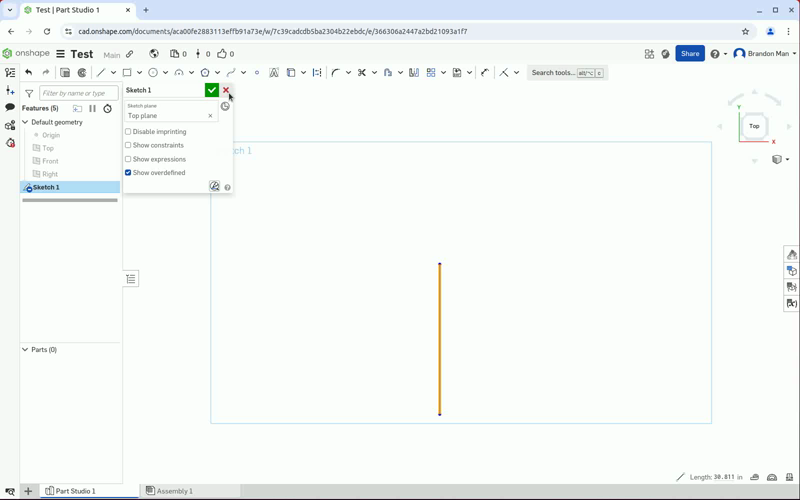
key(shift+h)
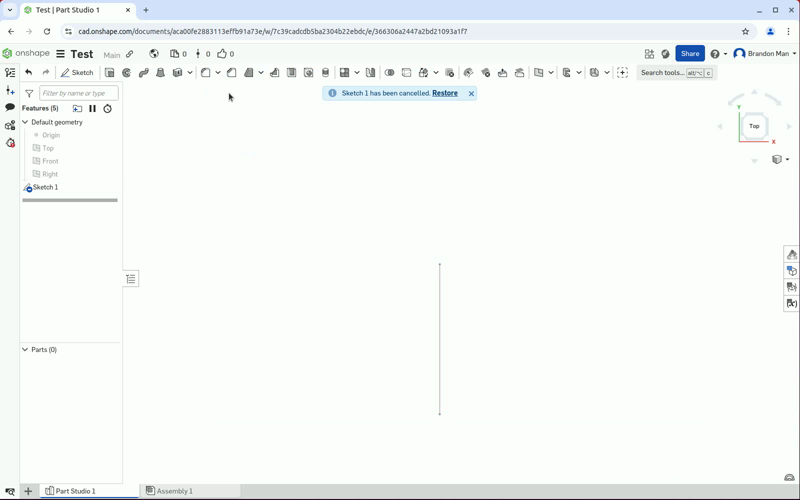
key(shift+s)
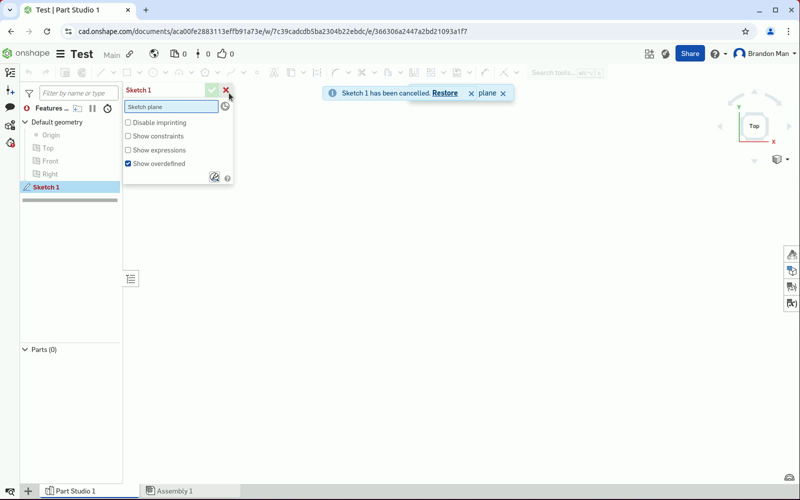
mouse_move(73, 150)
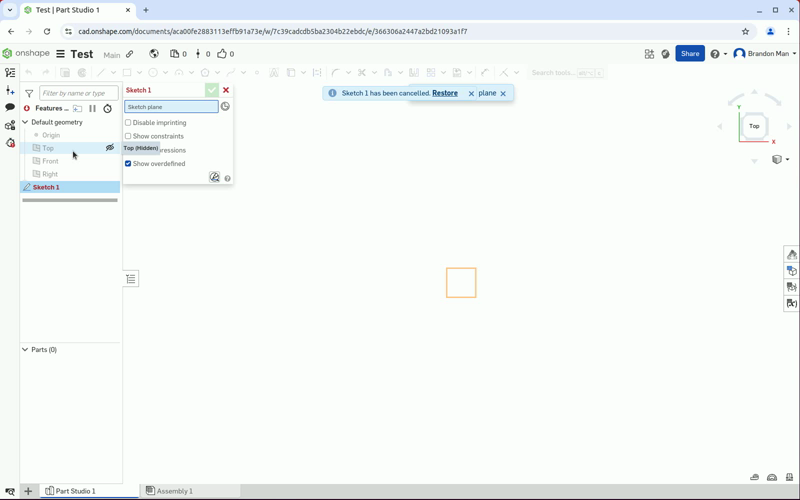
click(73, 150)
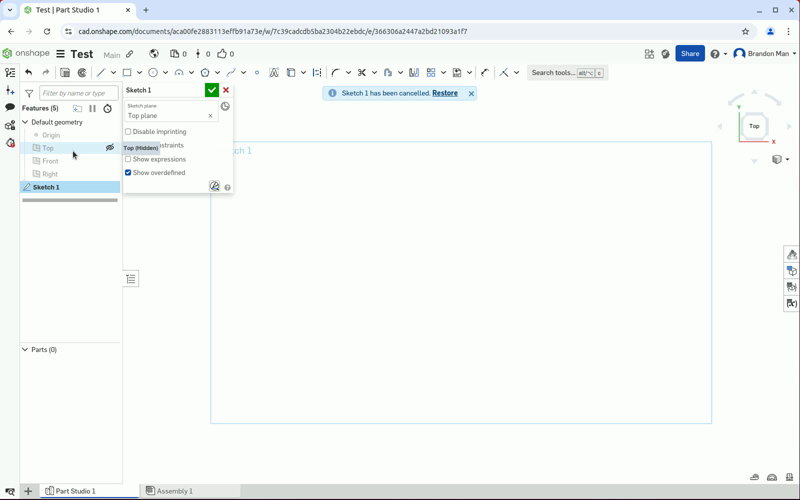
mouse_move(73, 352)
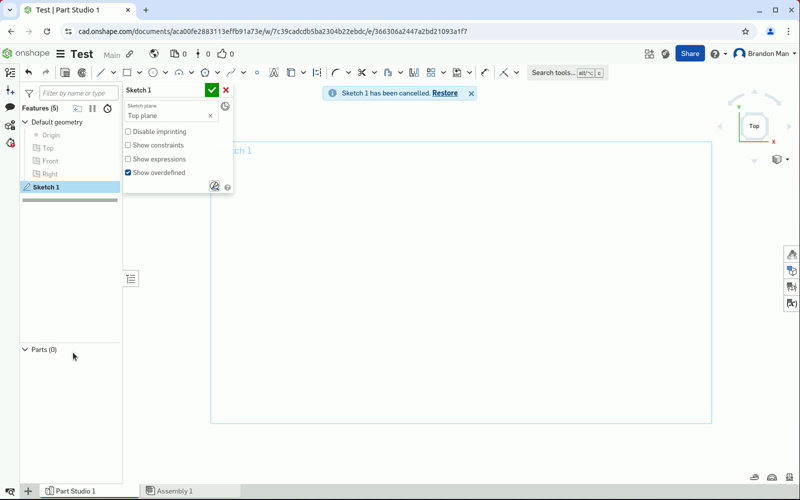
key(y)
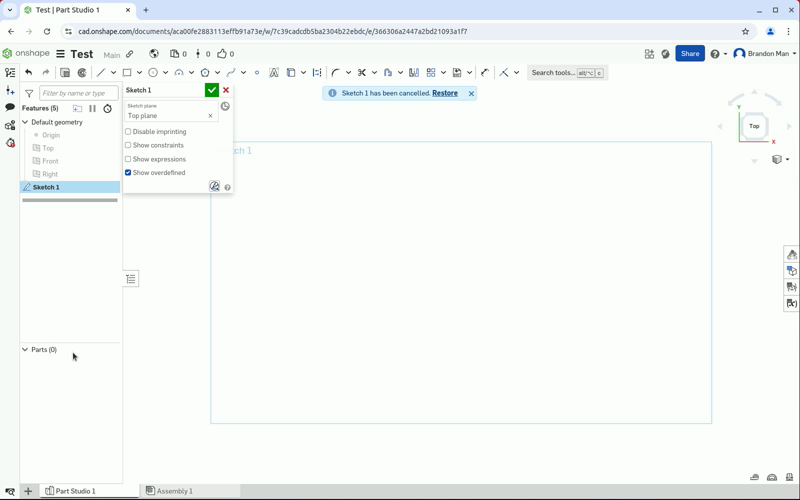
key(l)
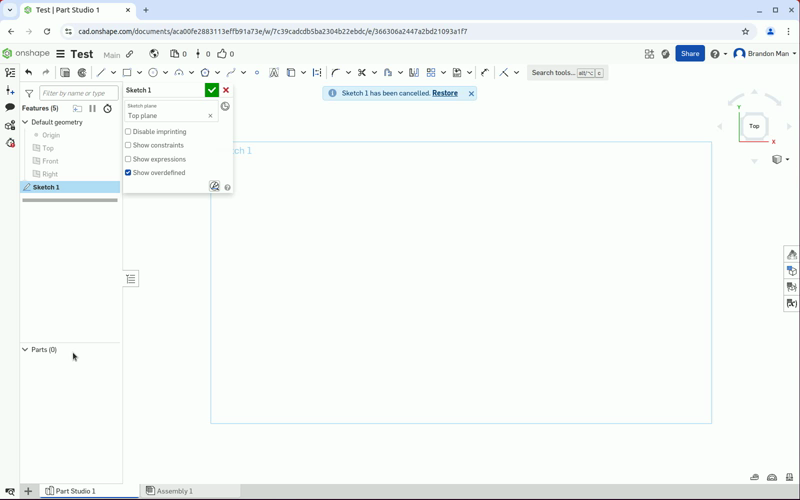
key_down(shift)
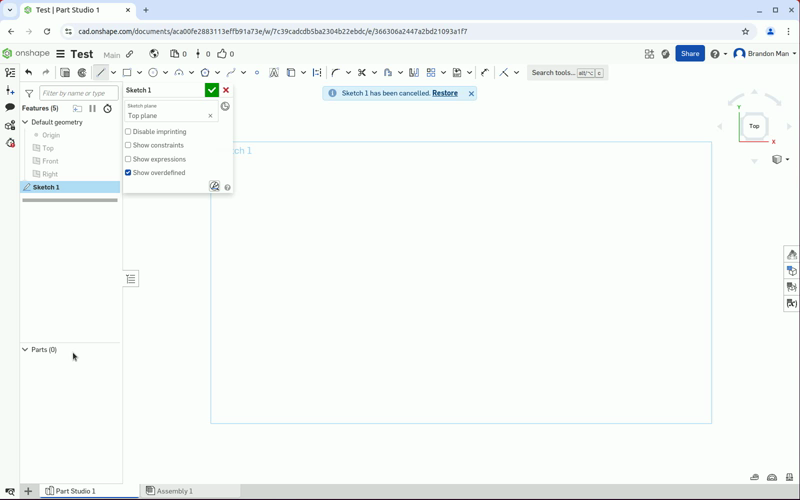
mouse_move(477, 186)
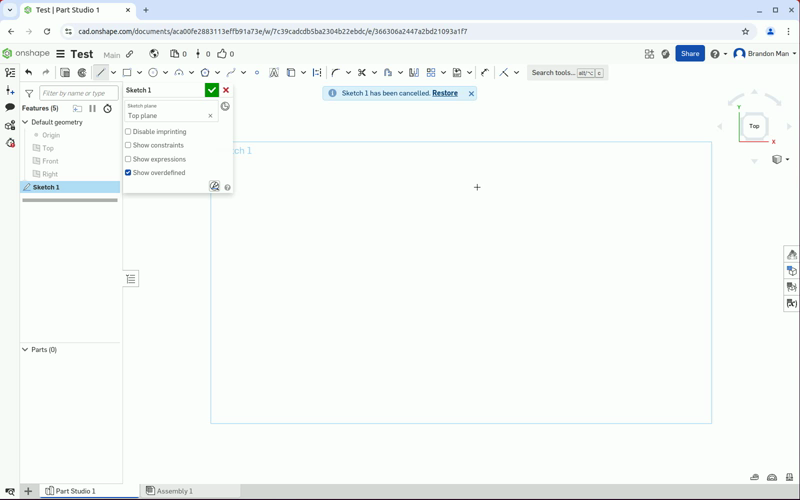
click(477, 186)
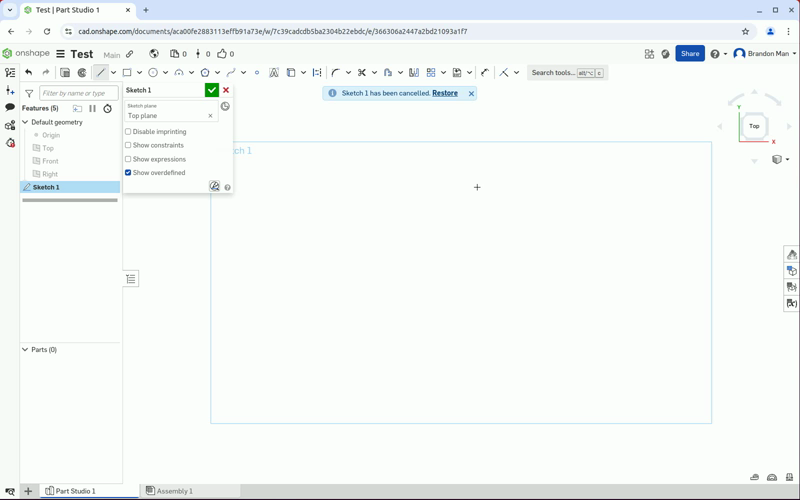
key_up(shift)
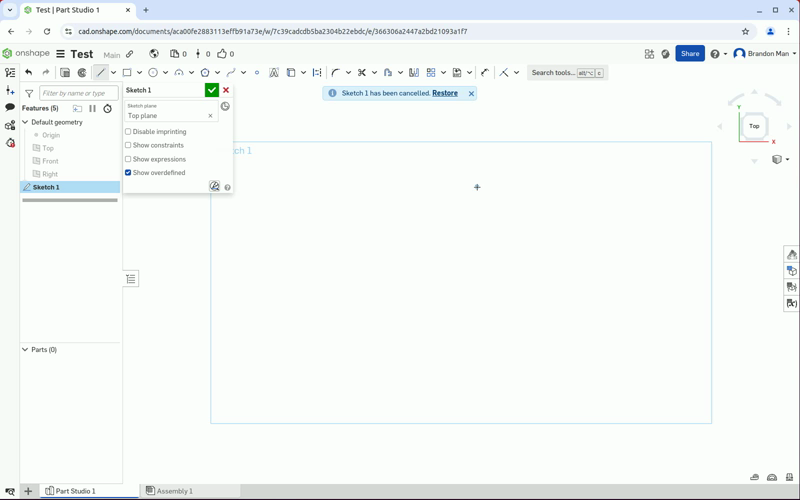
key_down(shift)
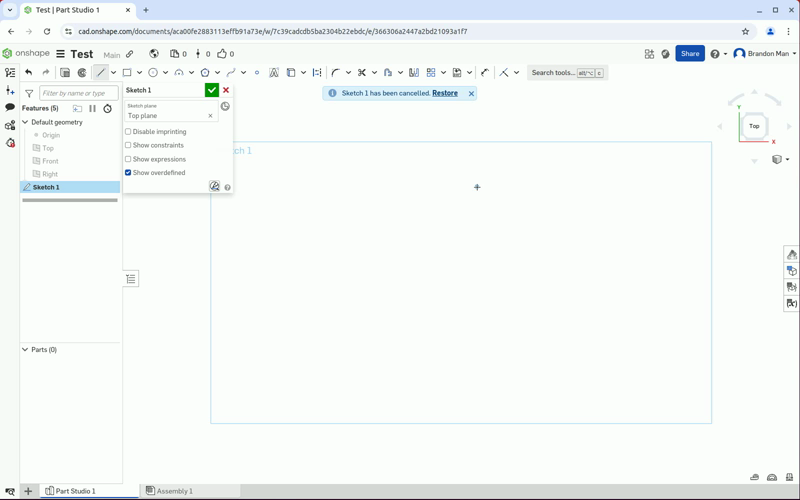
mouse_move(507, 186)
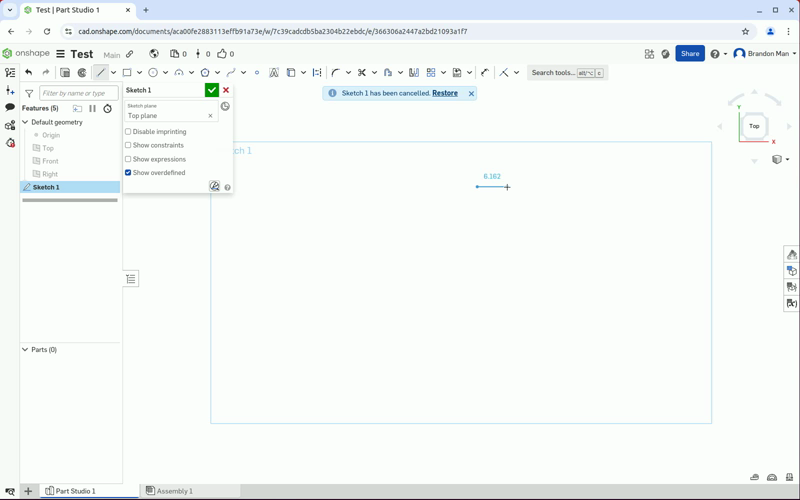
mouse_move(504, 215)
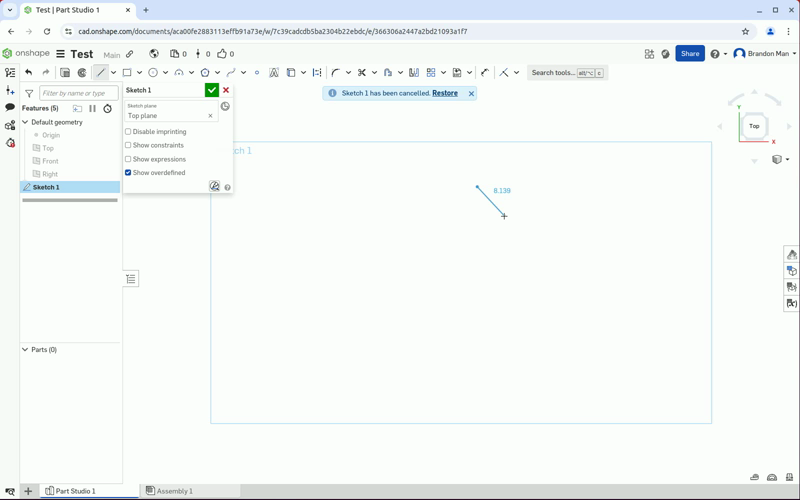
click(504, 215)
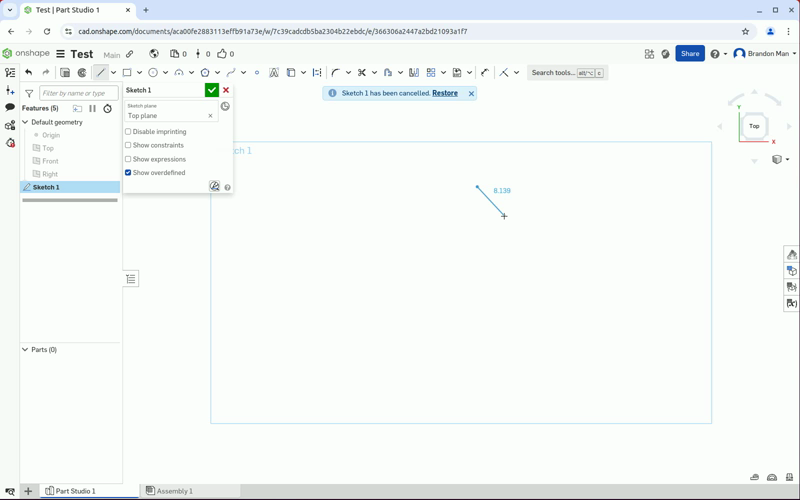
key_up(shift)
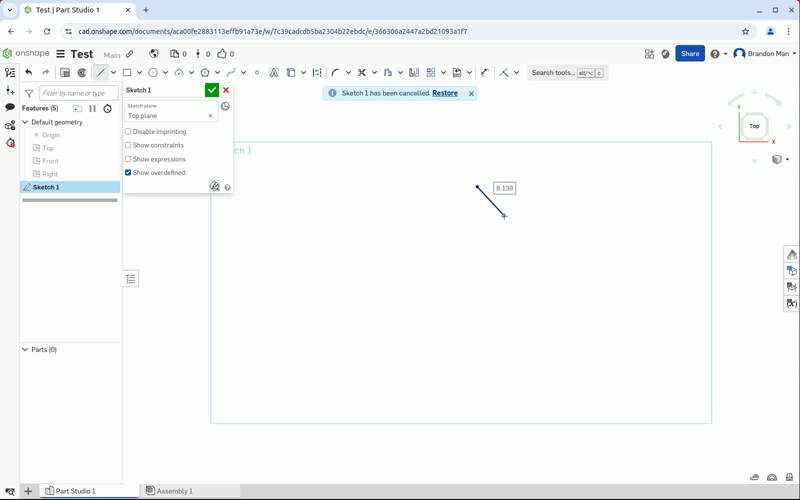
key_down(shift)
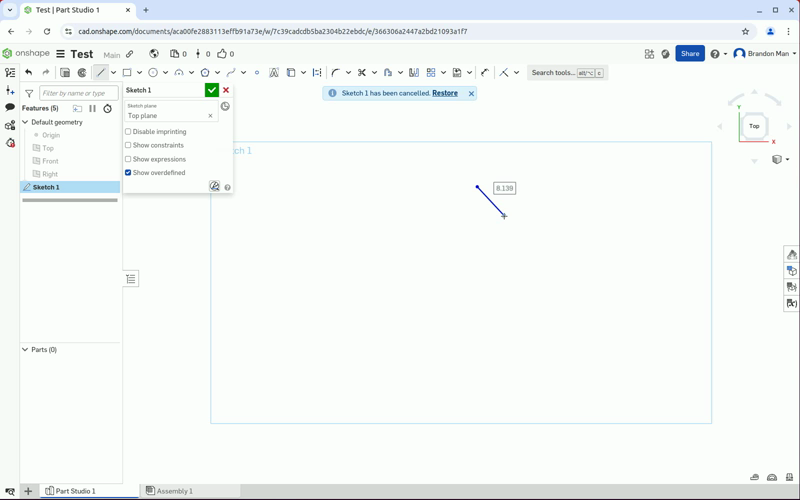
mouse_move(534, 215)
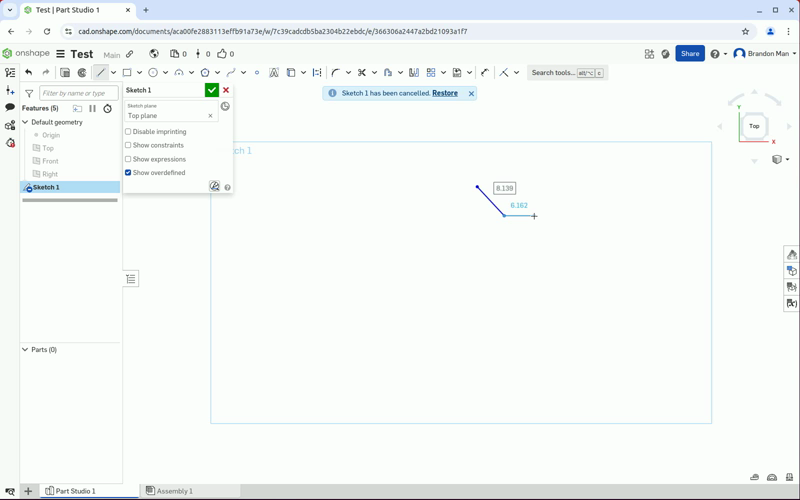
mouse_move(522, 215)
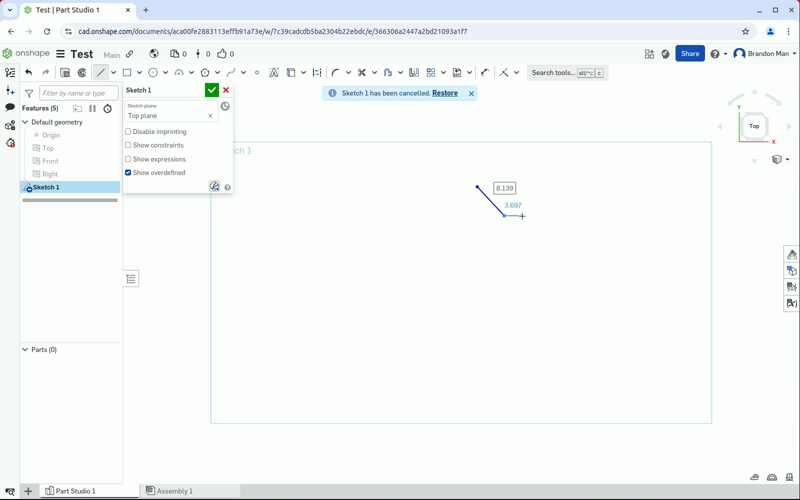
click(522, 215)
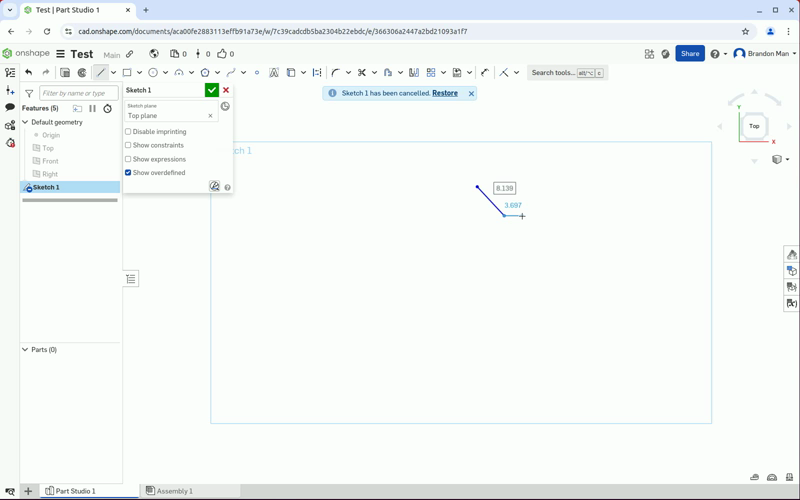
key_up(shift)
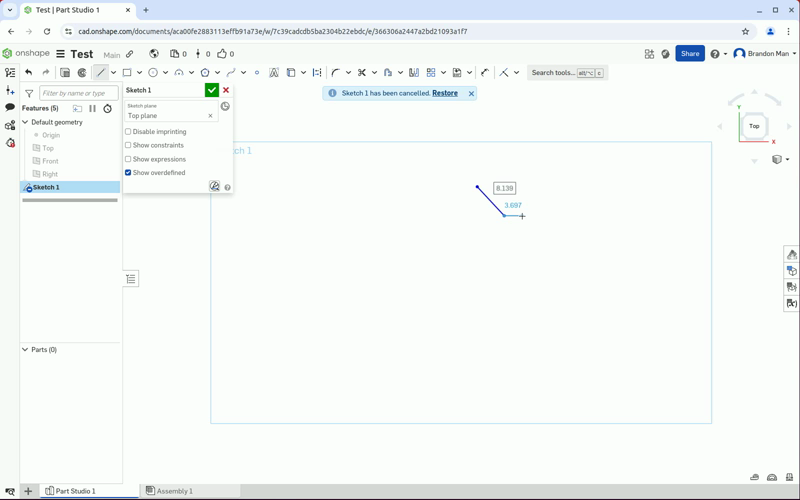
key_down(shift)
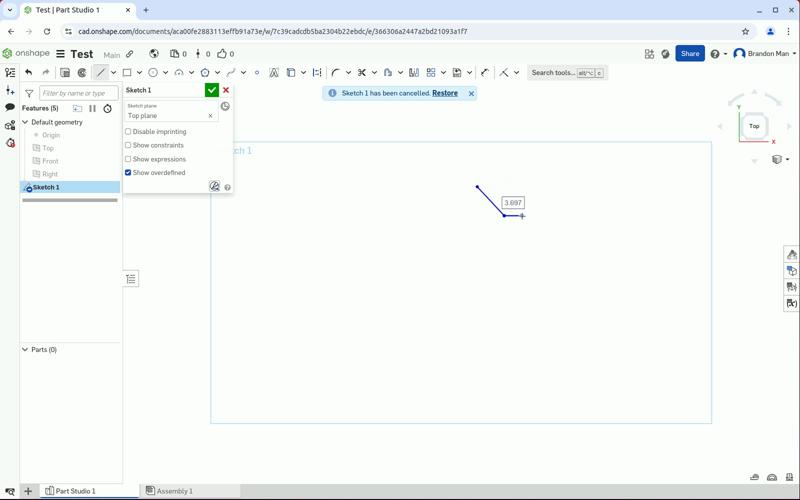
mouse_move(552, 215)
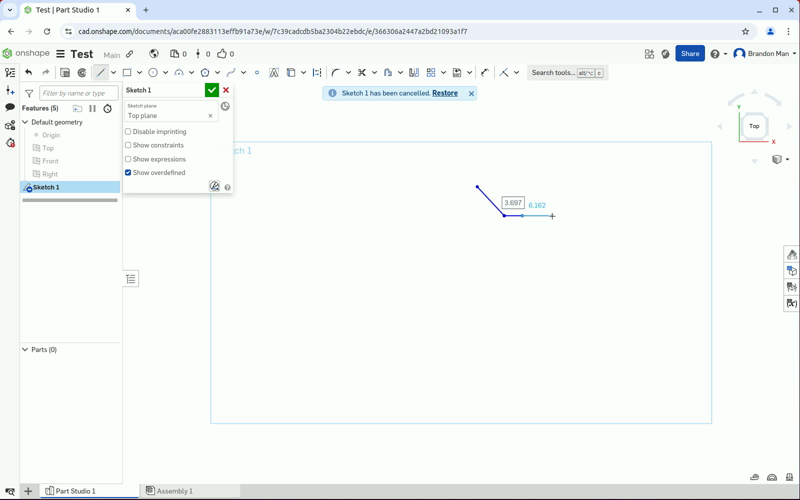
mouse_move(522, 186)
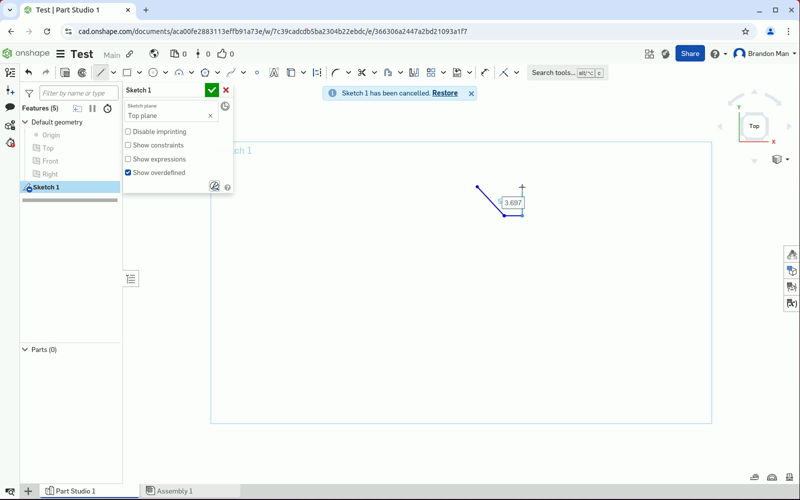
click(522, 186)
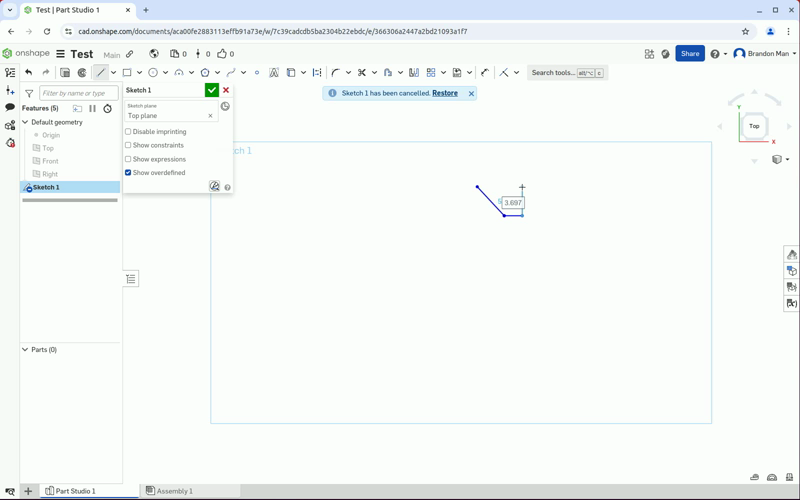
key_up(shift)
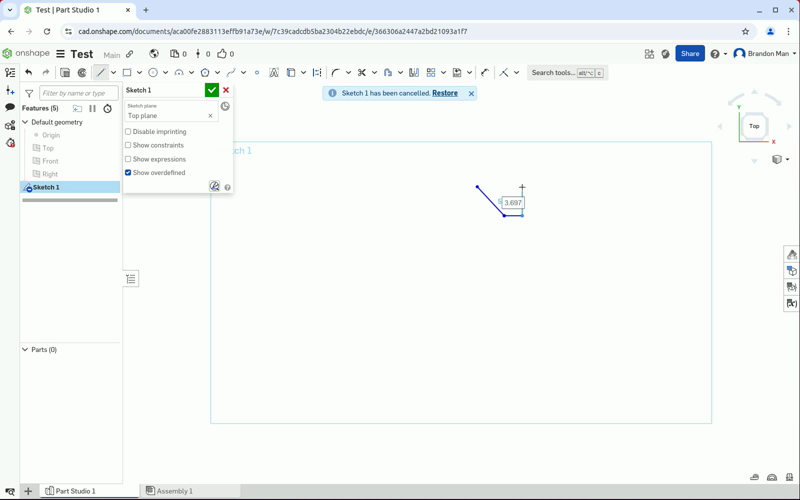
mouse_move(552, 186)
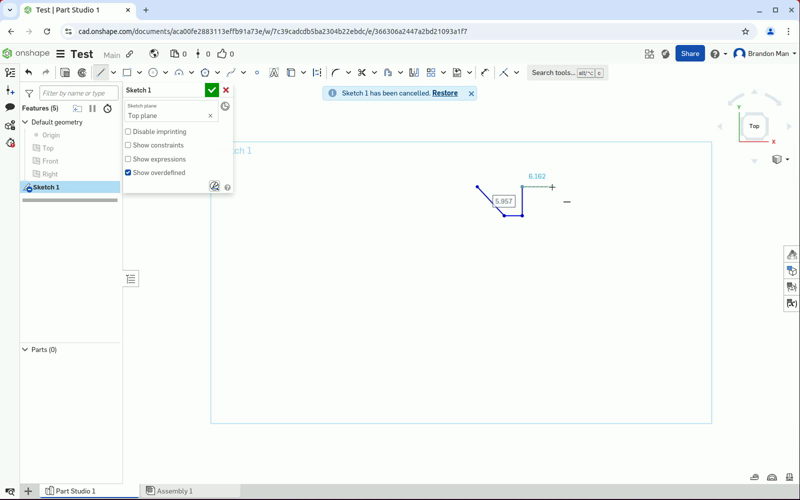
key_down(shift)
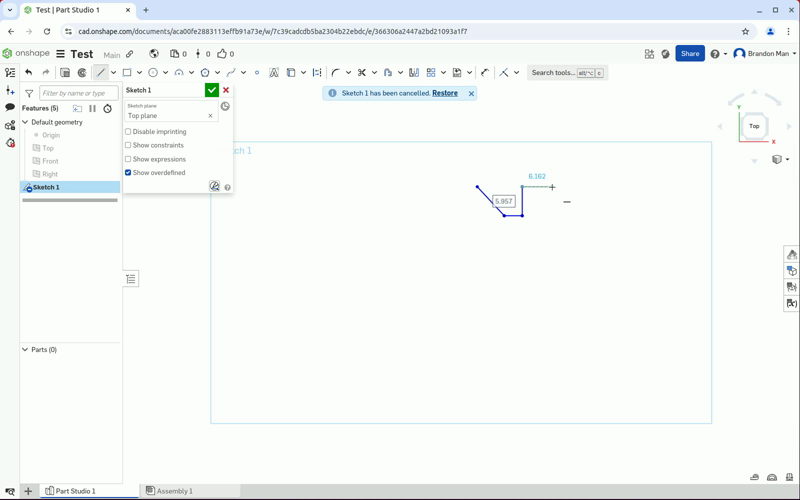
mouse_move(477, 186)
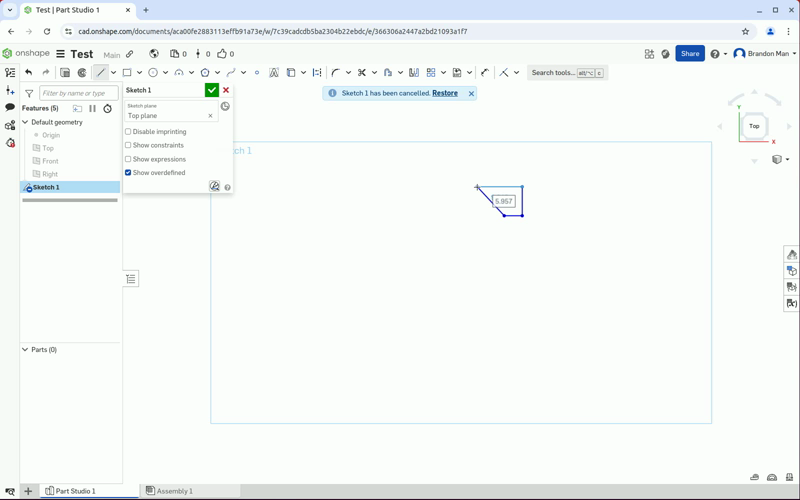
key_up(shift)
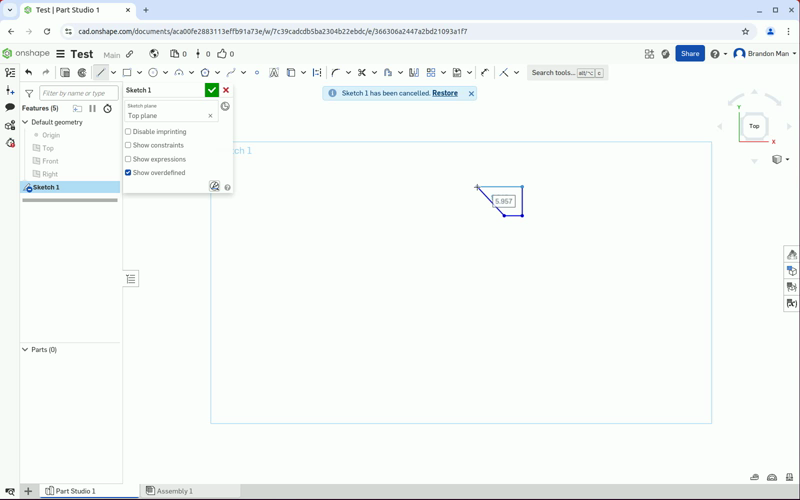
click(477, 186)
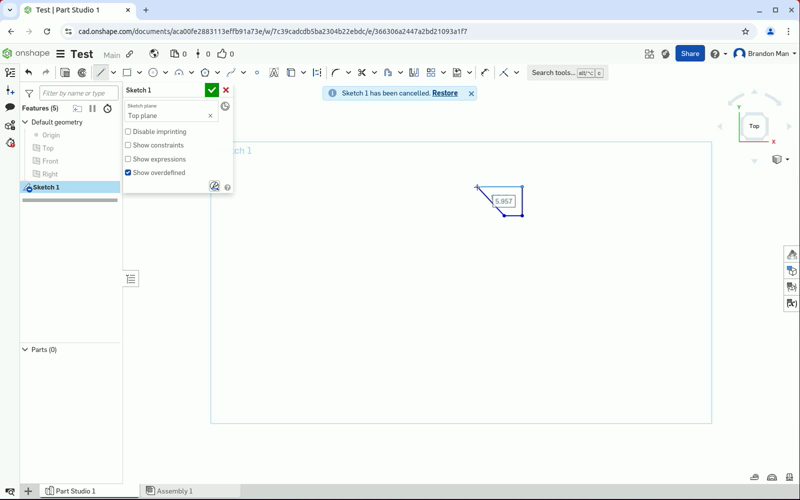
key(esc)
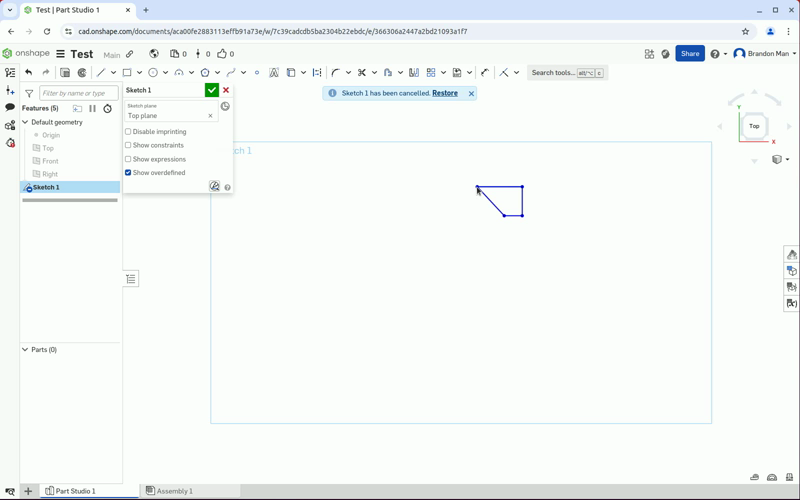
mouse_move(494, 190)
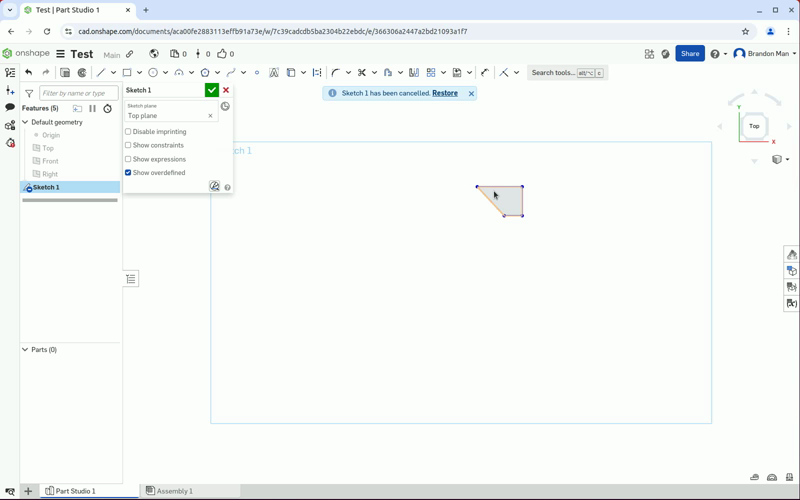
scroll(6)
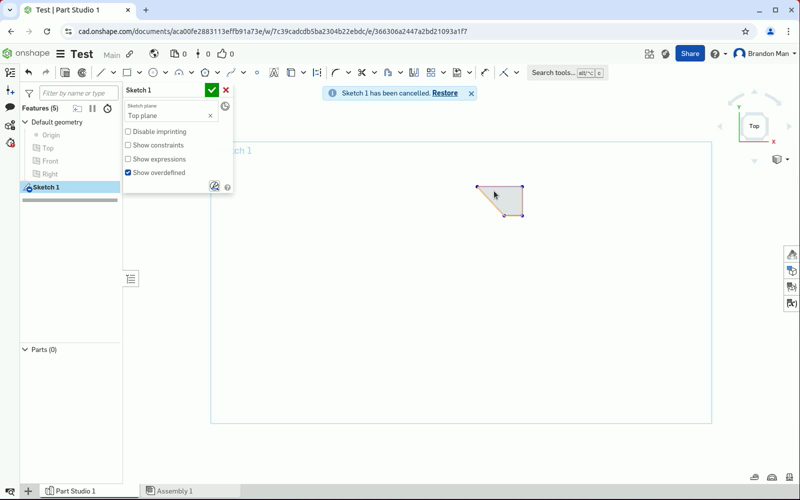
scroll(6)
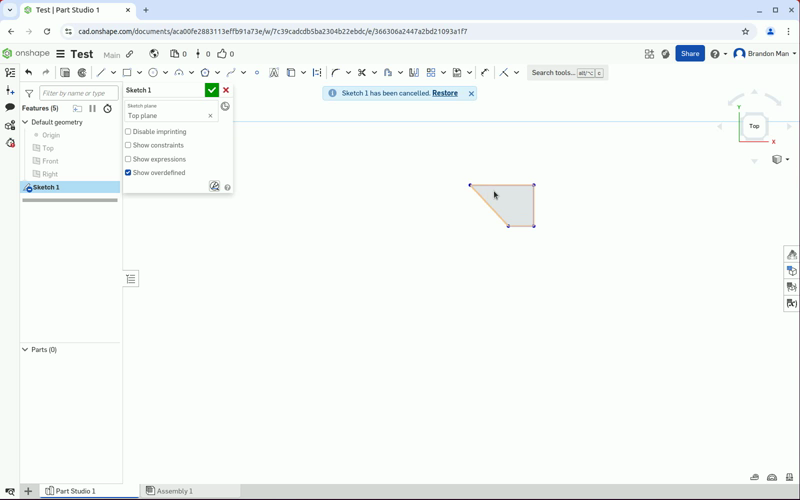
scroll(6)
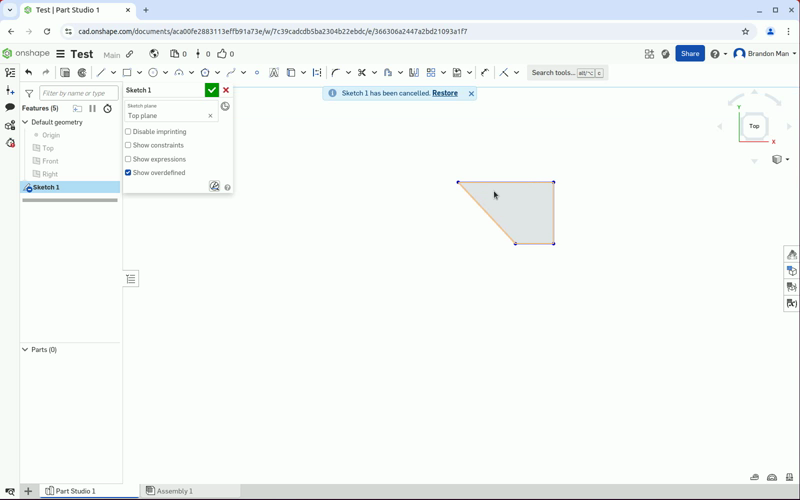
scroll(6)
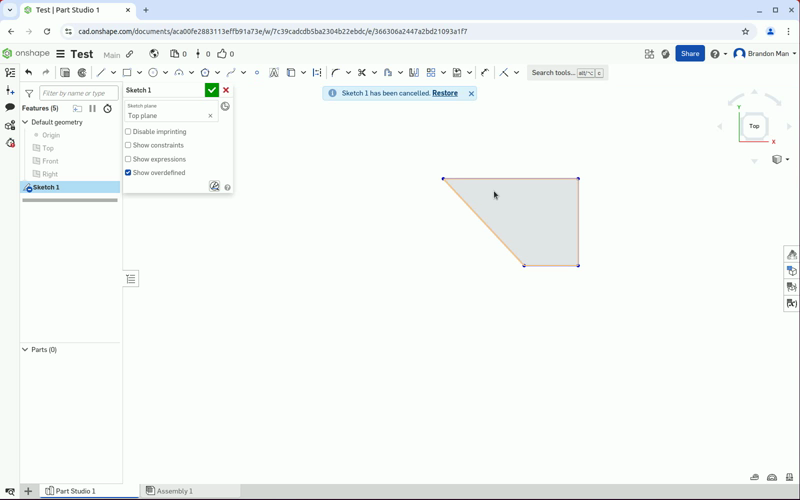
scroll(6)
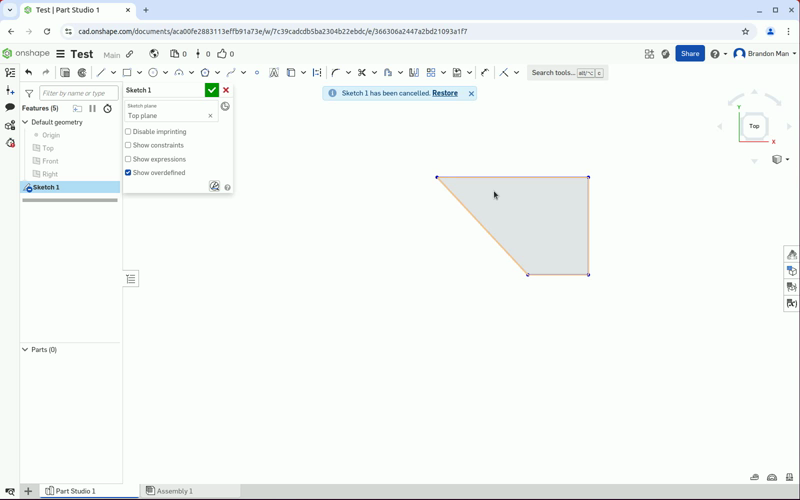
scroll(6)
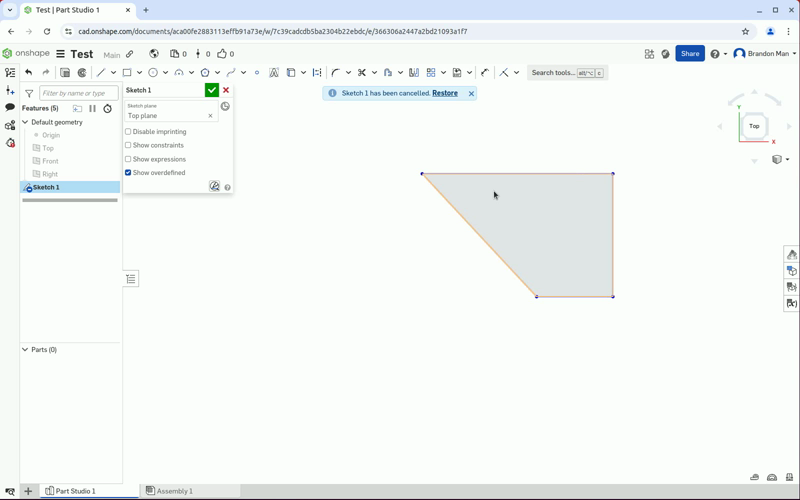
scroll(6)
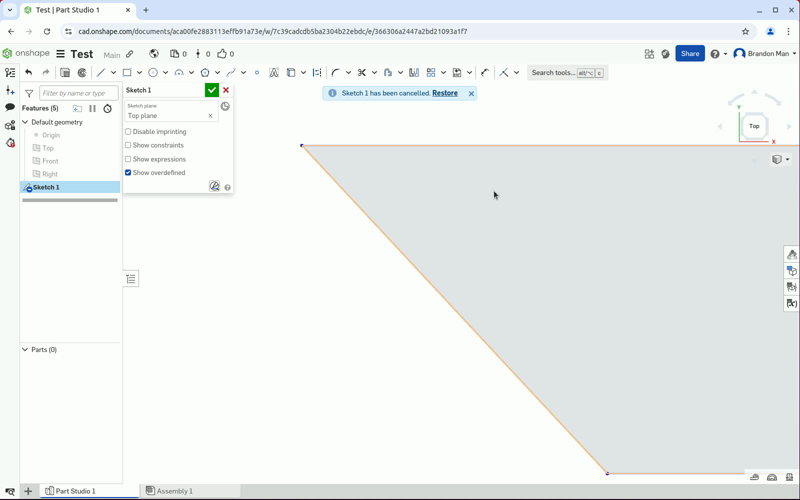
click(494, 190)
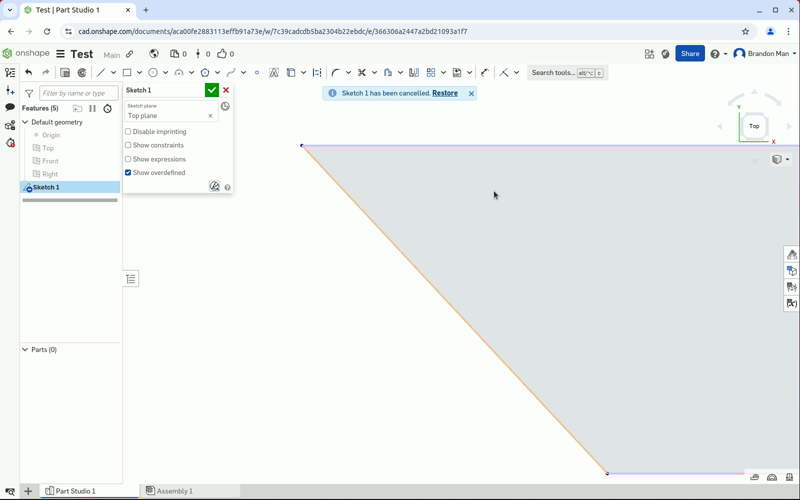
scroll(-6)
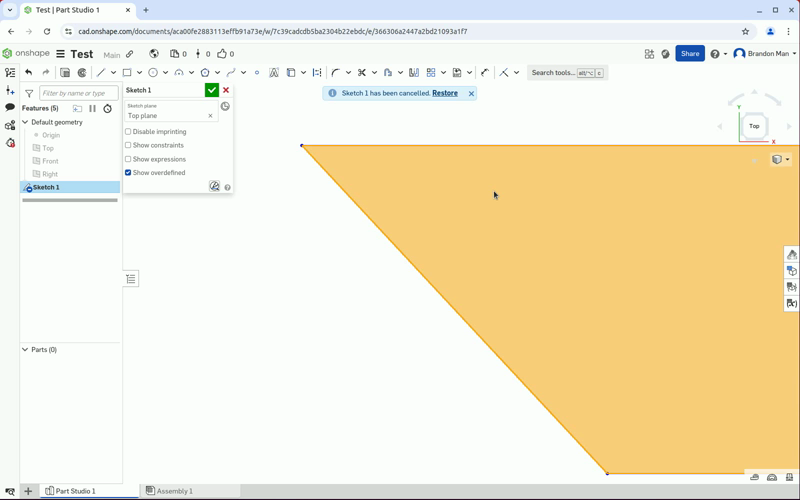
scroll(-6)
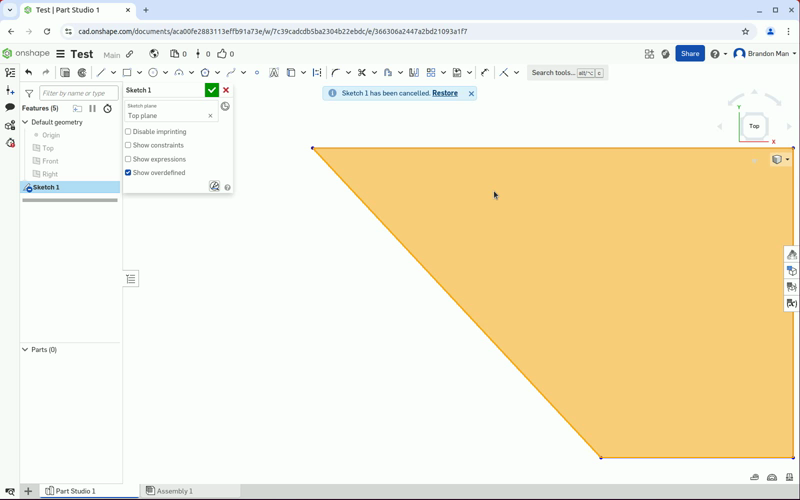
scroll(-6)
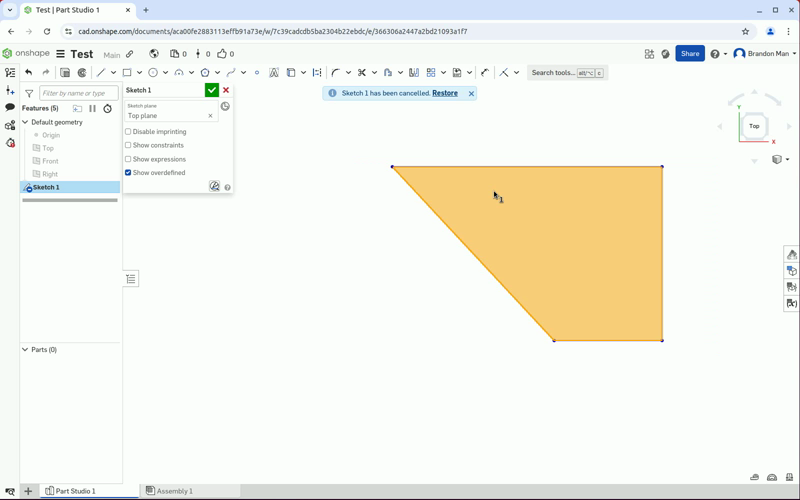
scroll(-6)
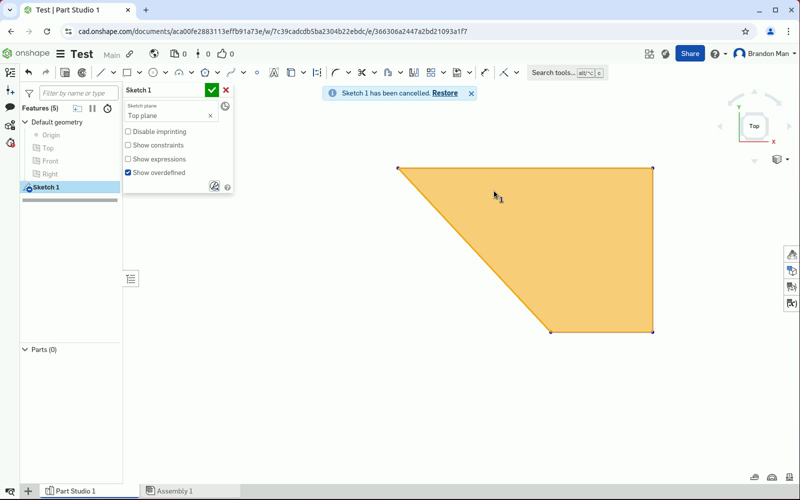
scroll(-6)
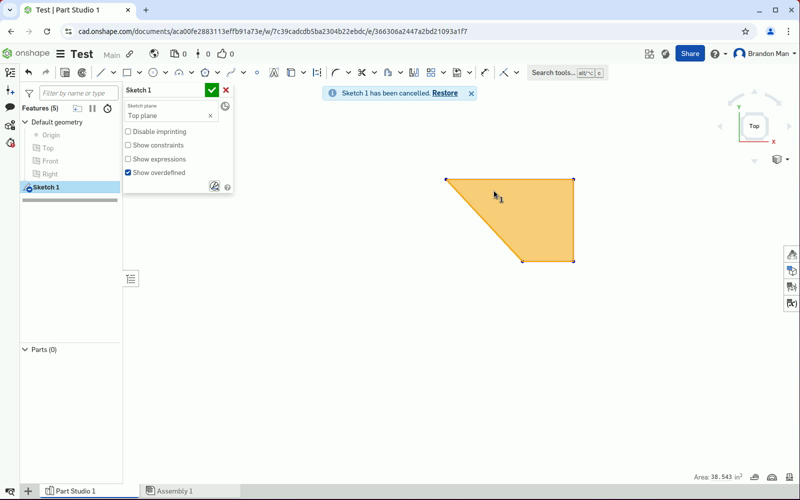
scroll(-6)
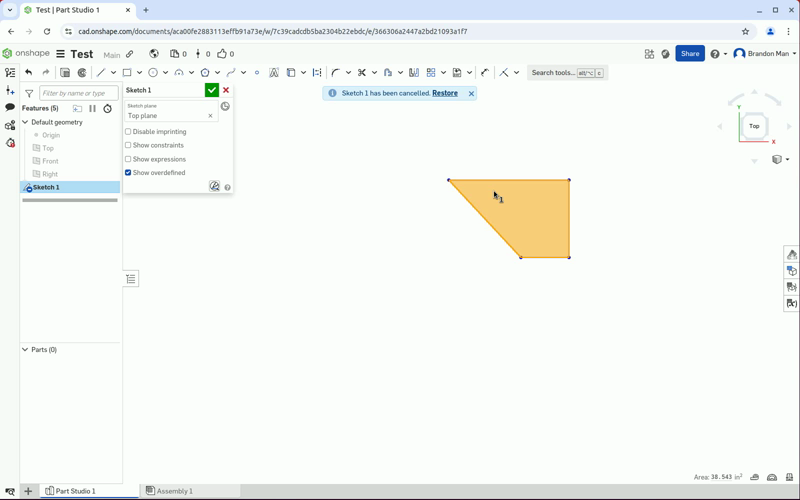
scroll(-6)
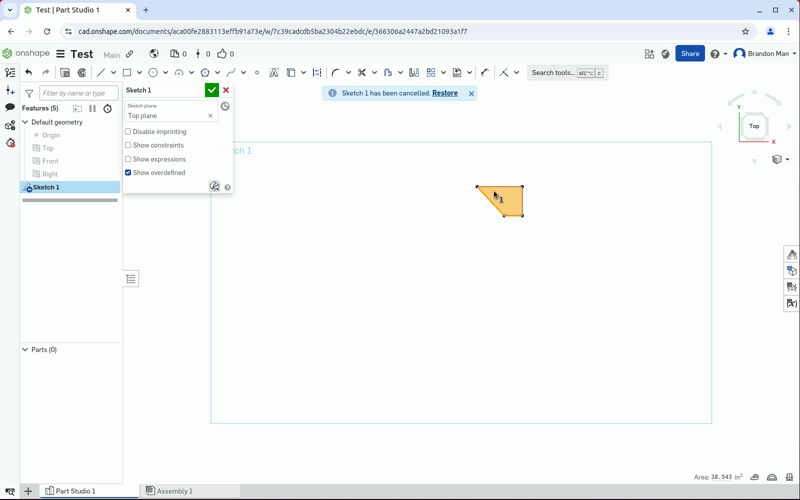
mouse_move(73, 352)
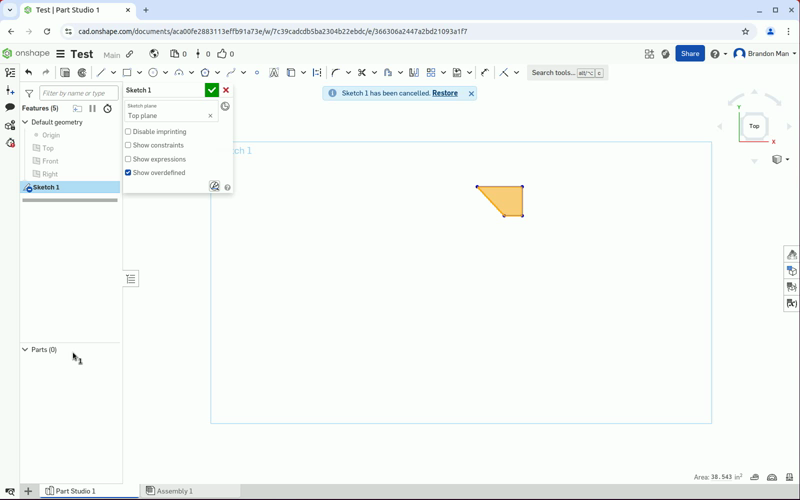
key(shift+y)
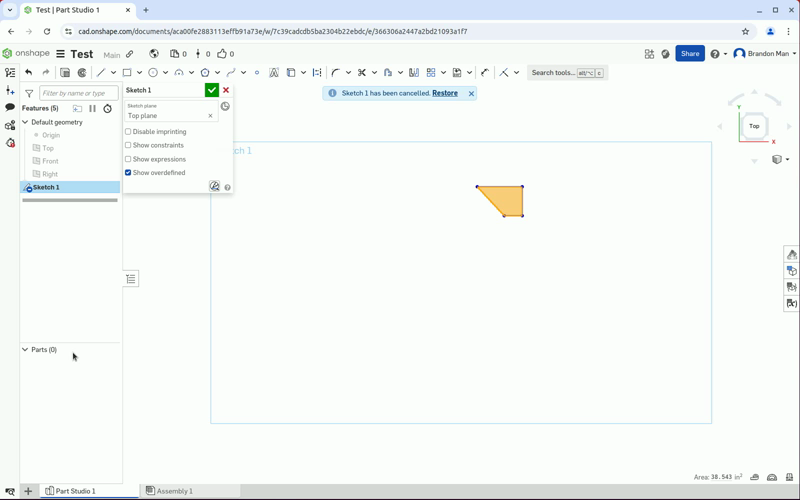
key(shift+e)
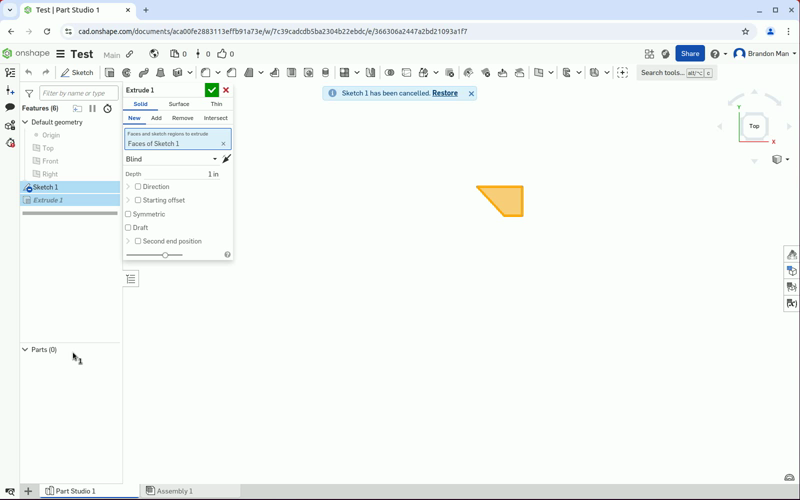
mouse_move(143, 106)
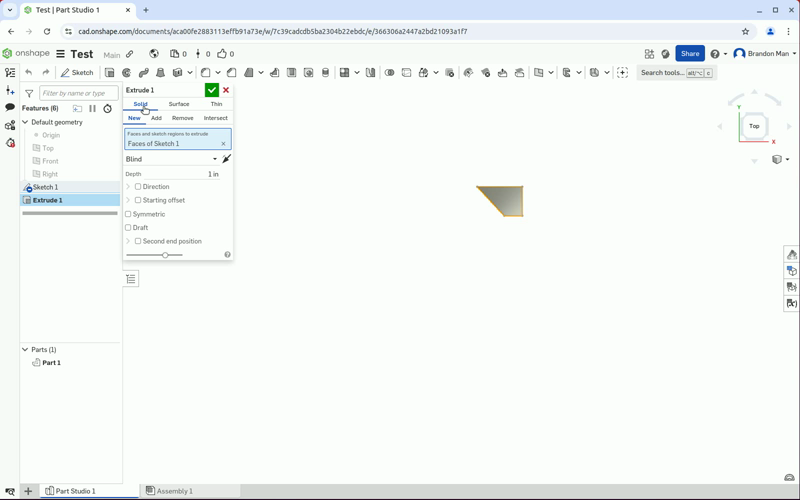
click(143, 106)
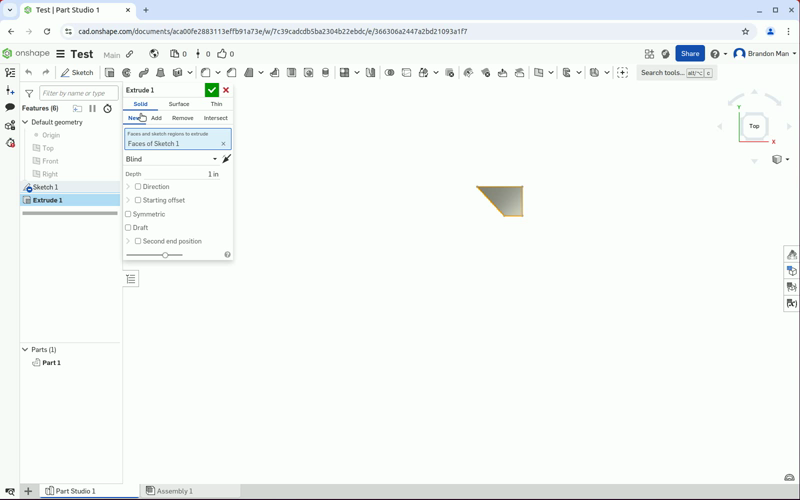
mouse_move(137, 120)
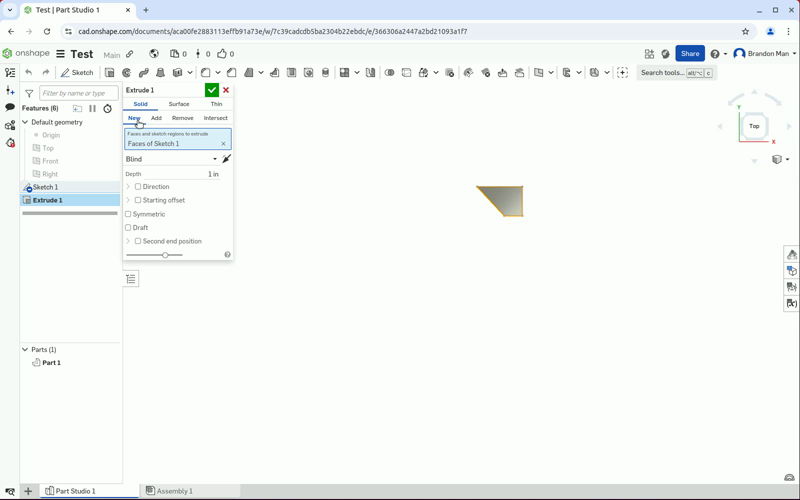
click(137, 120)
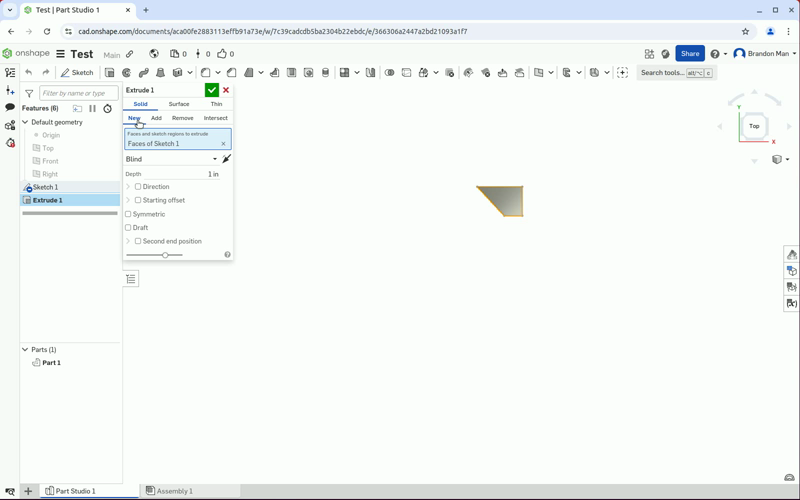
key(tab, 4)
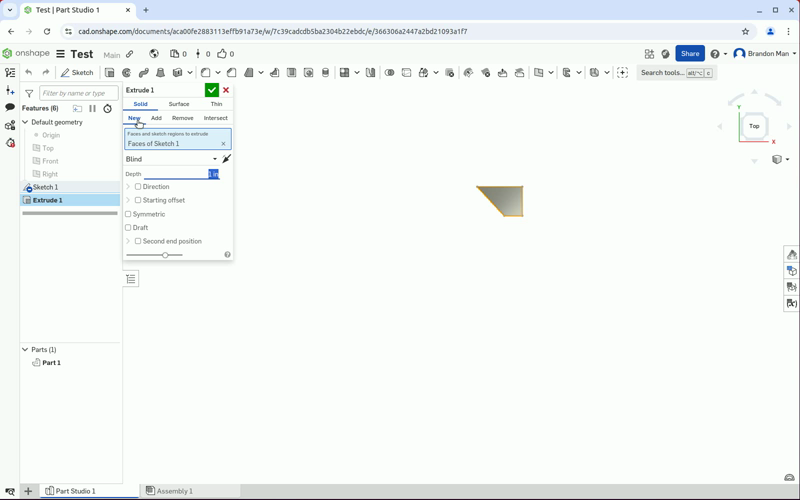
text(0.481)
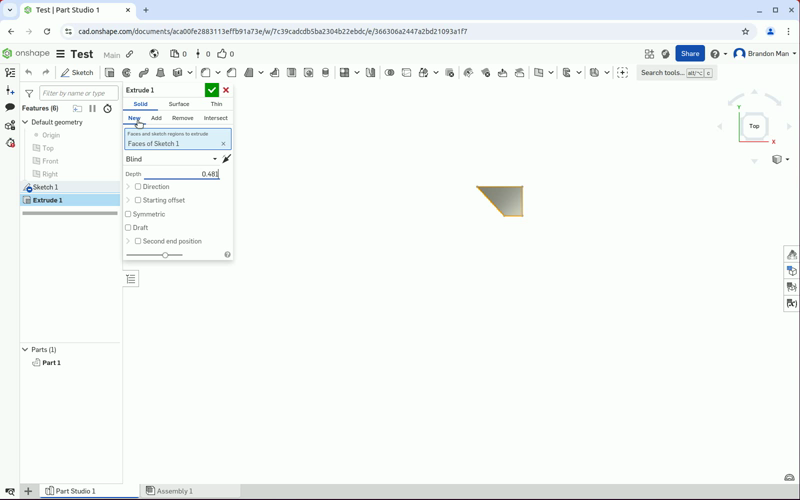
key(enter)
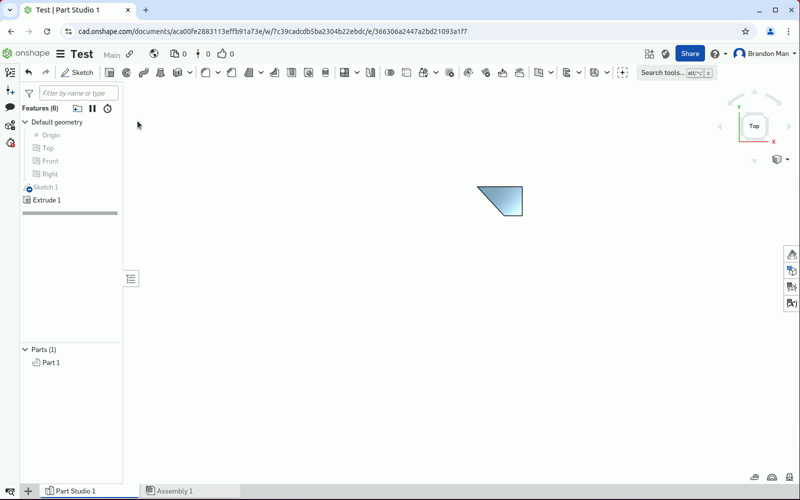
key(shift+h)
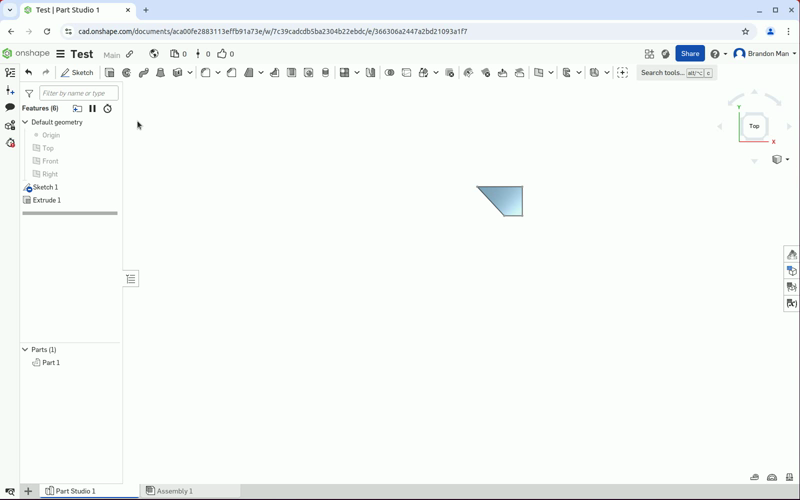
key(shift+h)
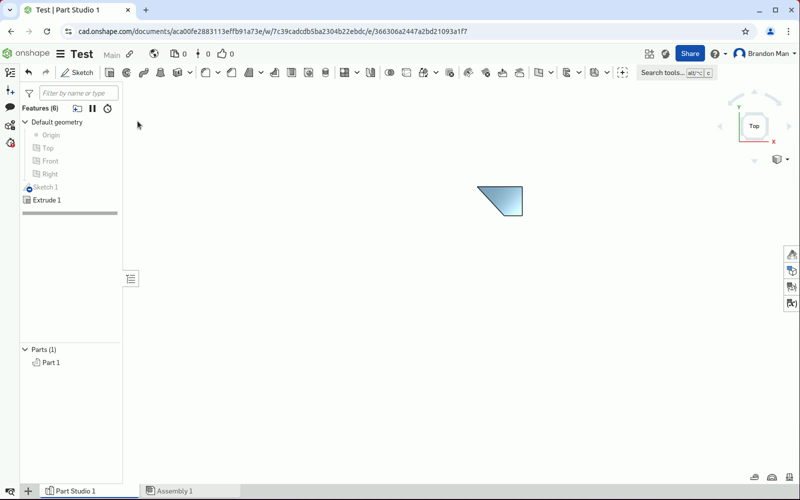
mouse_move(73, 189)
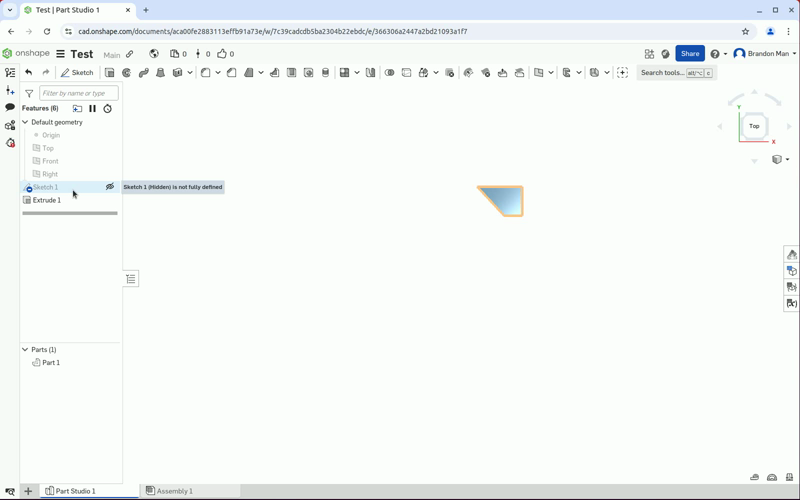
click(73, 189)
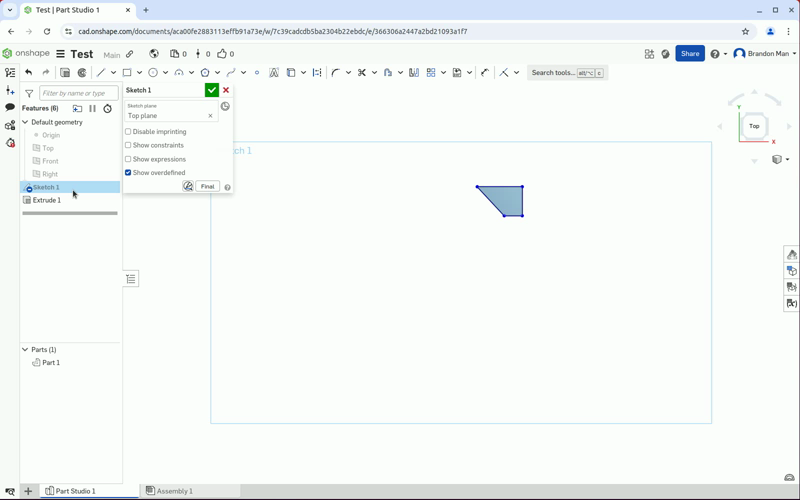
mouse_move(229, 92)
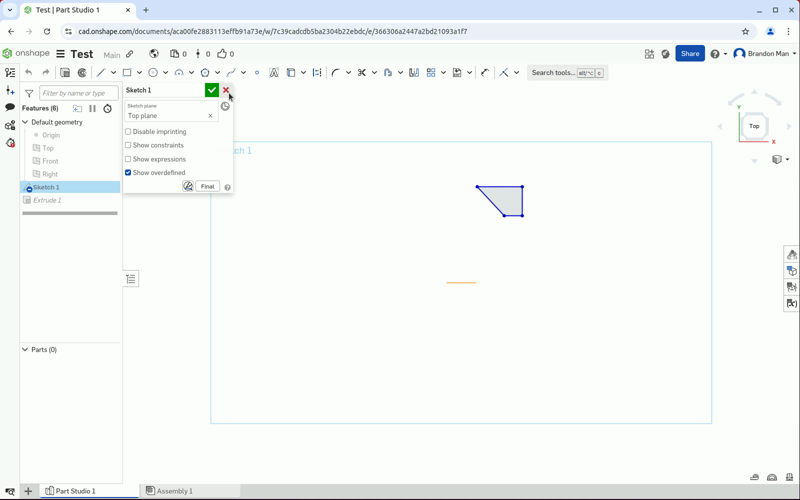
click(229, 92)
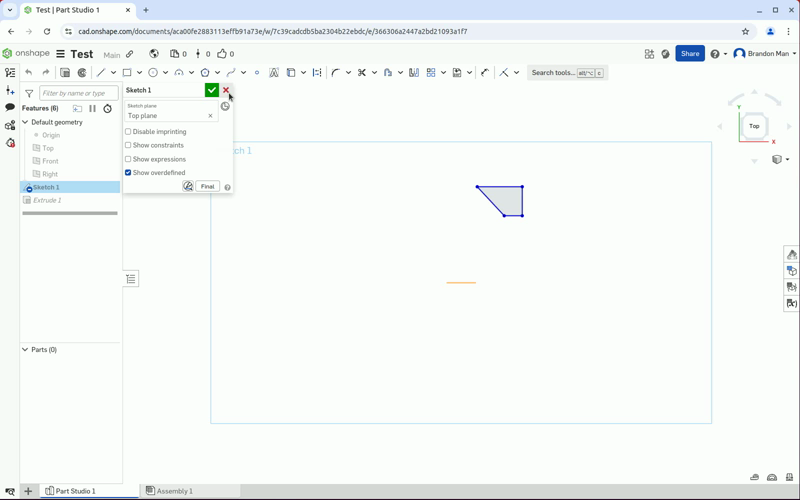
key(shift+s)
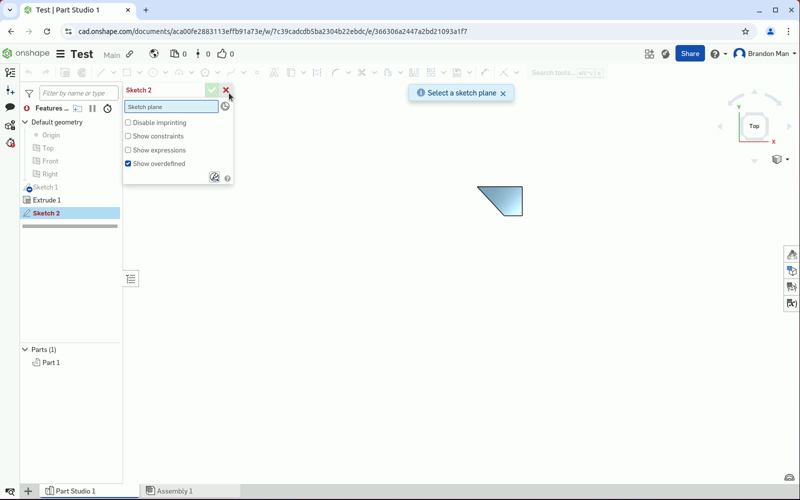
mouse_move(73, 150)
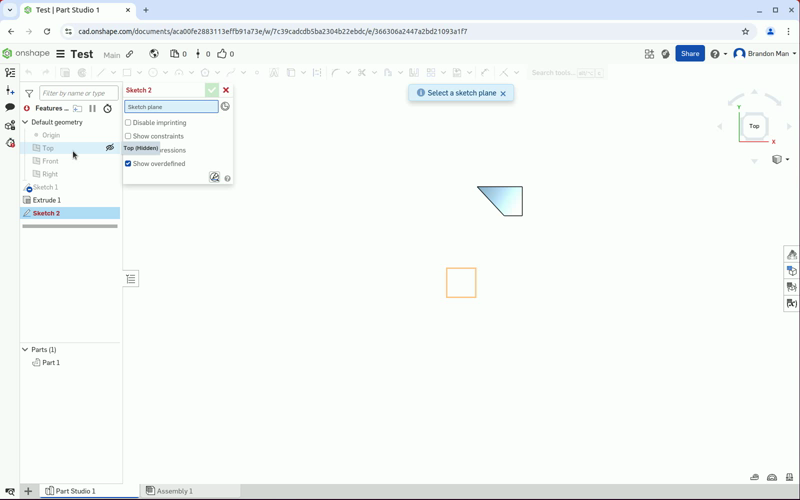
click(73, 150)
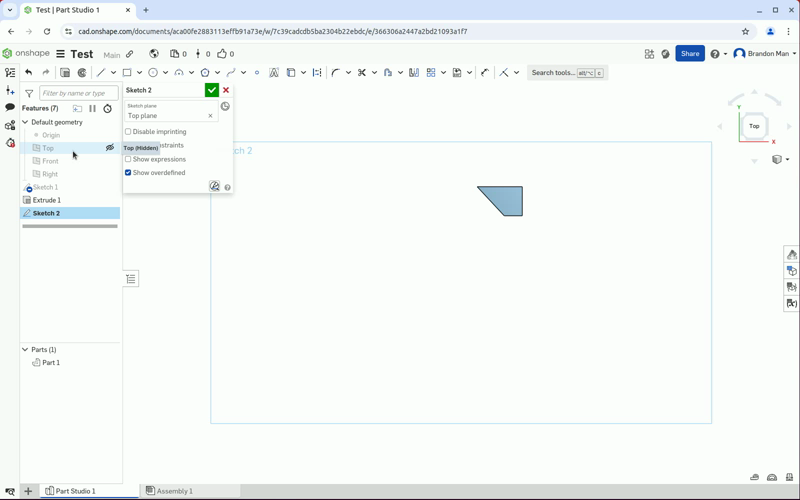
mouse_move(73, 352)
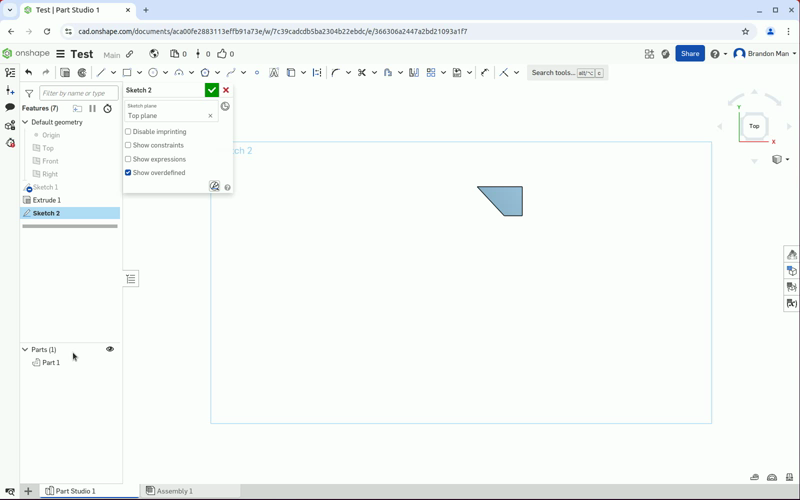
key(y)
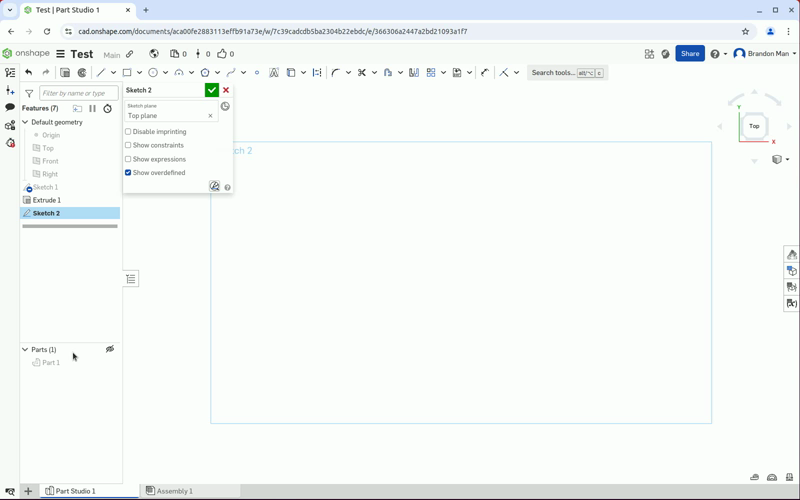
key(l)
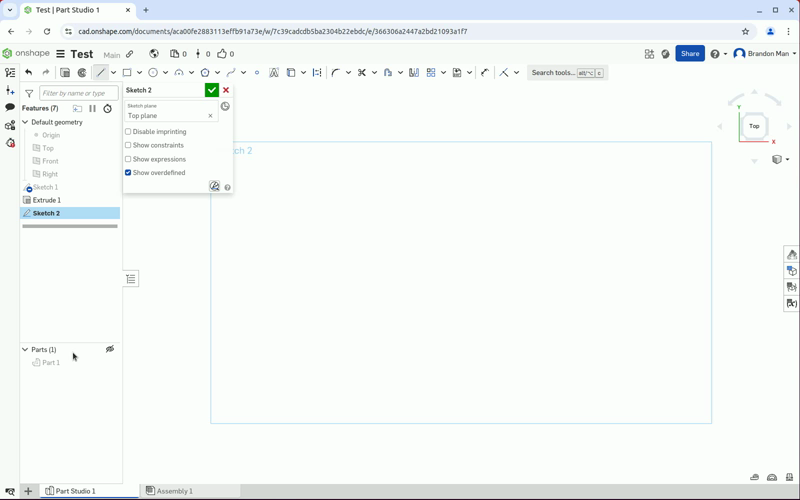
key_down(shift)
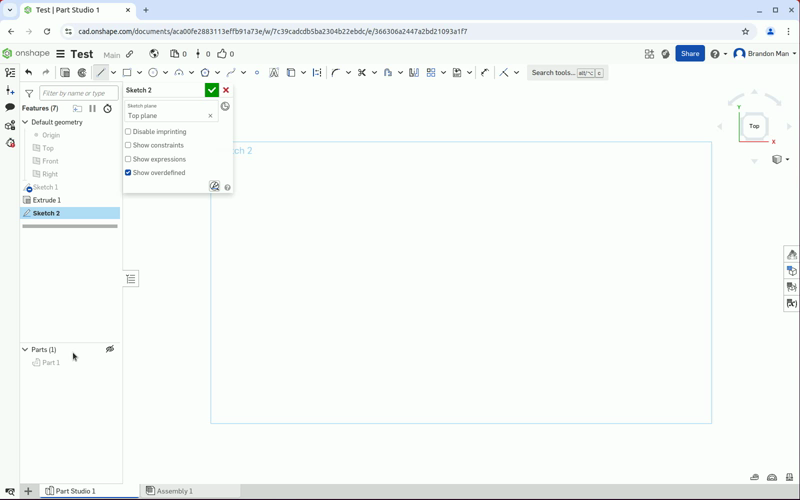
mouse_move(528, 231)
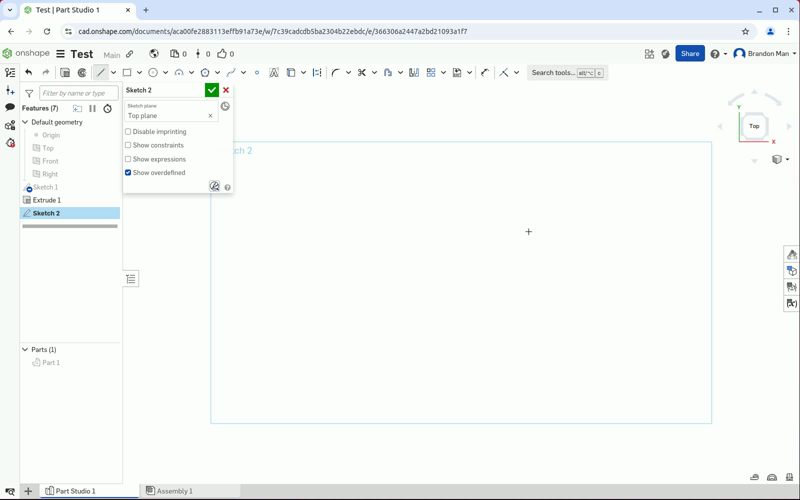
click(528, 231)
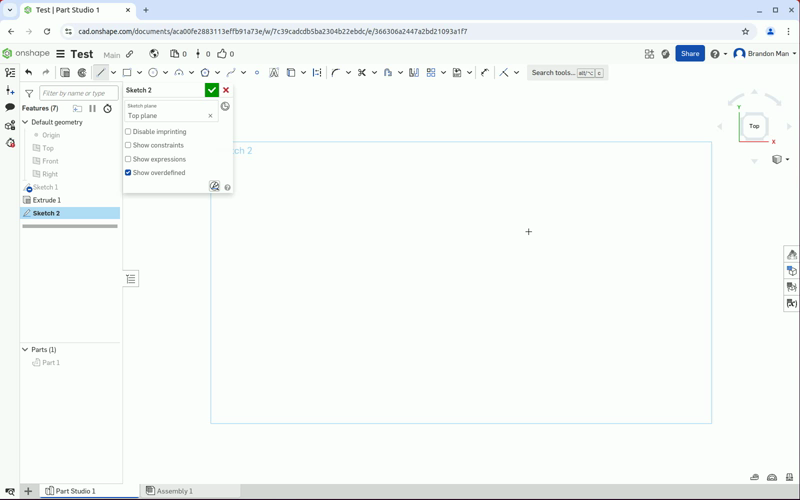
key_up(shift)
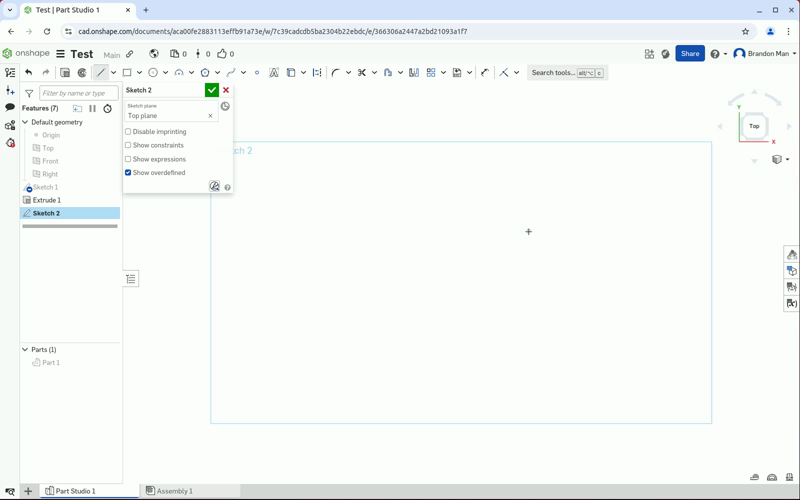
key_down(shift)
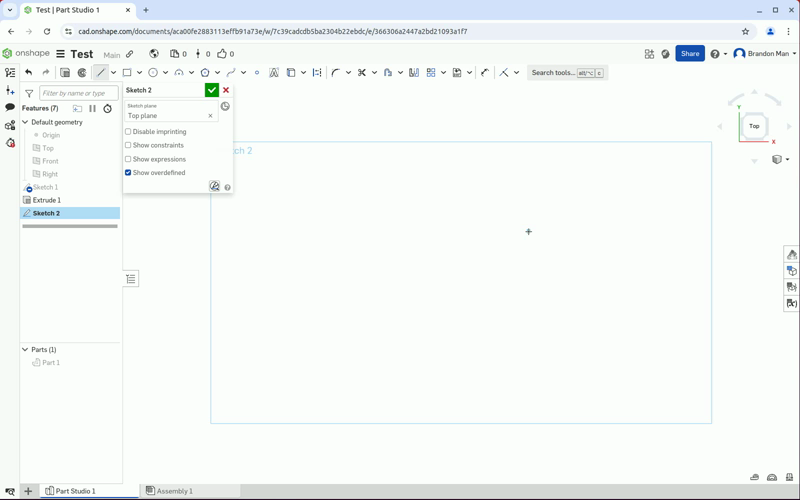
mouse_move(558, 231)
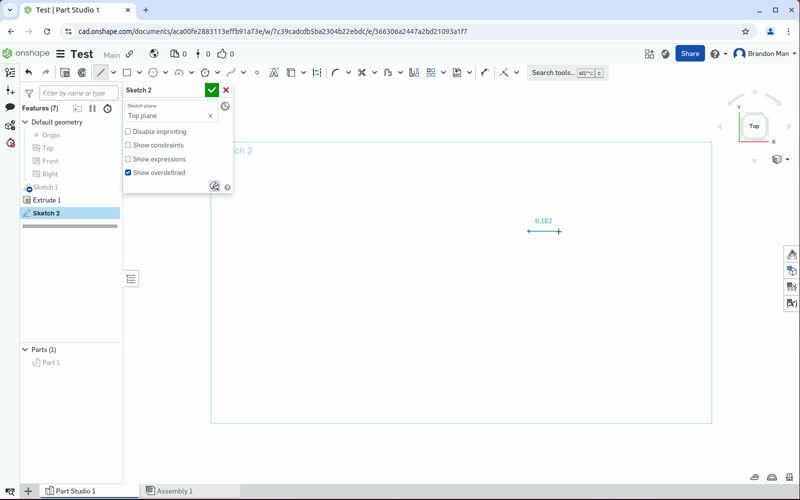
mouse_move(557, 230)
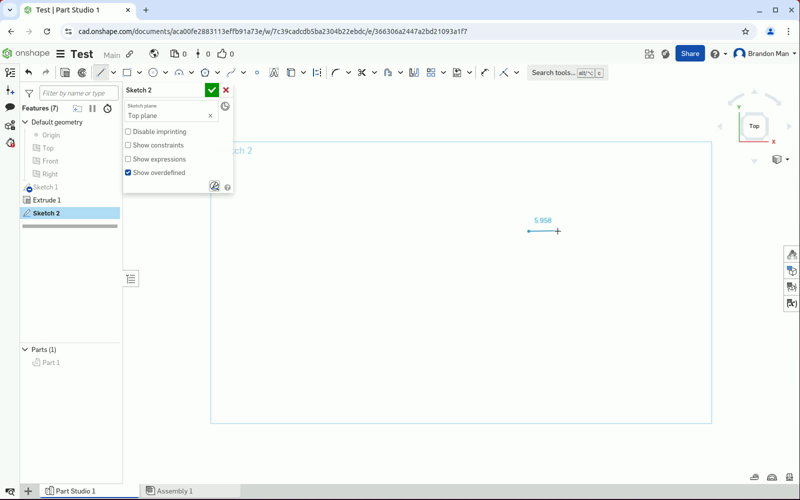
click(557, 230)
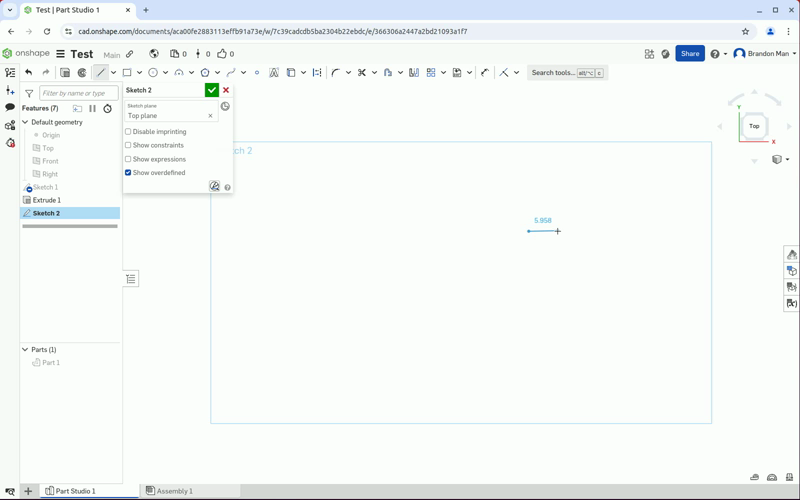
key_up(shift)
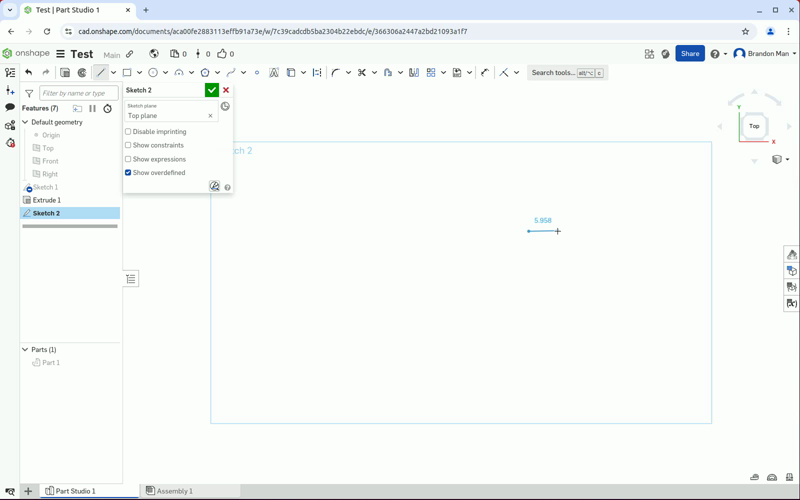
key_down(shift)
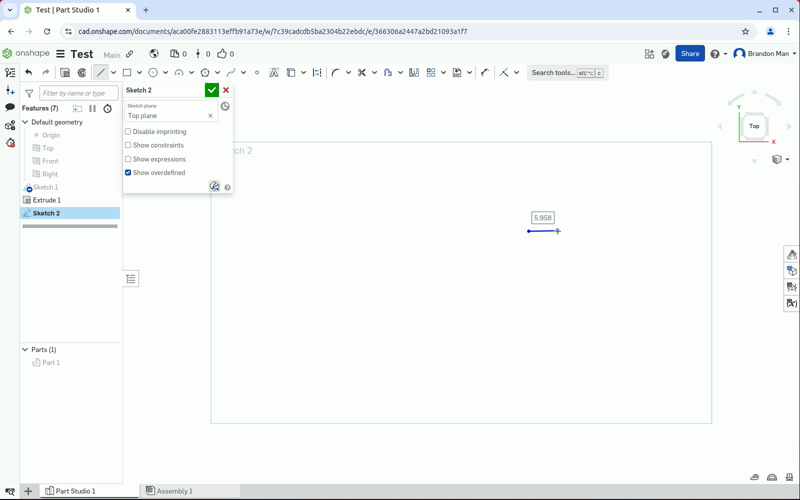
mouse_move(587, 230)
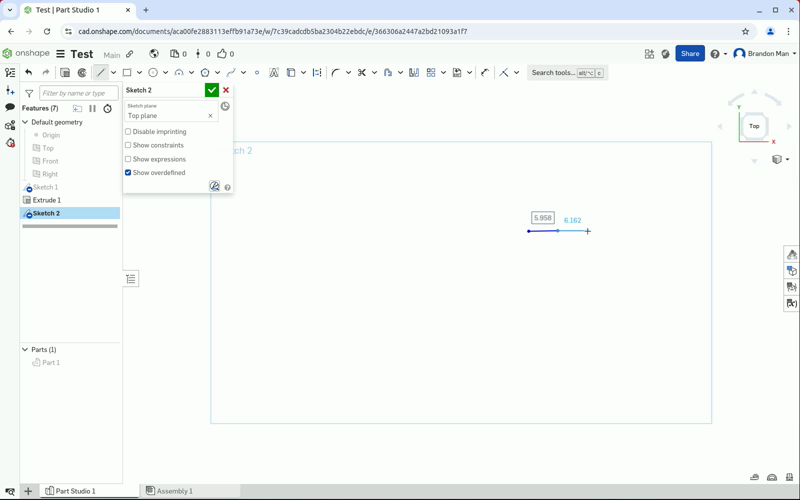
mouse_move(557, 186)
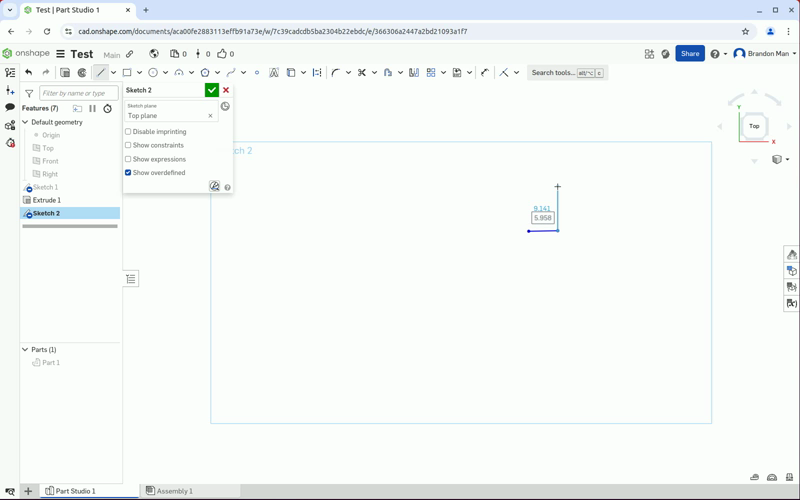
click(557, 186)
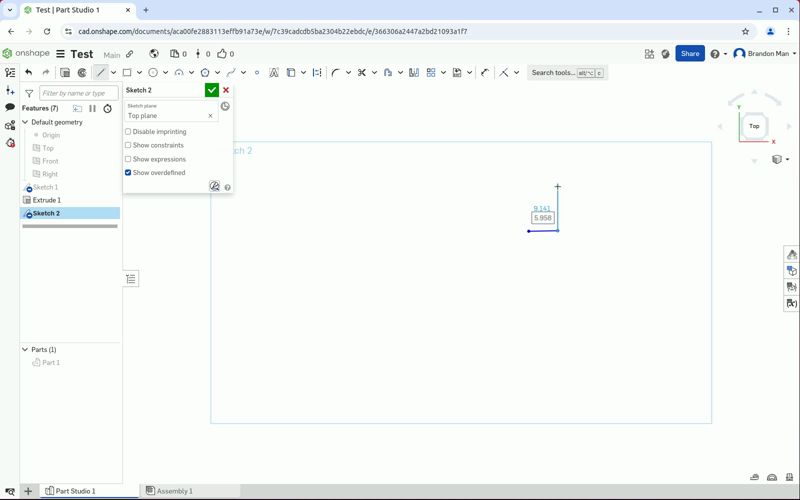
key_up(shift)
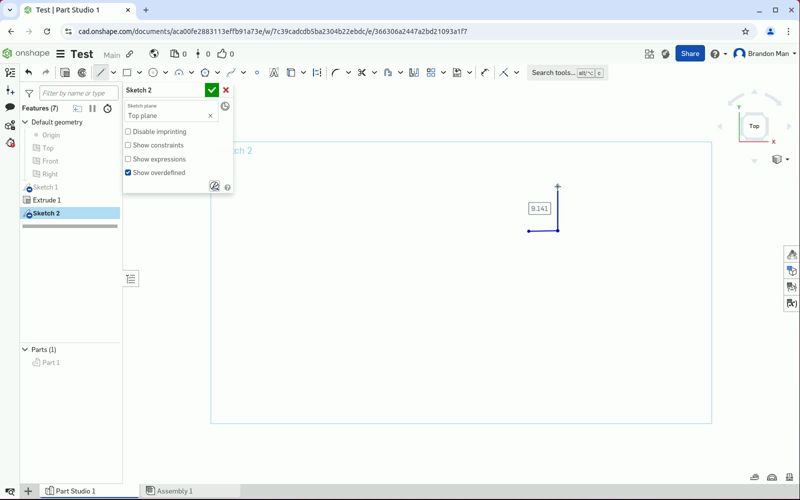
key_down(shift)
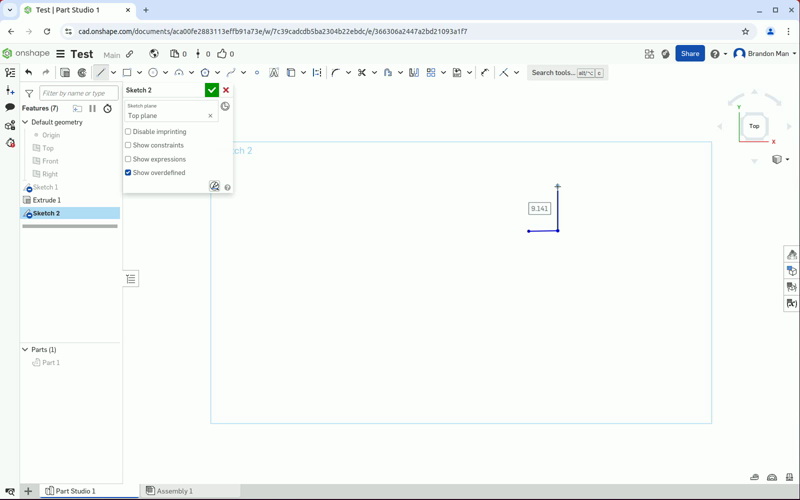
mouse_move(587, 186)
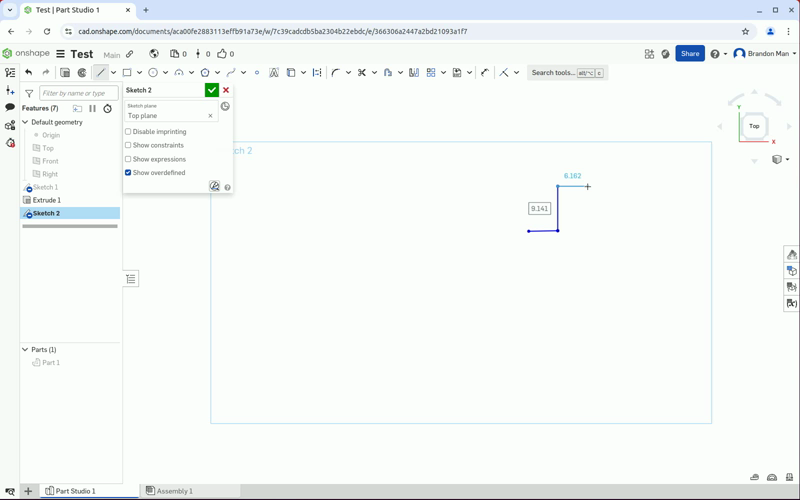
mouse_move(528, 213)
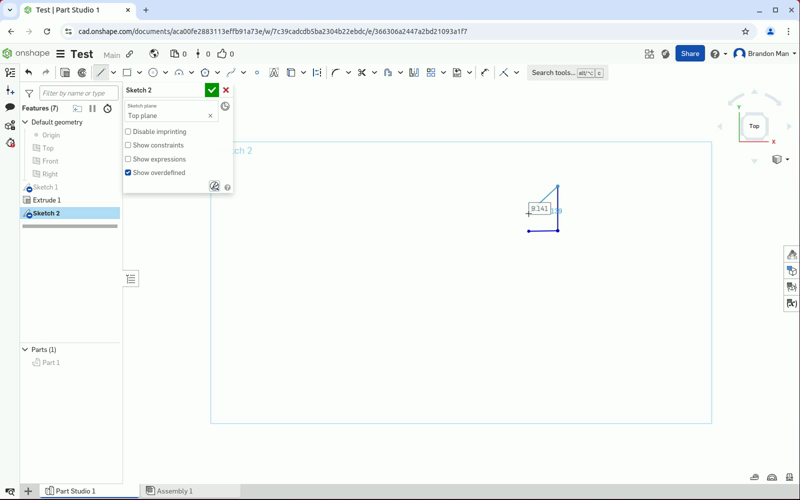
click(528, 213)
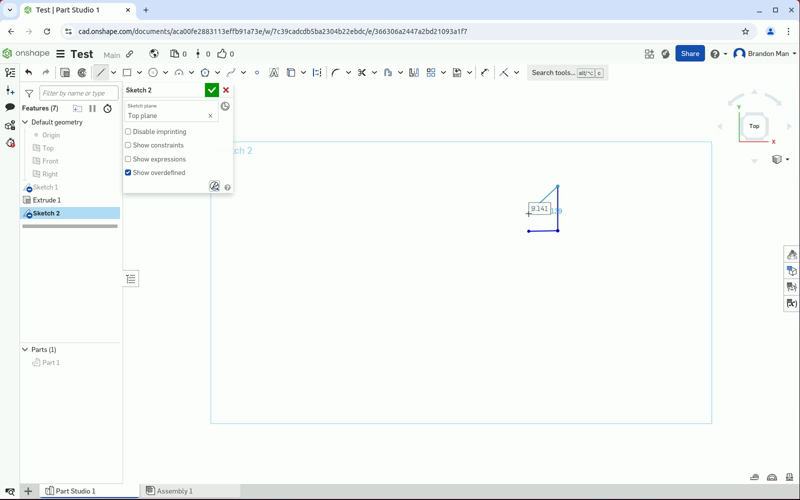
key_up(shift)
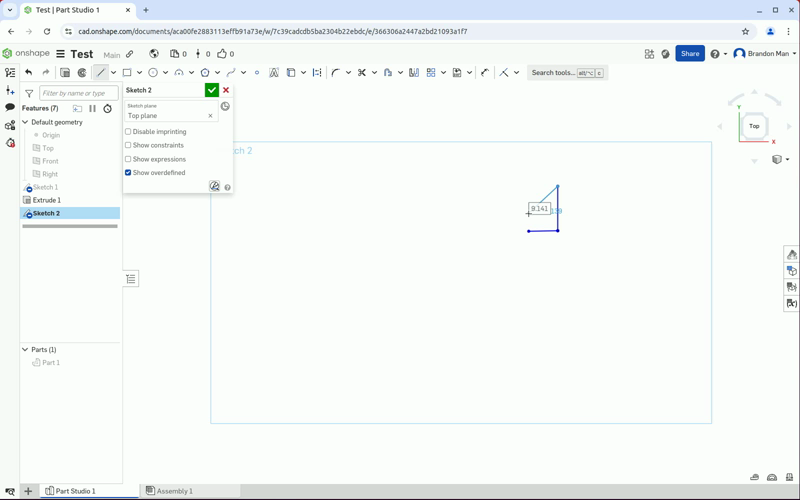
mouse_move(558, 213)
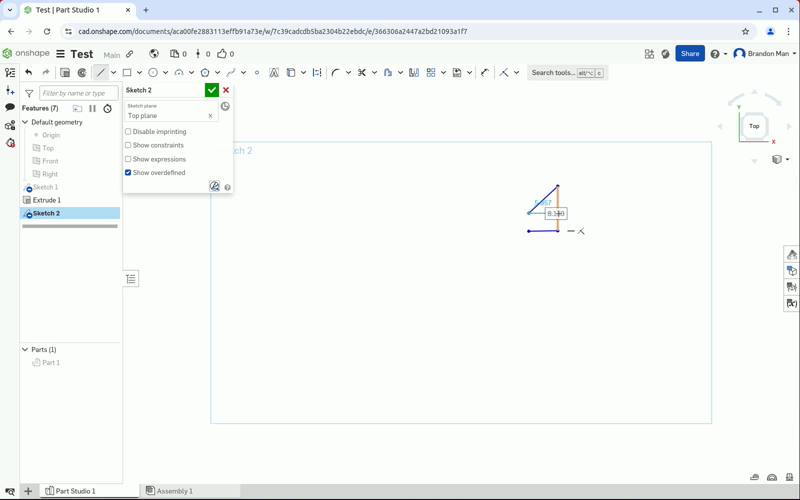
key_down(shift)
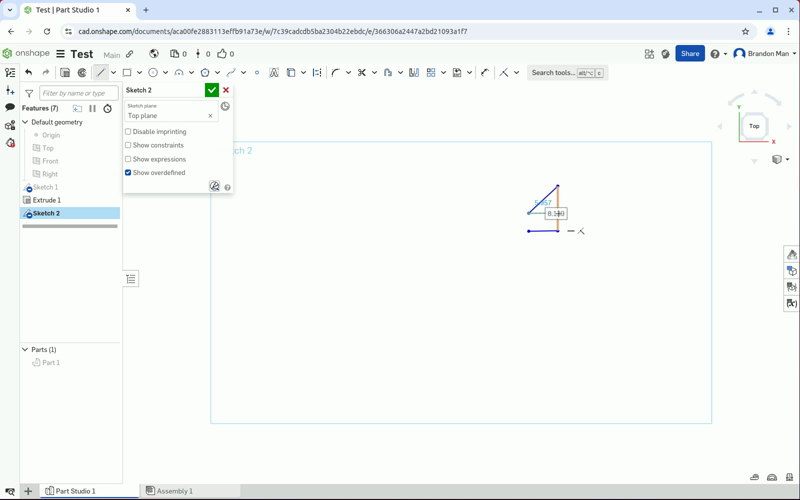
mouse_move(528, 231)
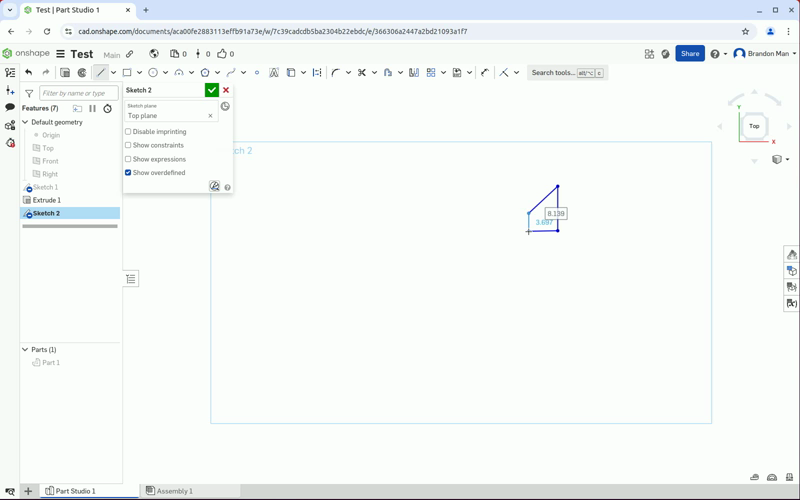
key_up(shift)
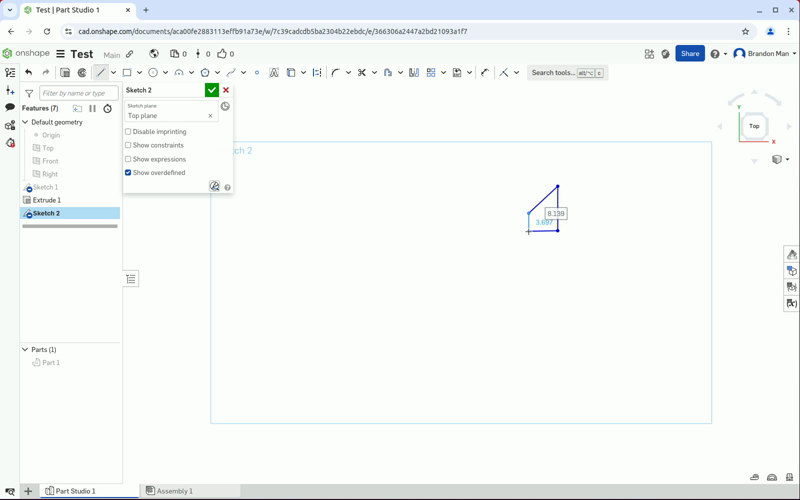
click(528, 231)
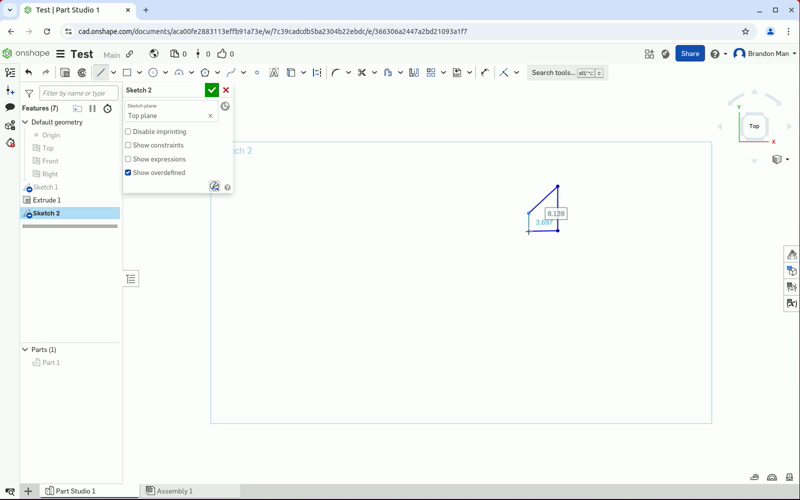
key(esc)
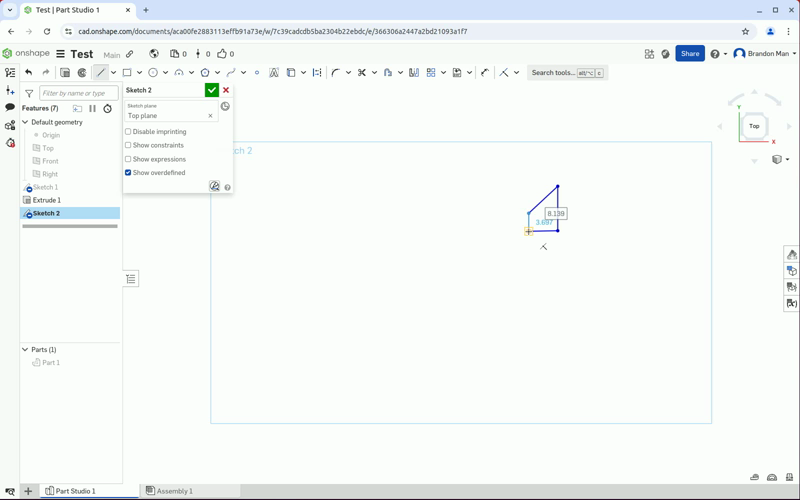
mouse_move(554, 202)
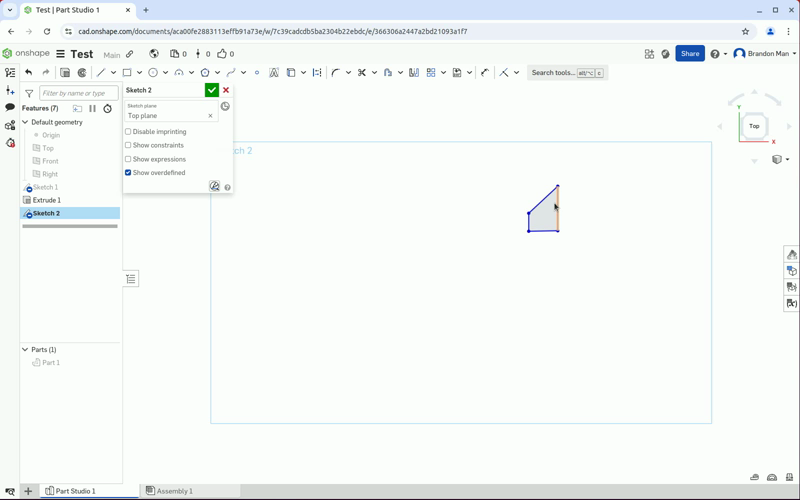
scroll(6)
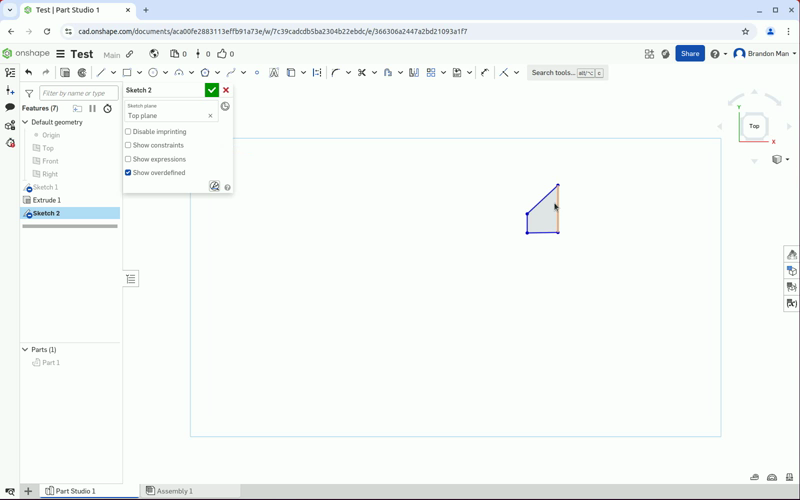
scroll(6)
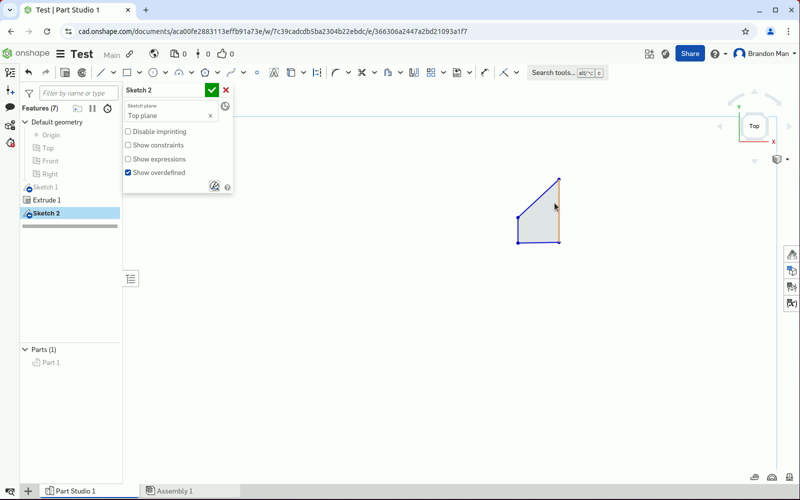
scroll(6)
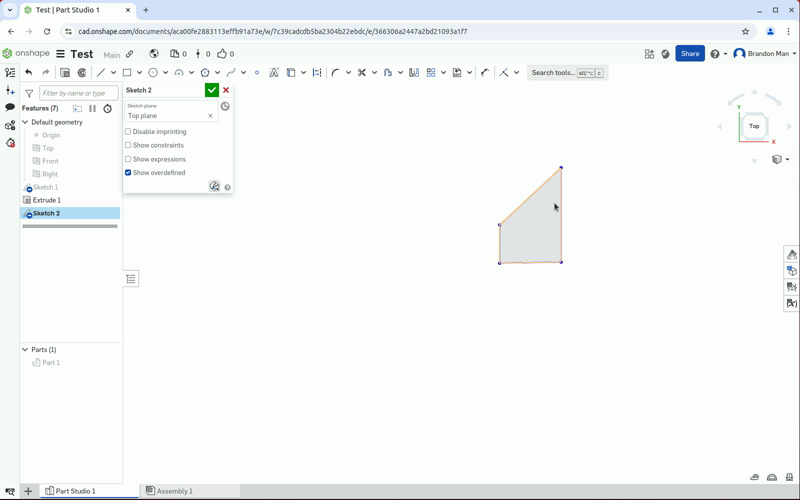
scroll(6)
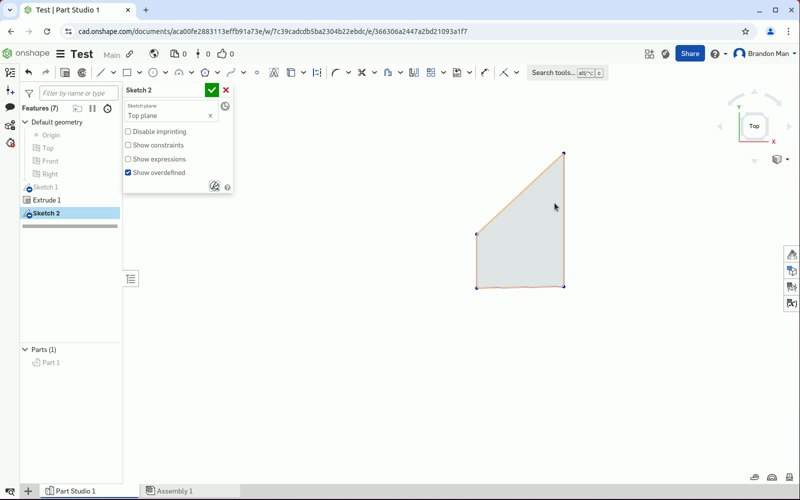
scroll(6)
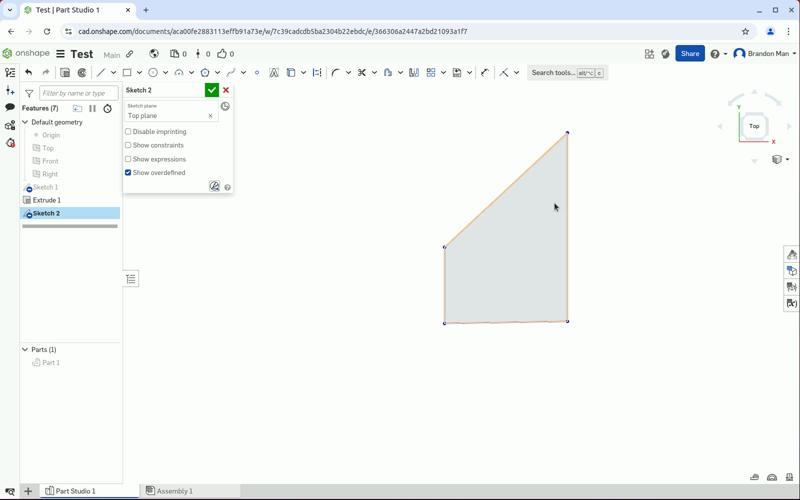
scroll(6)
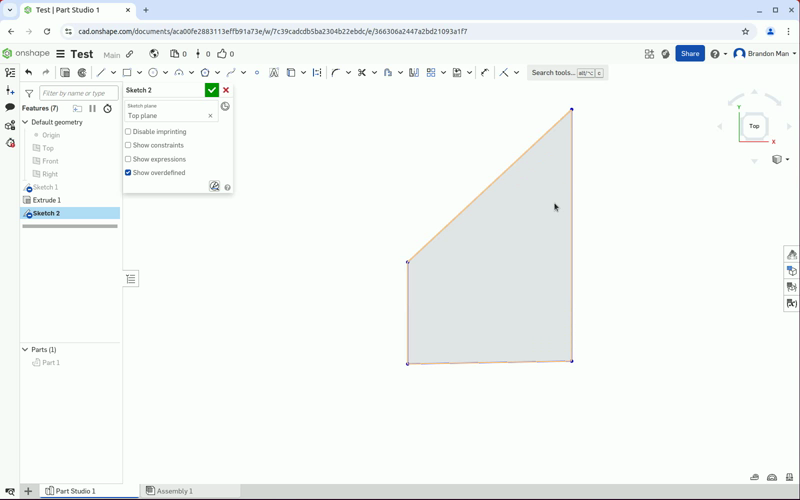
scroll(6)
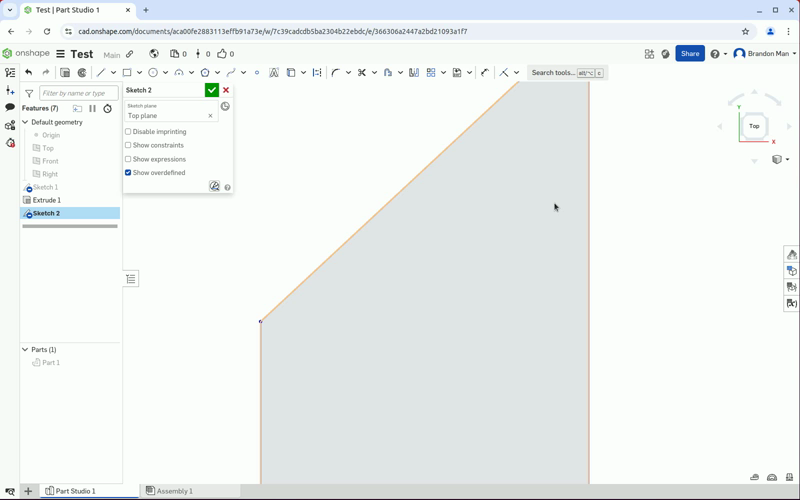
click(554, 202)
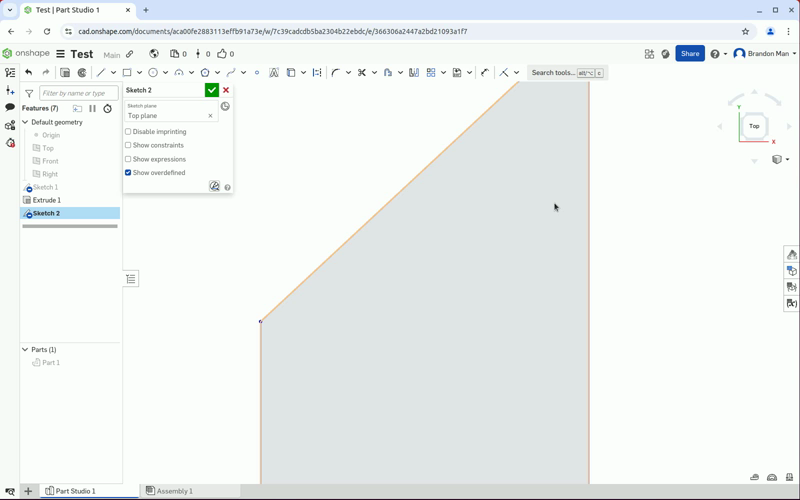
scroll(-6)
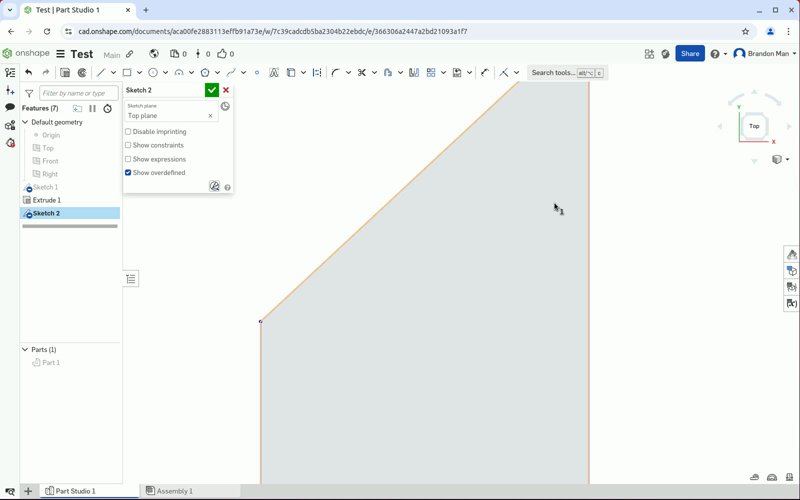
scroll(-6)
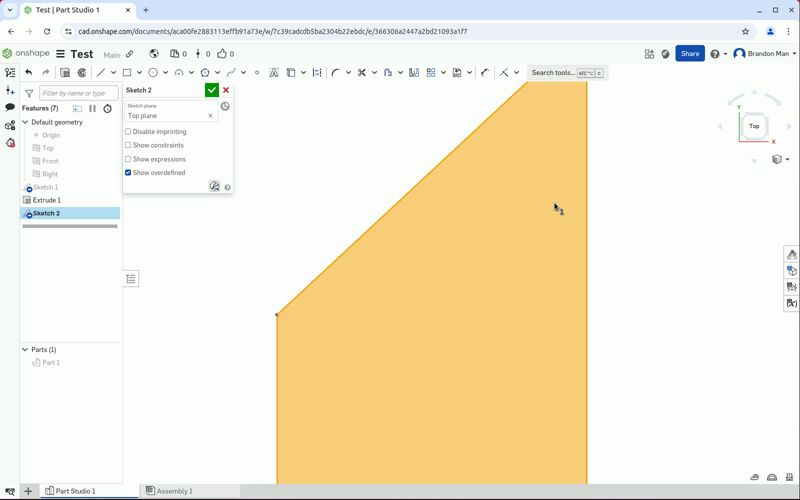
scroll(-6)
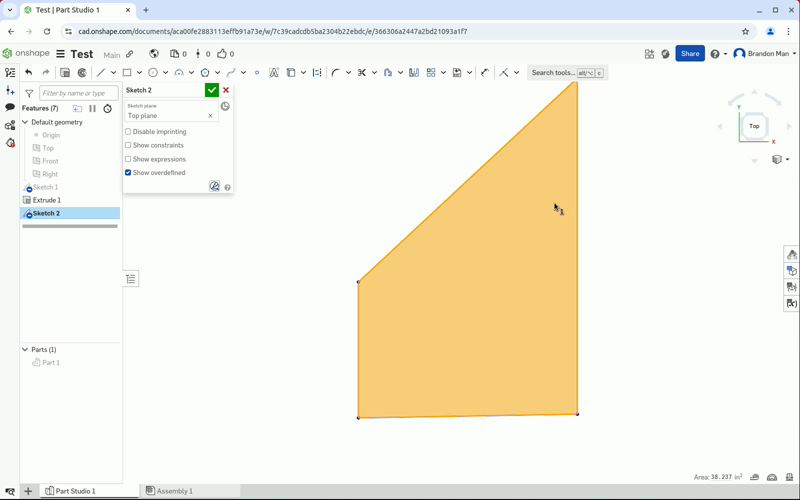
scroll(-6)
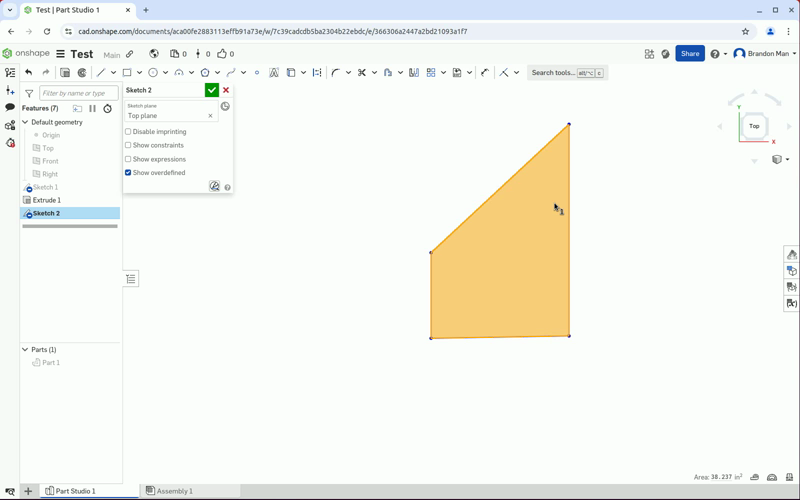
scroll(-6)
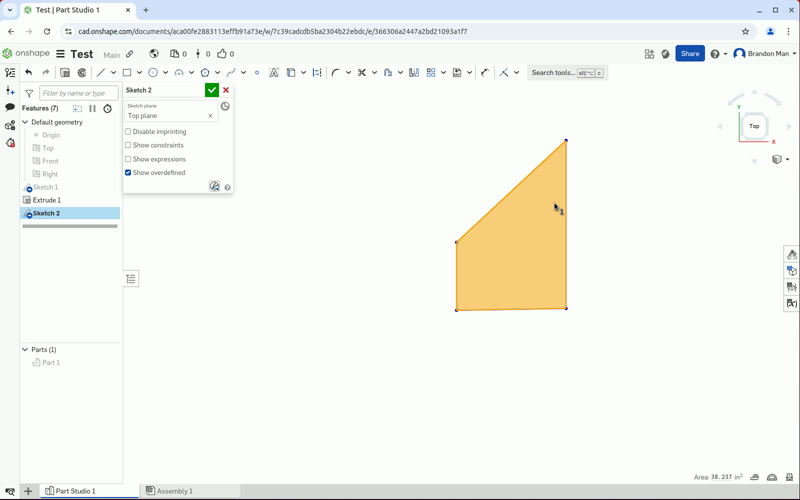
scroll(-6)
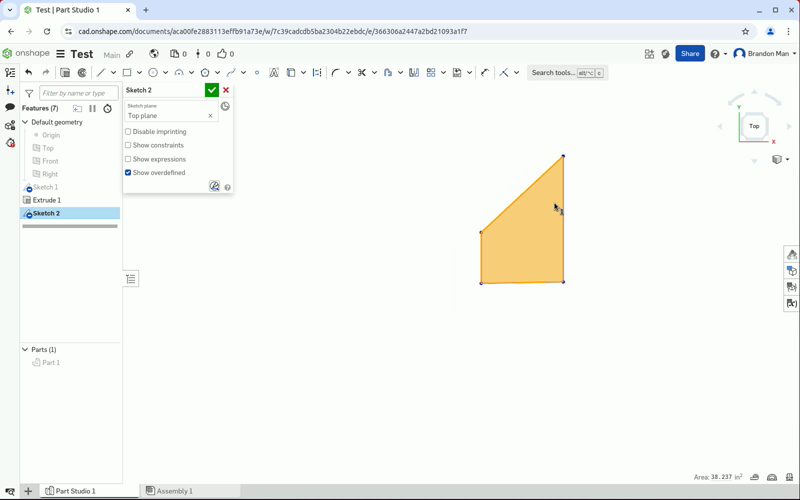
scroll(-6)
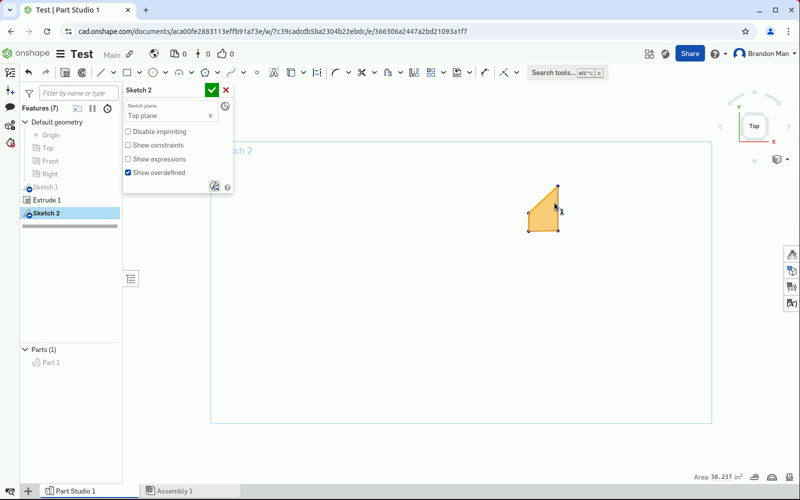
mouse_move(73, 352)
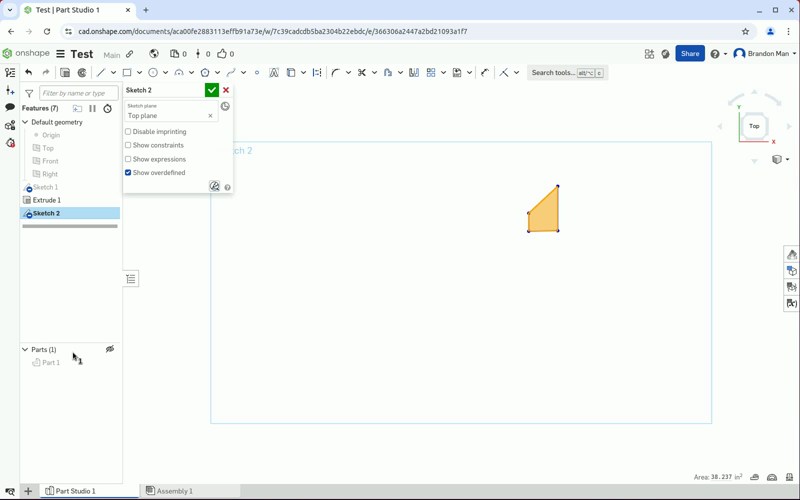
key(shift+y)
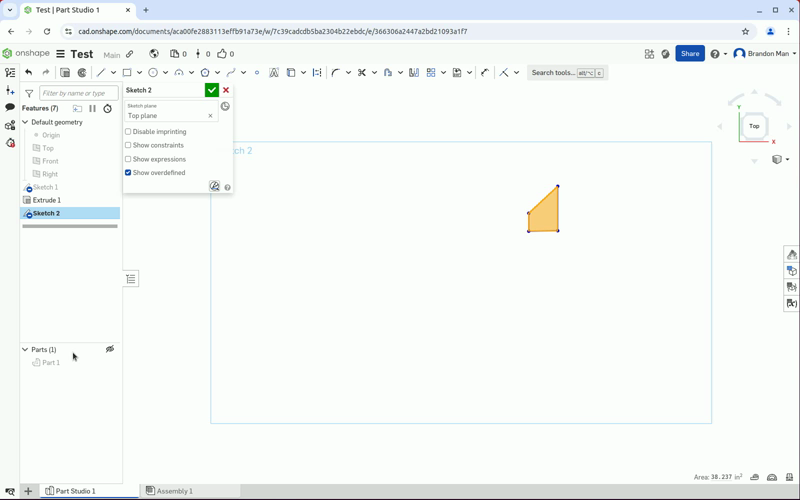
key(shift+e)
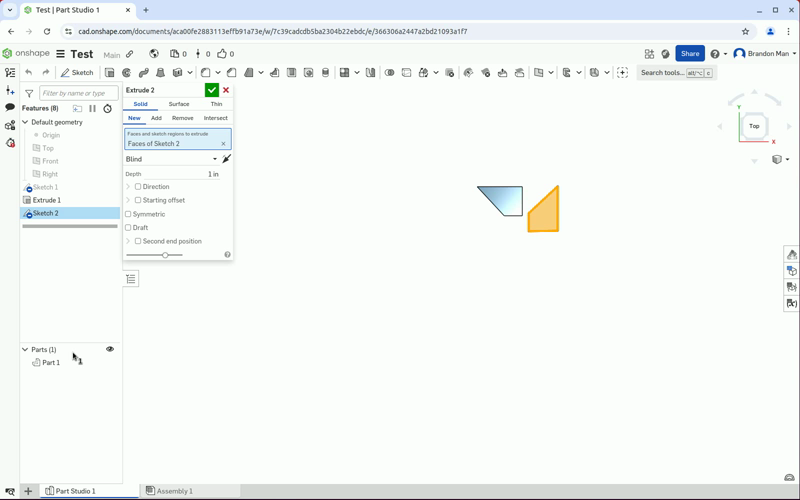
mouse_move(143, 106)
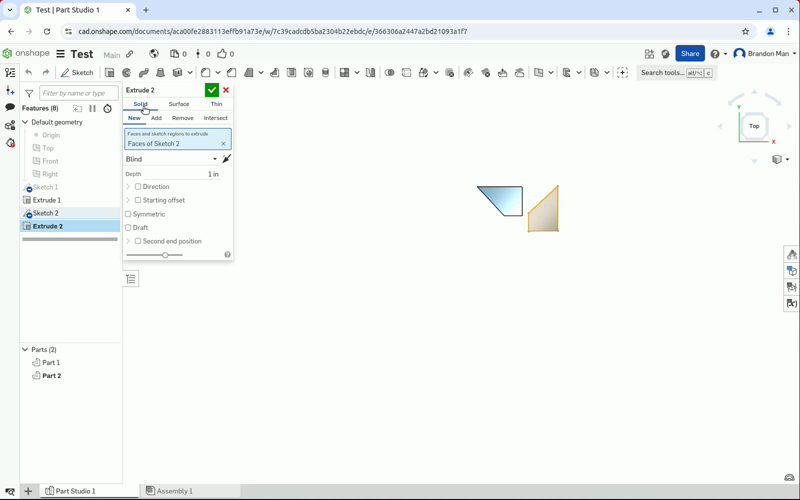
click(143, 106)
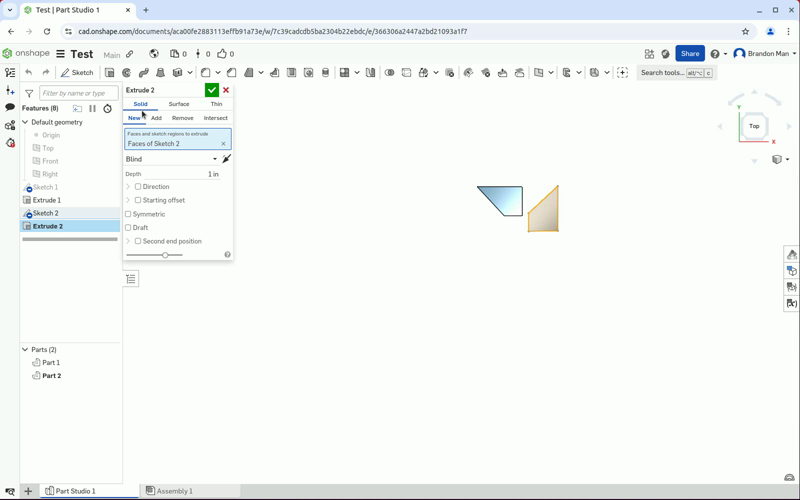
mouse_move(137, 120)
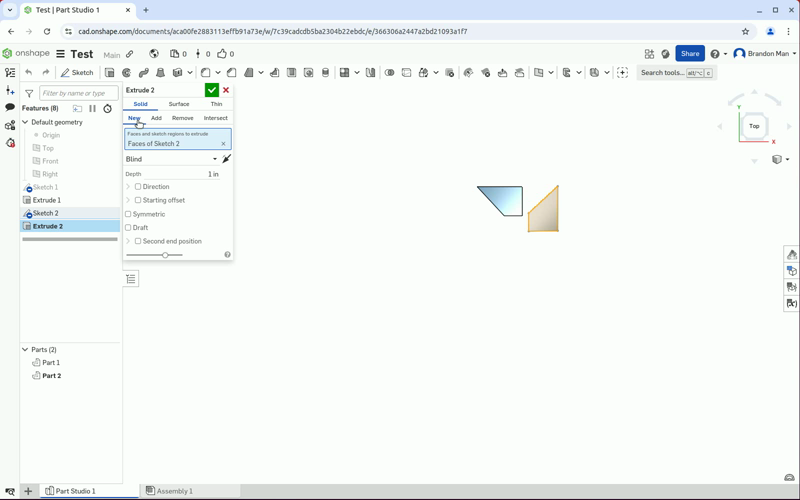
click(137, 120)
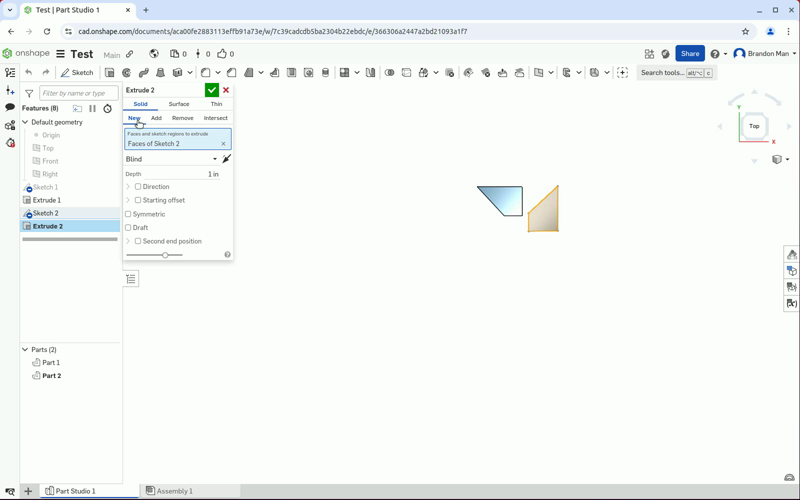
key(tab, 4)
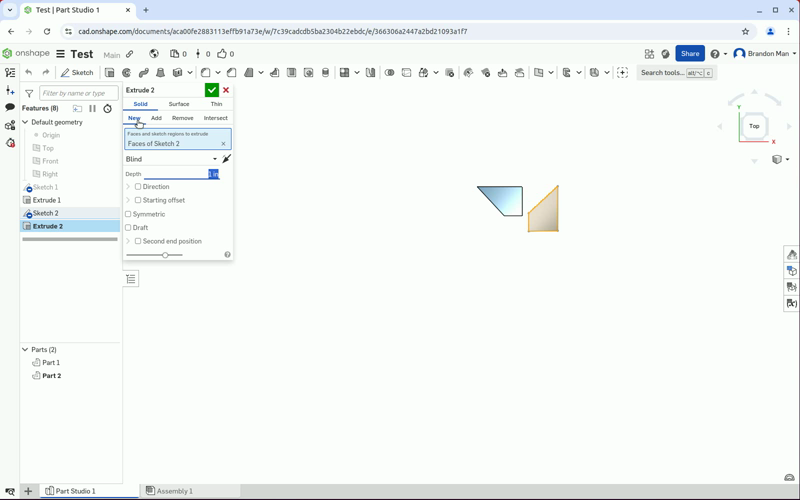
text(0.481)
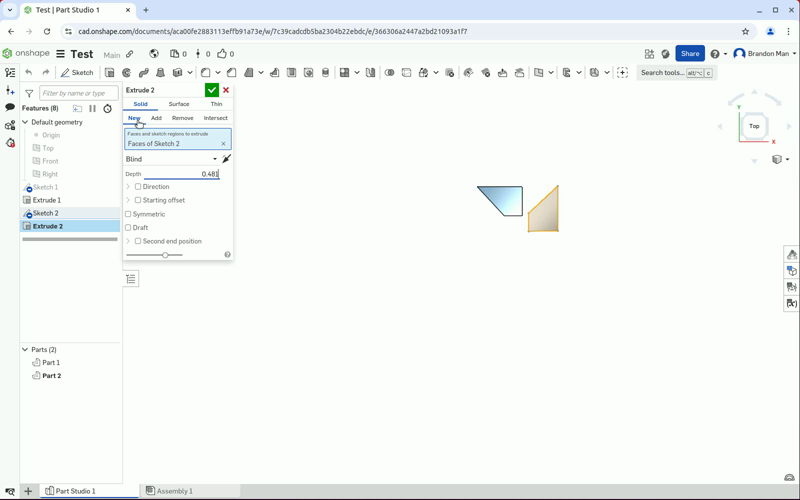
key(enter)
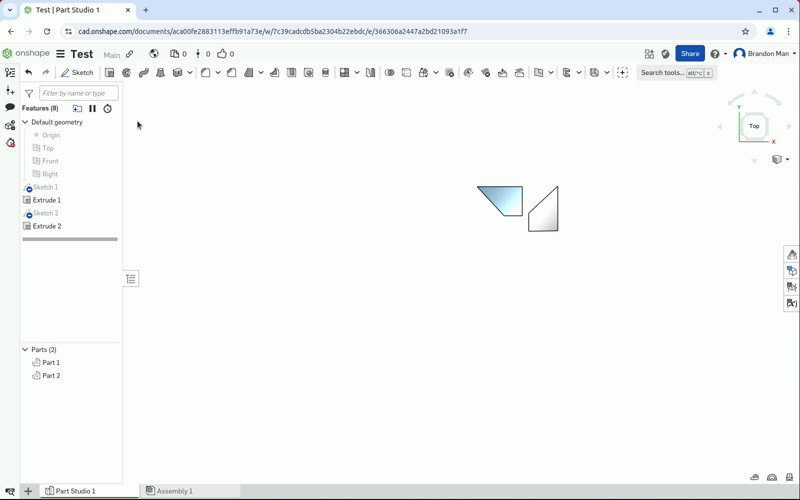
key(shift+h)
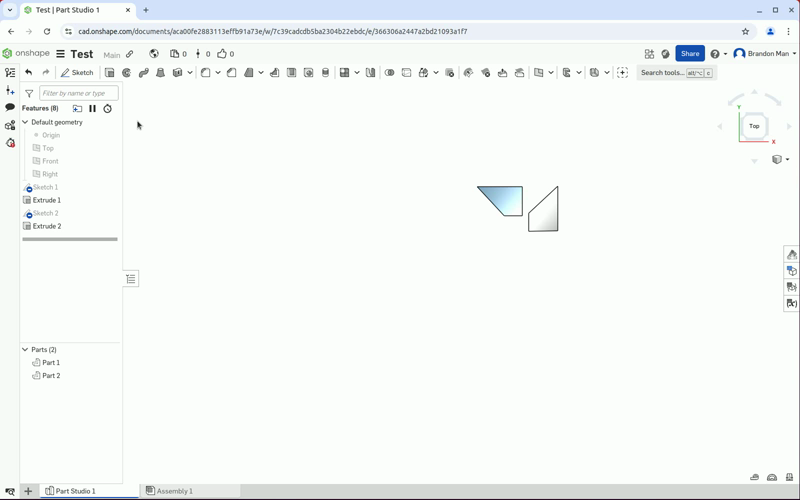
key(shift+h)
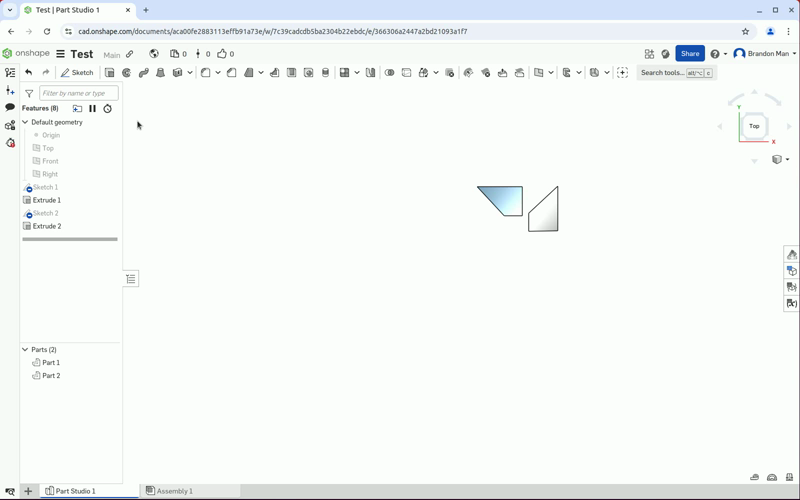
mouse_move(73, 189)
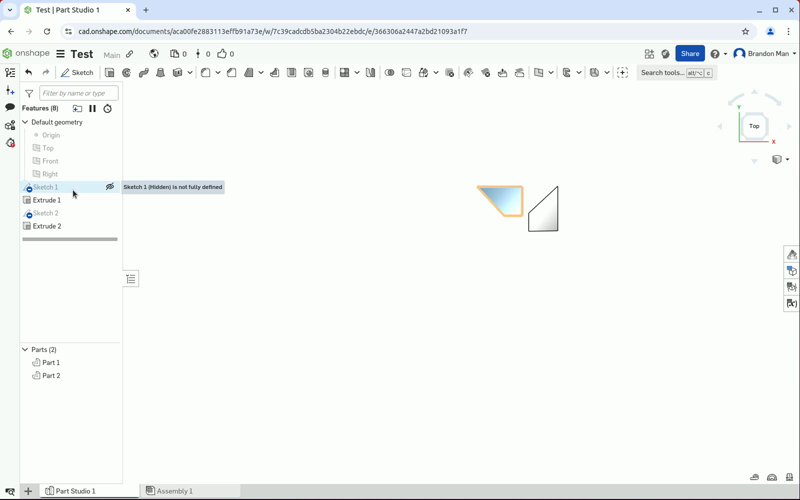
click(73, 189)
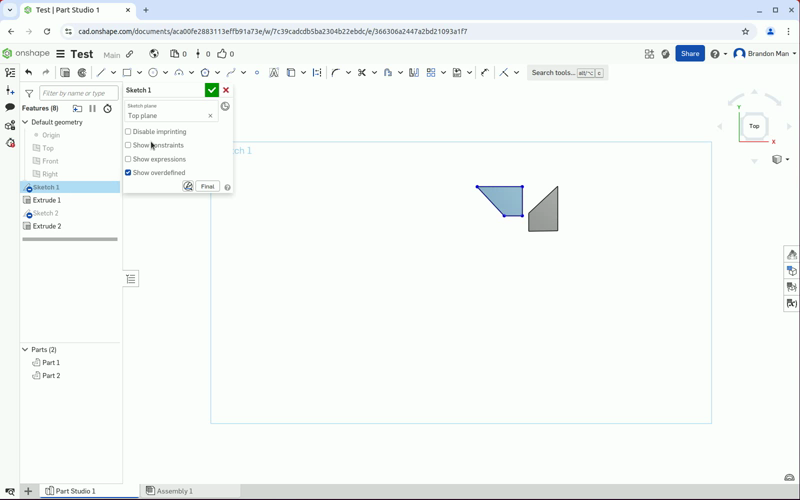
mouse_move(229, 92)
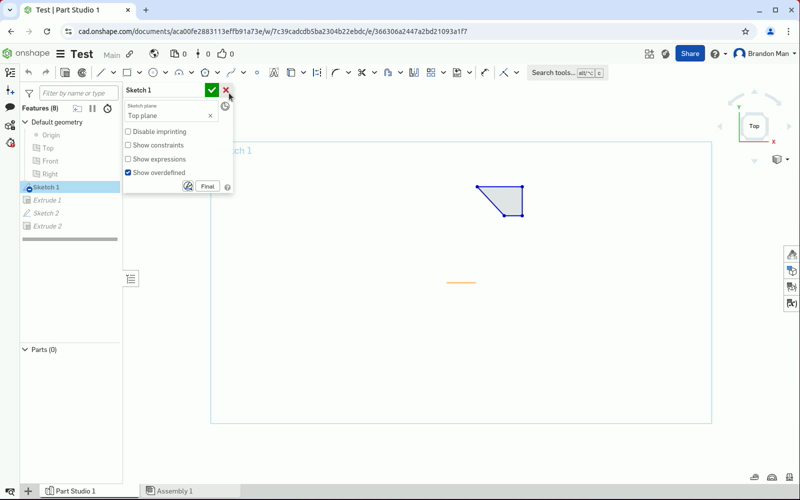
click(229, 92)
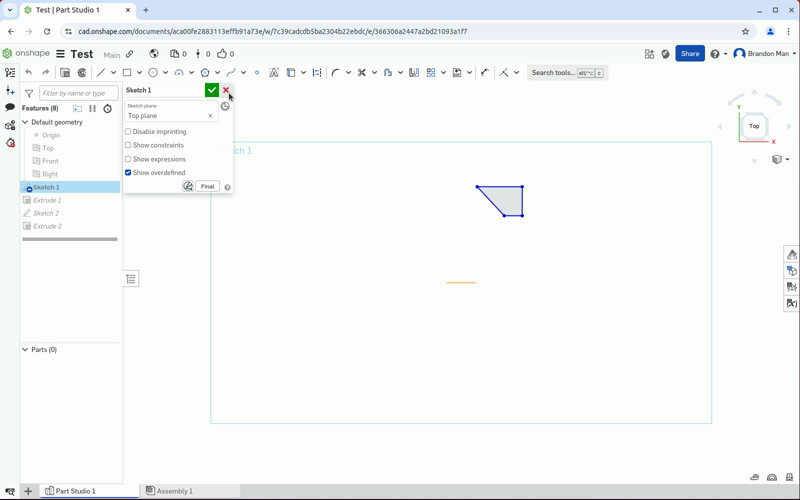
key(shift+s)
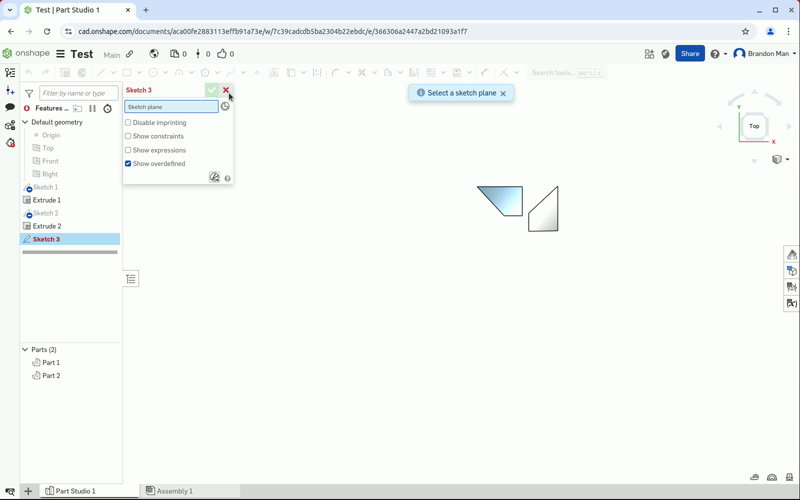
mouse_move(73, 150)
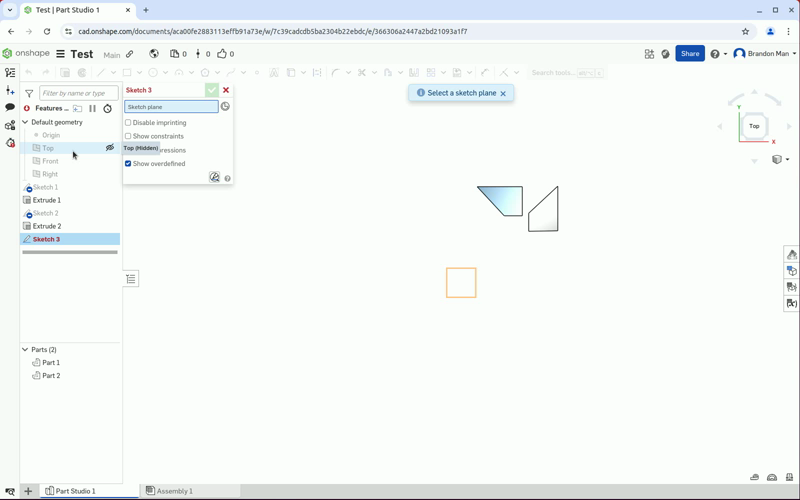
click(73, 150)
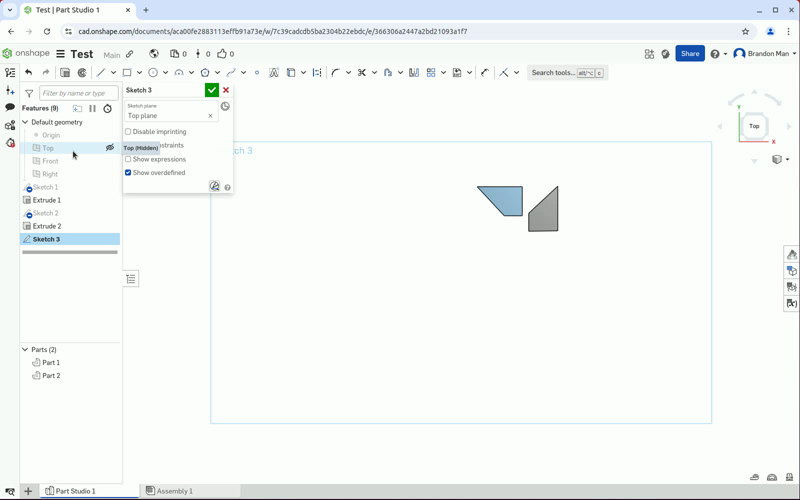
mouse_move(73, 352)
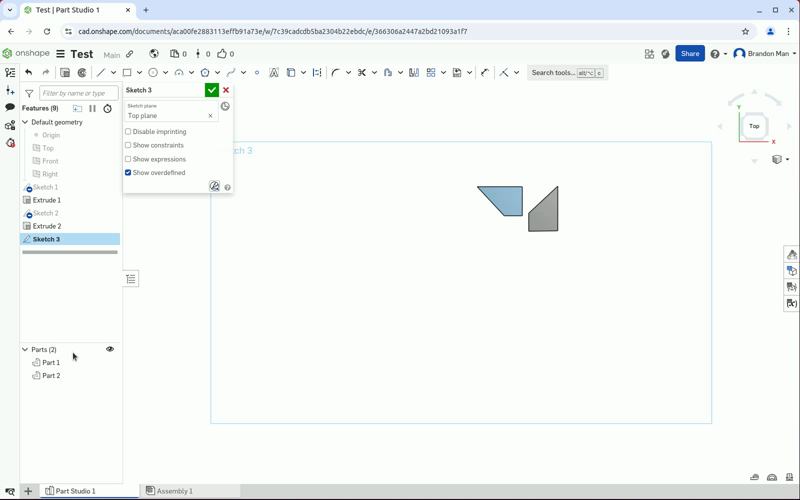
key(y)
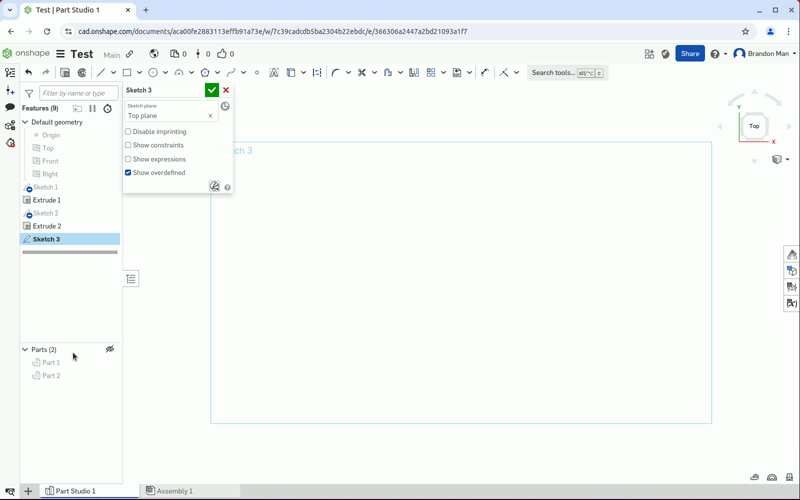
key(l)
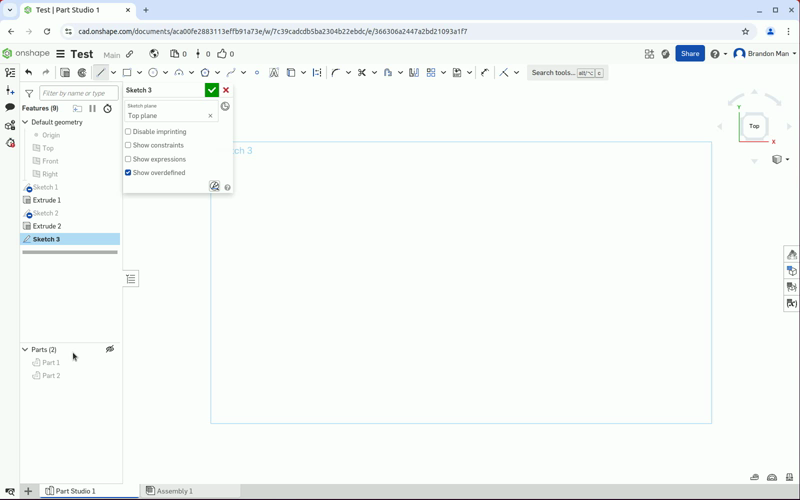
key_down(shift)
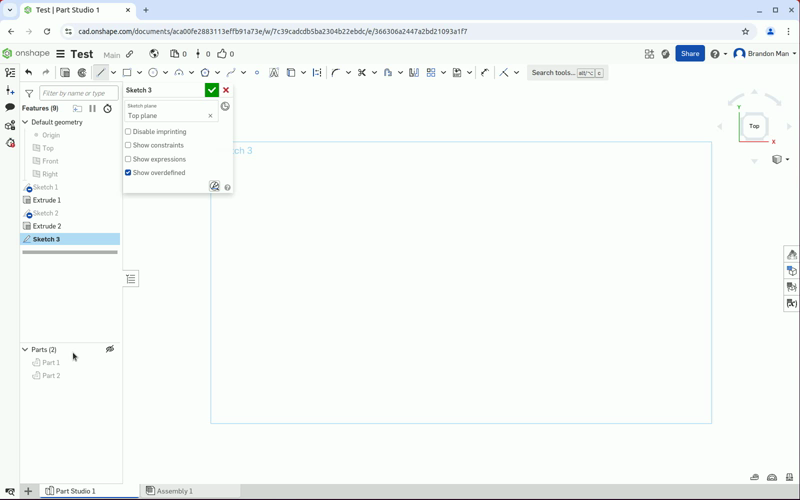
mouse_move(512, 238)
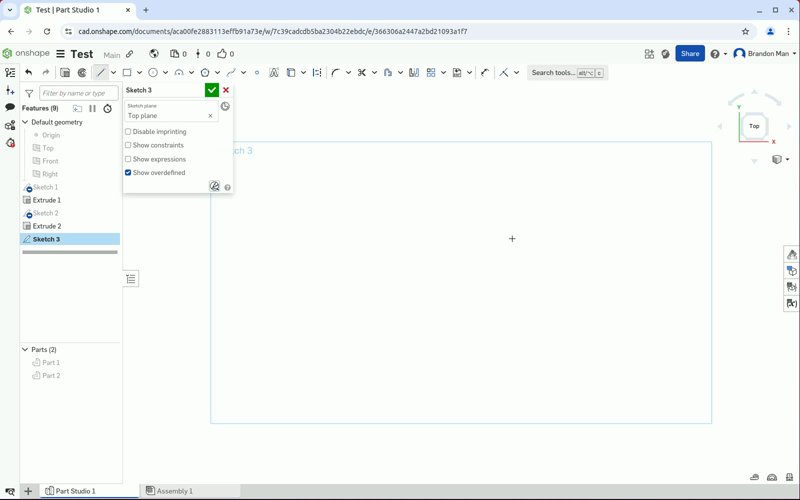
click(512, 238)
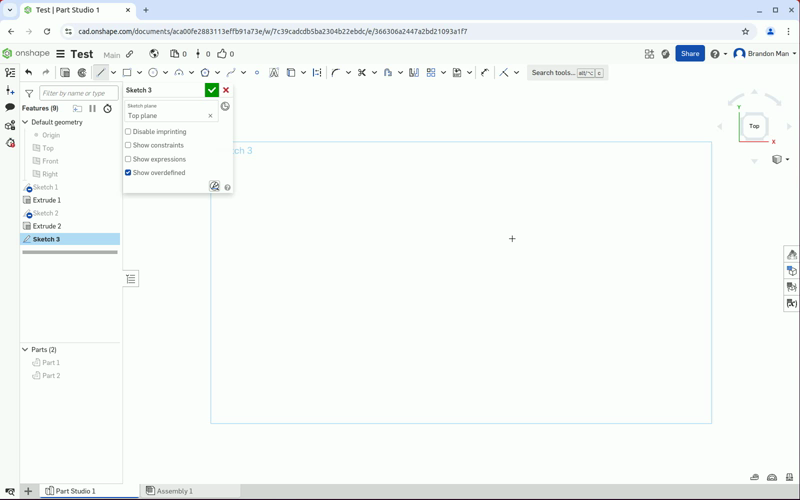
key_up(shift)
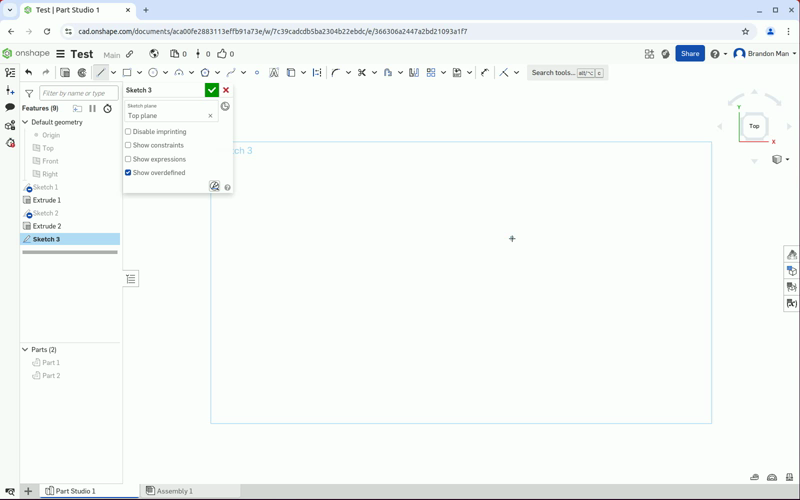
key_down(shift)
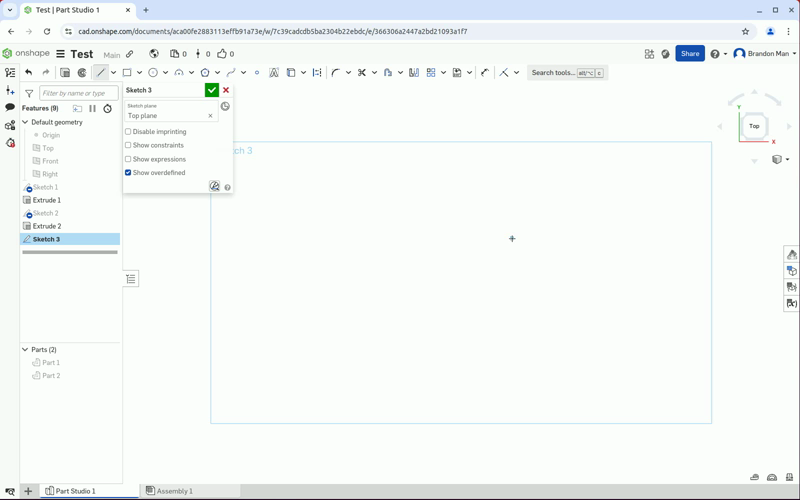
mouse_move(542, 238)
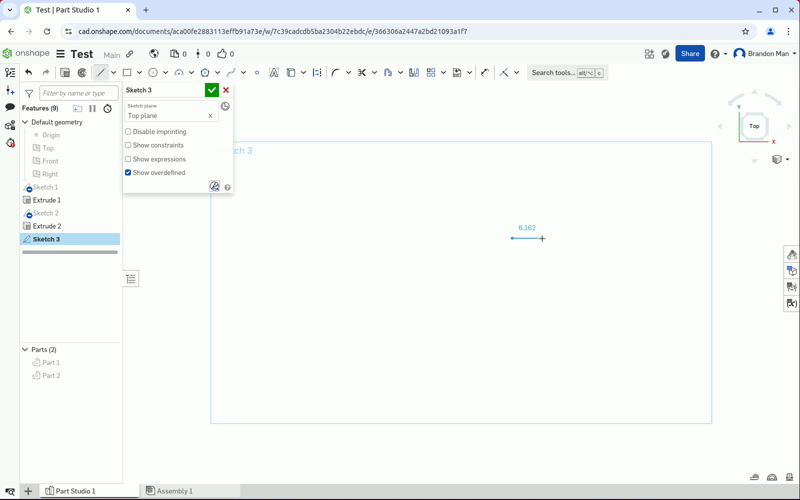
mouse_move(513, 267)
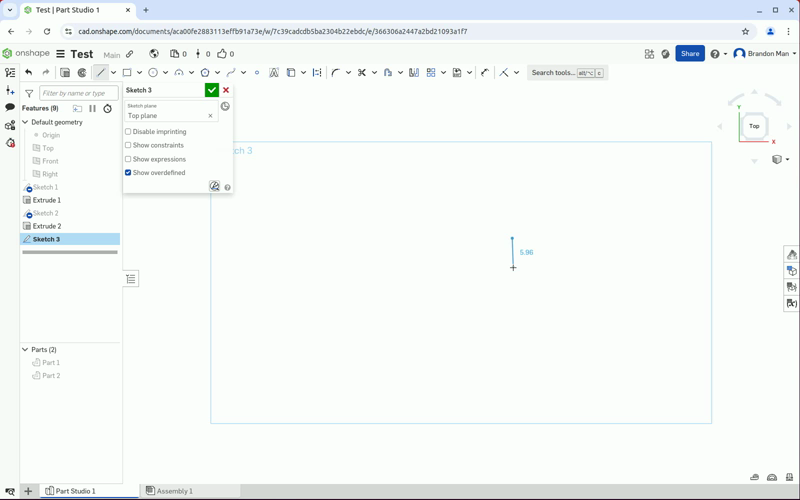
click(513, 267)
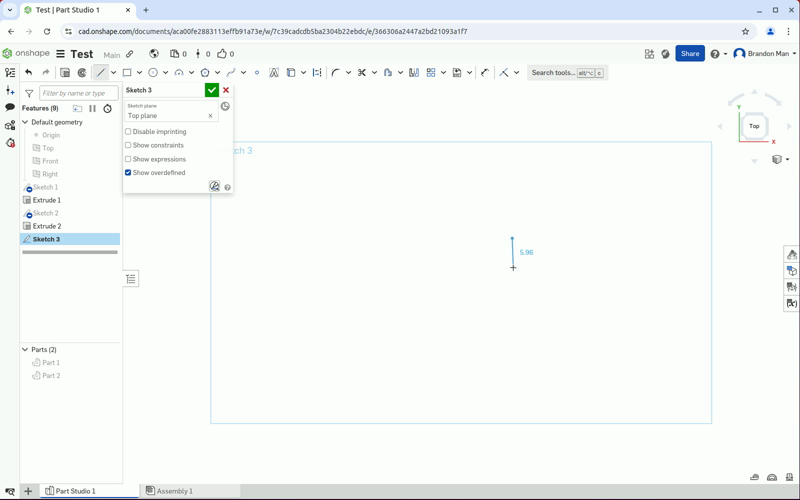
key_up(shift)
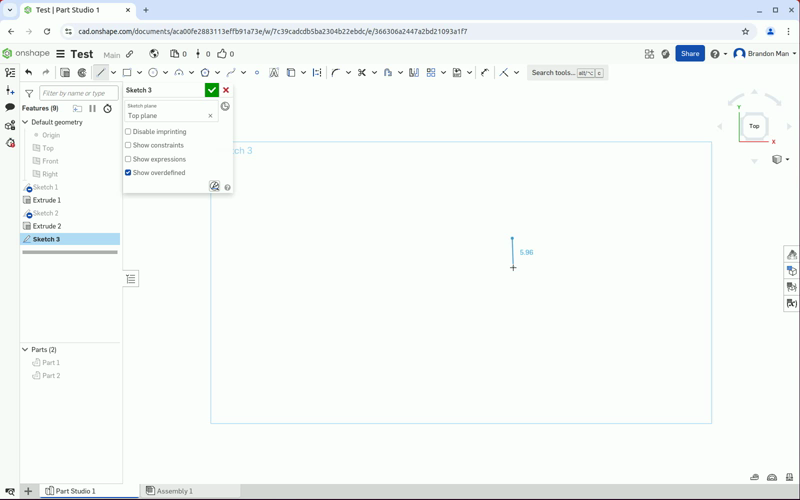
key_down(shift)
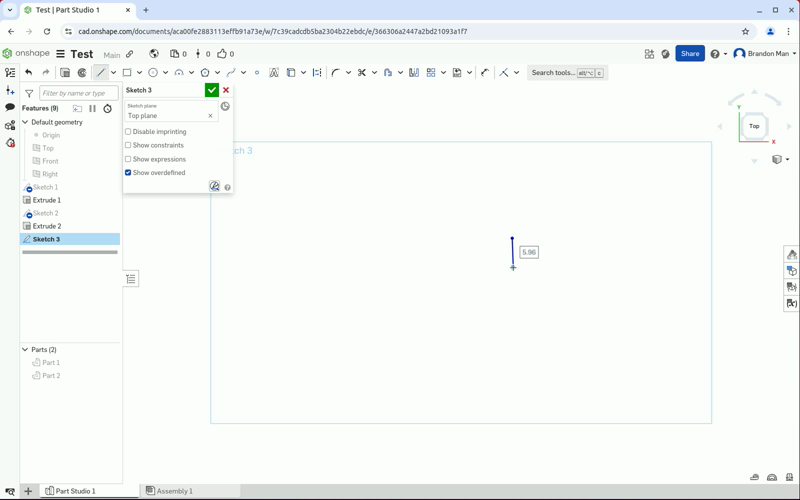
mouse_move(543, 267)
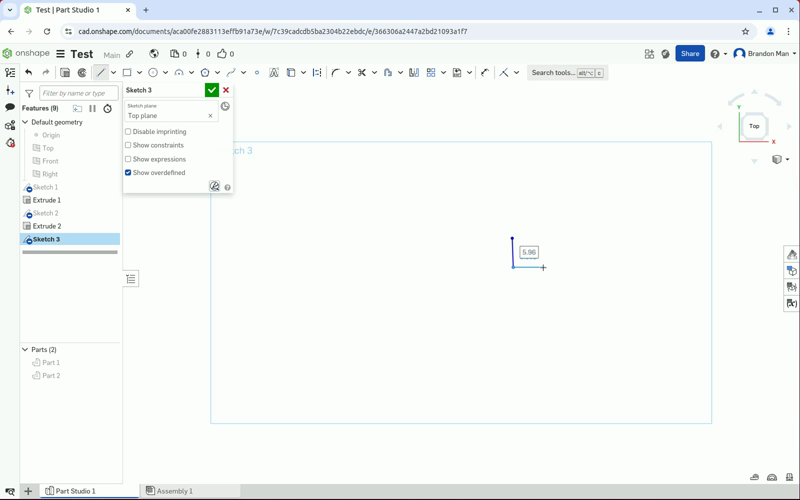
mouse_move(557, 267)
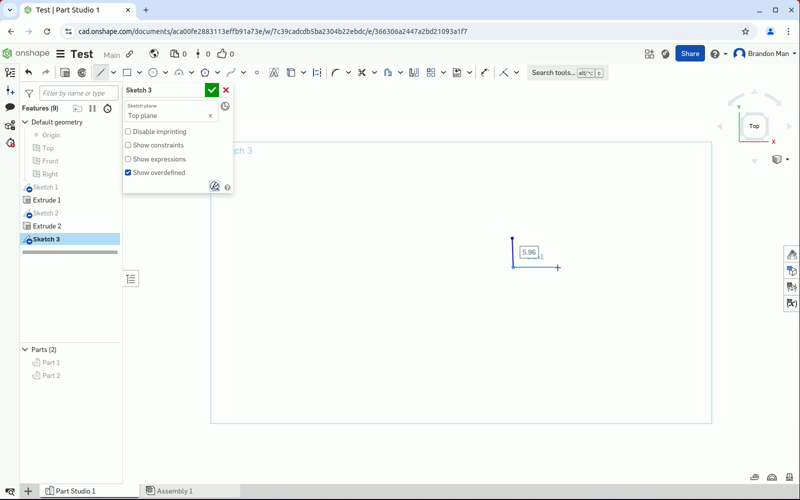
click(557, 267)
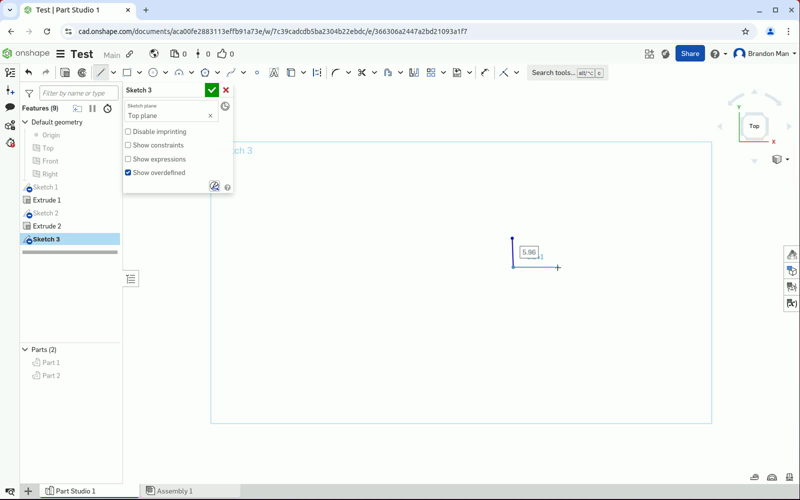
key_up(shift)
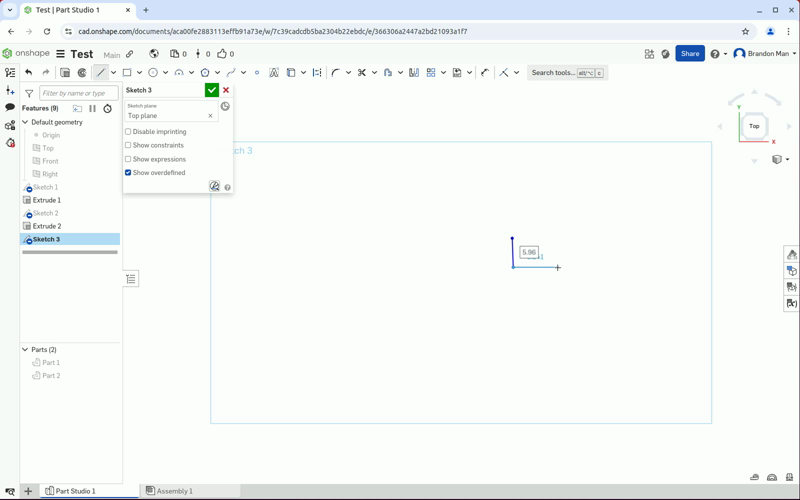
key_down(shift)
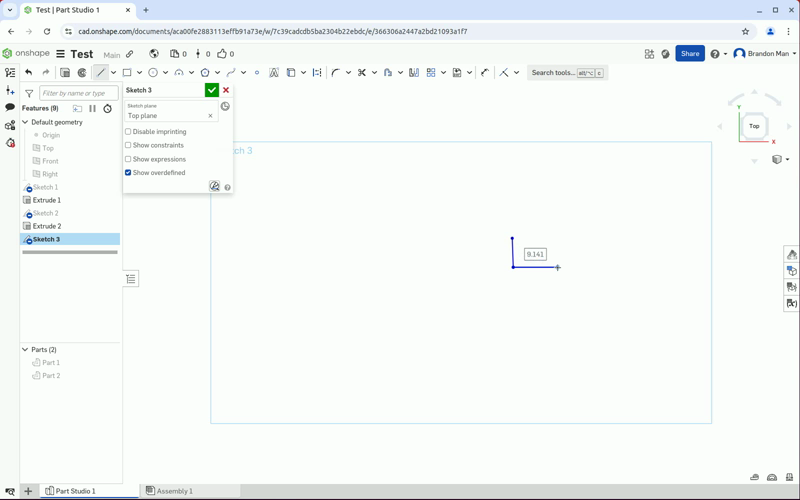
mouse_move(587, 267)
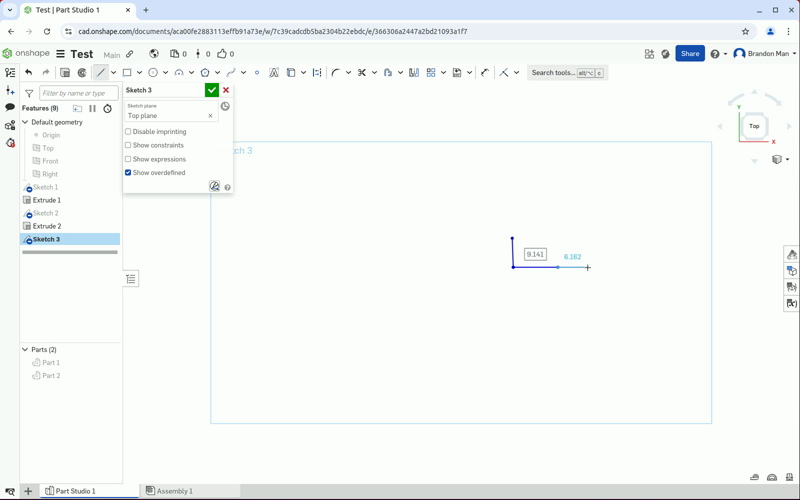
mouse_move(530, 238)
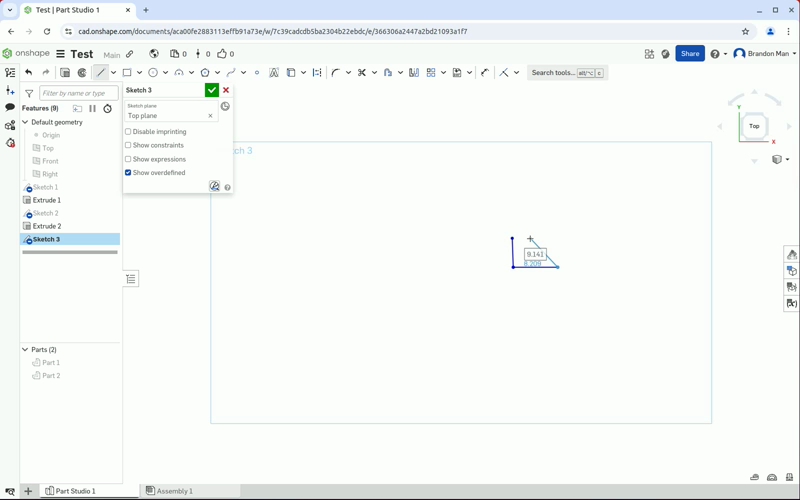
click(530, 238)
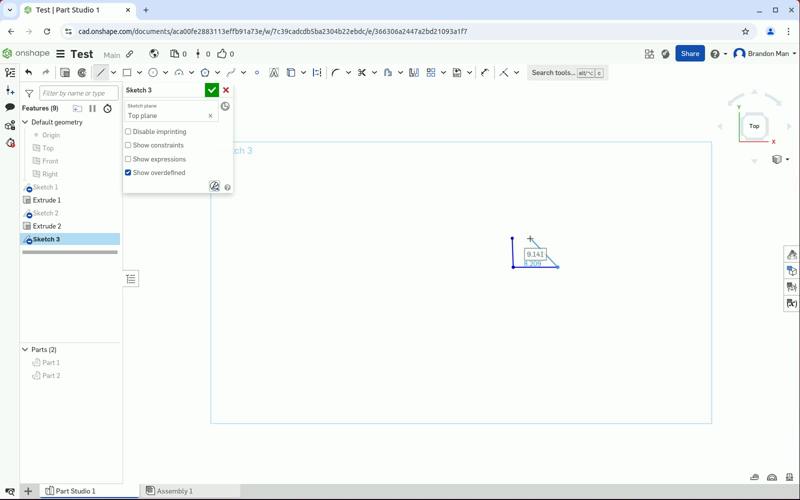
key_up(shift)
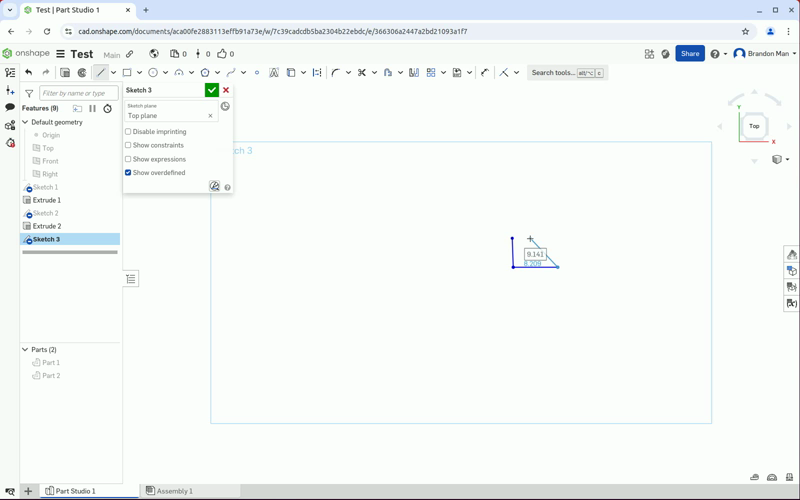
mouse_move(560, 238)
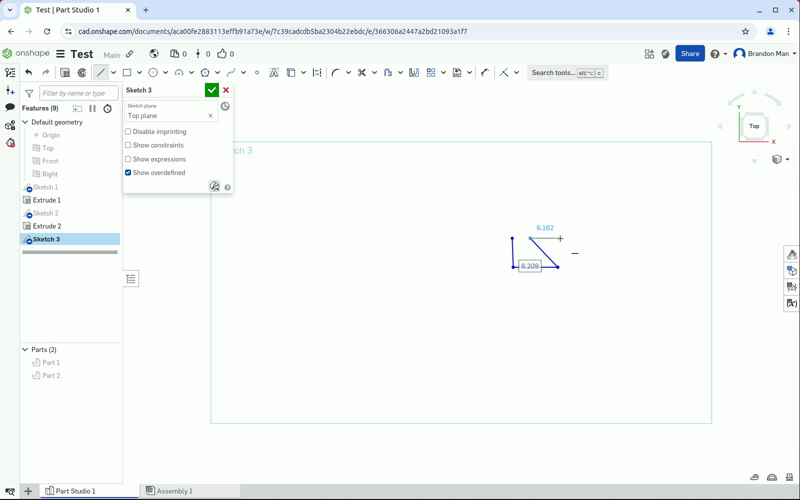
key_down(shift)
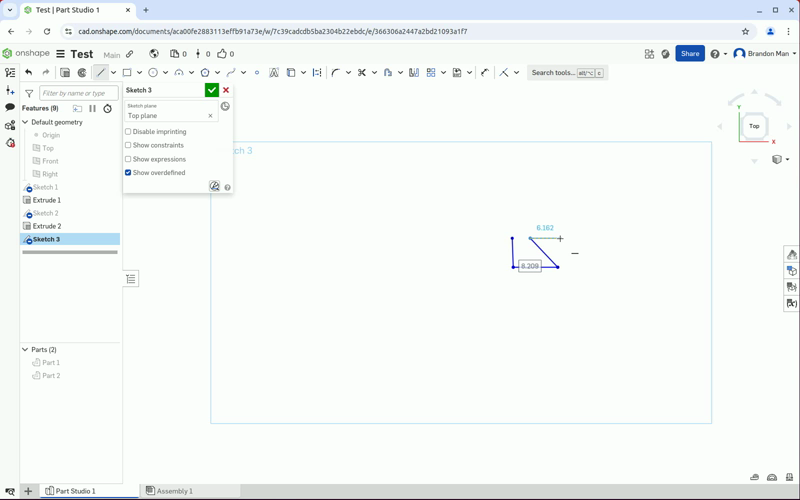
mouse_move(512, 238)
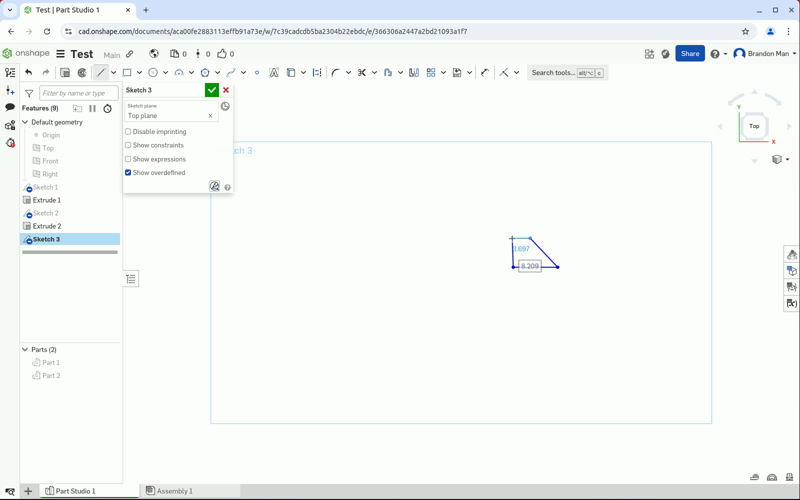
key_up(shift)
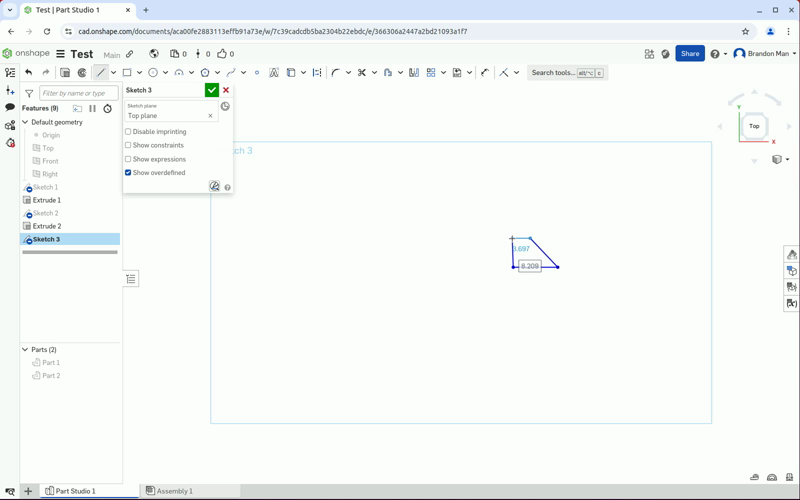
click(512, 238)
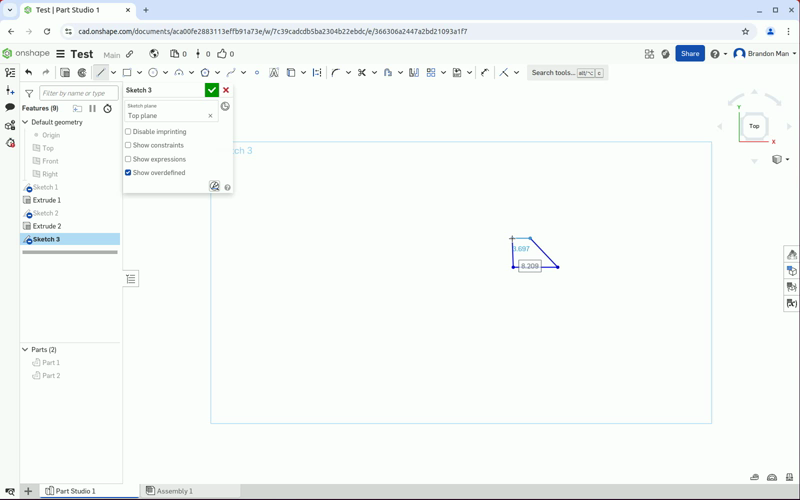
key(esc)
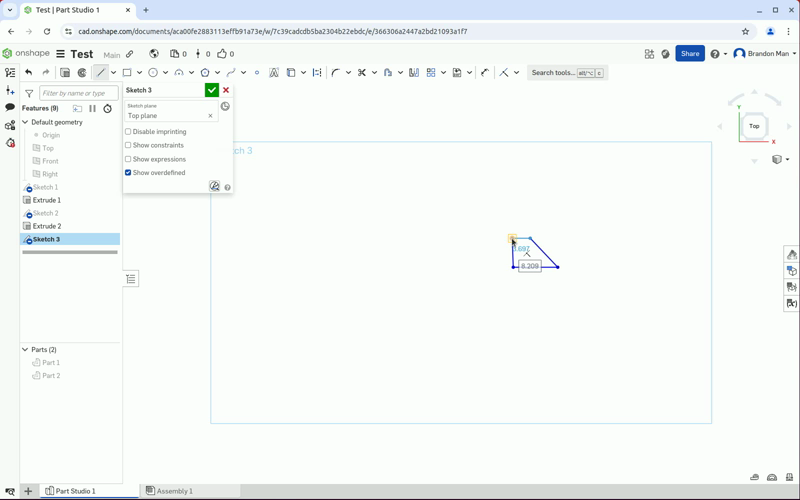
mouse_move(532, 249)
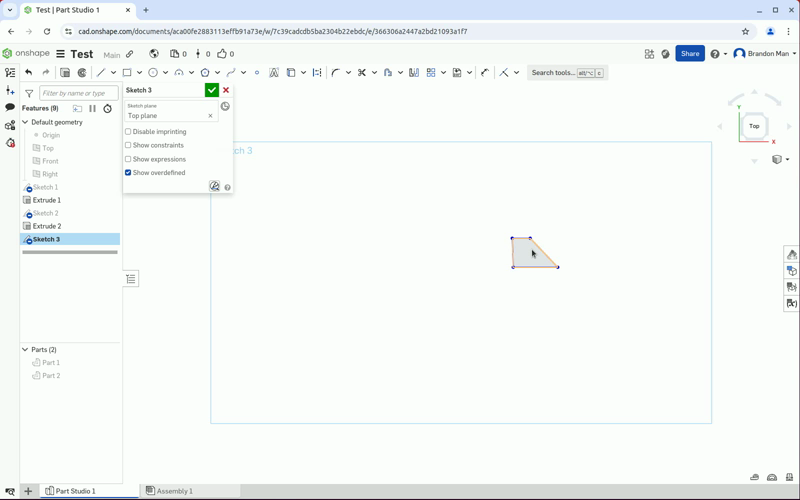
scroll(6)
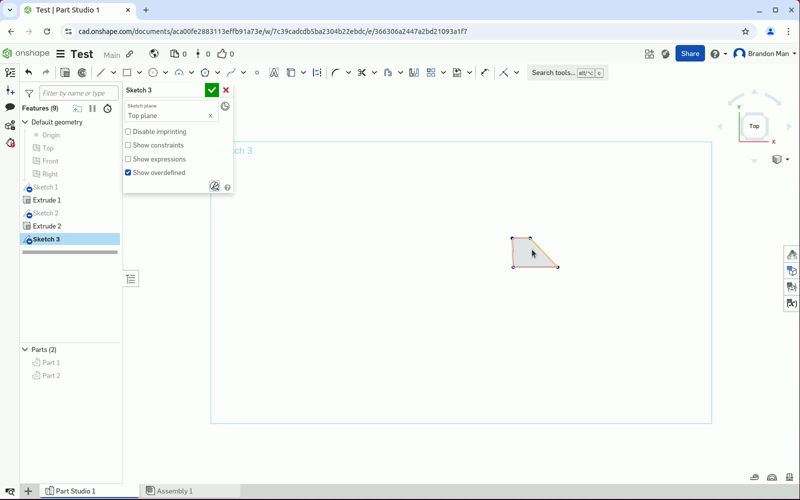
scroll(6)
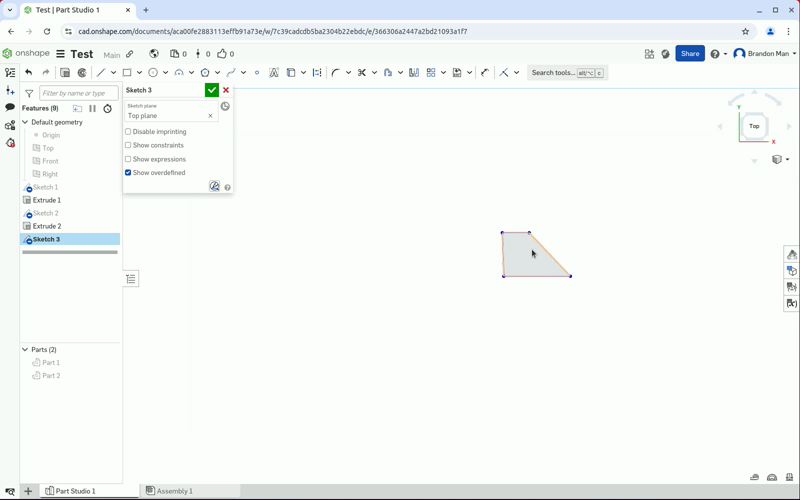
scroll(6)
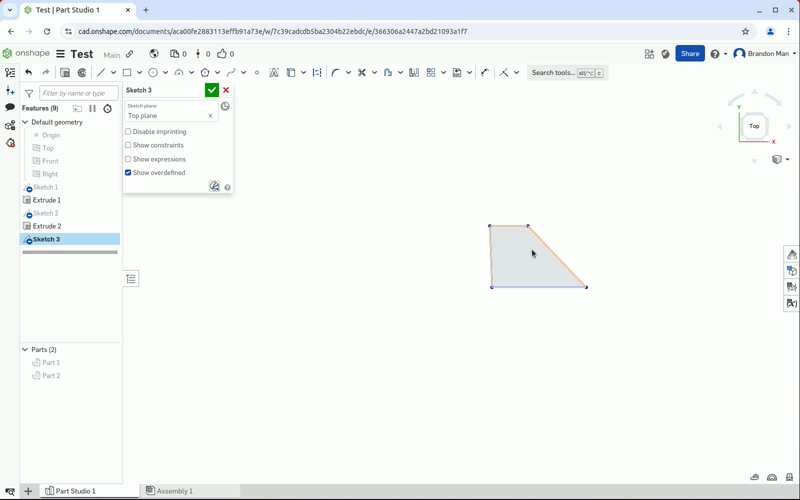
scroll(6)
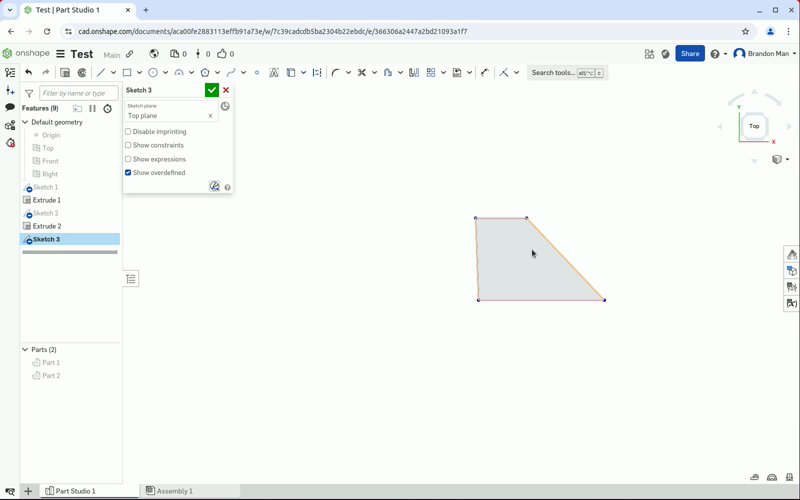
scroll(6)
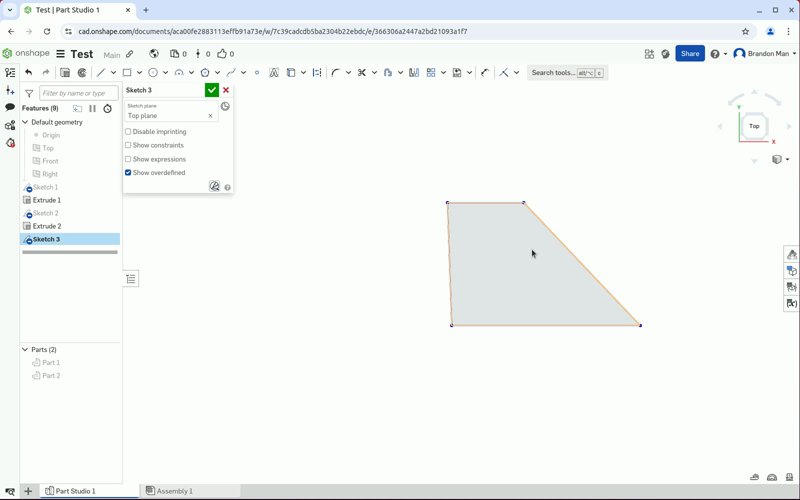
scroll(6)
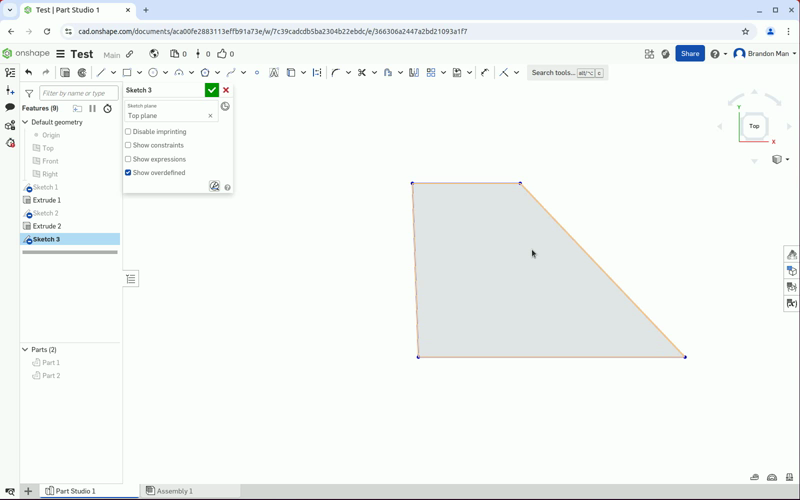
scroll(6)
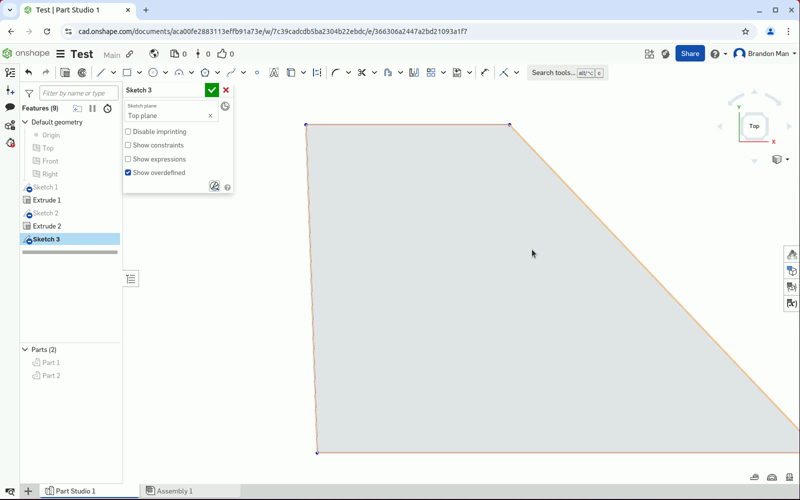
click(532, 249)
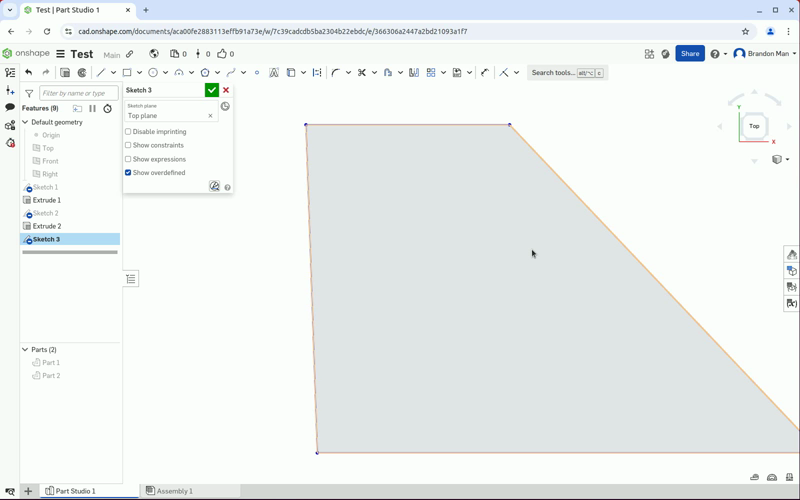
scroll(-6)
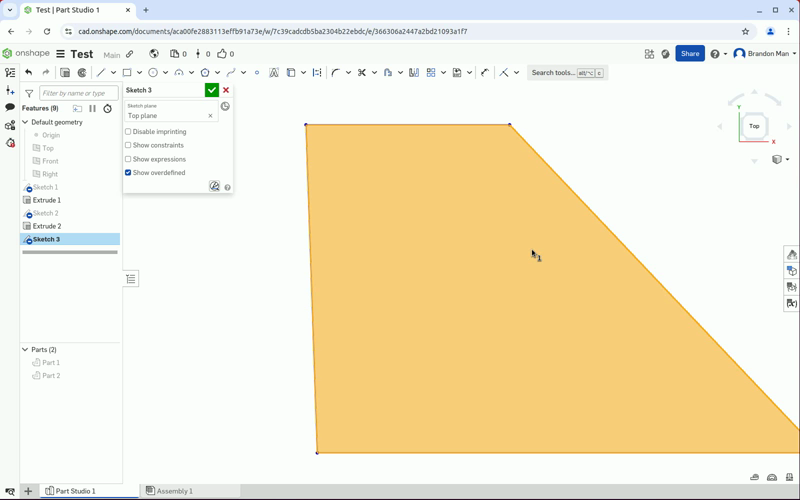
scroll(-6)
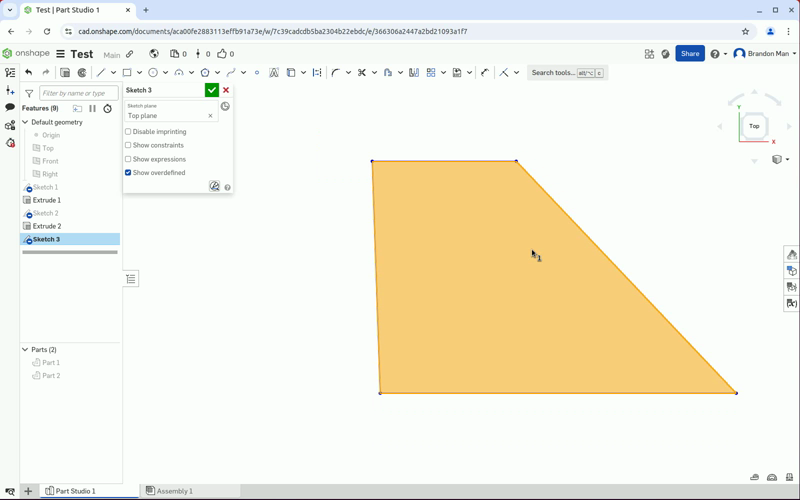
scroll(-6)
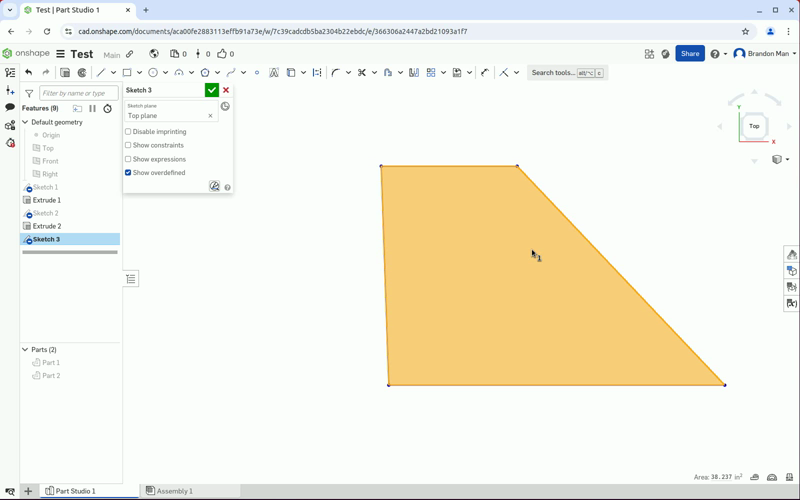
scroll(-6)
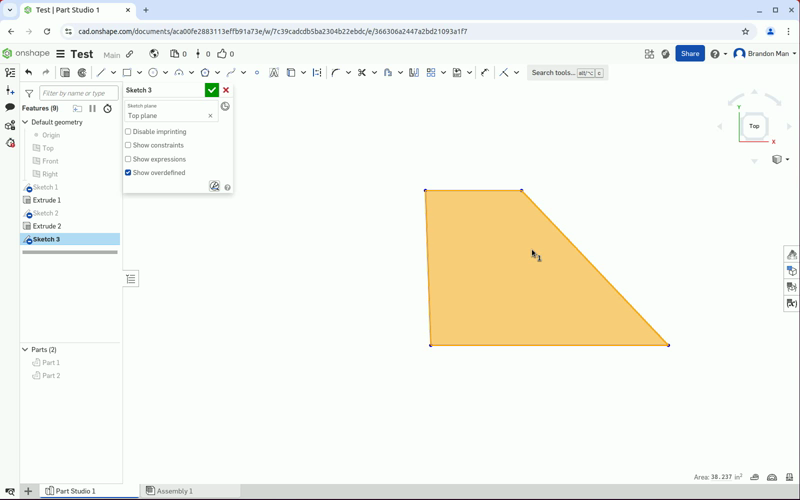
scroll(-6)
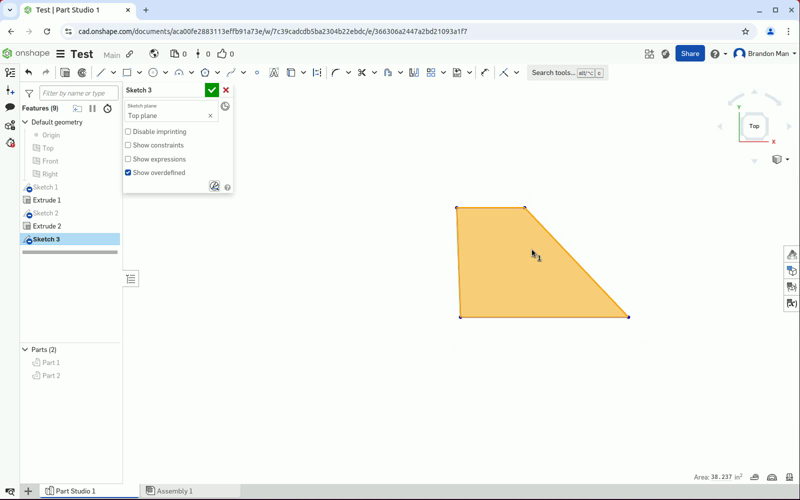
scroll(-6)
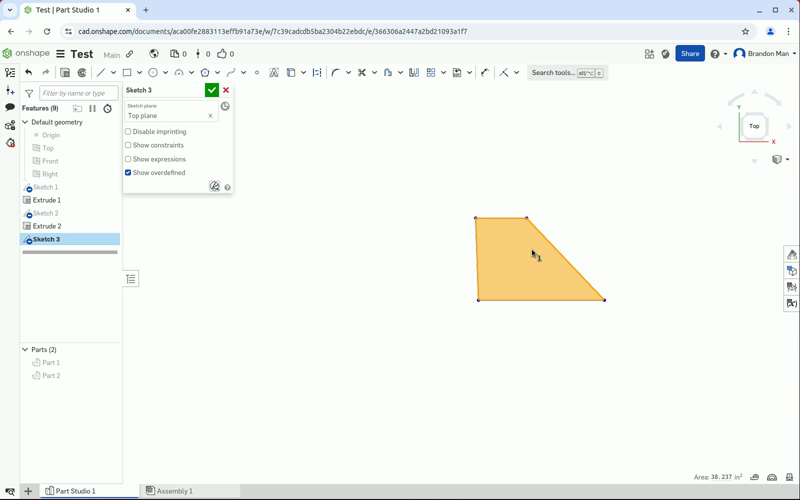
scroll(-6)
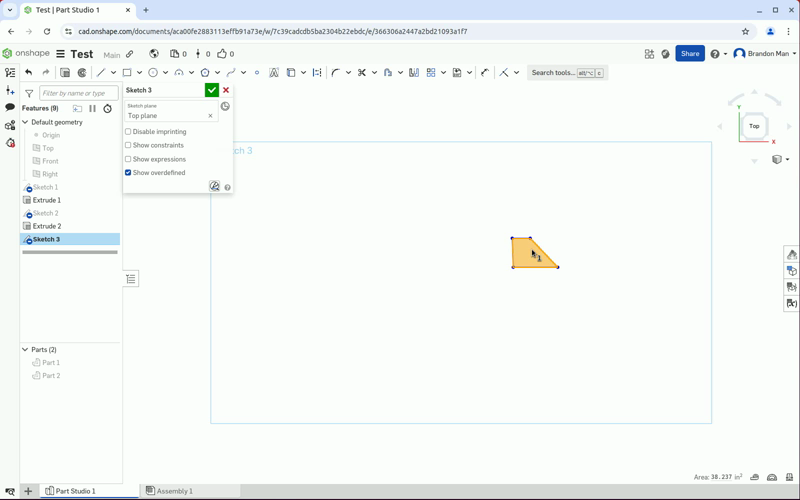
mouse_move(73, 352)
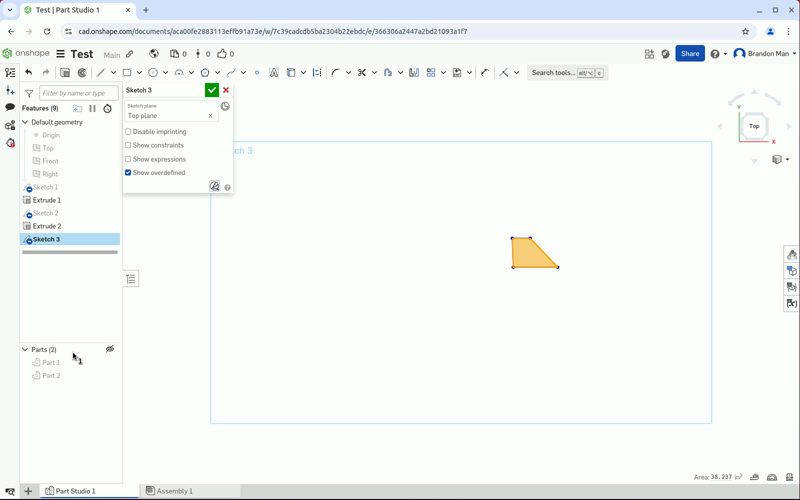
key(shift+y)
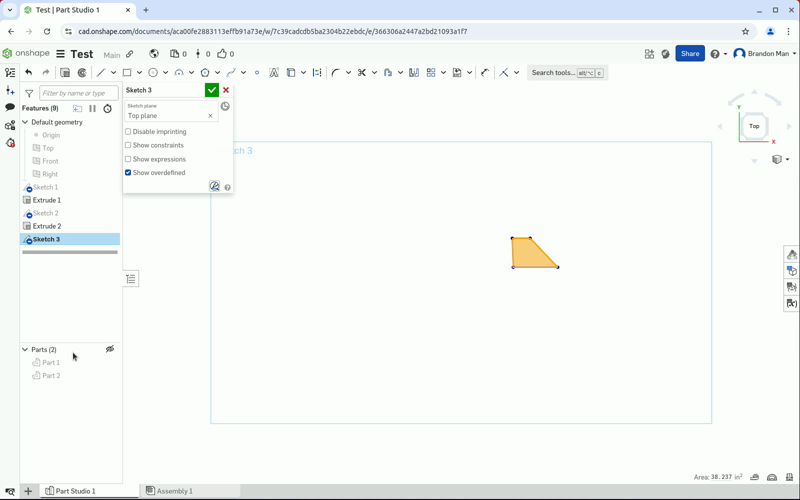
key(shift+e)
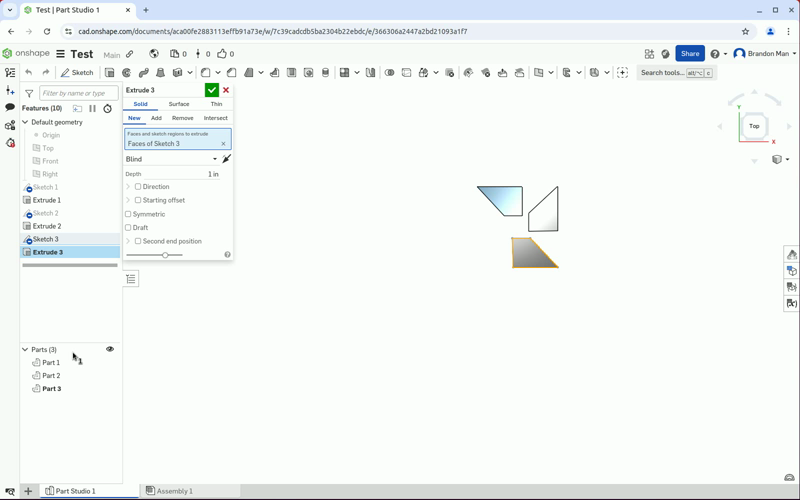
mouse_move(143, 106)
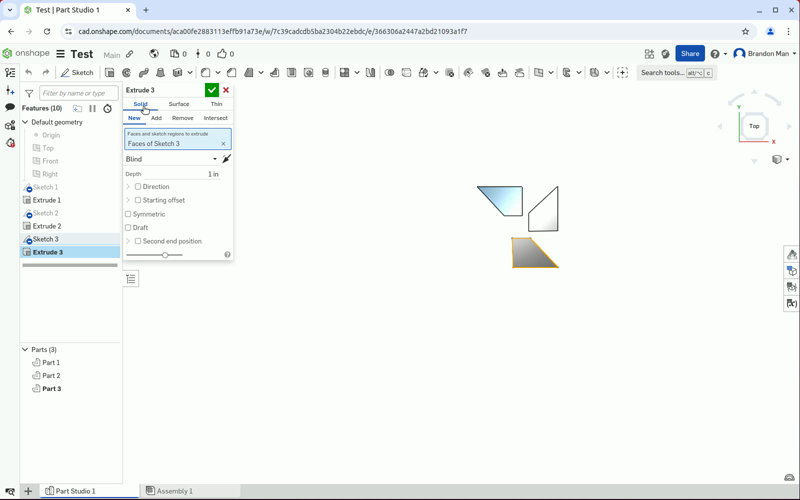
click(143, 106)
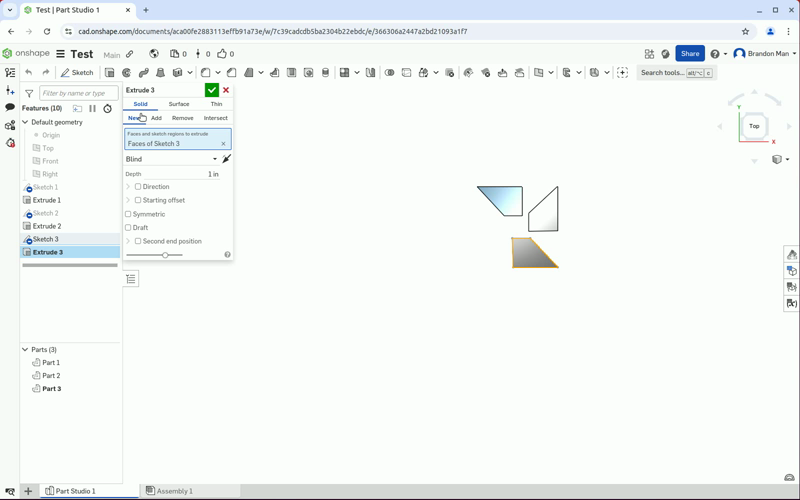
mouse_move(137, 120)
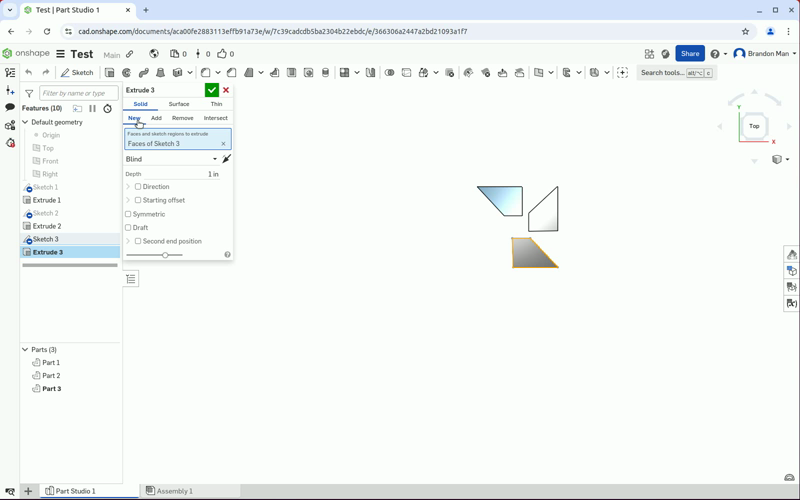
click(137, 120)
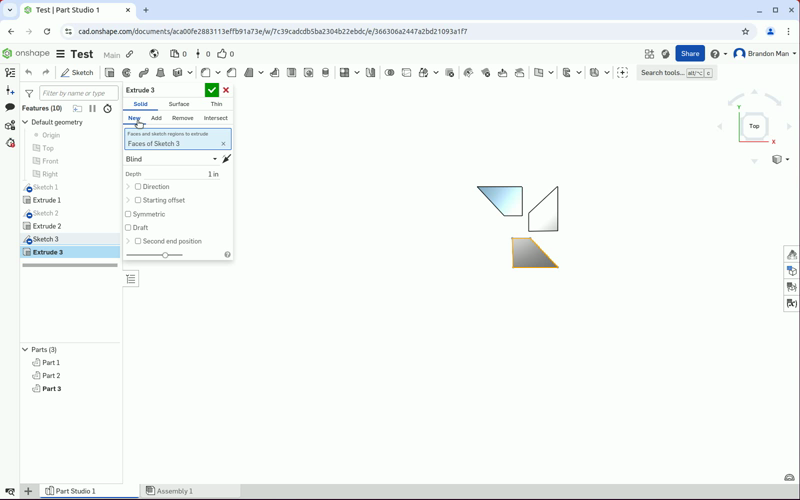
key(tab, 4)
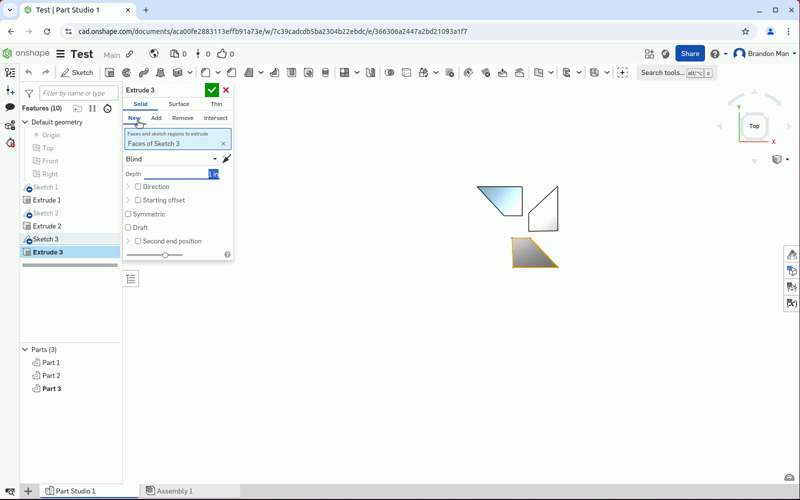
text(0.481)
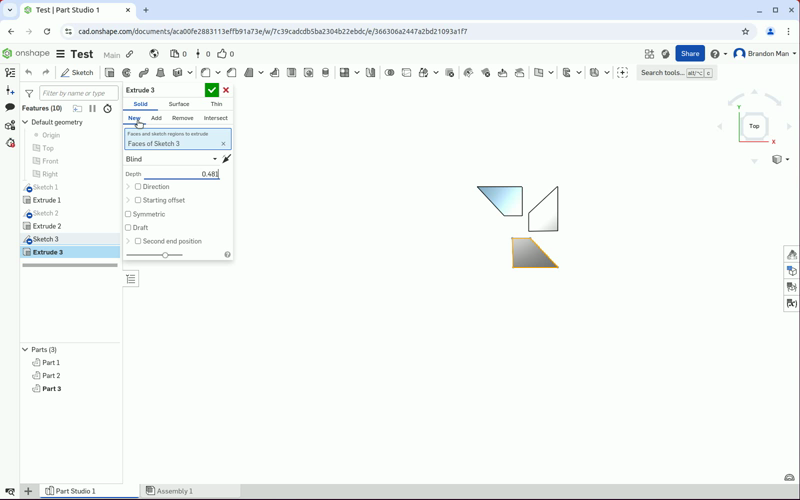
key(enter)
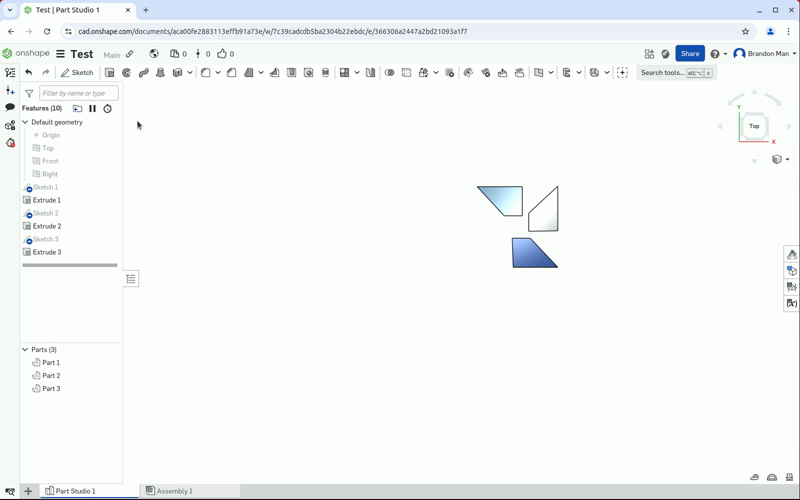
key(shift+h)
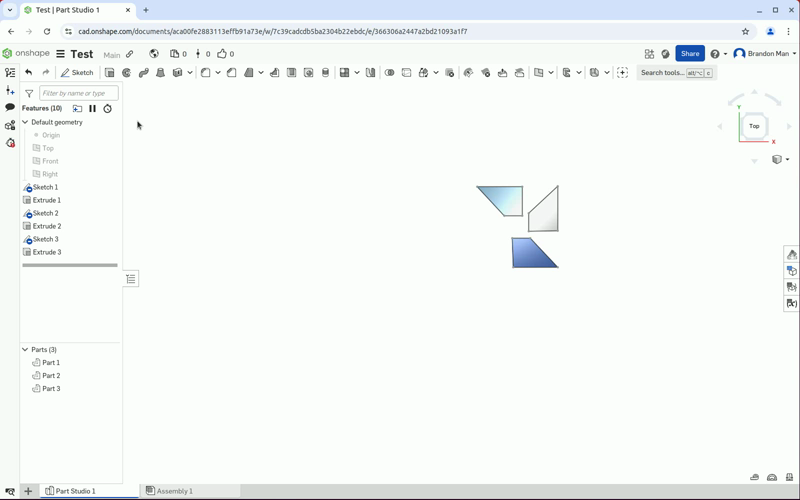
key(shift+h)
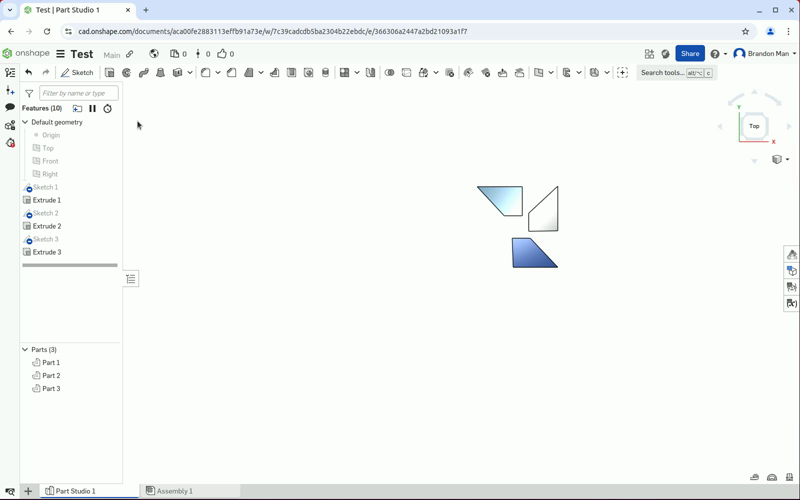
mouse_move(73, 189)
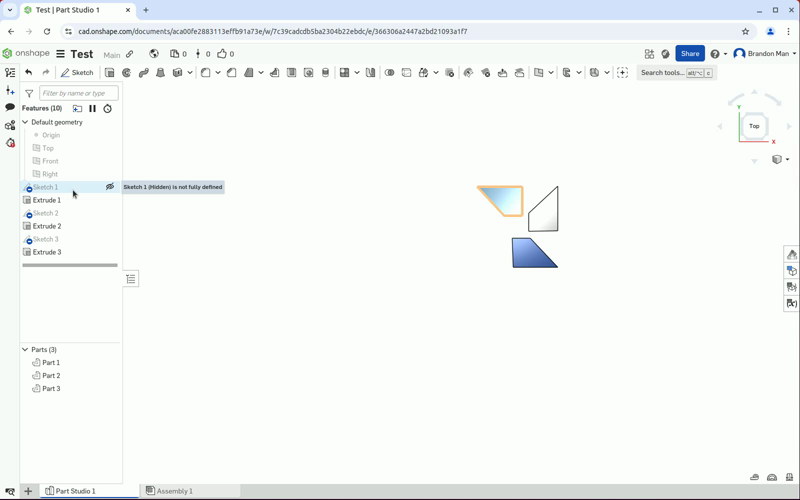
click(73, 189)
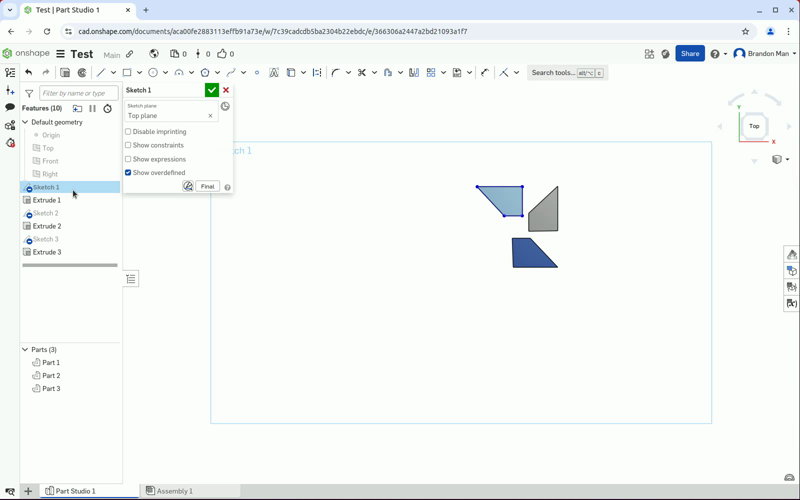
mouse_move(229, 92)
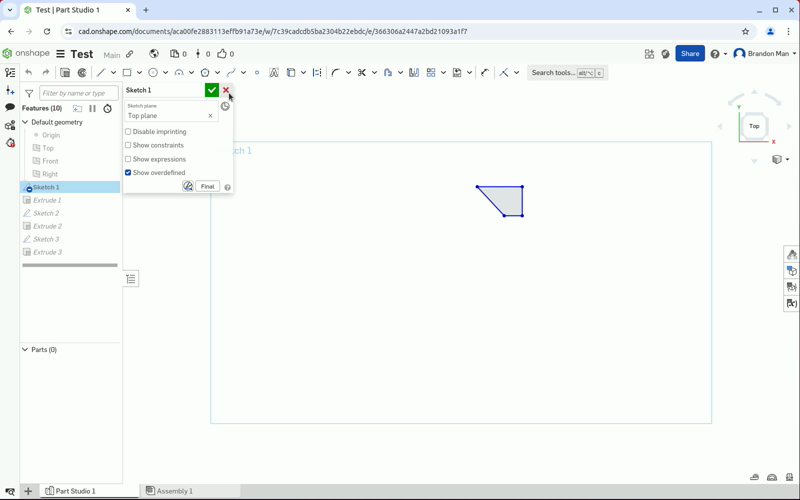
click(229, 92)
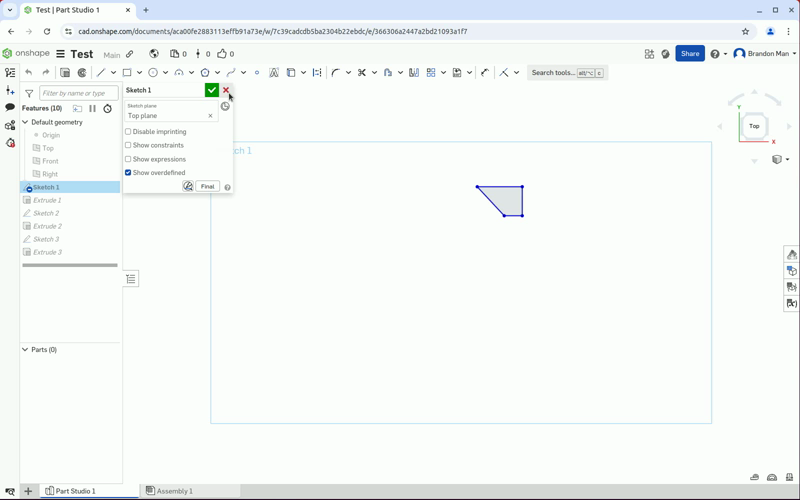
key(shift+s)
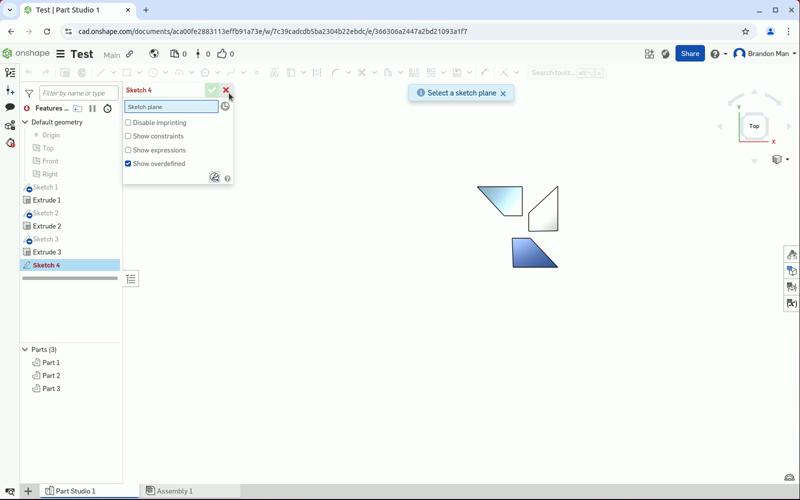
mouse_move(73, 150)
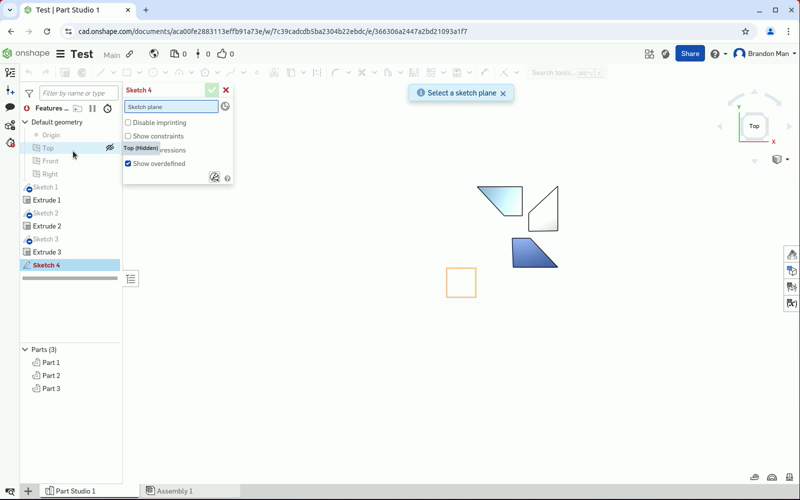
click(73, 150)
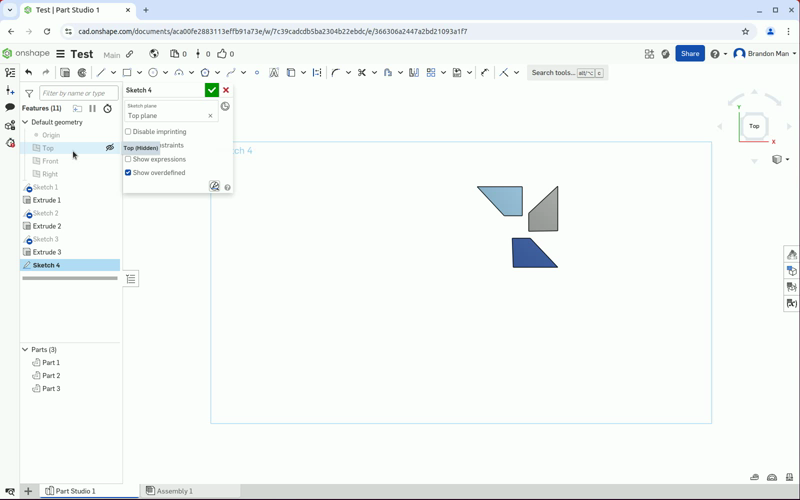
mouse_move(73, 352)
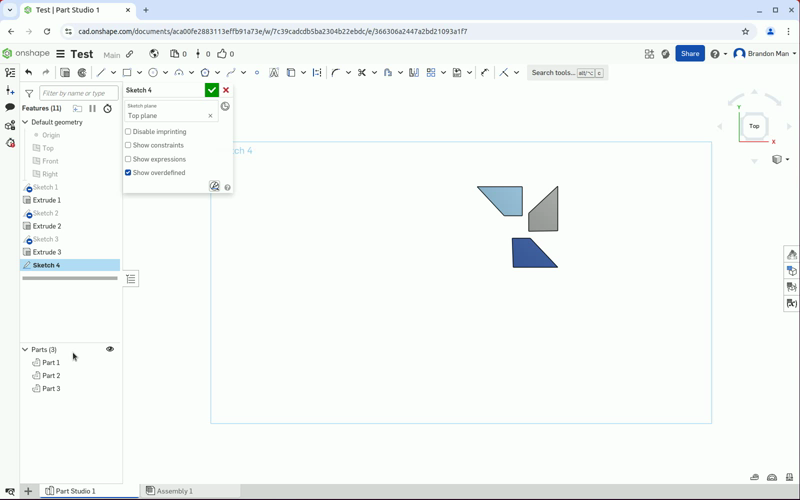
key(y)
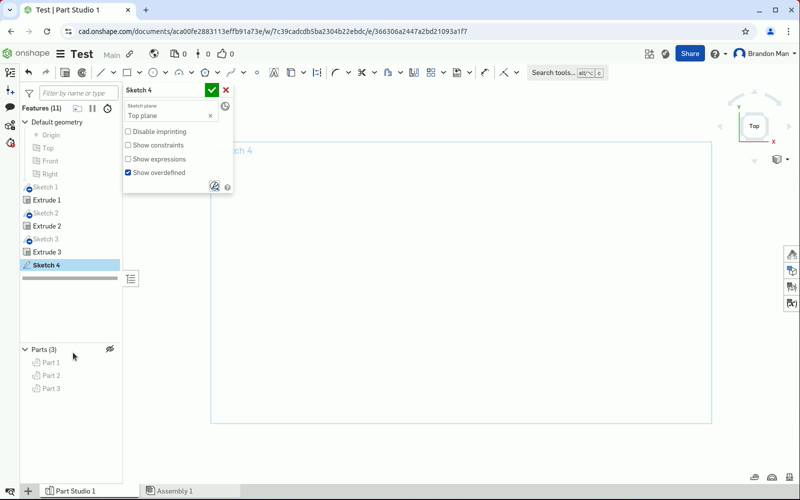
key(l)
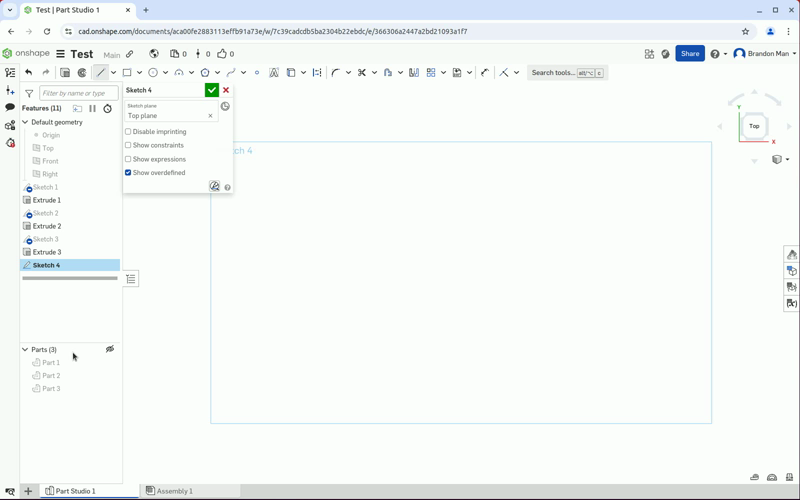
key_down(shift)
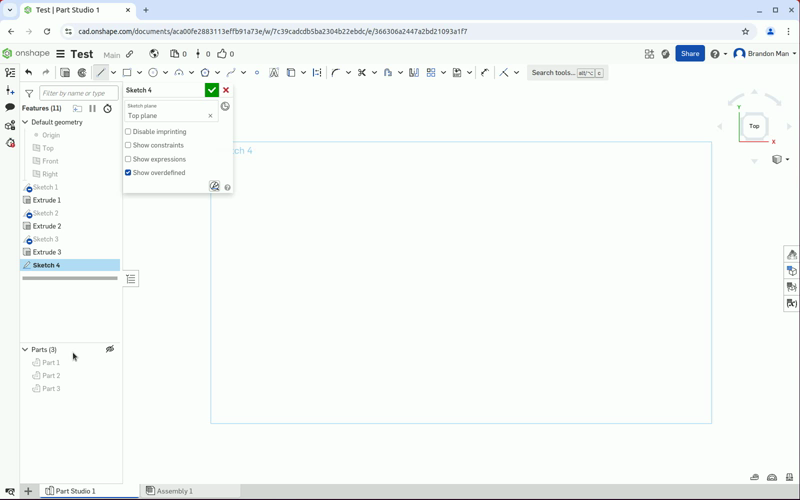
mouse_move(476, 266)
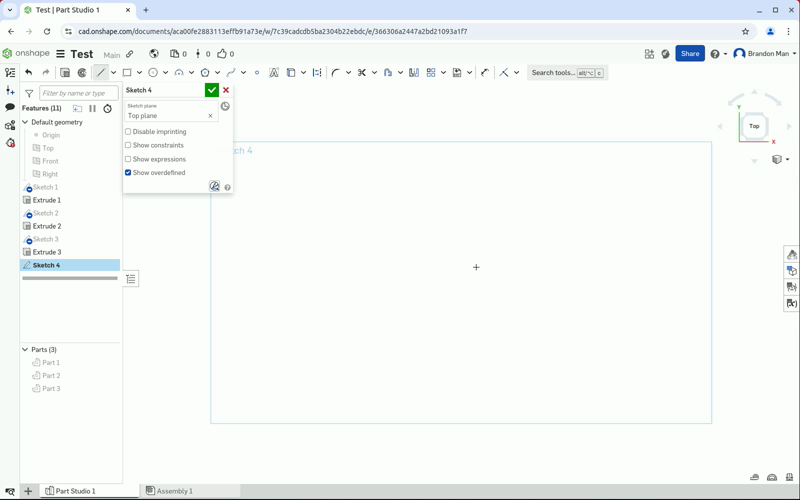
click(476, 266)
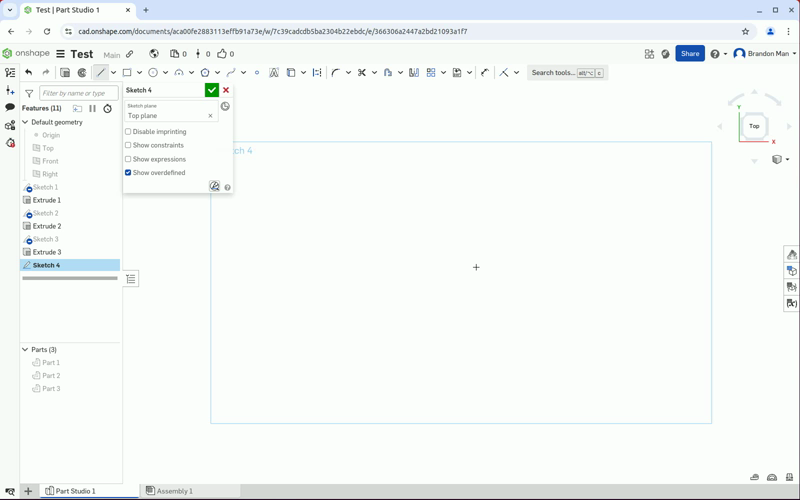
key_up(shift)
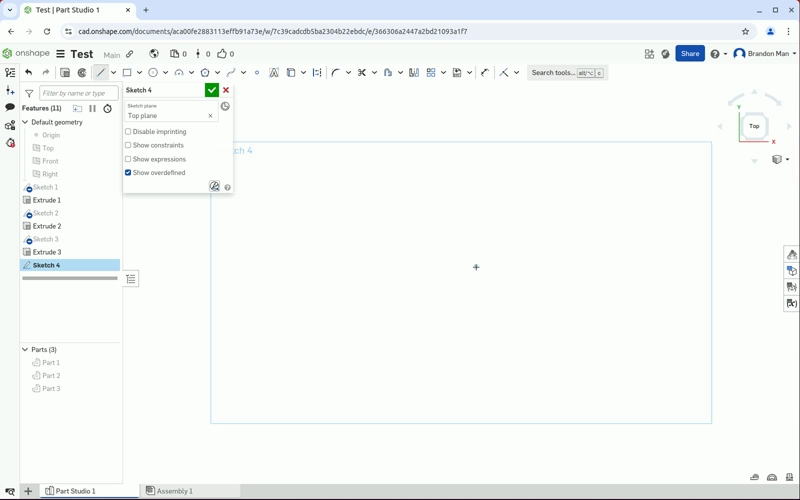
key_down(shift)
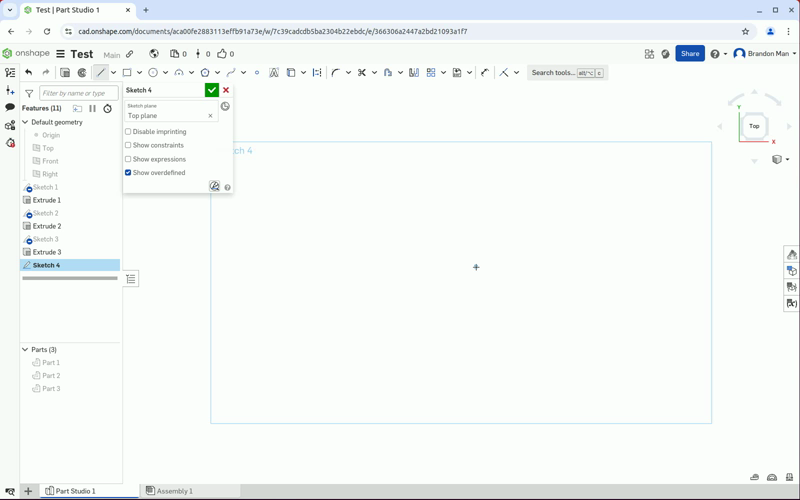
mouse_move(506, 266)
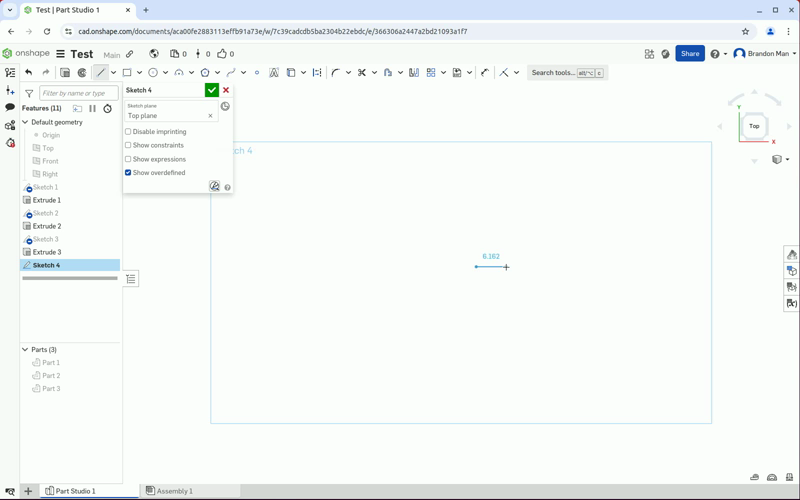
mouse_move(505, 239)
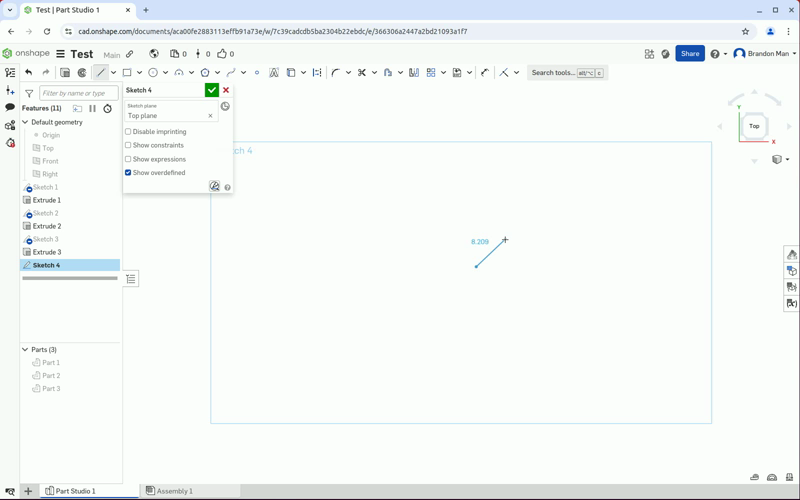
click(505, 239)
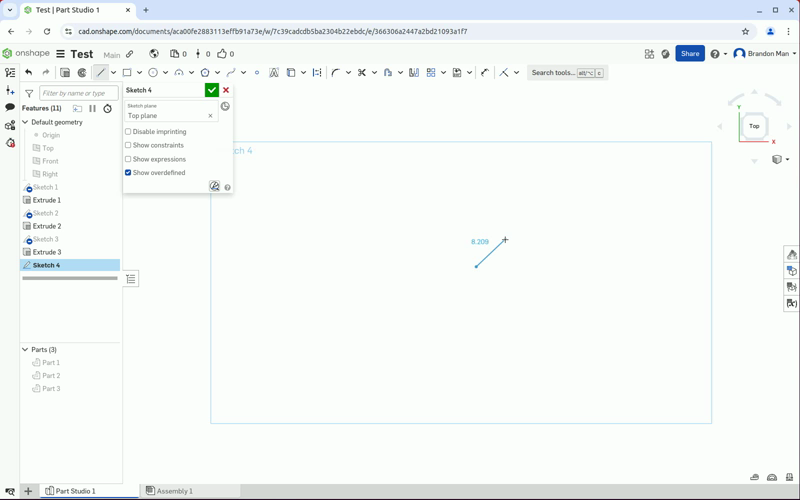
key_up(shift)
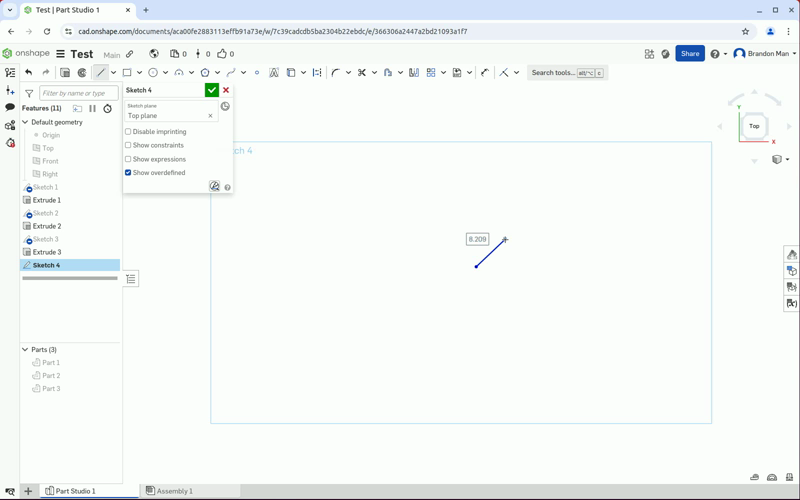
key_down(shift)
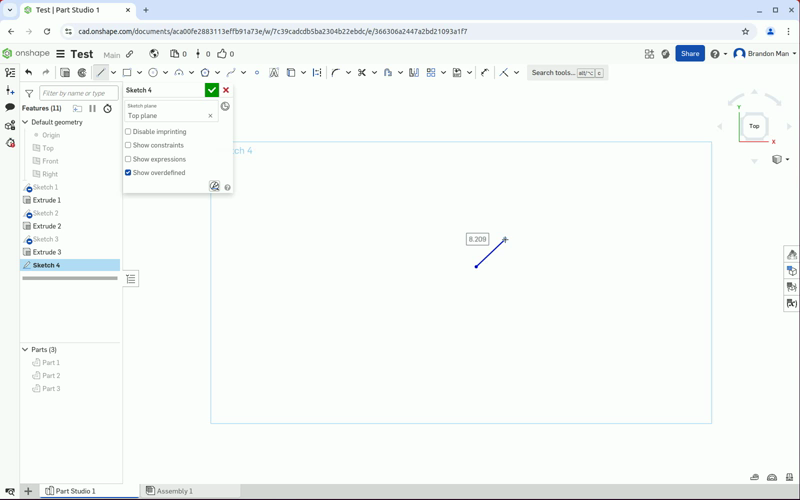
mouse_move(535, 239)
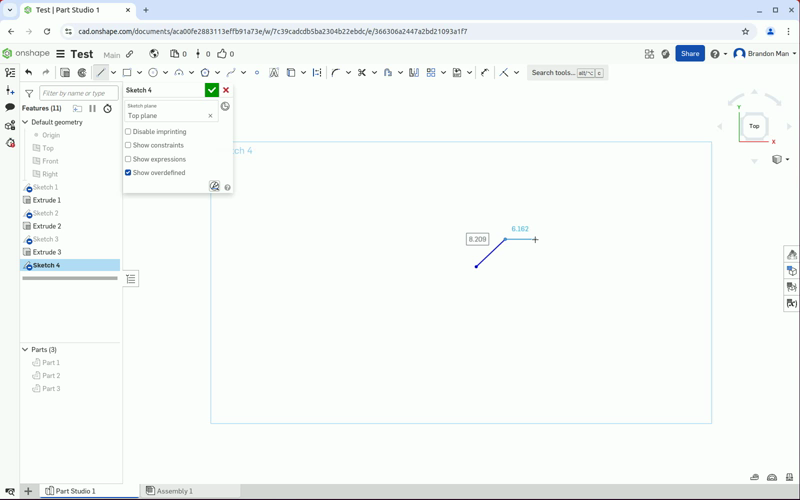
mouse_move(505, 221)
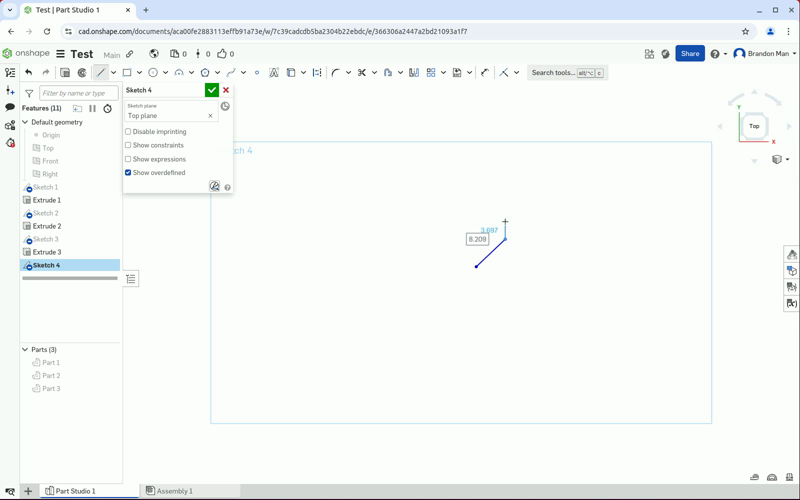
click(505, 221)
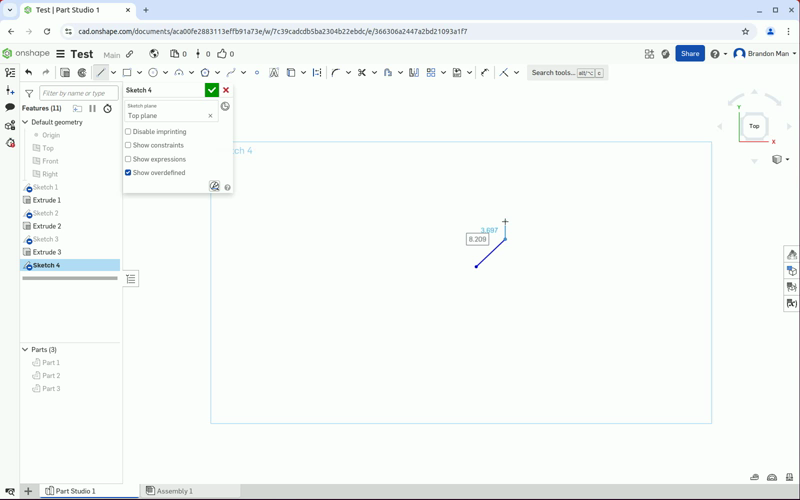
key_up(shift)
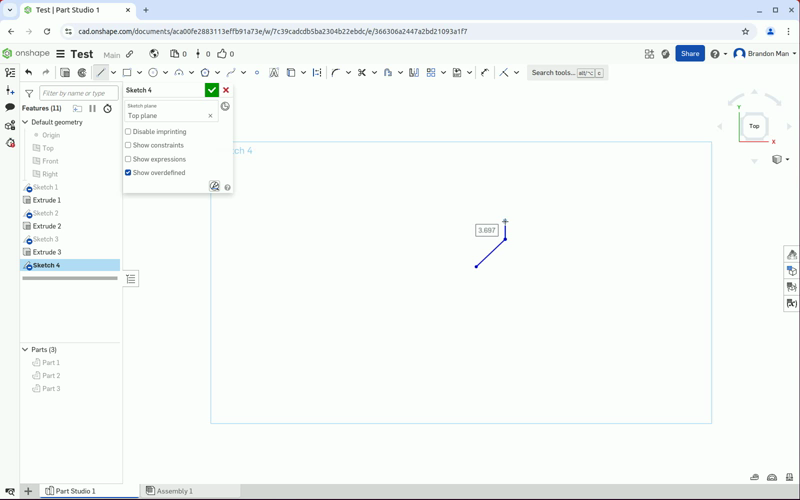
key_down(shift)
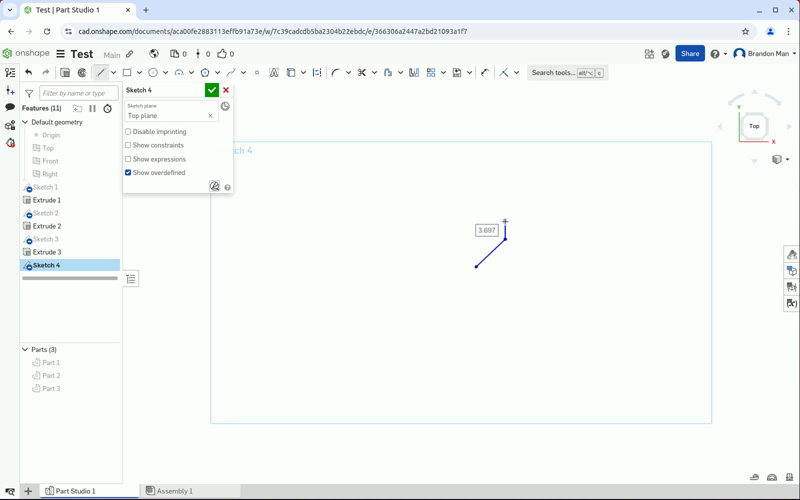
mouse_move(535, 221)
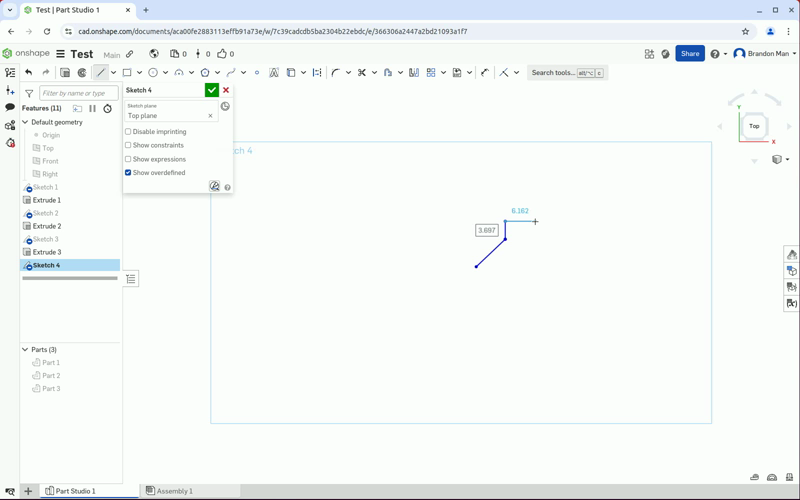
mouse_move(476, 221)
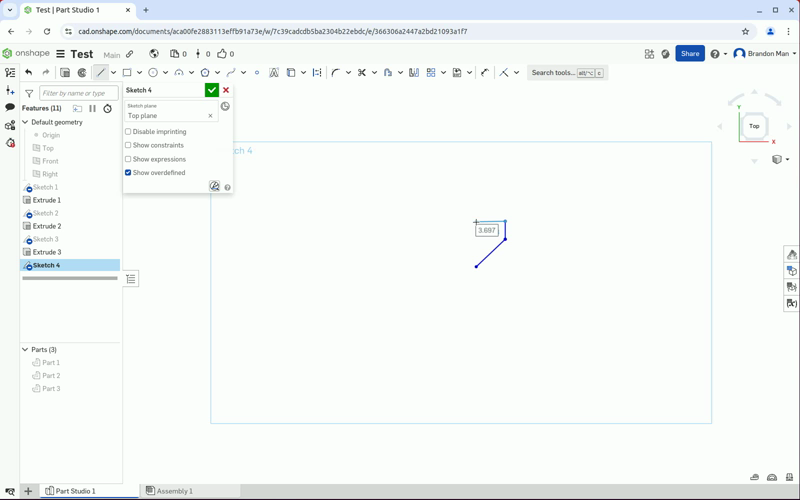
click(476, 221)
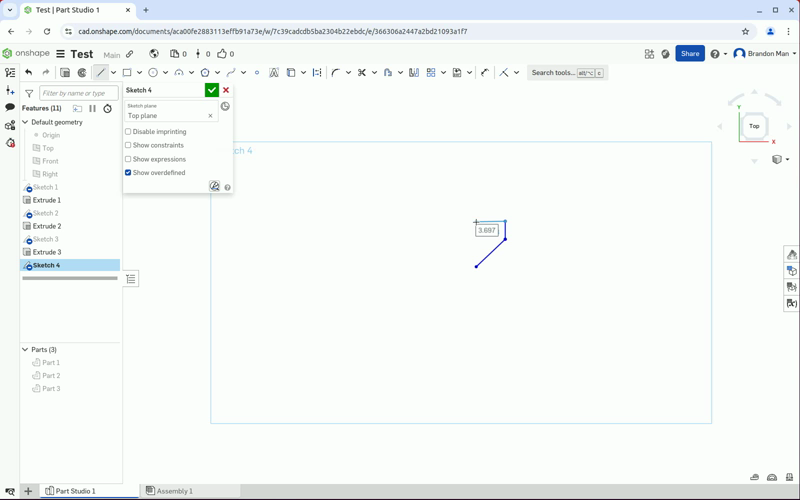
key_up(shift)
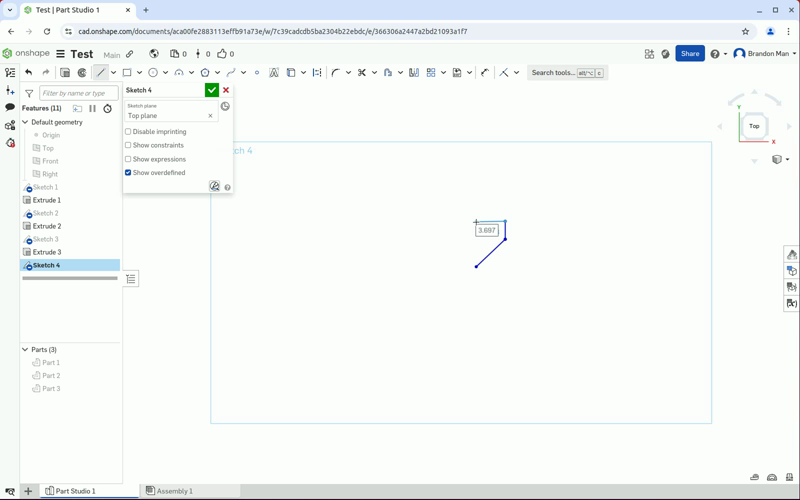
mouse_move(506, 221)
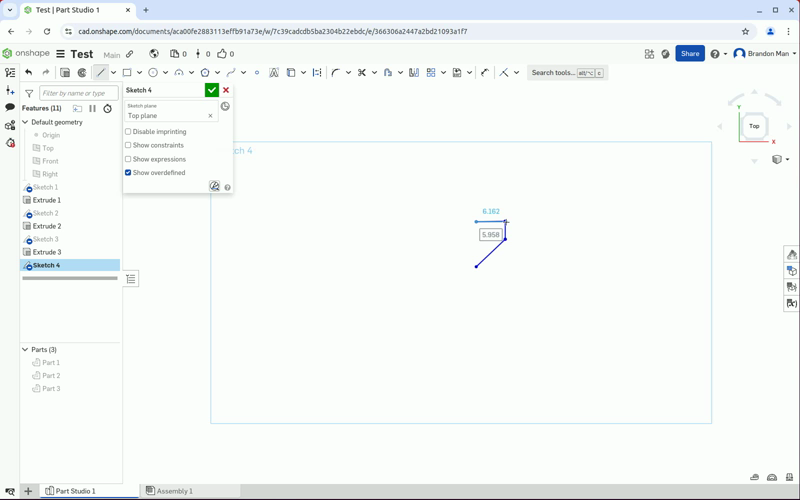
key_down(shift)
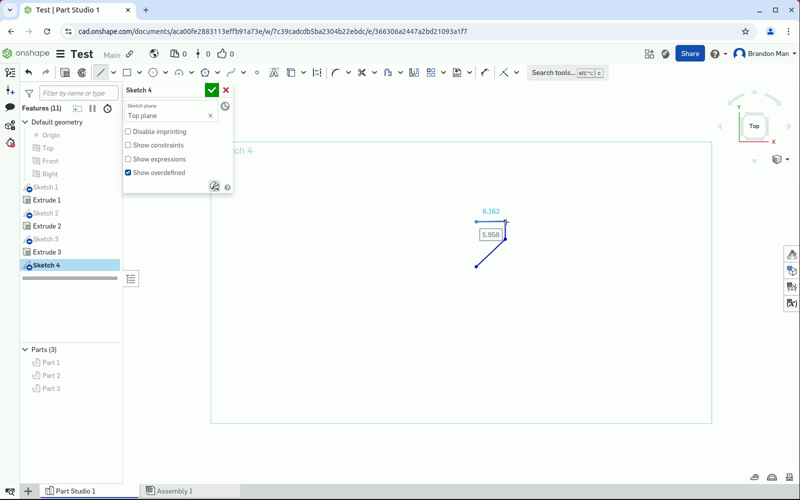
mouse_move(476, 266)
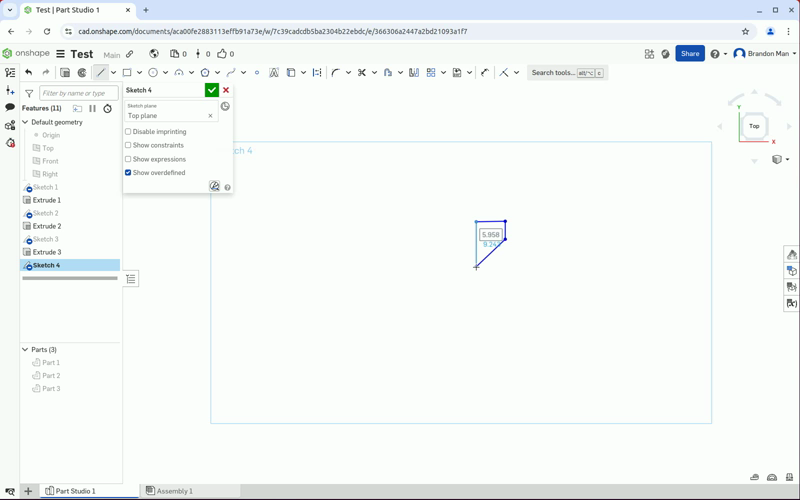
key_up(shift)
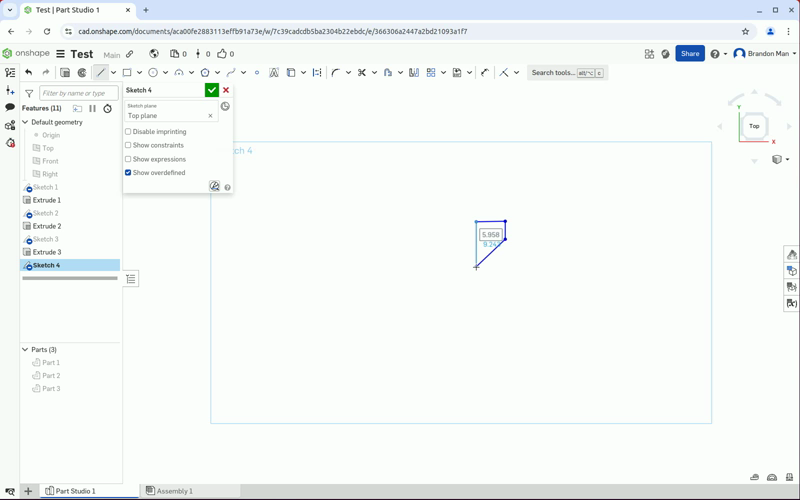
click(476, 266)
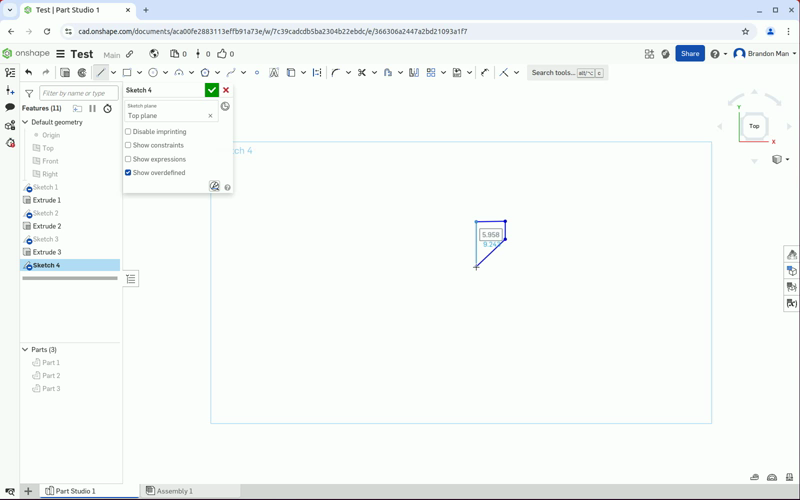
key(esc)
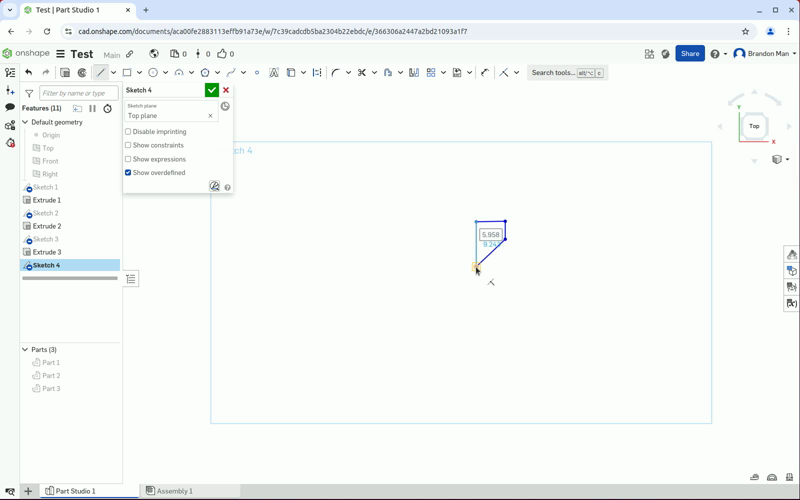
mouse_move(489, 236)
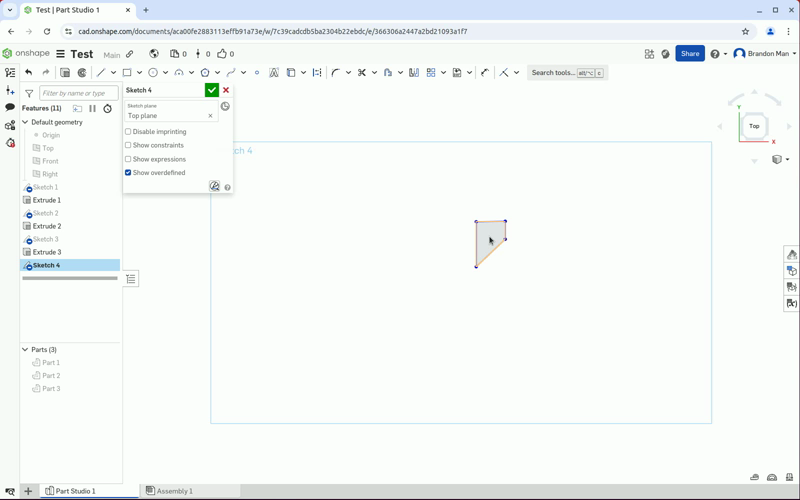
scroll(6)
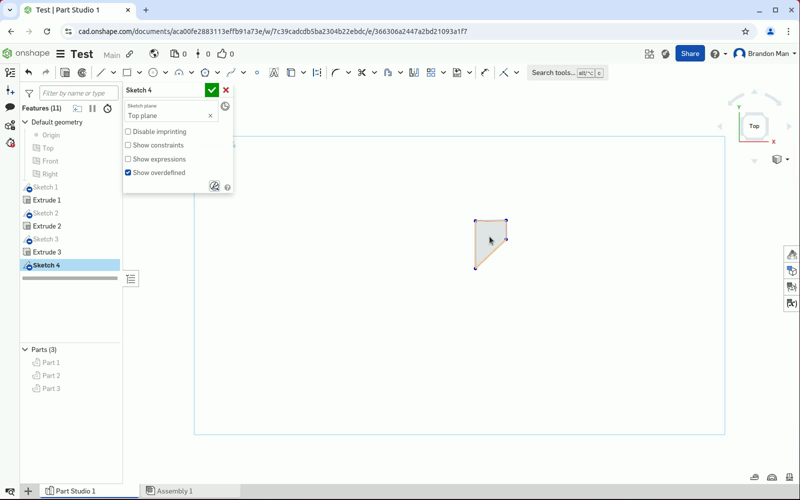
scroll(6)
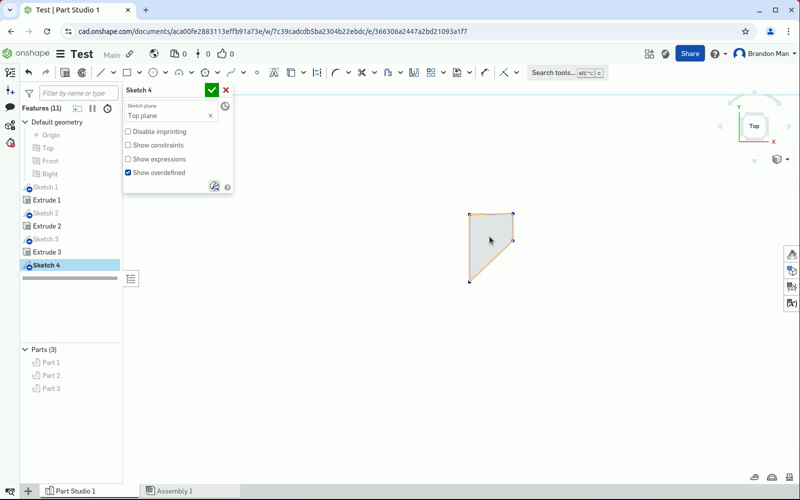
scroll(6)
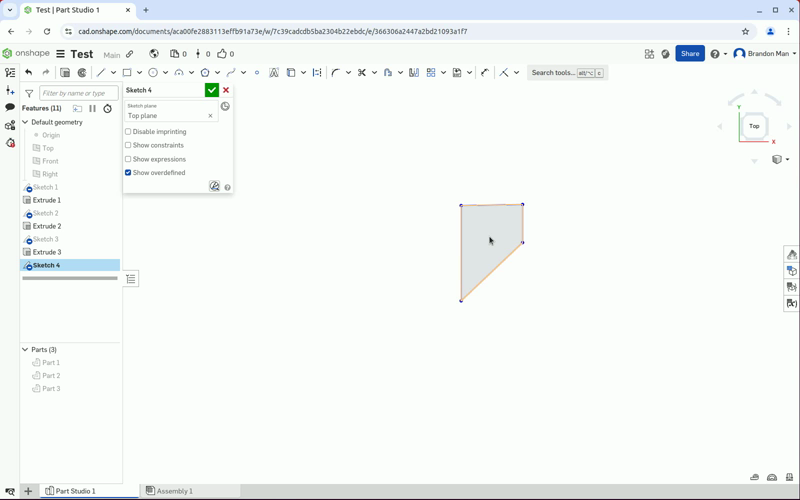
scroll(6)
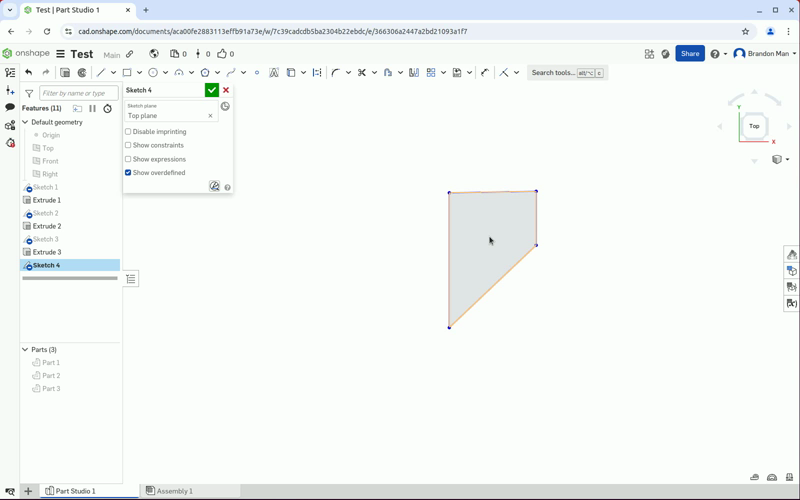
scroll(6)
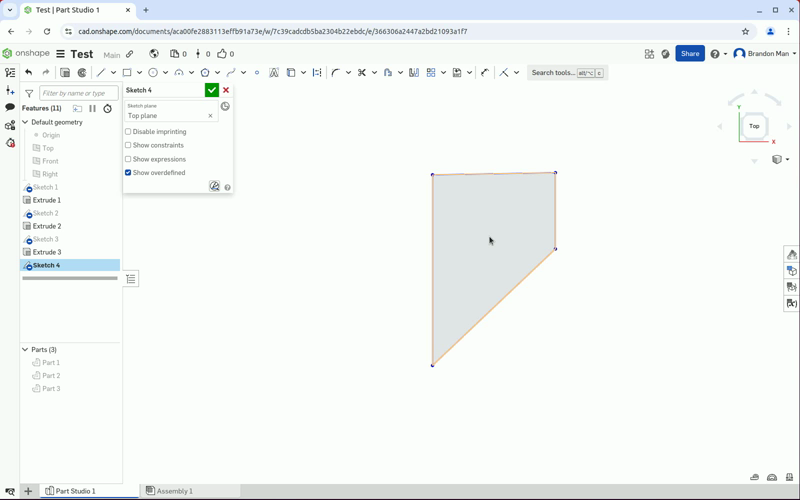
scroll(6)
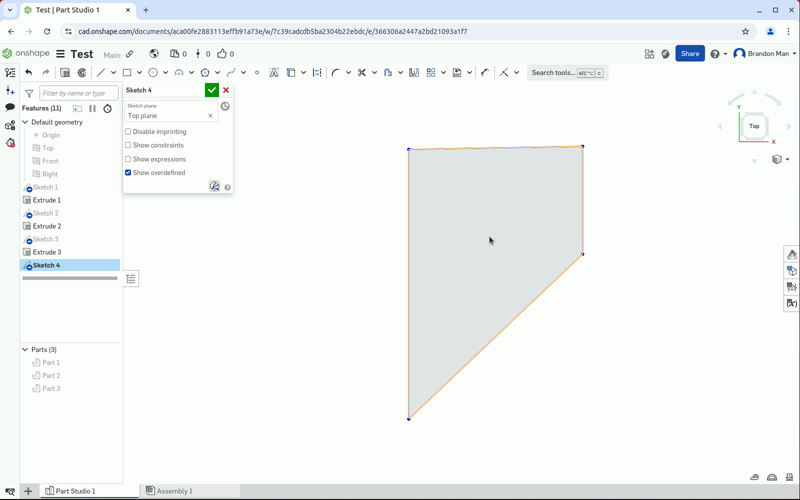
scroll(6)
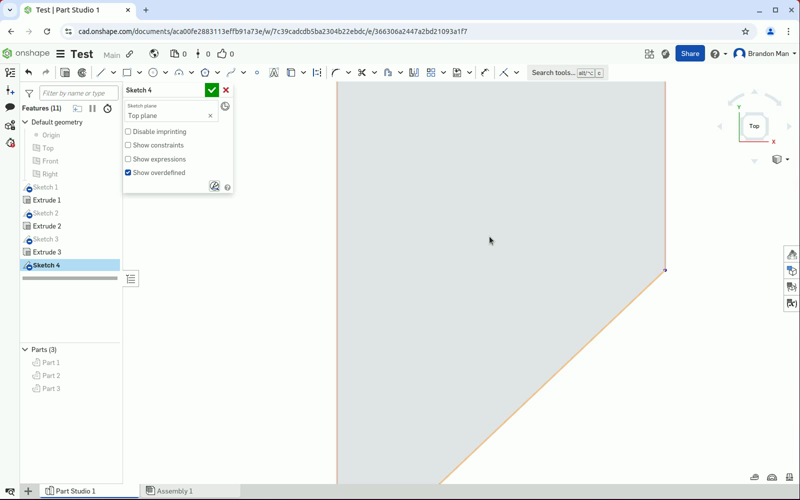
click(489, 236)
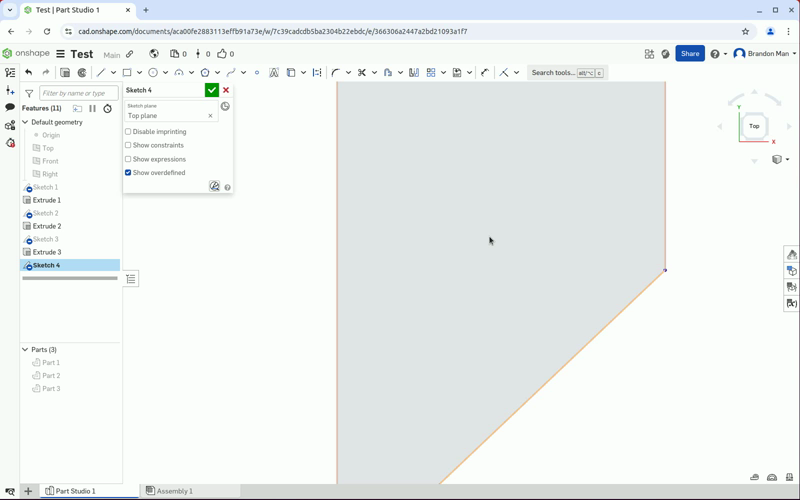
scroll(-6)
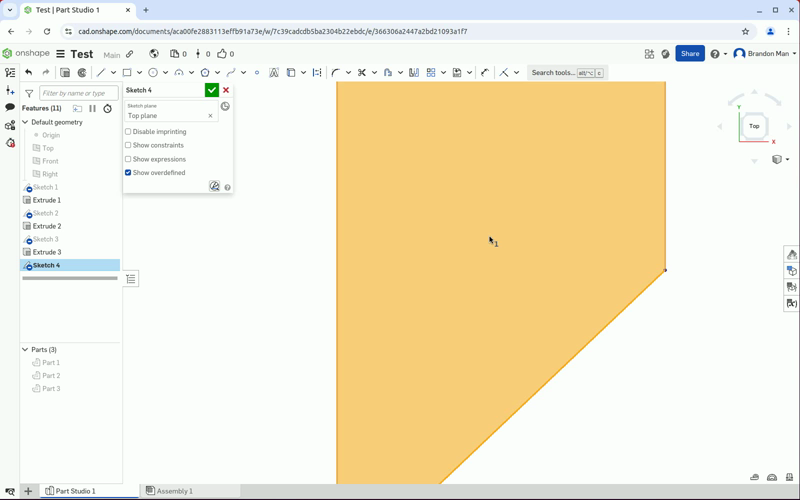
scroll(-6)
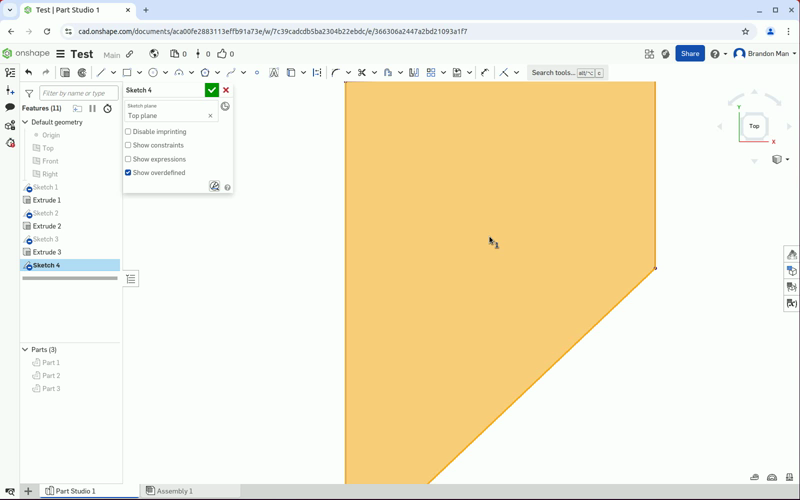
scroll(-6)
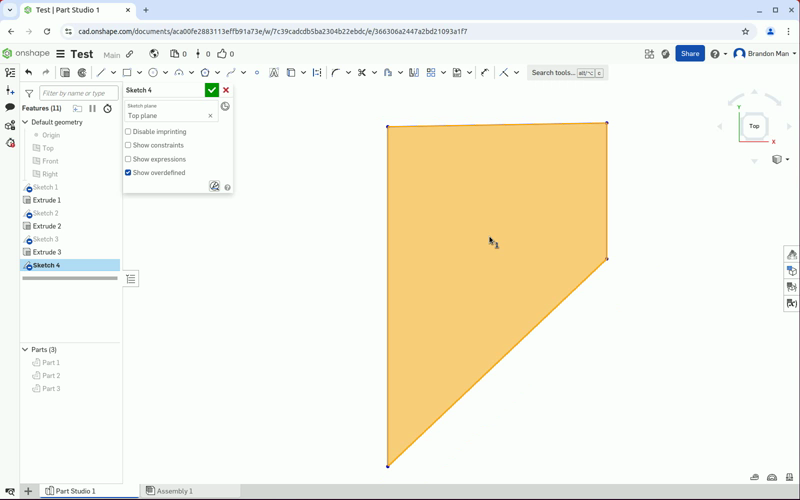
scroll(-6)
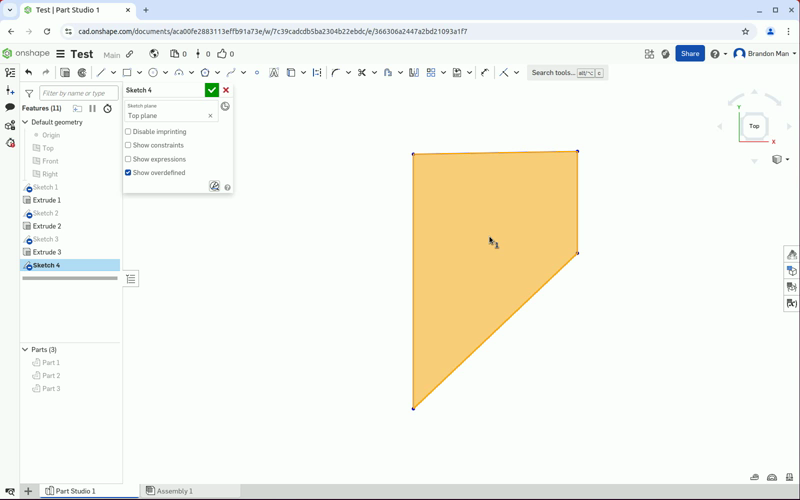
scroll(-6)
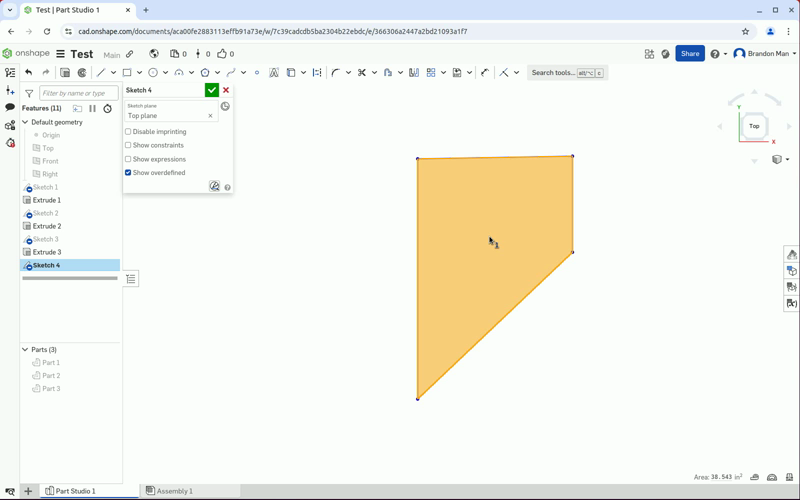
scroll(-6)
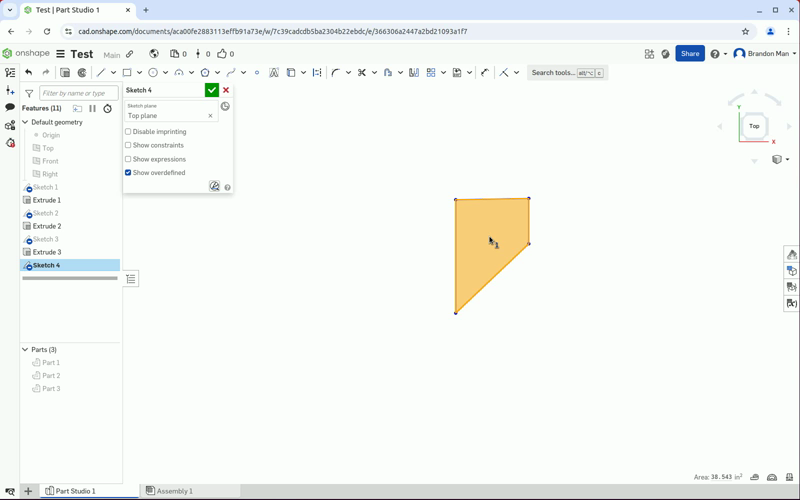
scroll(-6)
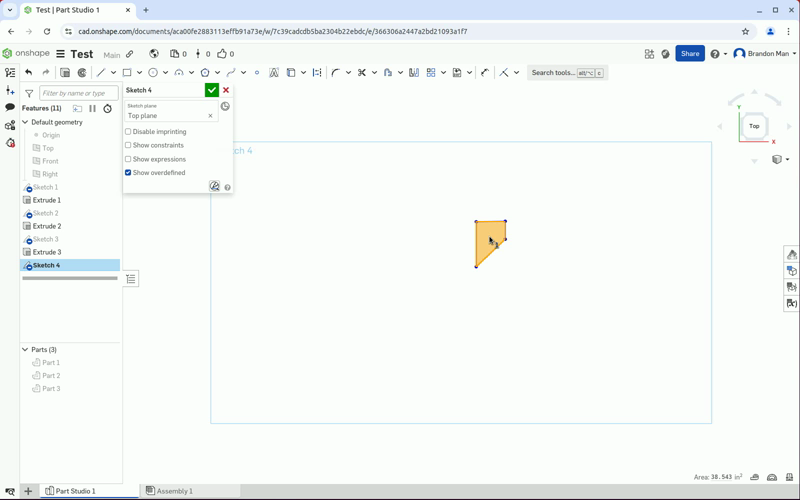
mouse_move(73, 352)
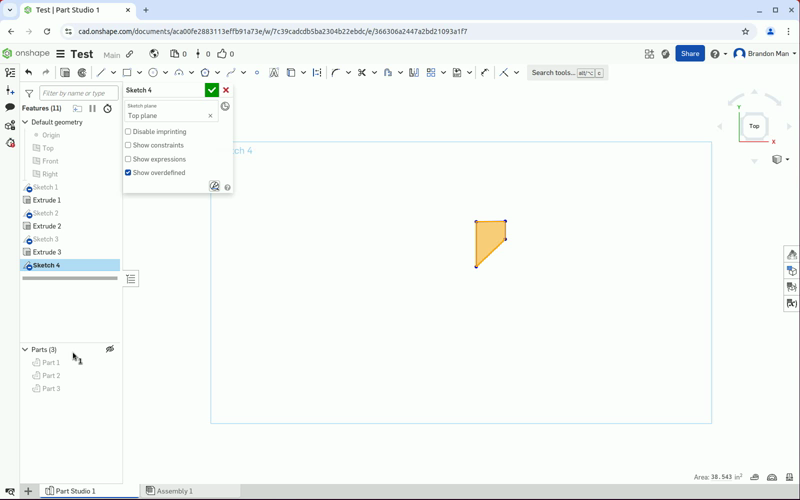
key(shift+y)
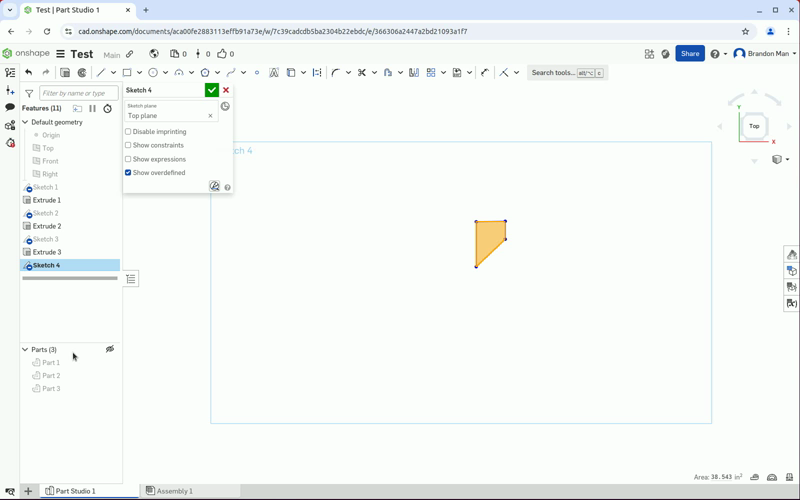
key(shift+e)
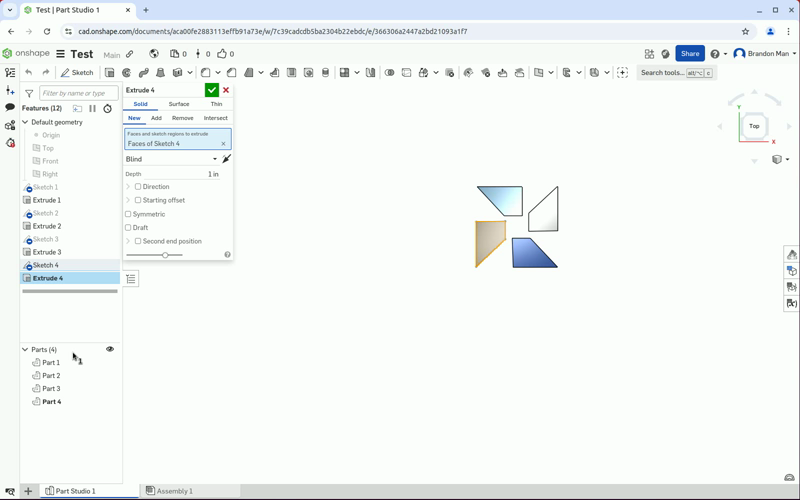
mouse_move(143, 106)
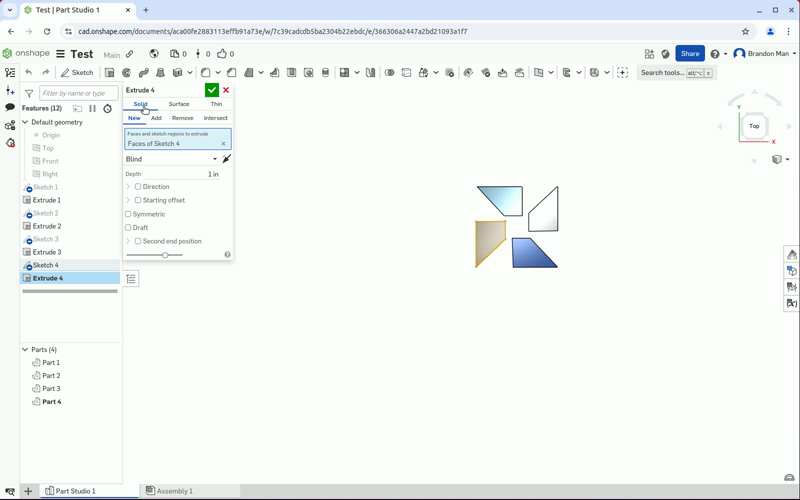
click(143, 106)
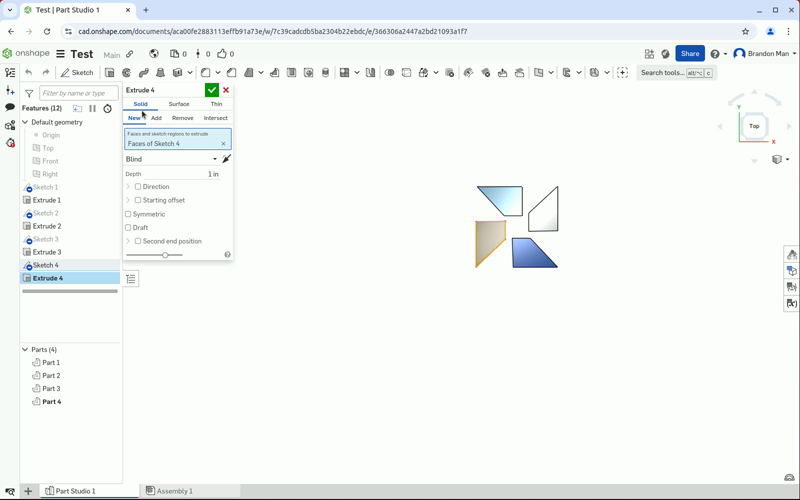
mouse_move(137, 120)
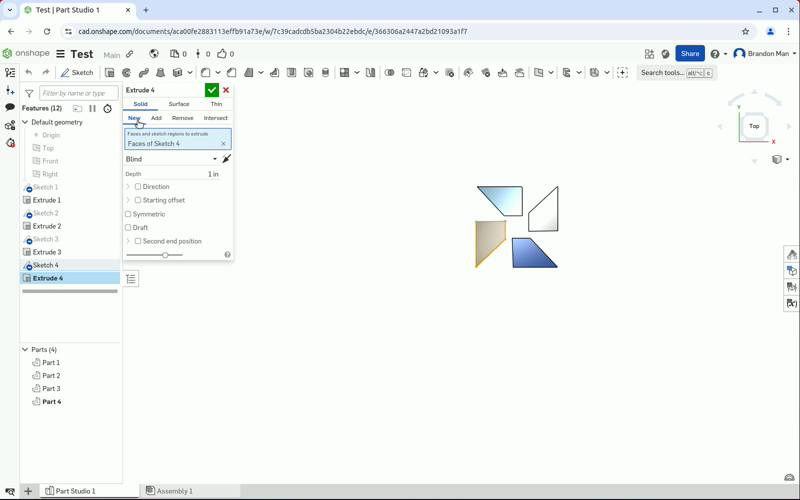
click(137, 120)
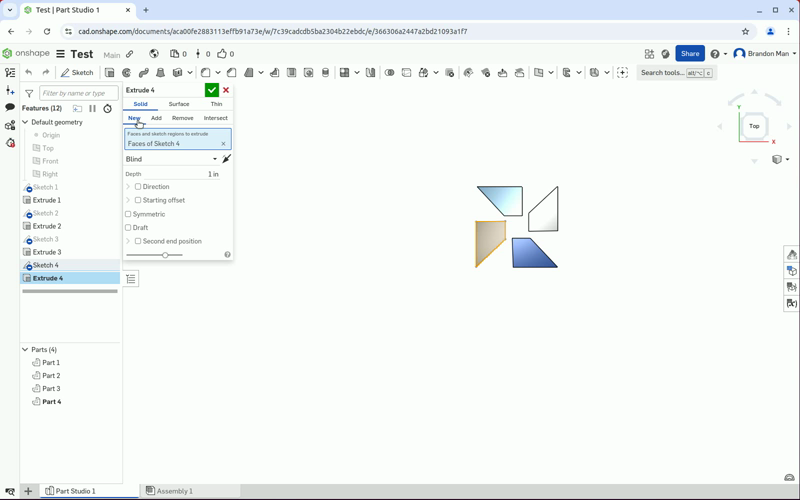
key(tab, 4)
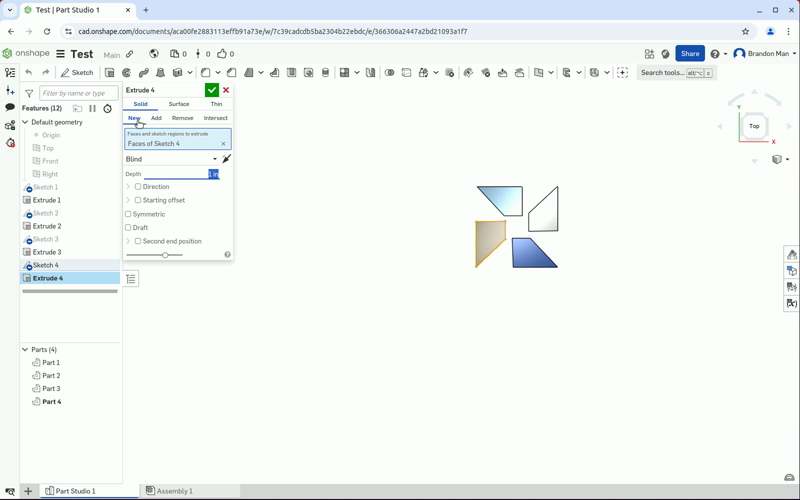
text(0.481)
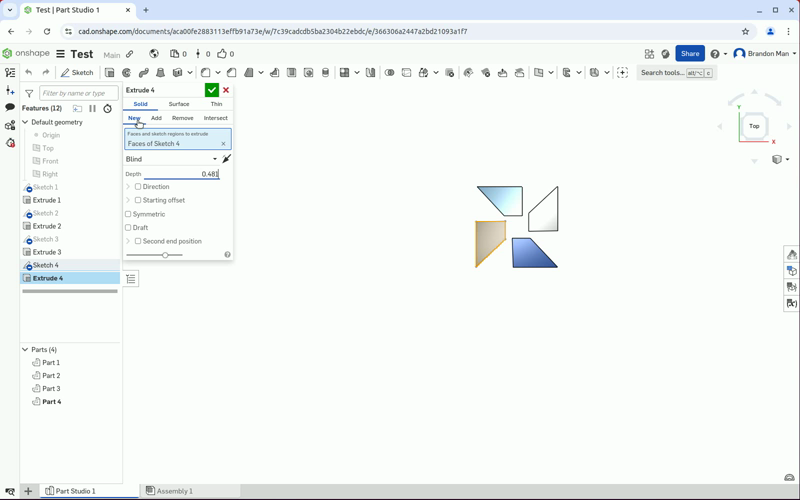
key(enter)
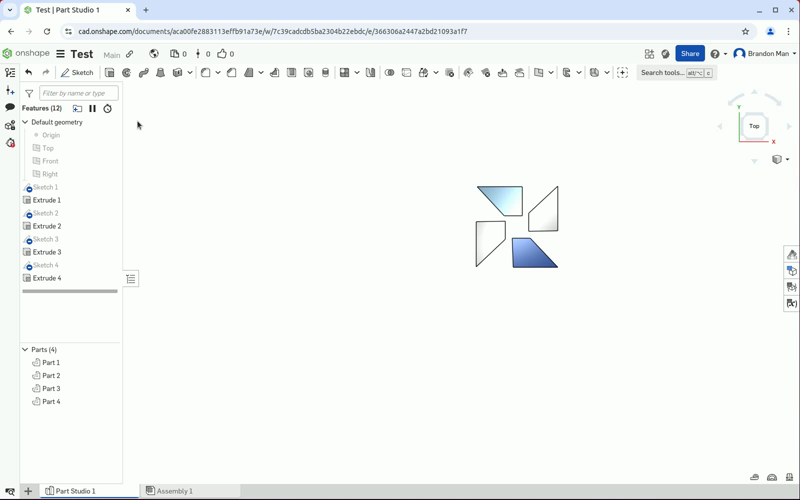
key(shift+h)
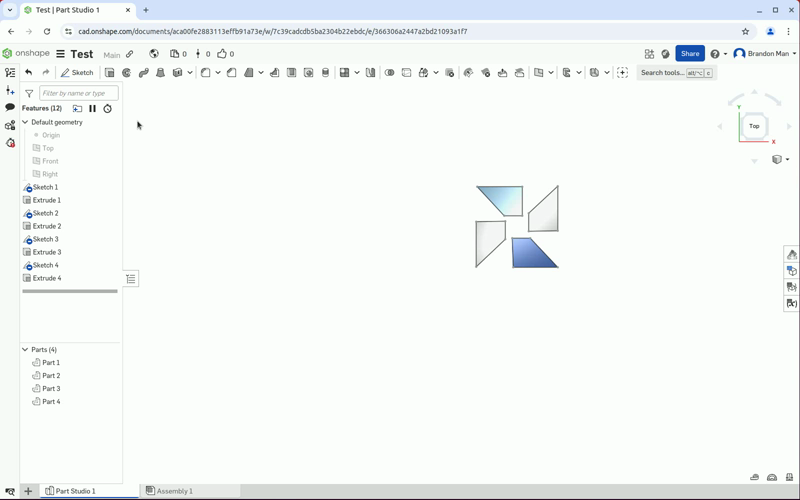
key(shift+h)
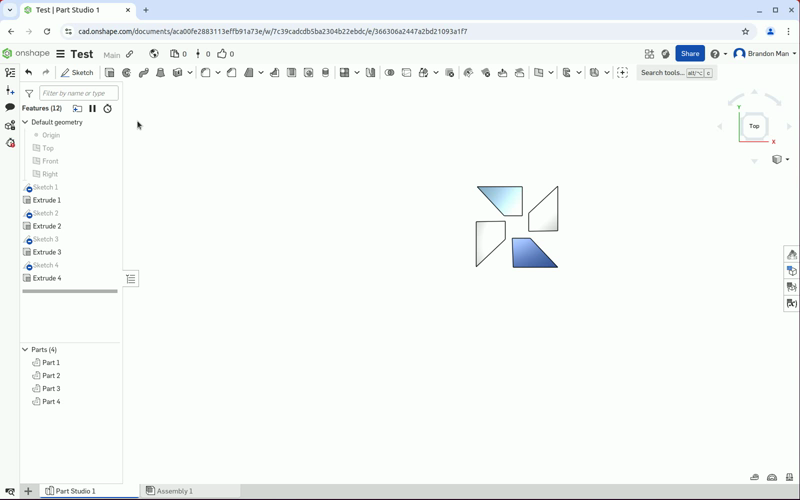
mouse_move(73, 189)
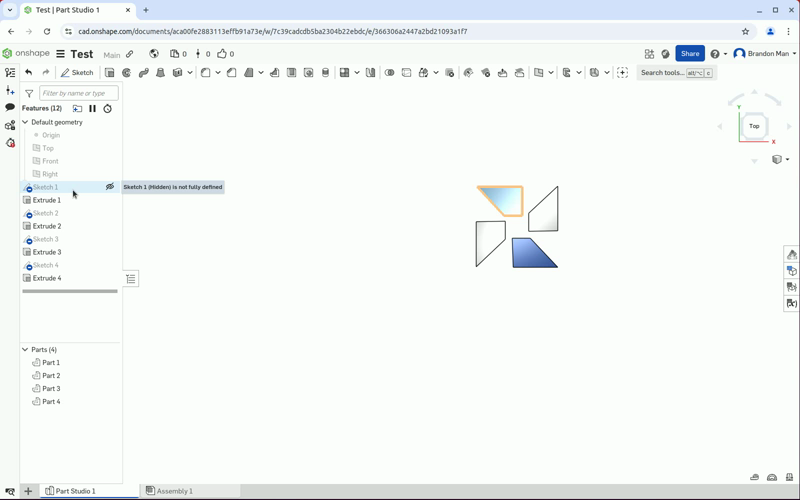
click(73, 189)
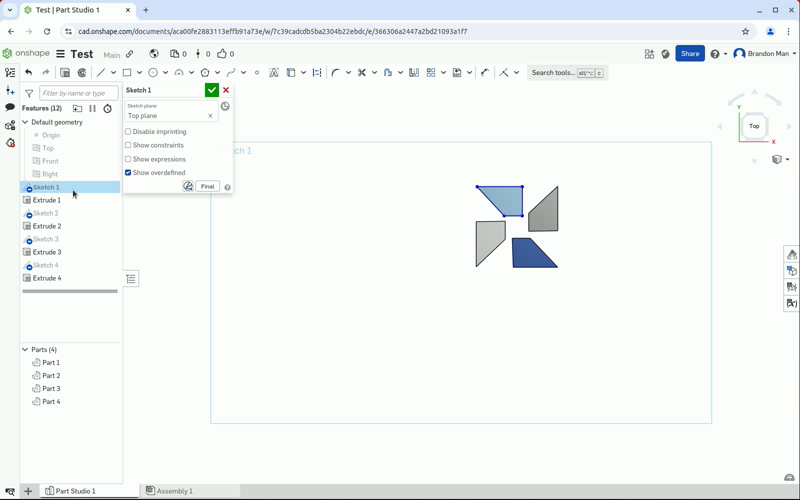
mouse_move(229, 92)
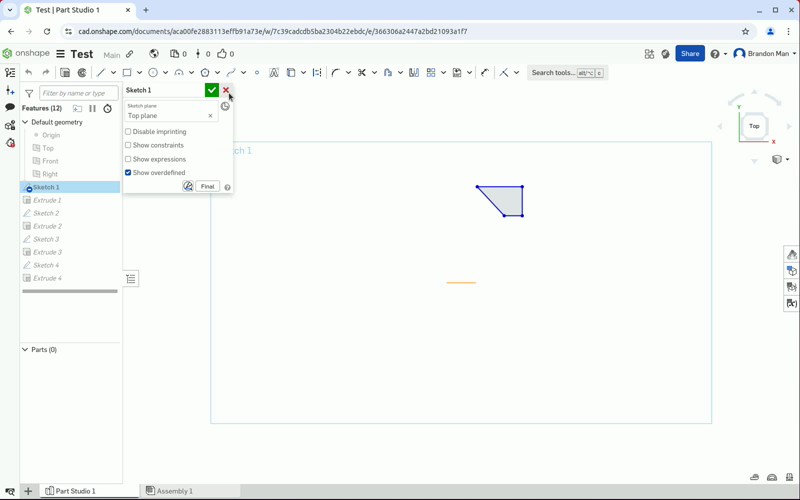
click(229, 92)
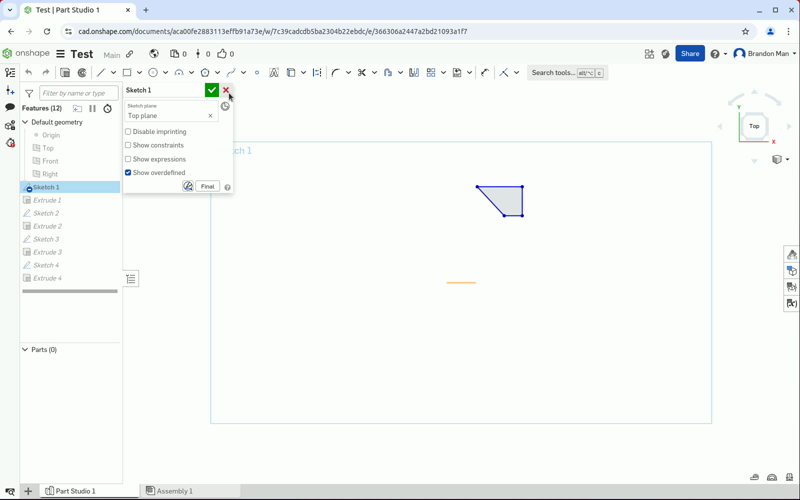
key(shift+s)
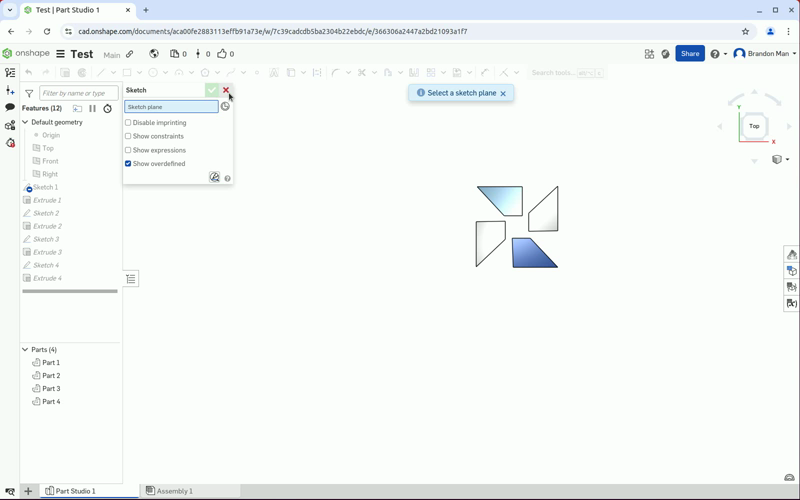
mouse_move(73, 150)
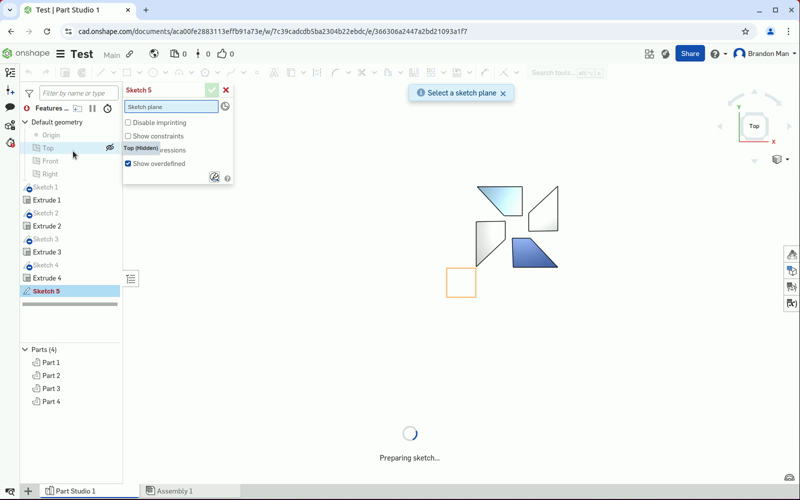
click(73, 150)
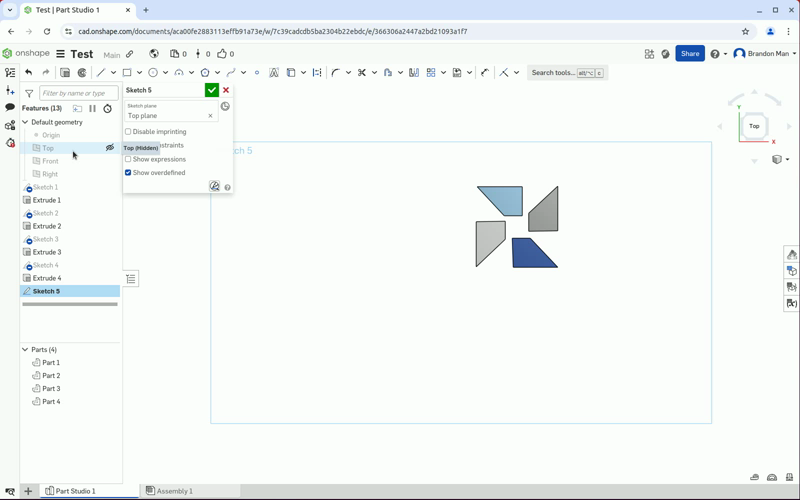
mouse_move(73, 352)
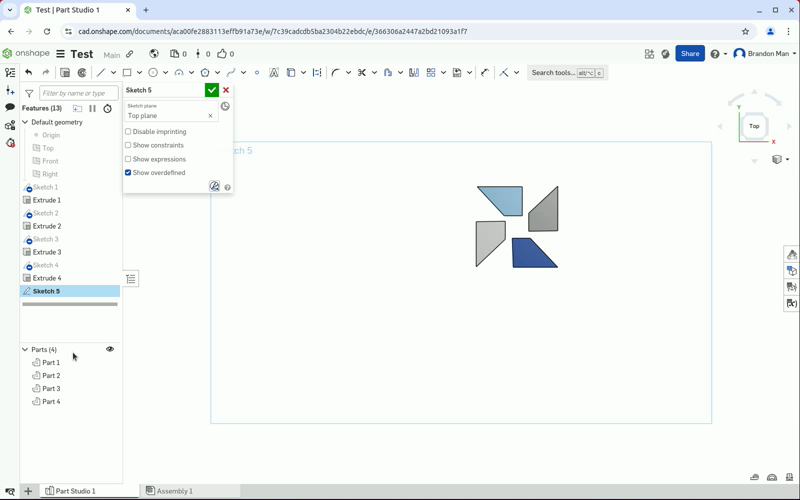
key(y)
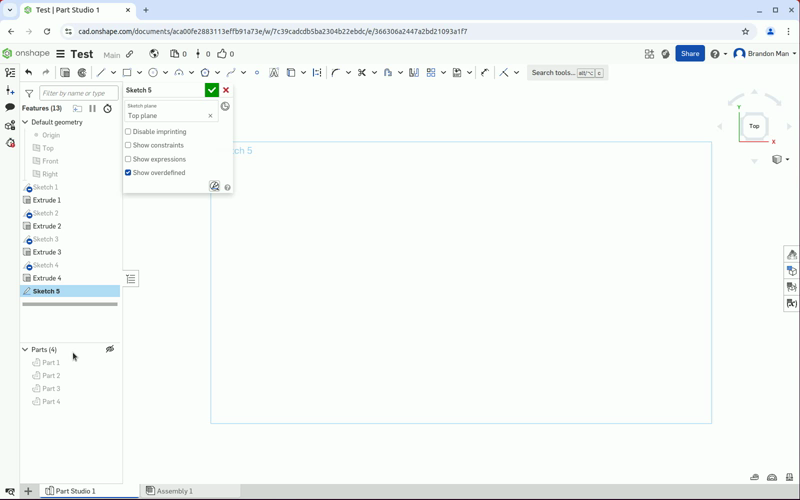
key(l)
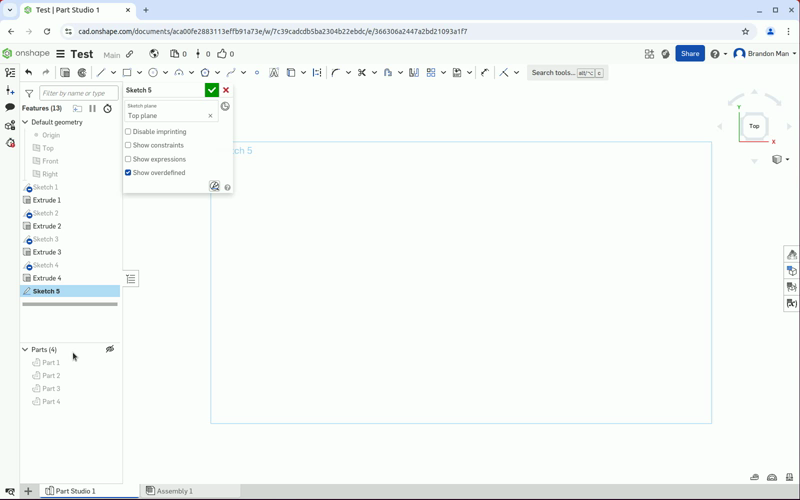
key_down(shift)
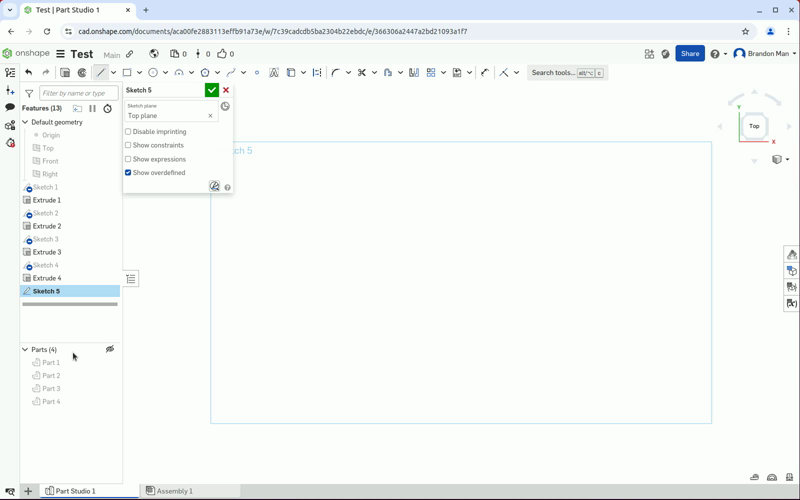
mouse_move(460, 282)
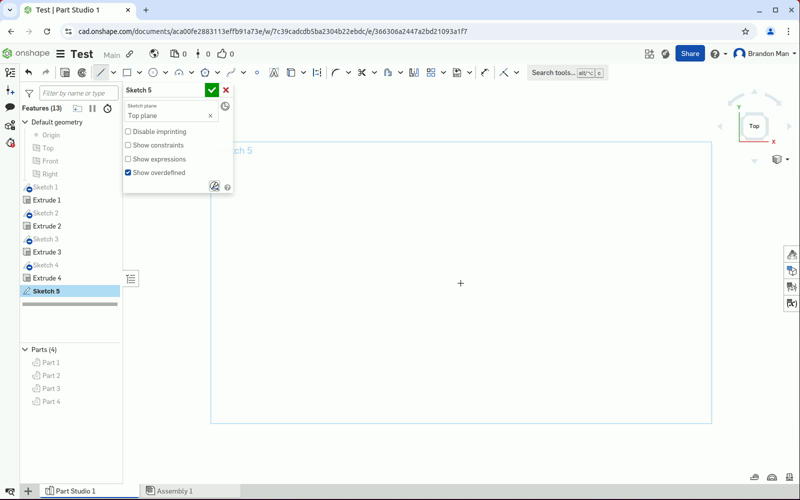
click(460, 282)
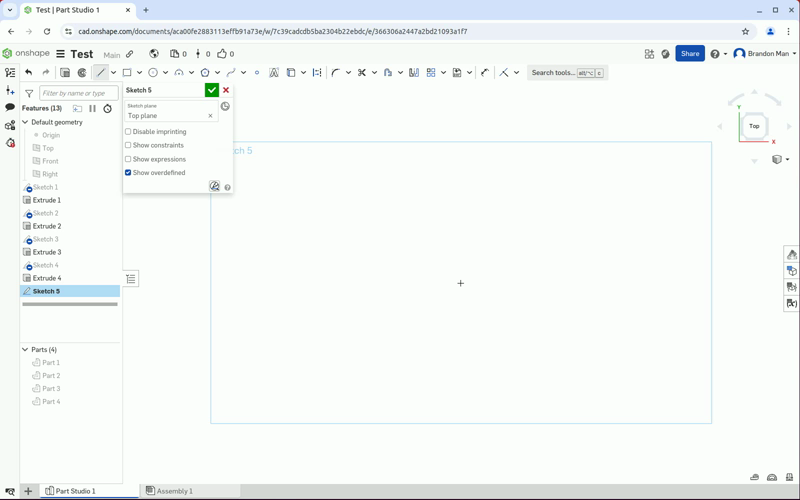
key_up(shift)
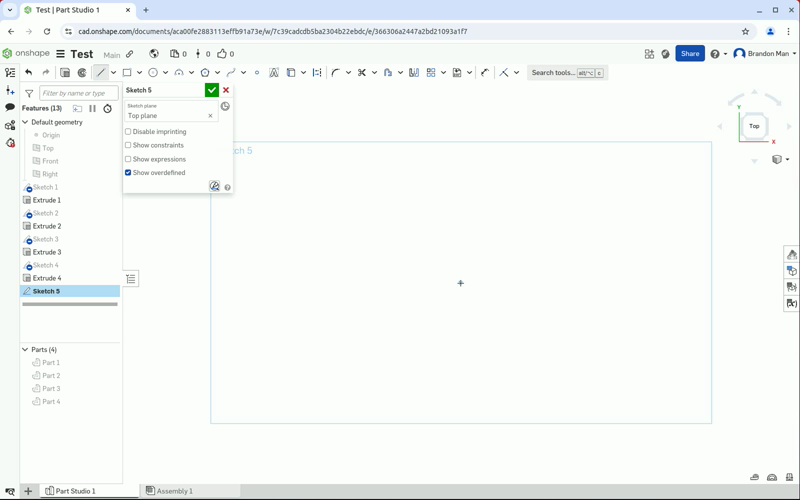
key_down(shift)
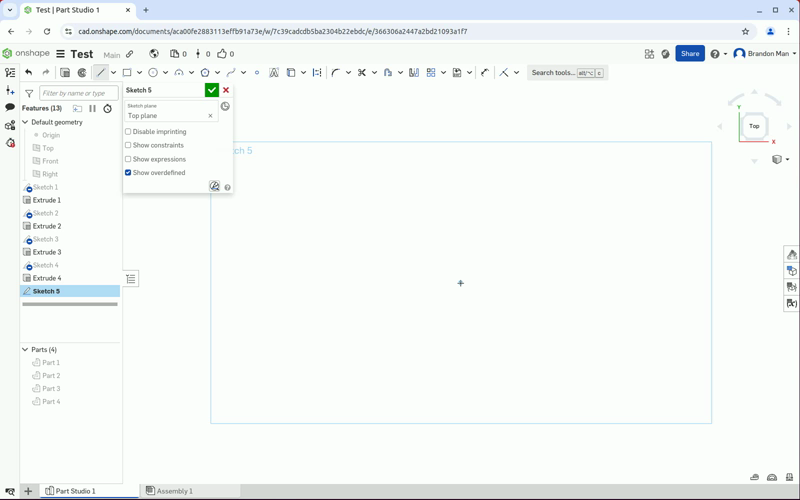
mouse_move(572, 282)
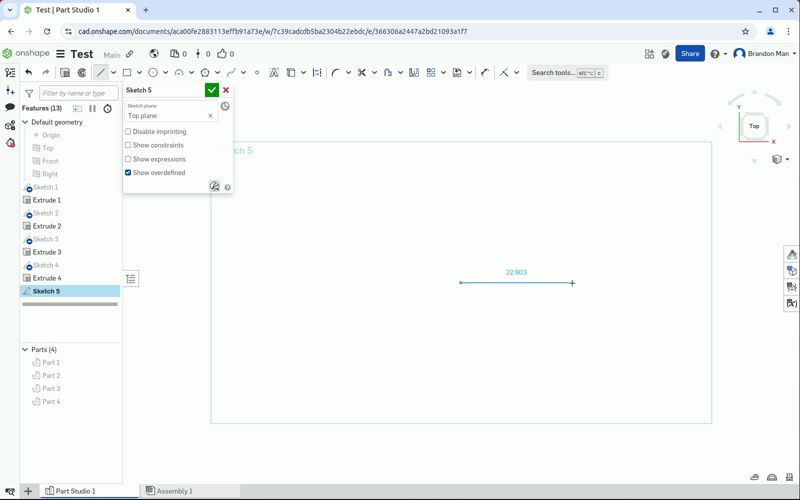
click(572, 282)
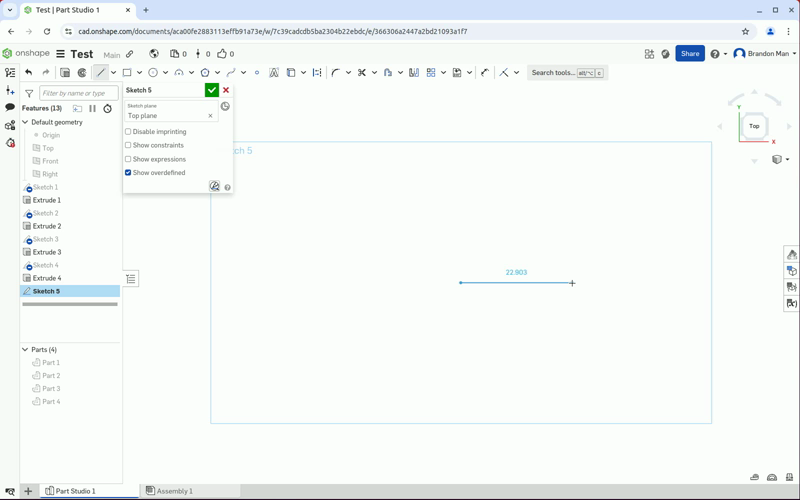
key_up(shift)
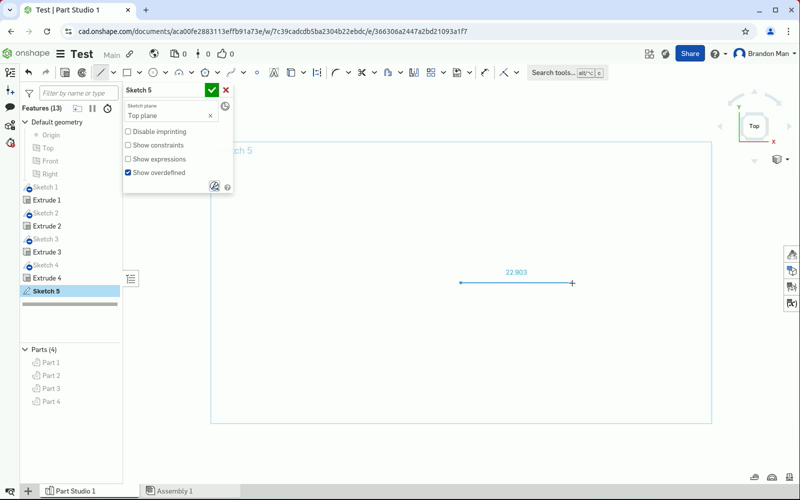
key_down(shift)
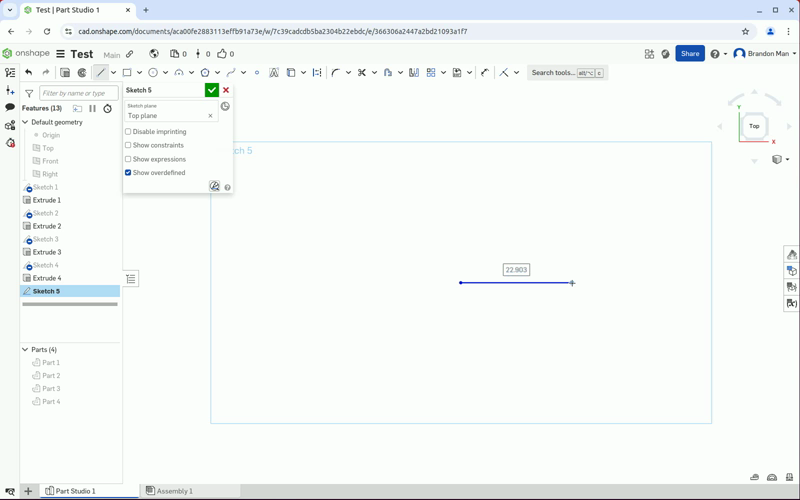
mouse_move(572, 170)
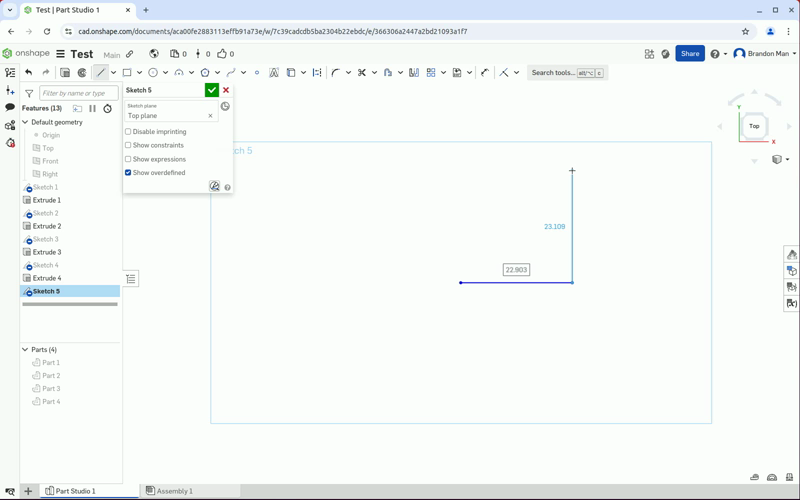
click(572, 170)
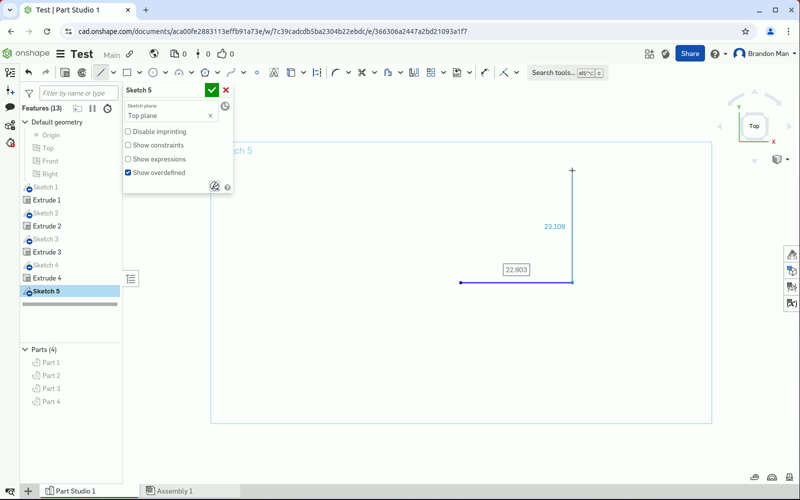
key_up(shift)
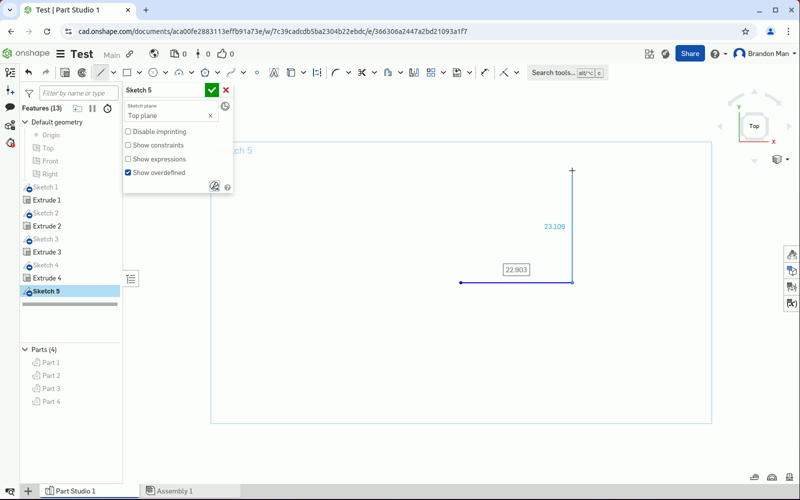
key_down(shift)
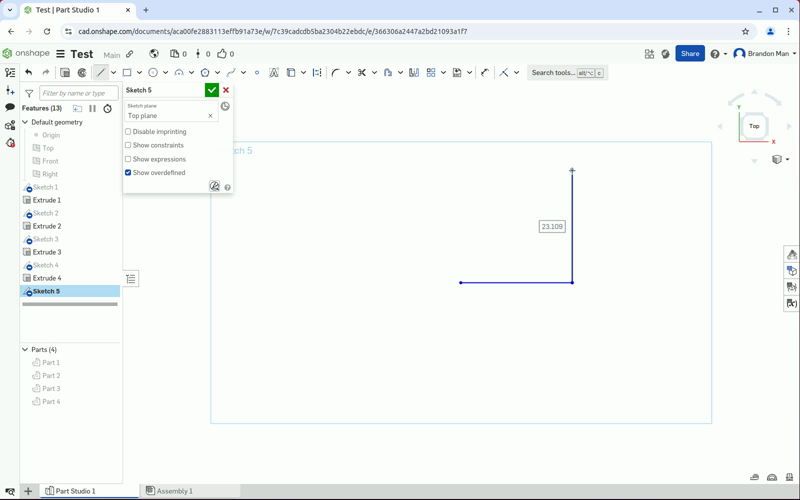
mouse_move(460, 170)
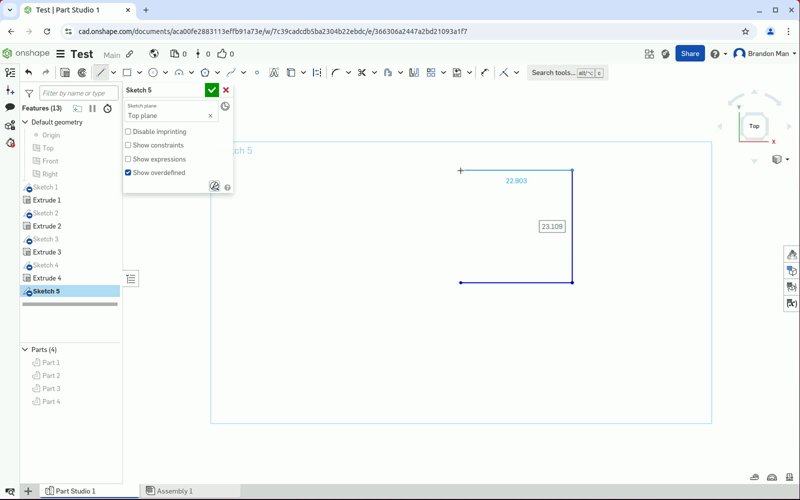
click(460, 170)
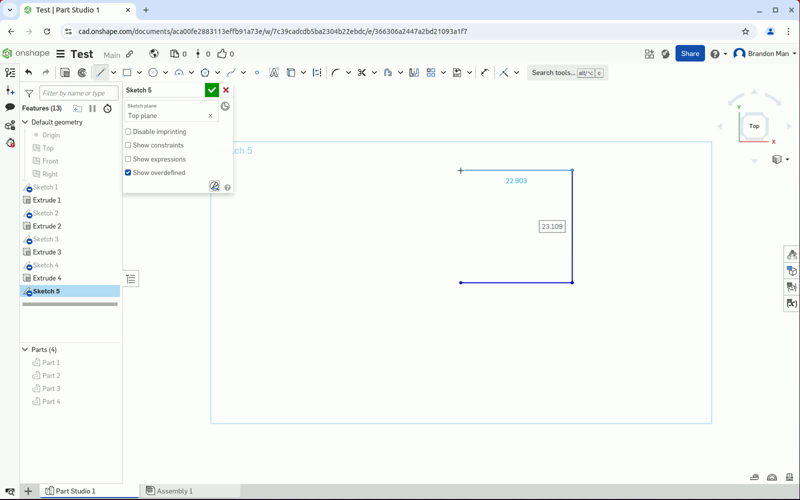
key_up(shift)
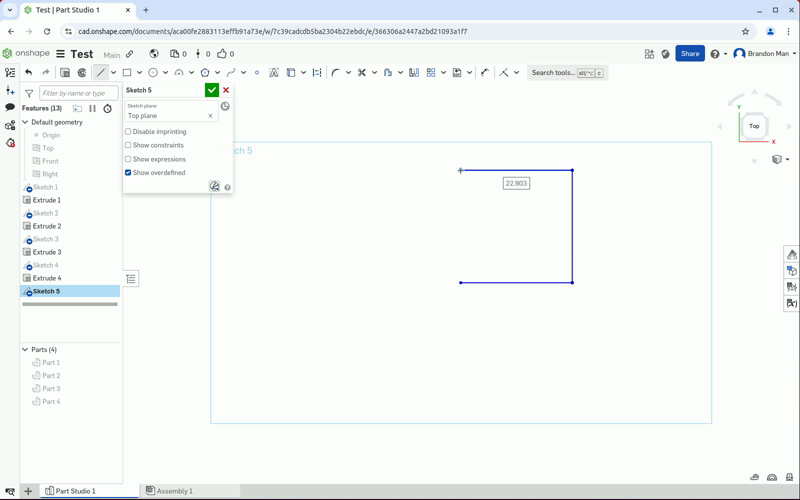
key_down(shift)
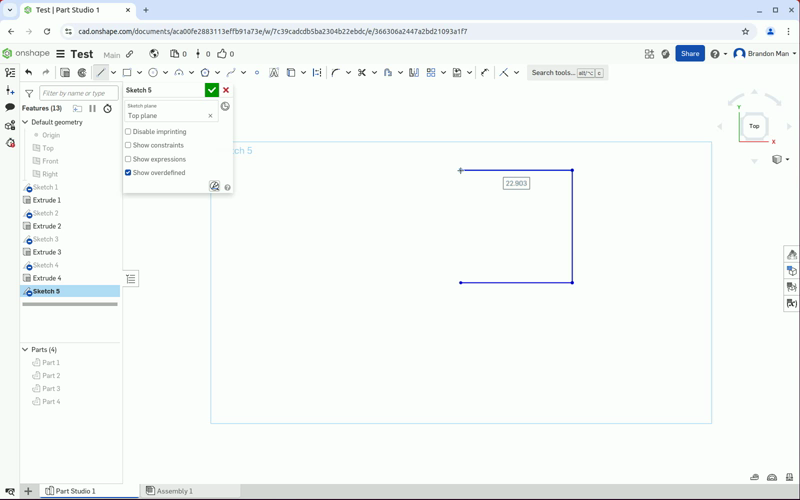
mouse_move(460, 282)
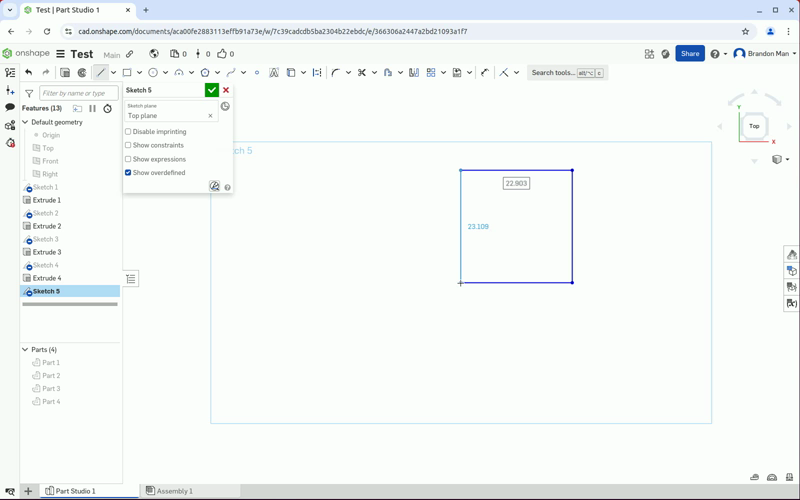
key_up(shift)
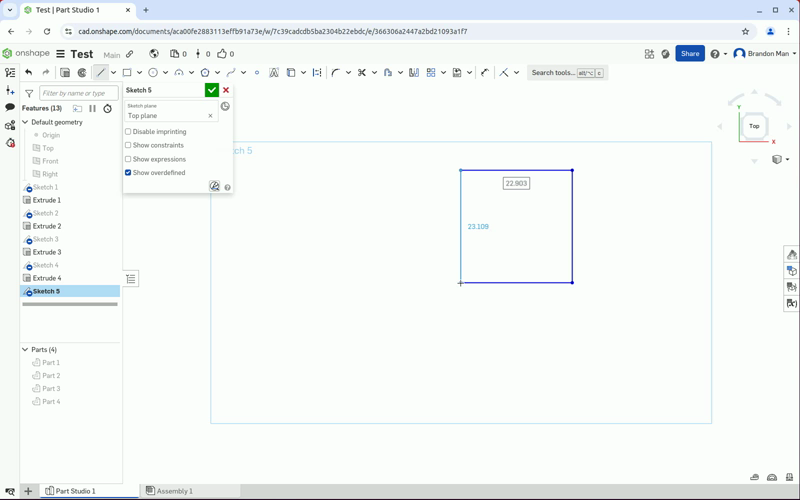
click(460, 282)
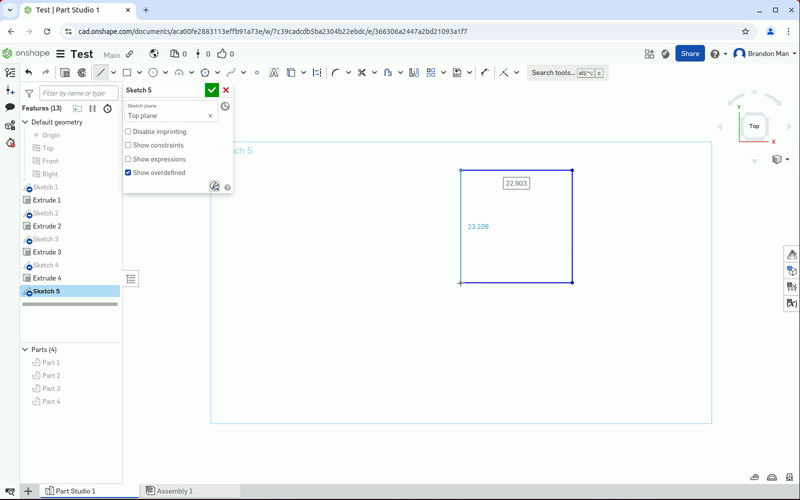
key(esc)
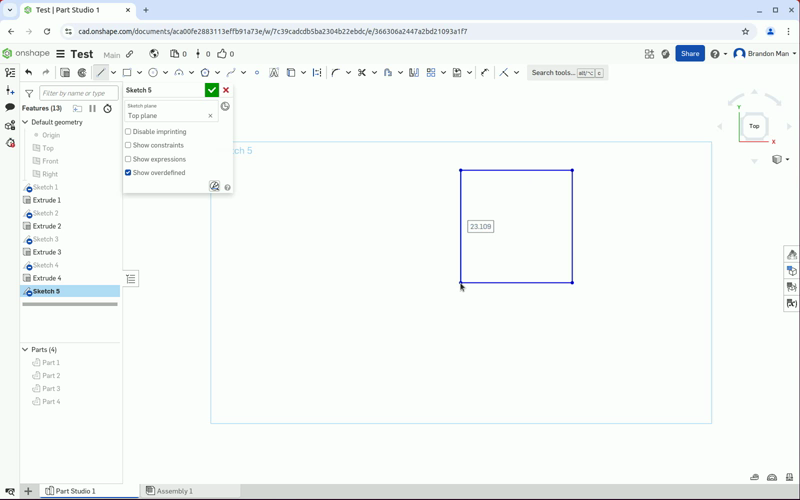
key(l)
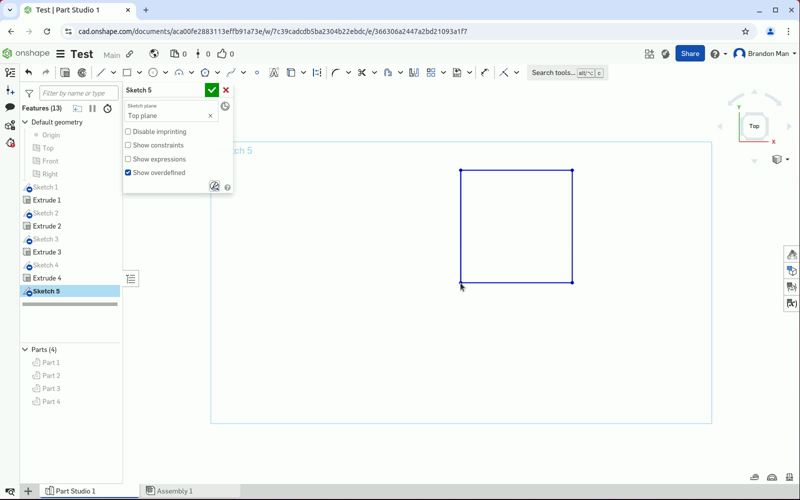
key_down(shift)
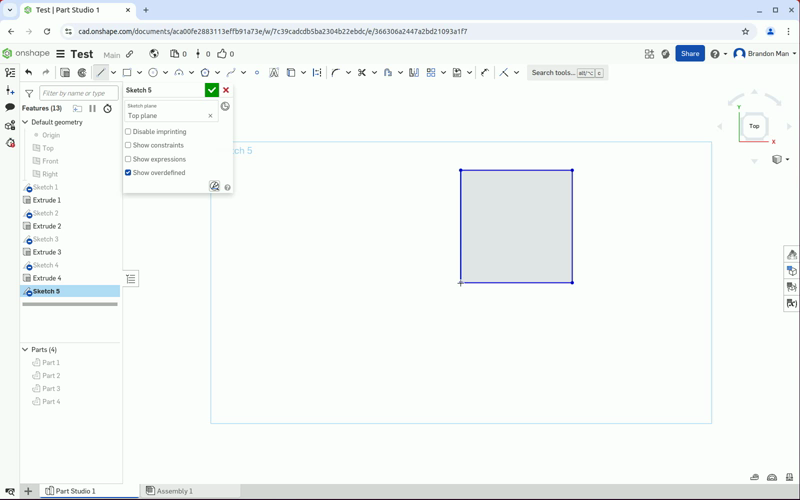
mouse_move(469, 274)
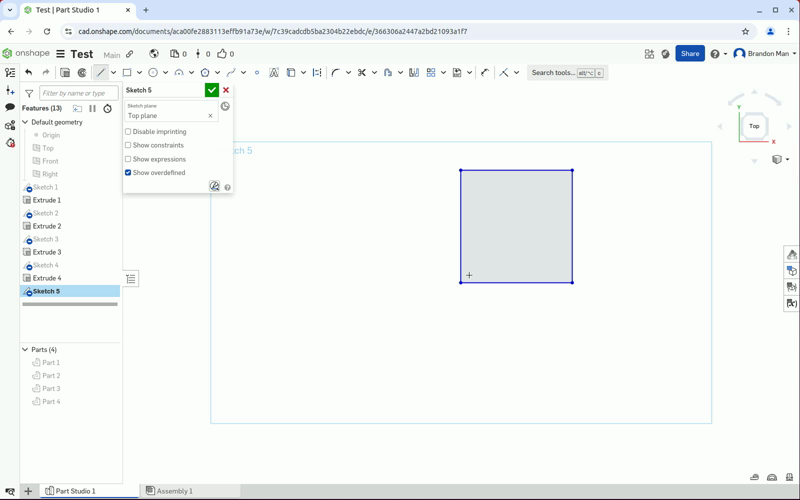
click(469, 274)
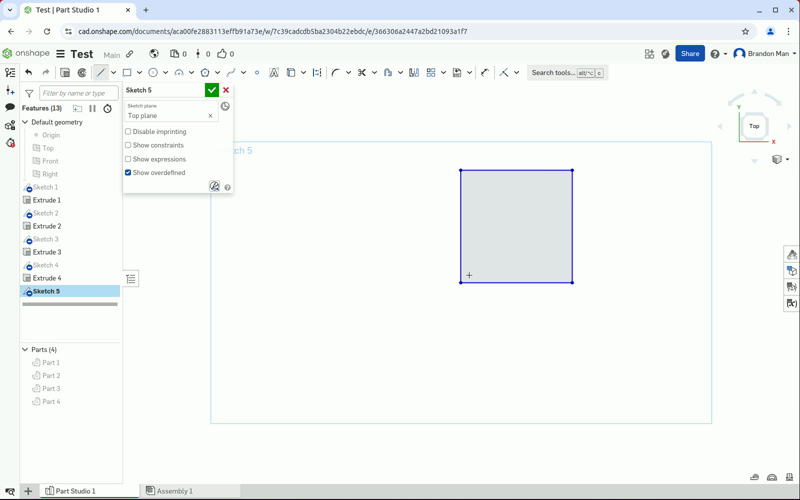
key_up(shift)
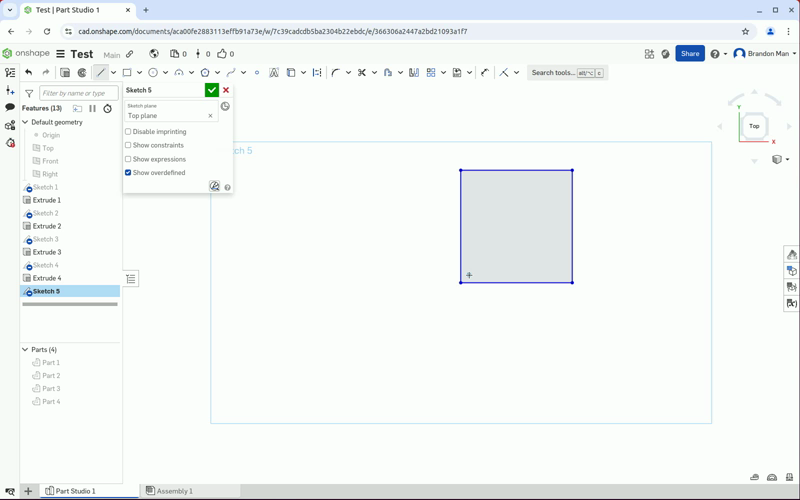
key_down(shift)
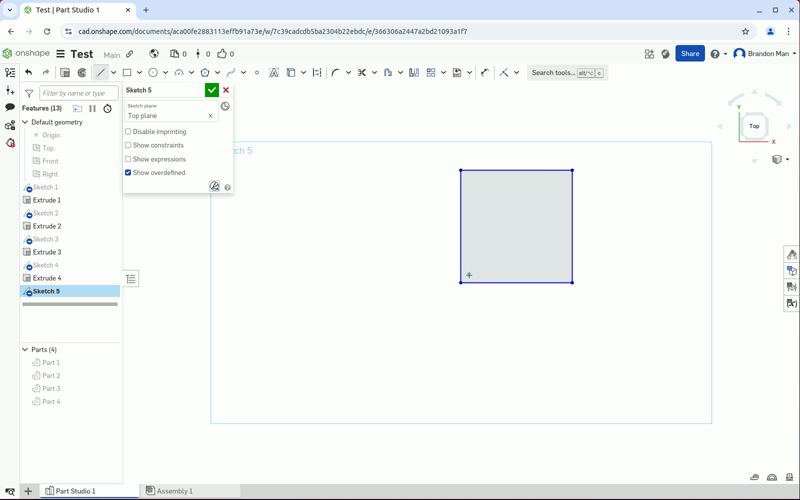
mouse_move(563, 274)
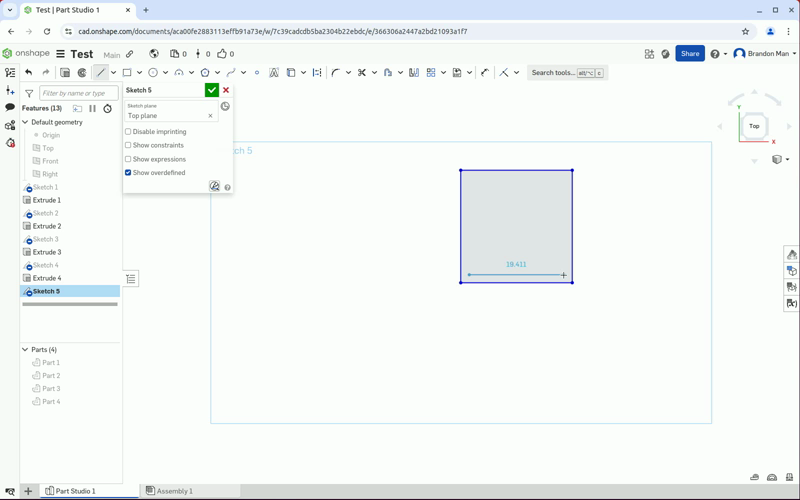
click(563, 274)
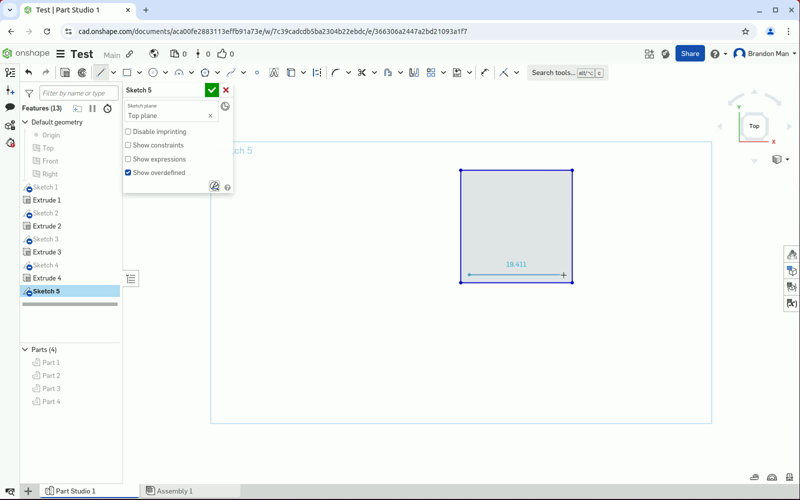
key_up(shift)
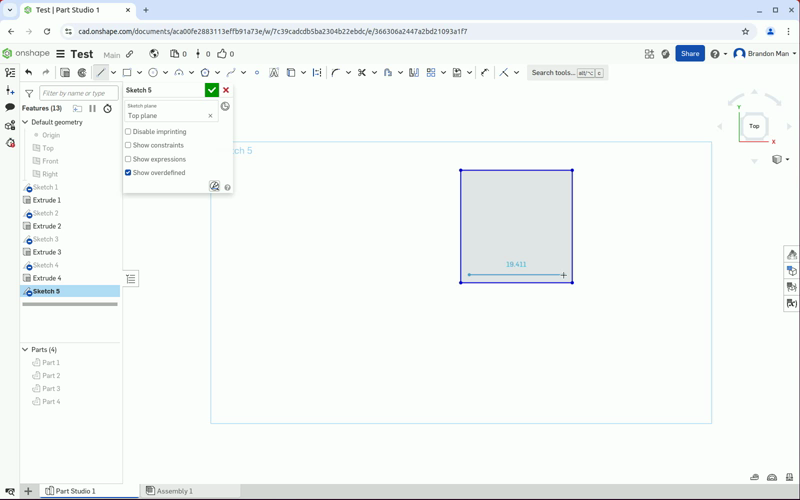
key_down(shift)
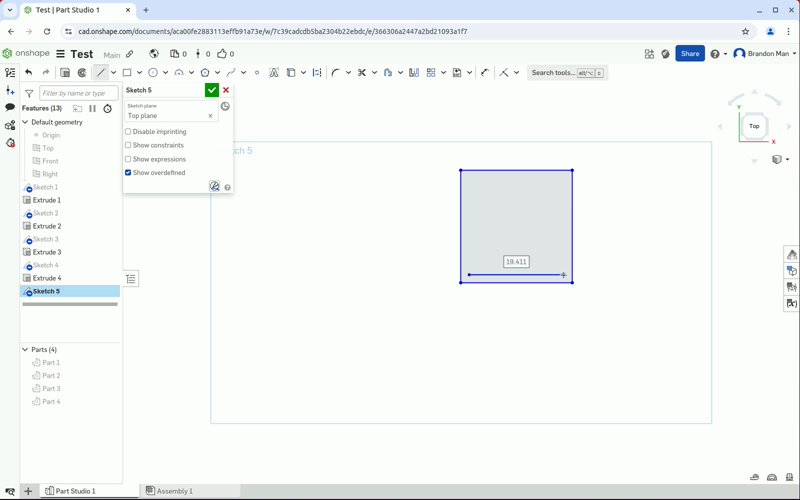
mouse_move(563, 178)
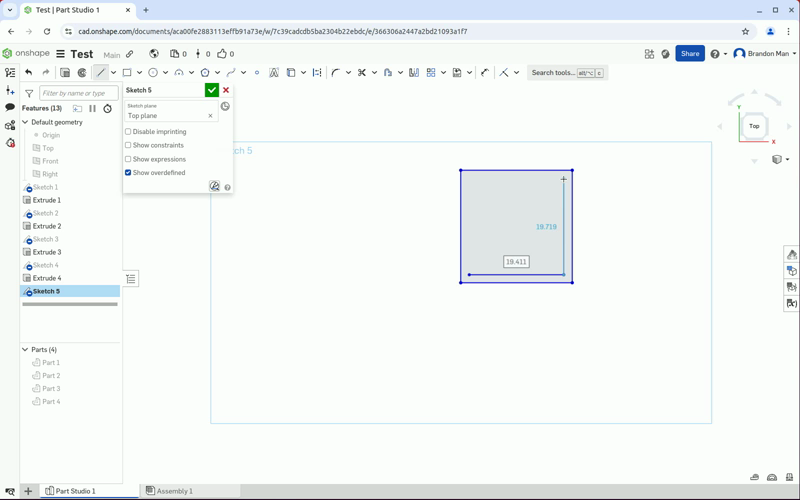
click(563, 178)
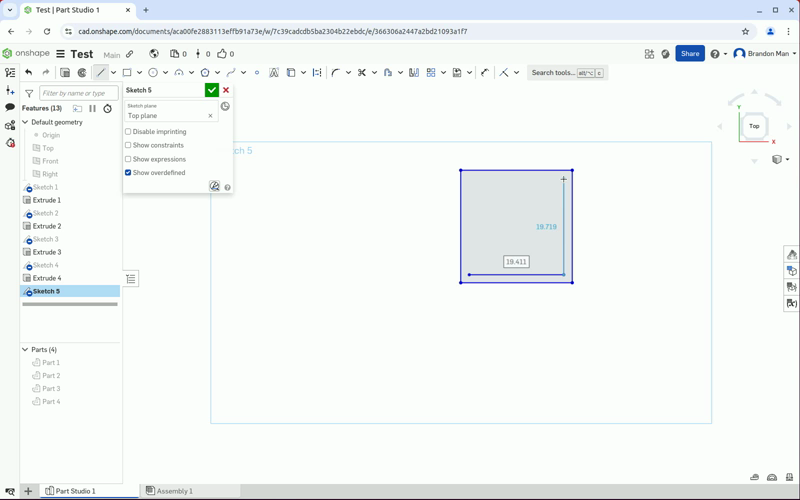
key_up(shift)
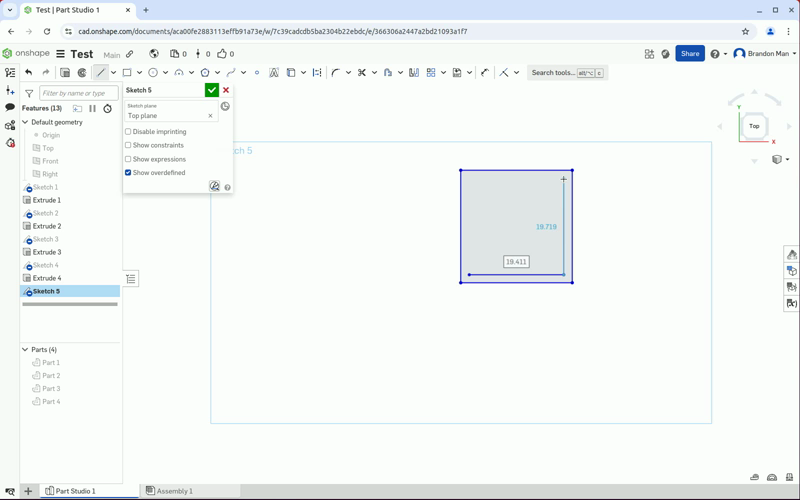
key_down(shift)
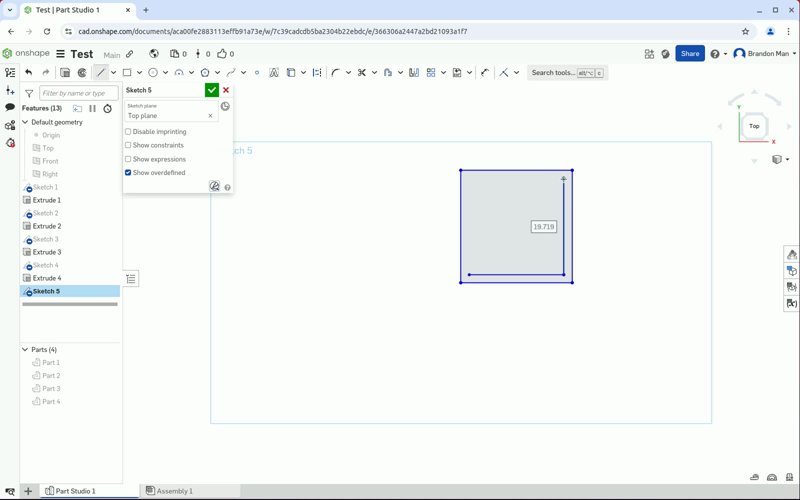
mouse_move(469, 178)
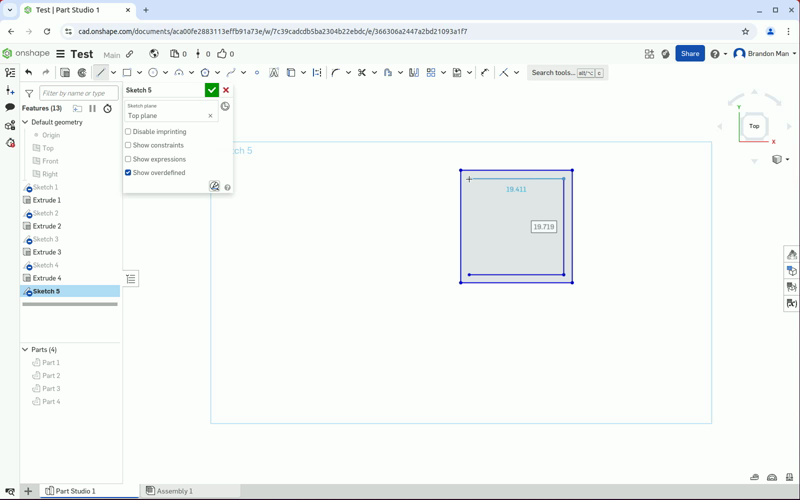
click(469, 178)
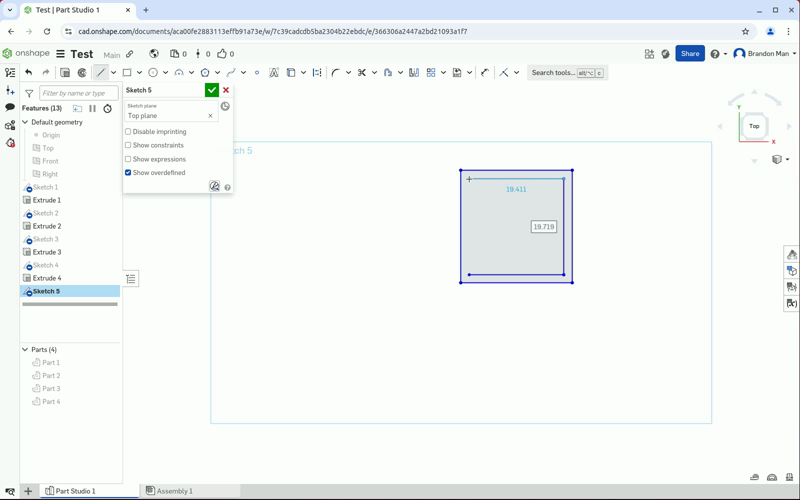
key_up(shift)
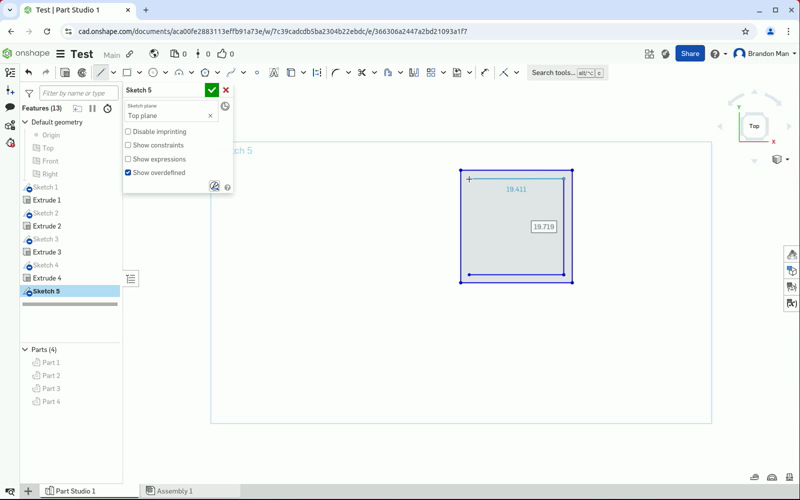
key_down(shift)
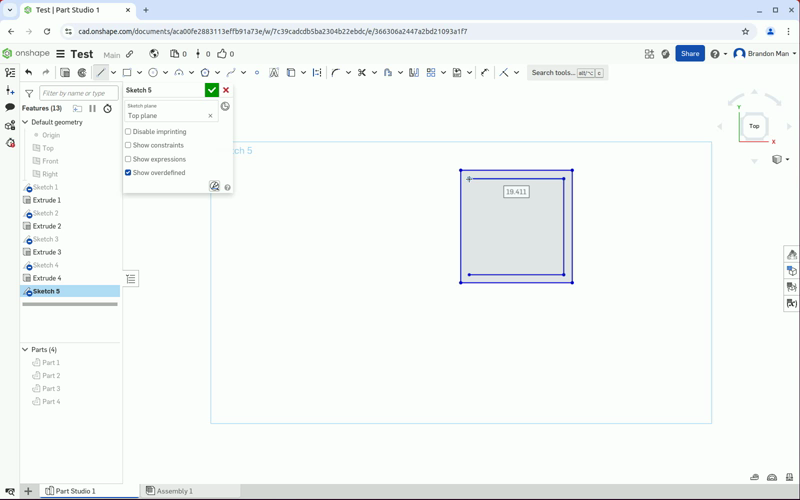
mouse_move(469, 274)
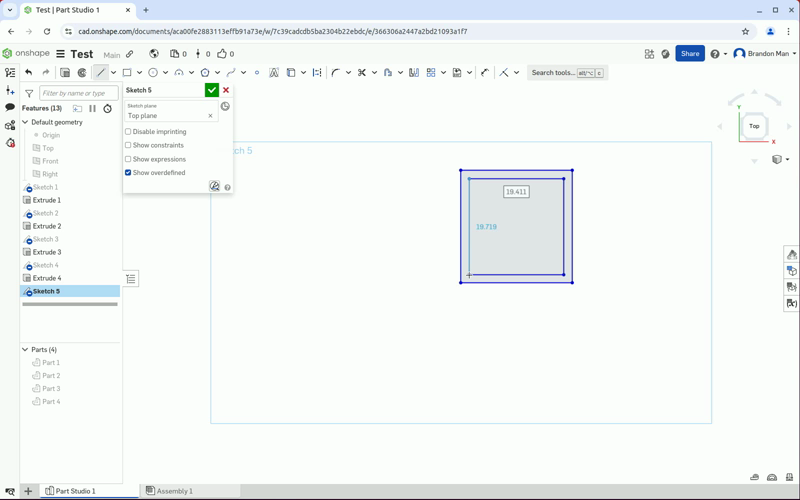
key_up(shift)
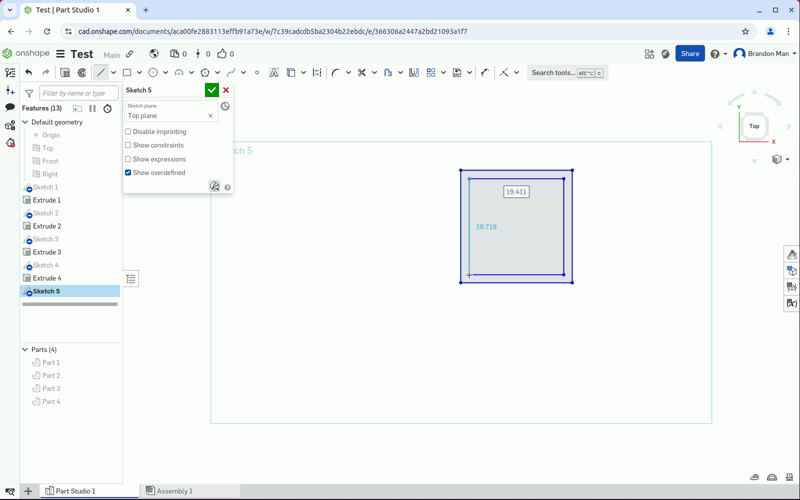
click(469, 274)
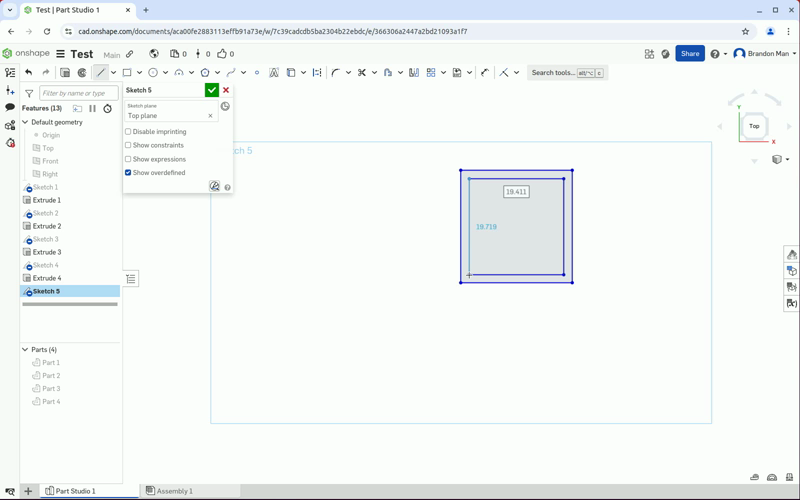
key(esc)
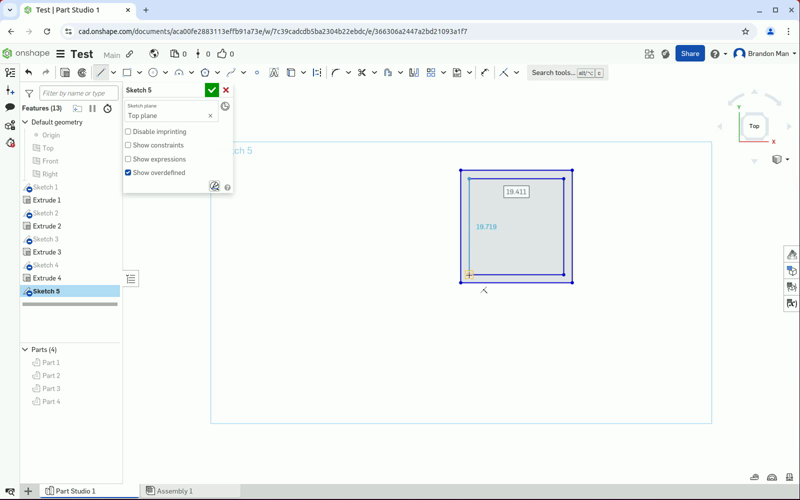
mouse_move(567, 191)
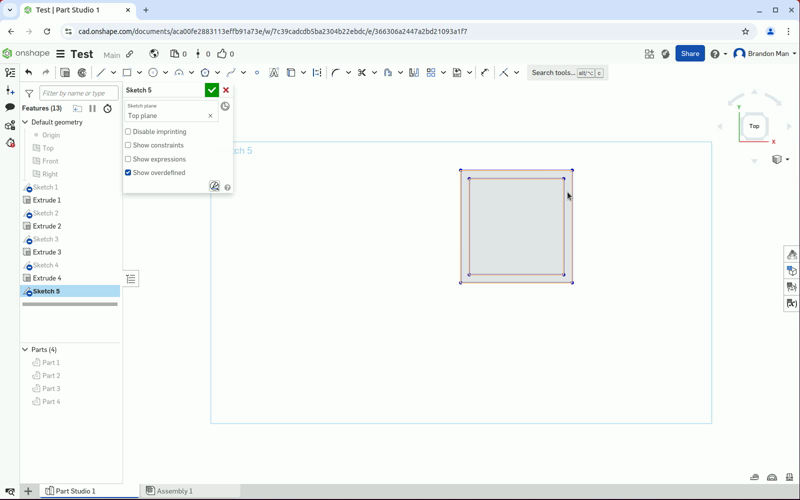
click(567, 191)
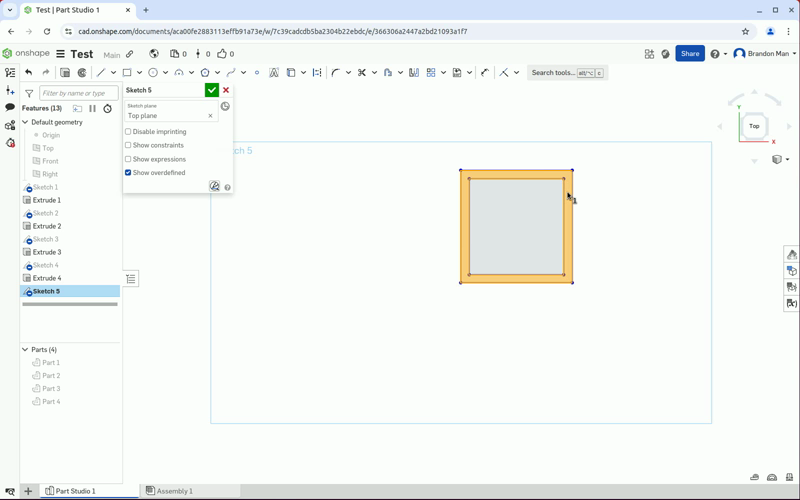
mouse_move(73, 352)
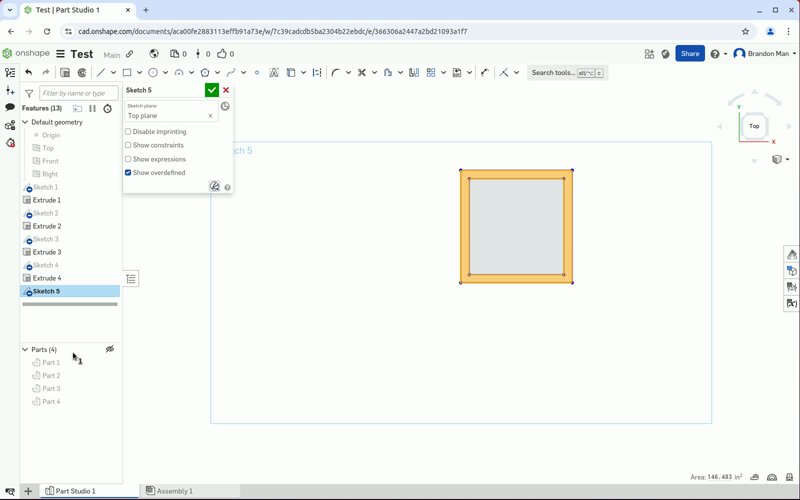
key(shift+y)
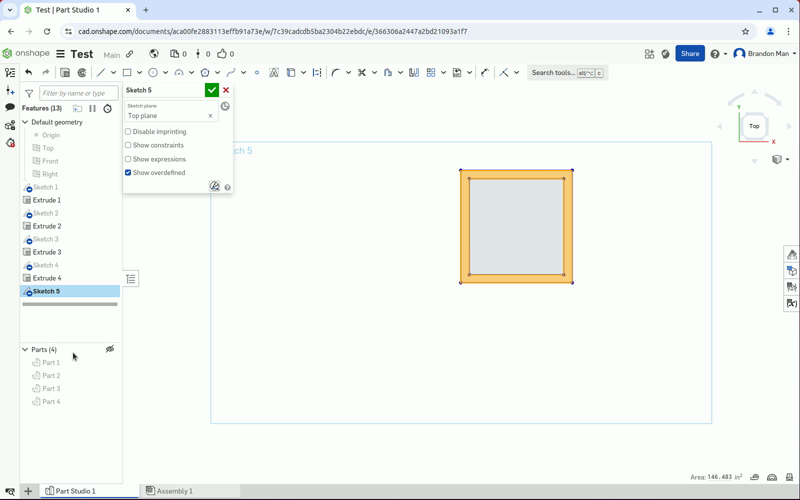
key(shift+e)
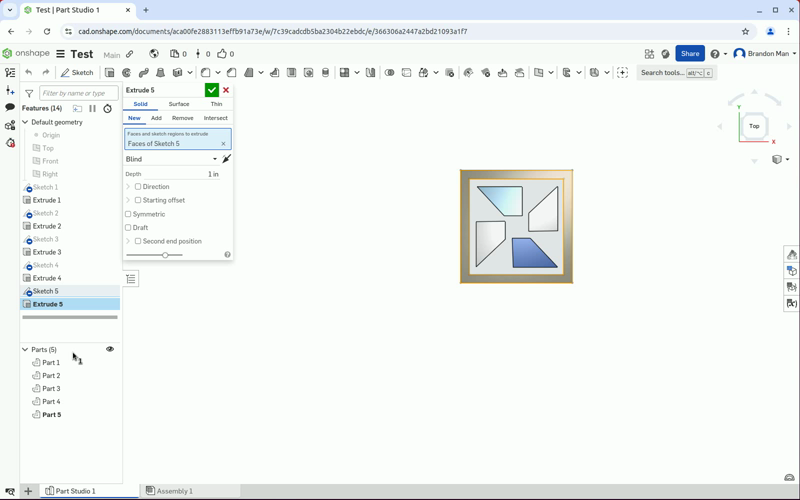
mouse_move(143, 106)
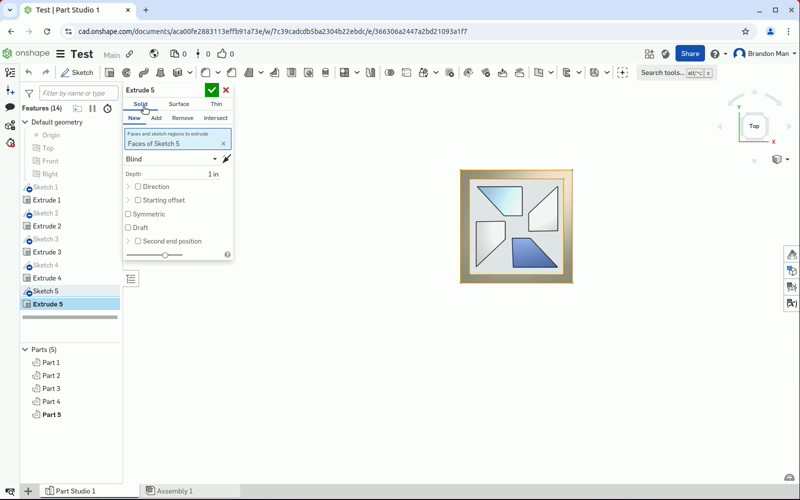
click(143, 106)
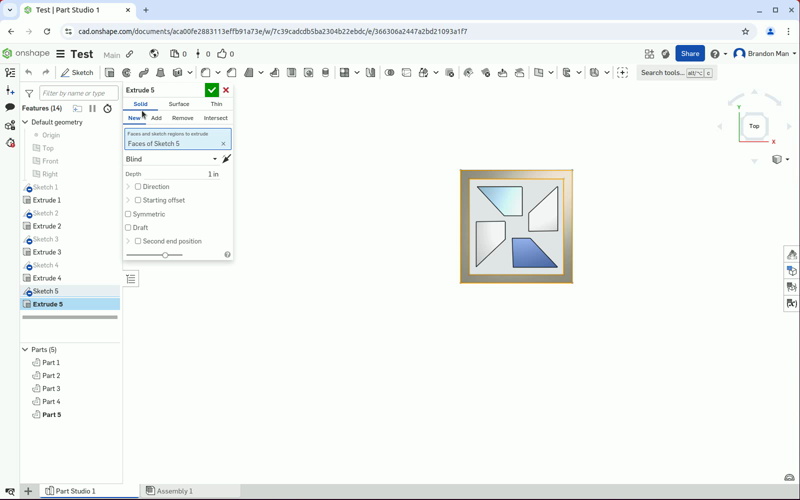
mouse_move(137, 120)
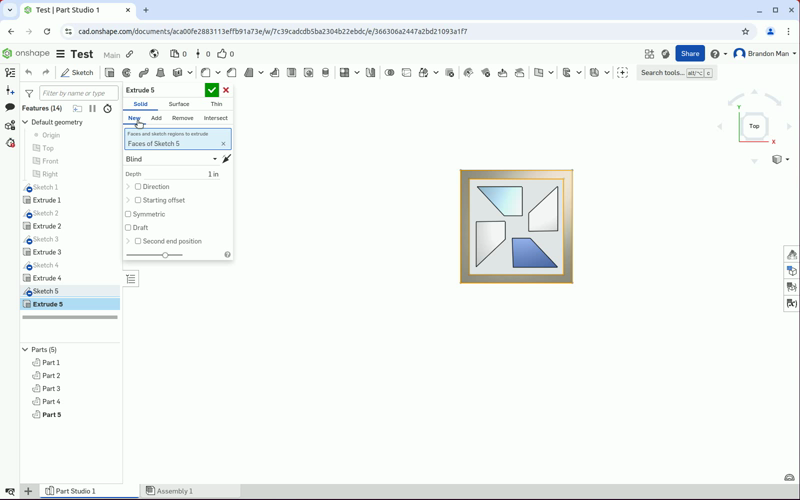
click(137, 120)
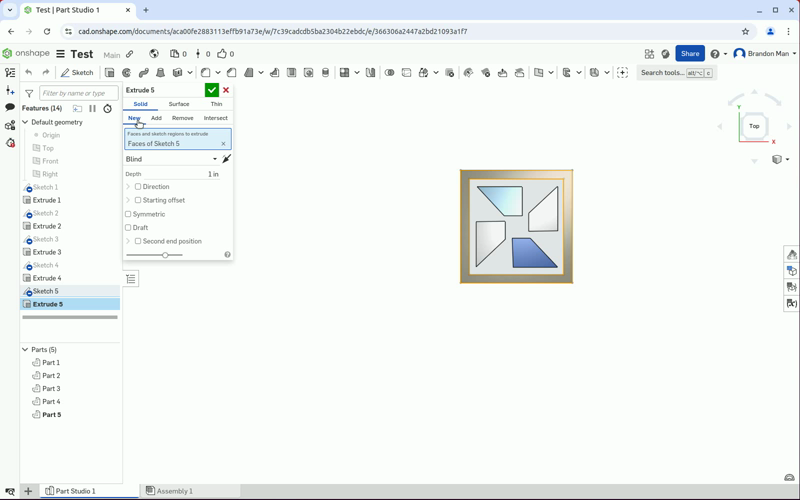
key(tab, 4)
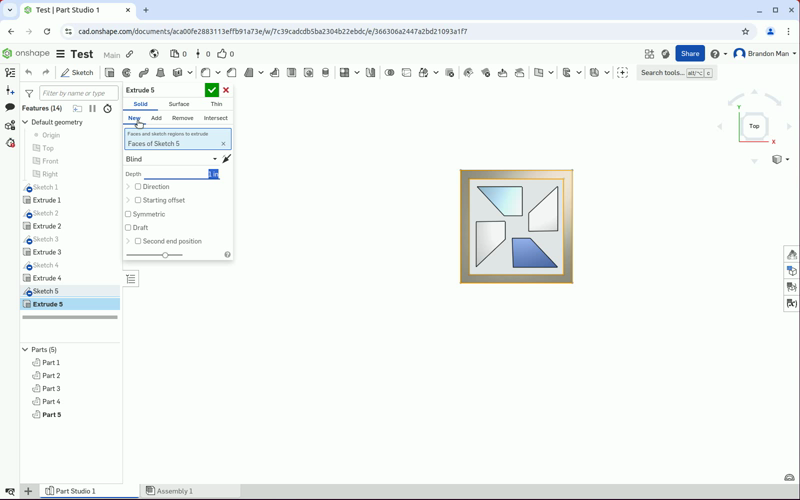
text(0.481)
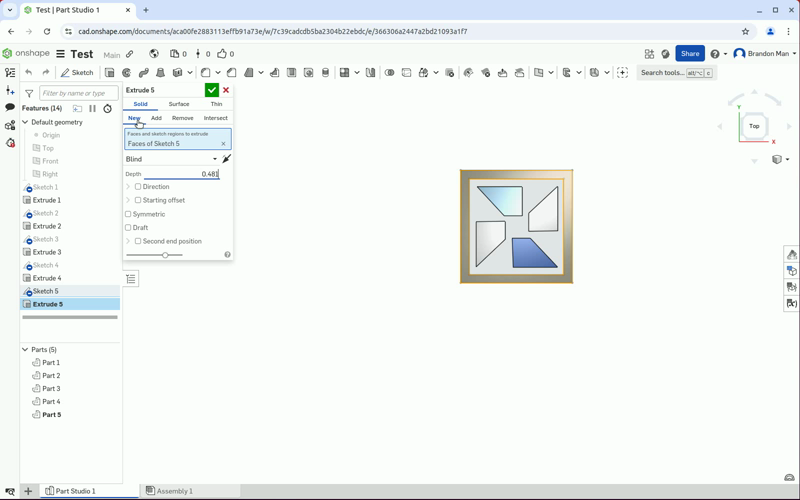
key(enter)
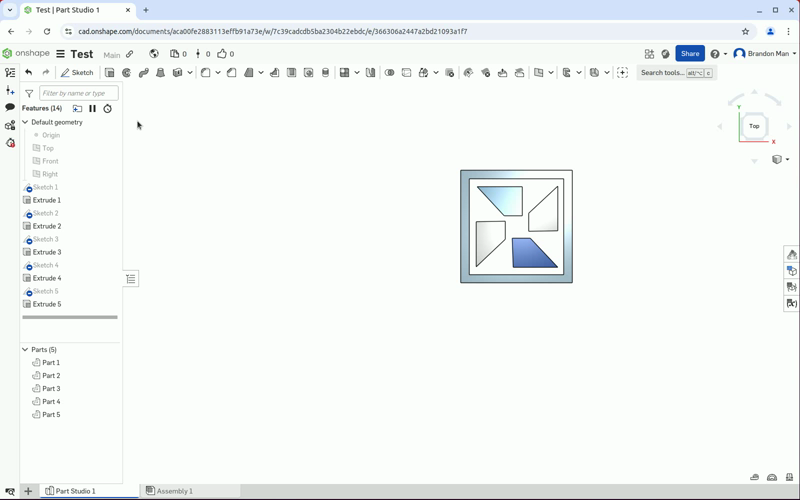
key(shift+h)
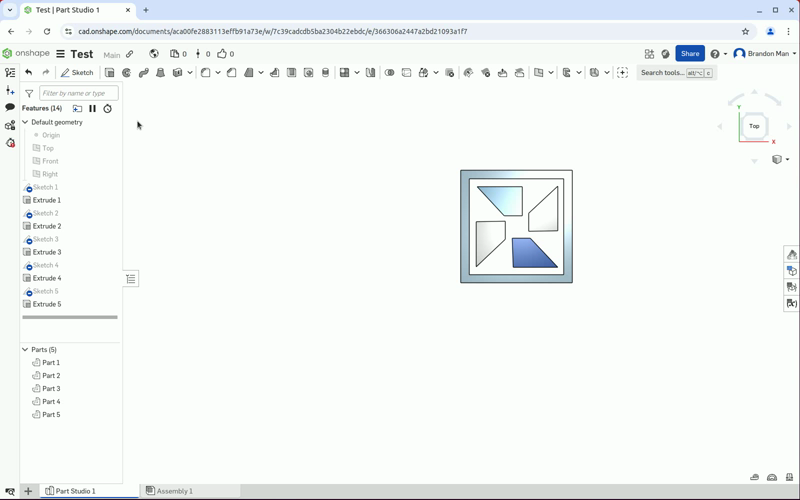
key(shift+h)
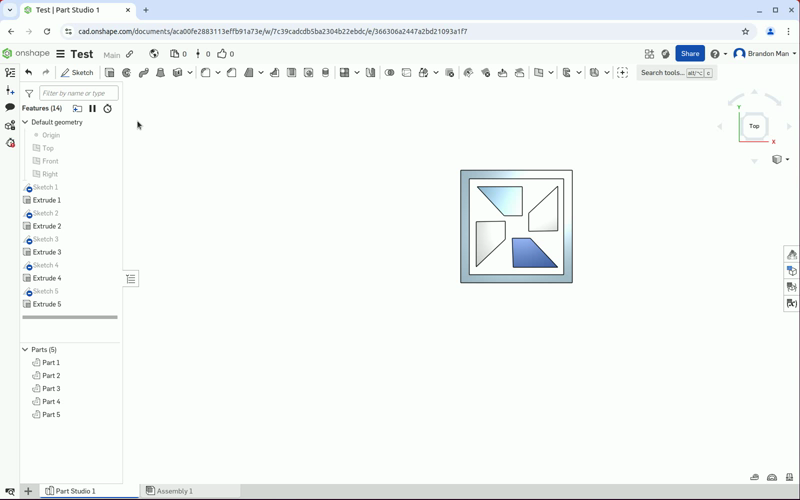
mouse_move(73, 189)
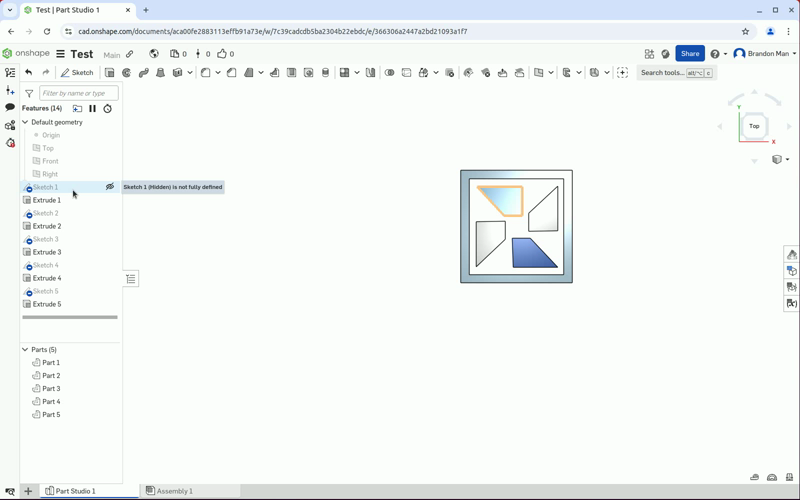
click(73, 189)
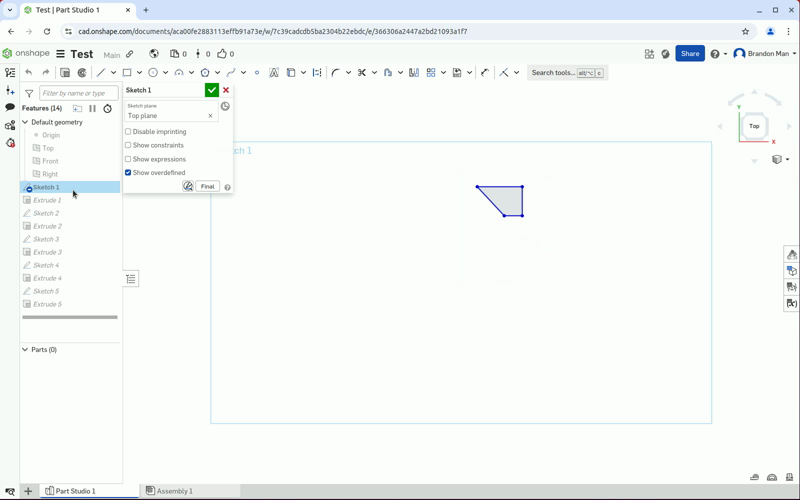
mouse_move(229, 92)
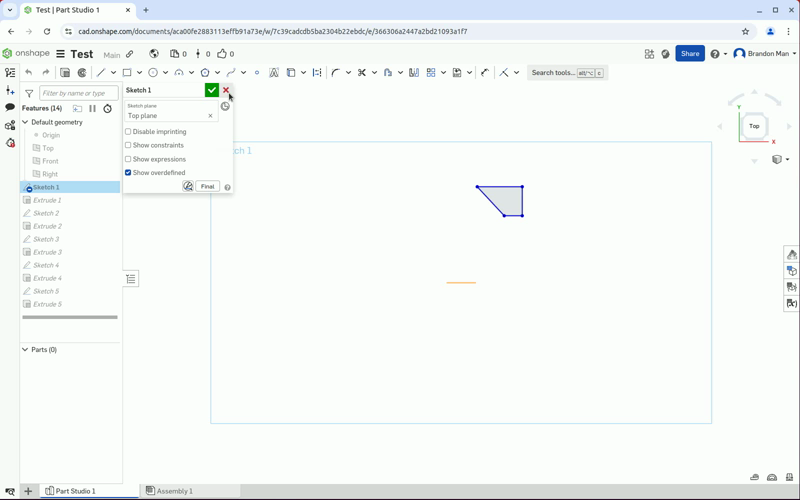
click(229, 92)
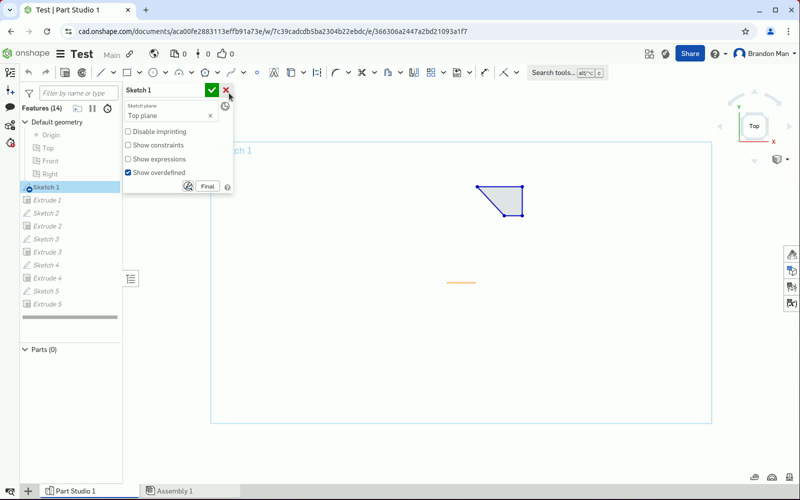
key(shift+s)
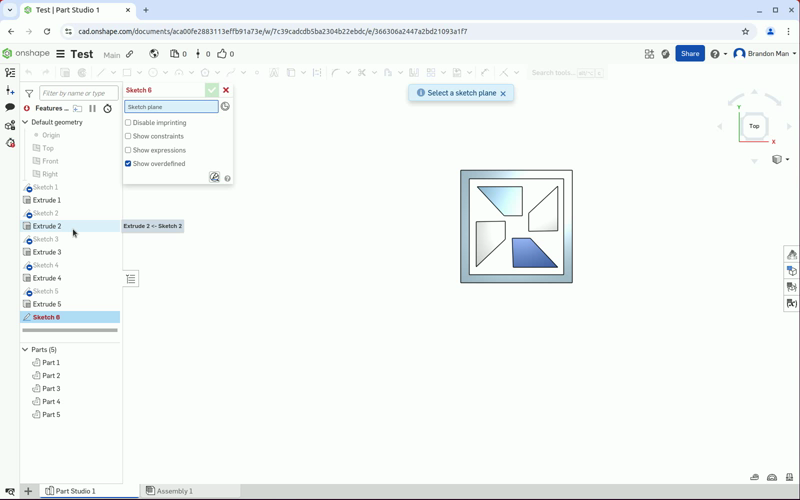
scroll(3)
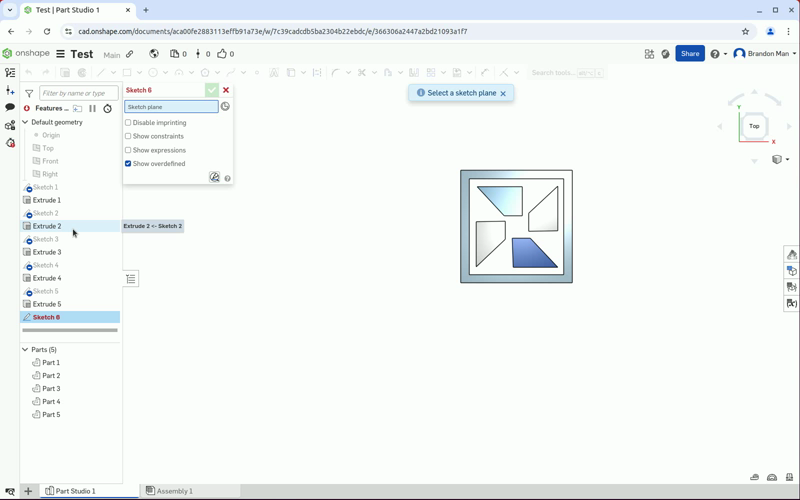
mouse_move(73, 150)
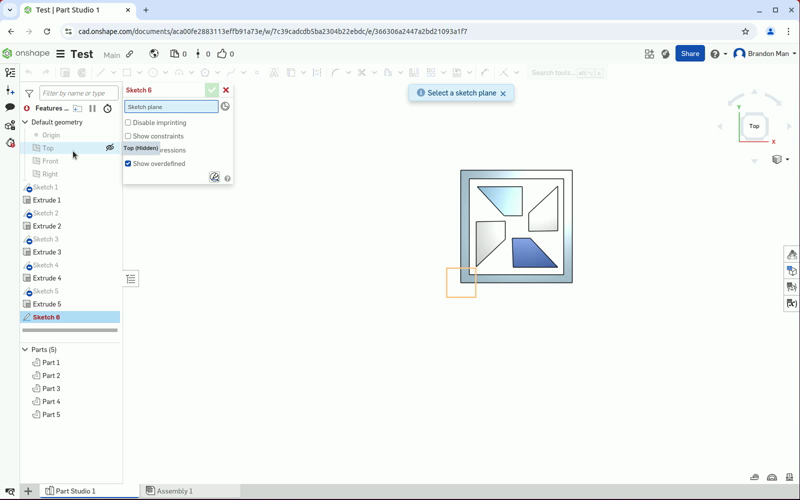
click(73, 150)
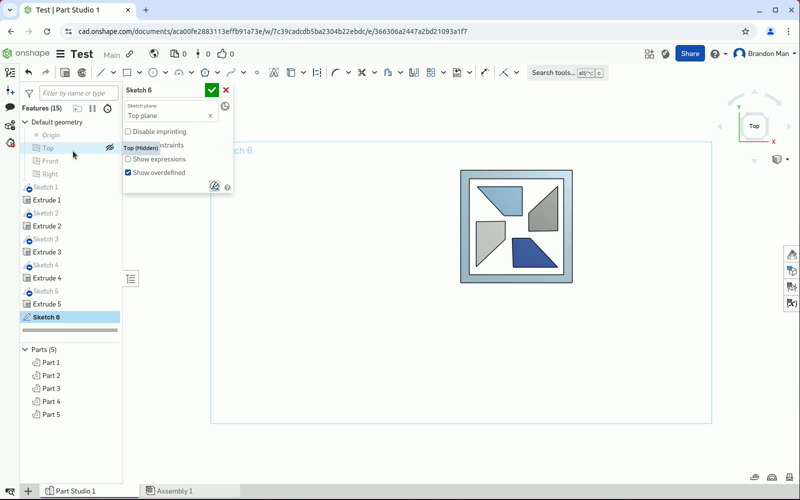
mouse_move(73, 352)
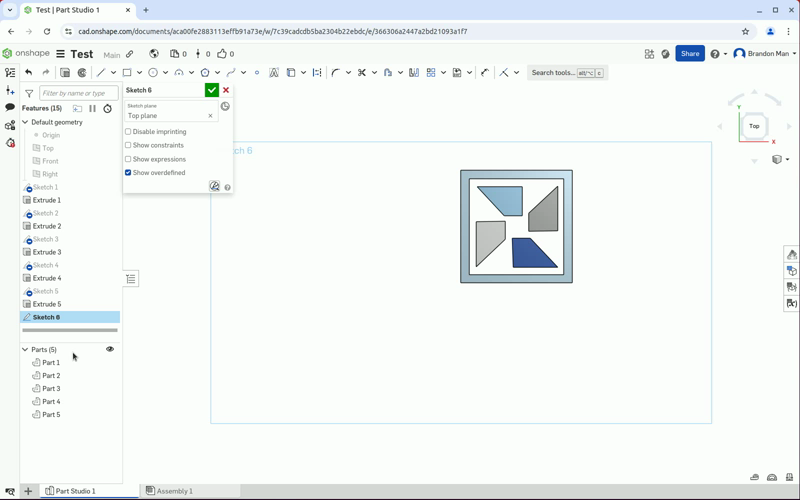
key(y)
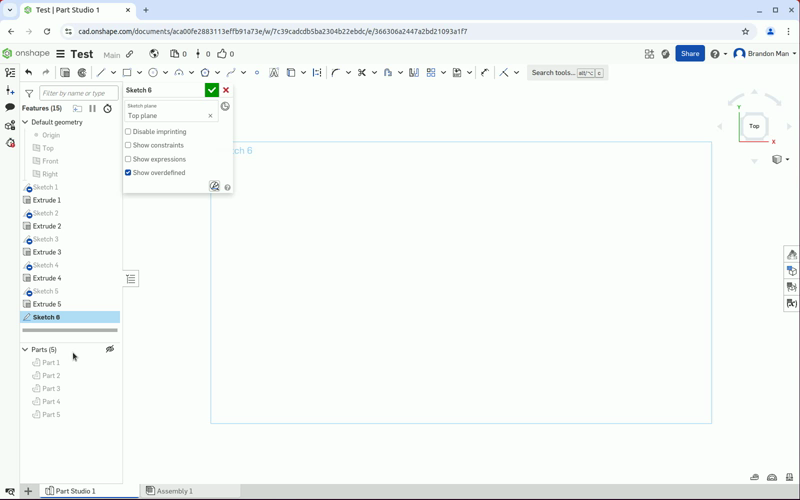
key(l)
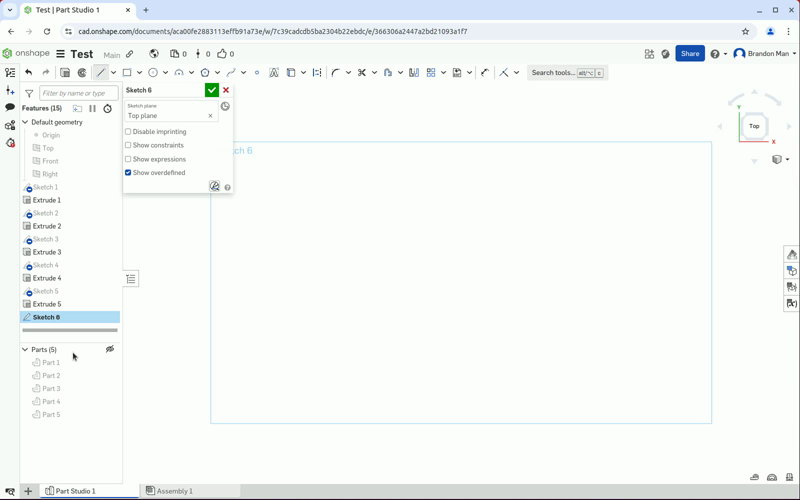
key_down(shift)
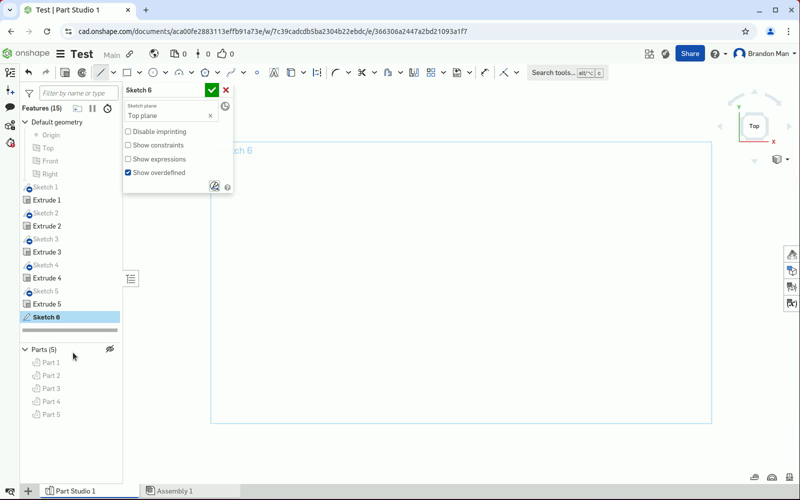
mouse_move(460, 282)
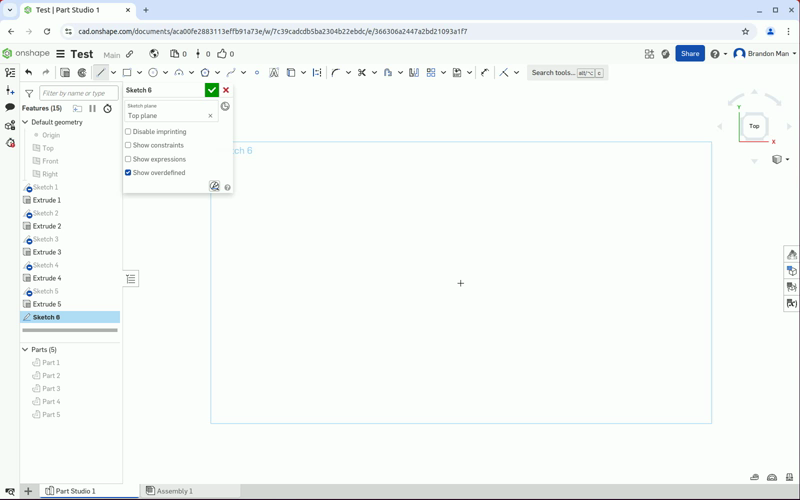
click(460, 282)
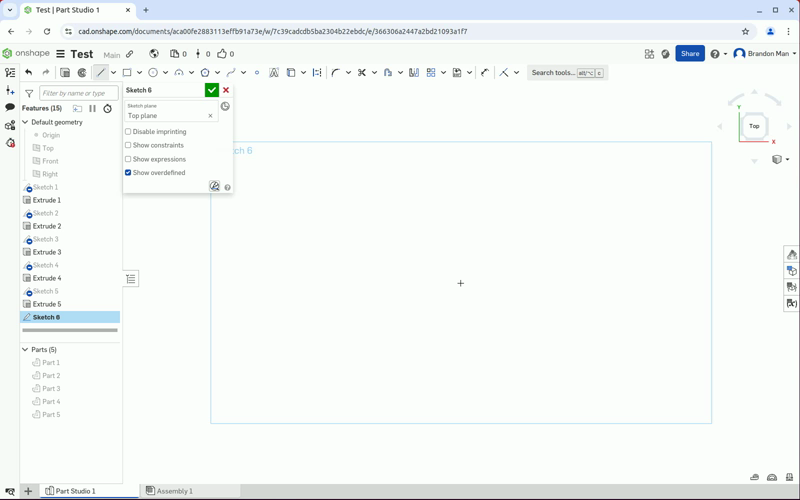
key_up(shift)
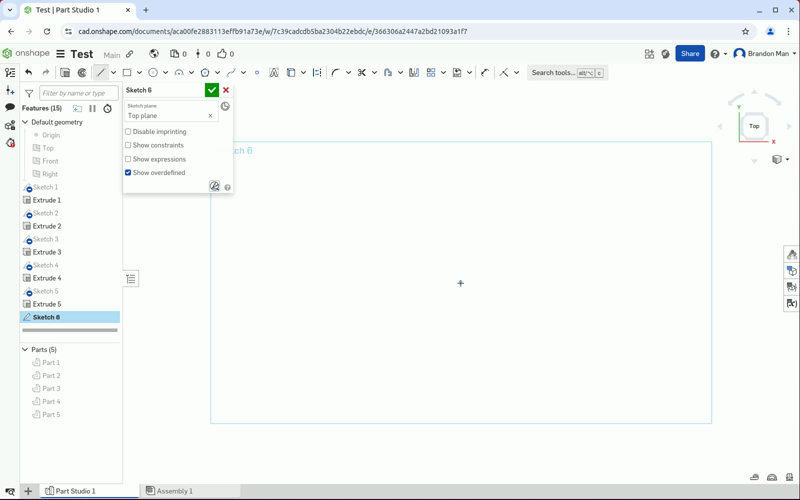
key_down(shift)
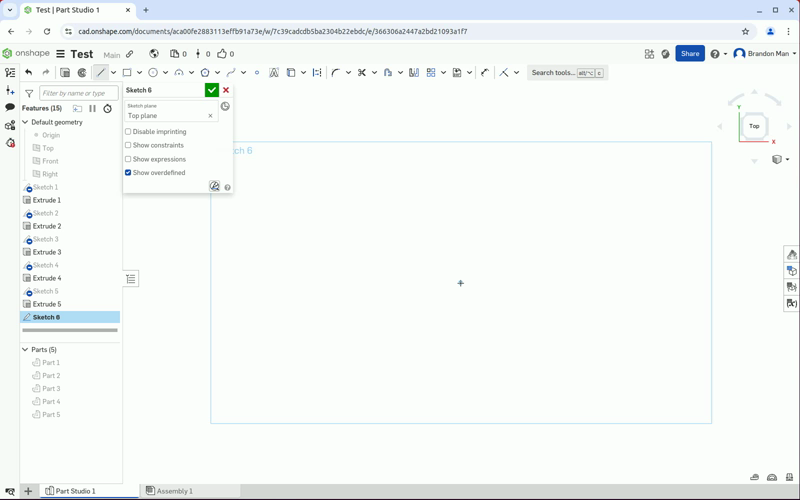
mouse_move(572, 282)
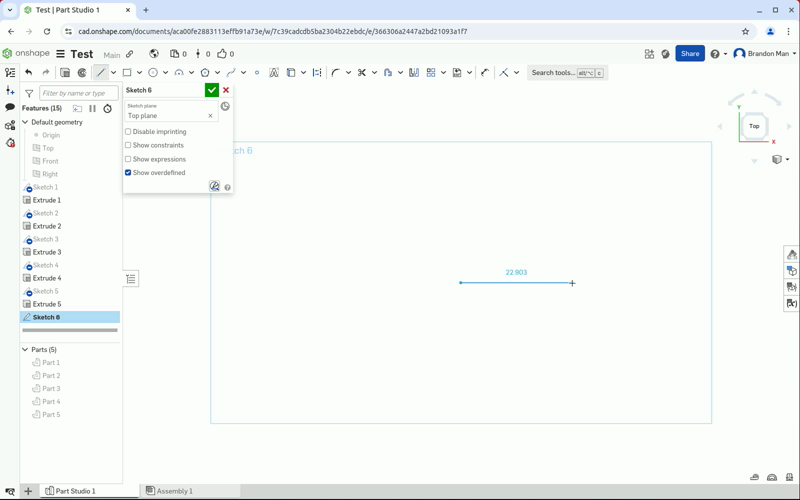
click(572, 282)
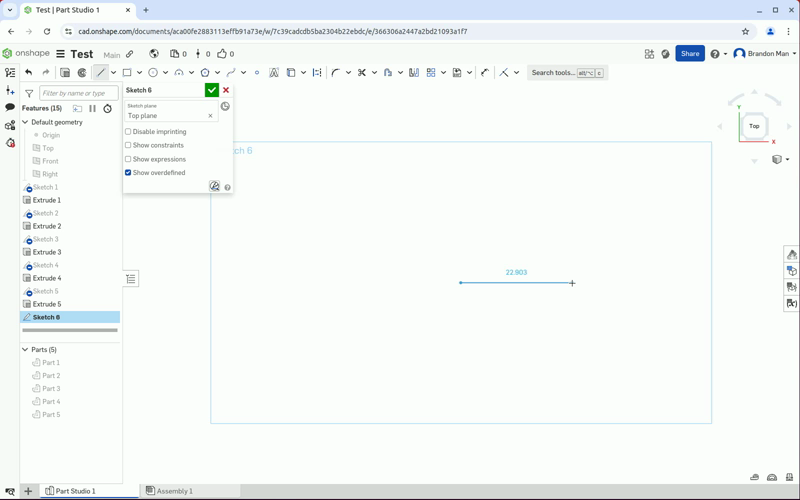
key_up(shift)
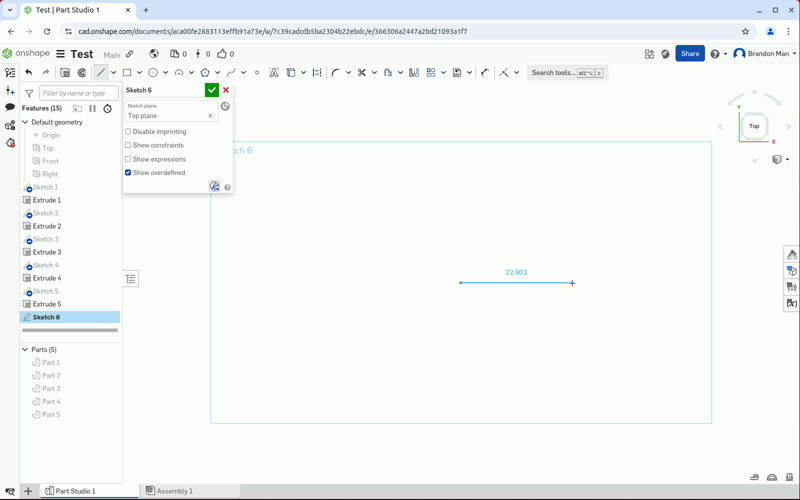
key_down(shift)
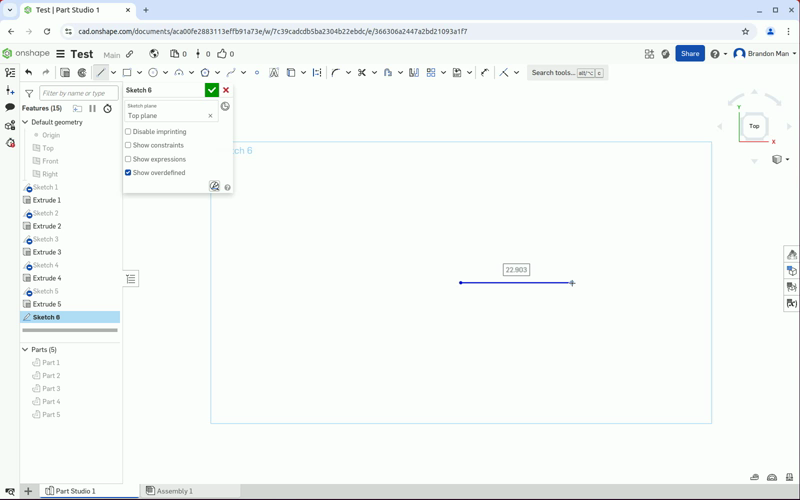
mouse_move(572, 170)
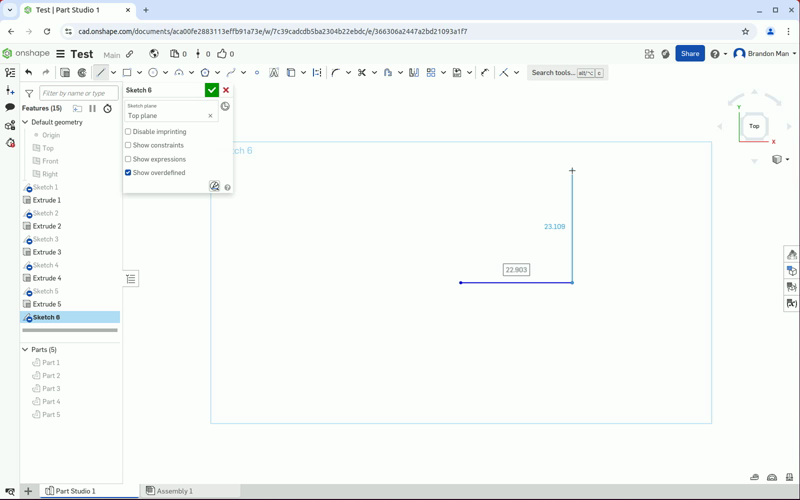
click(572, 170)
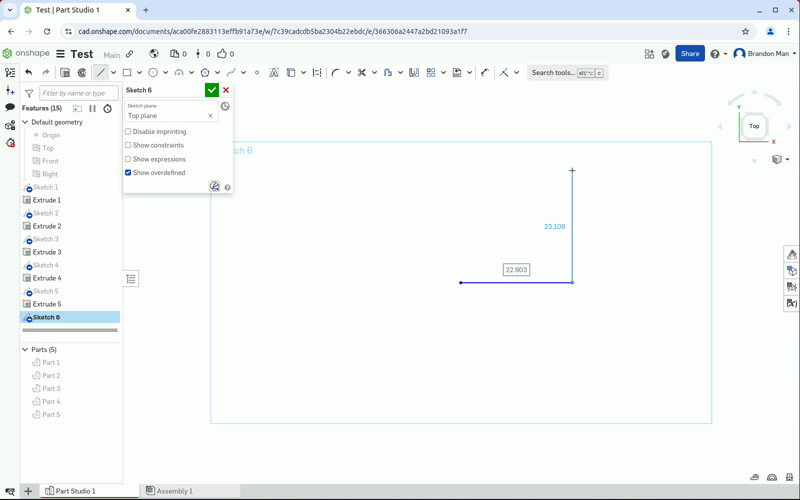
key_up(shift)
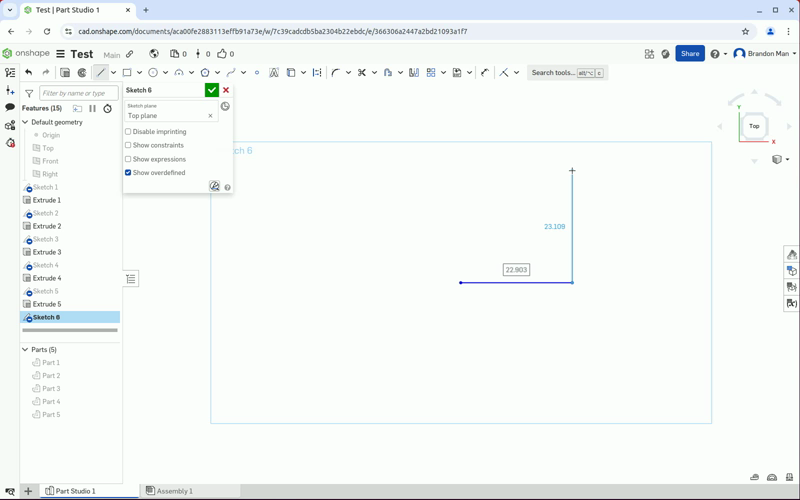
key_down(shift)
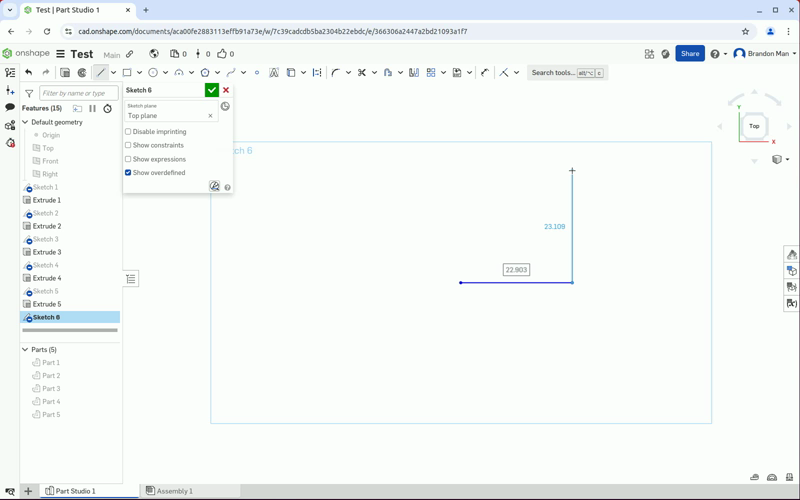
mouse_move(460, 170)
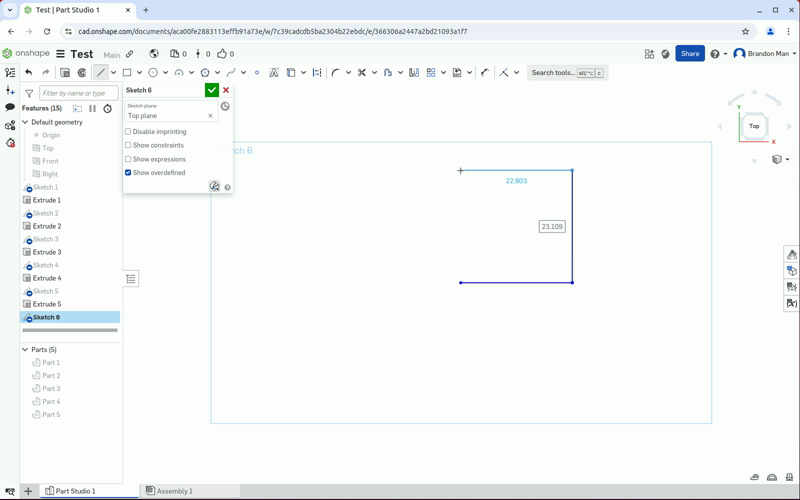
click(460, 170)
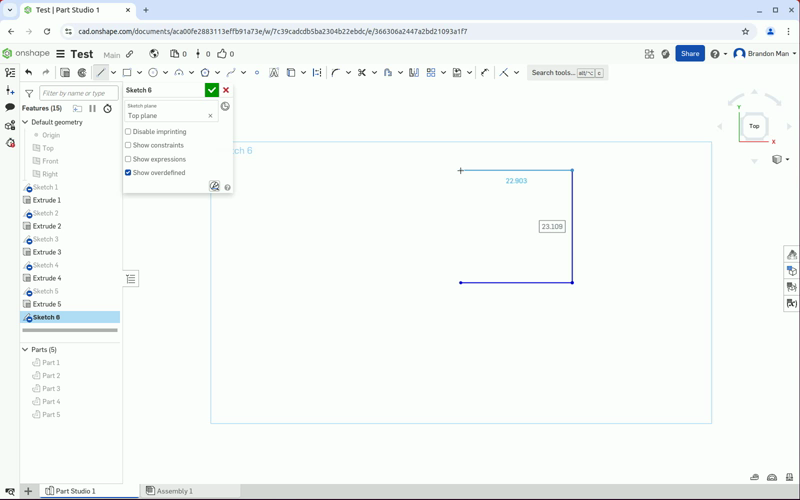
key_up(shift)
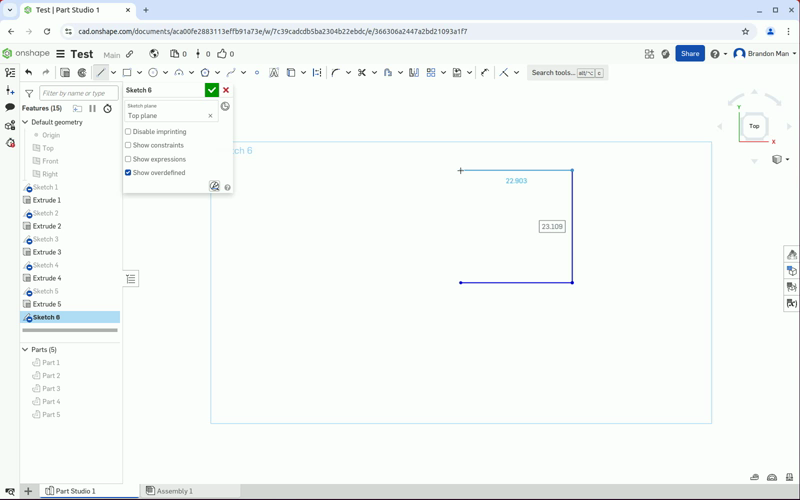
key_down(shift)
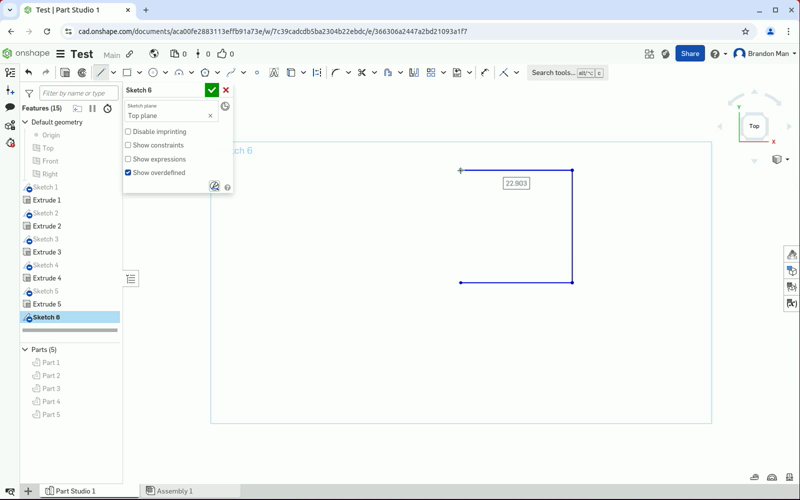
mouse_move(460, 282)
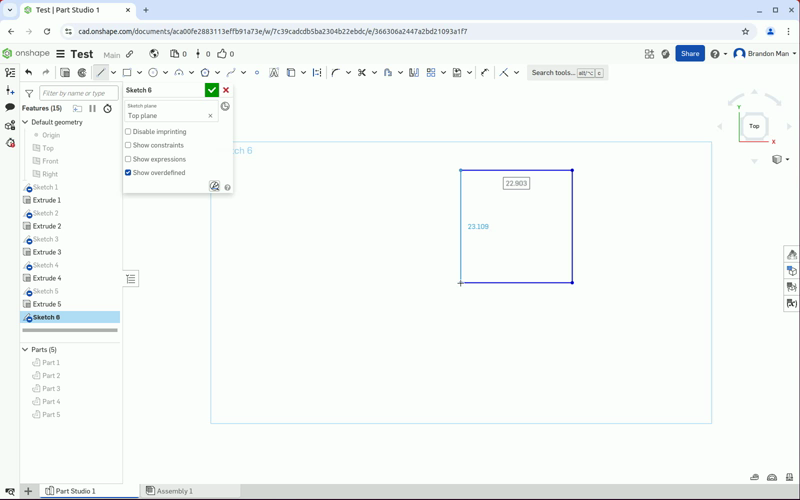
key_up(shift)
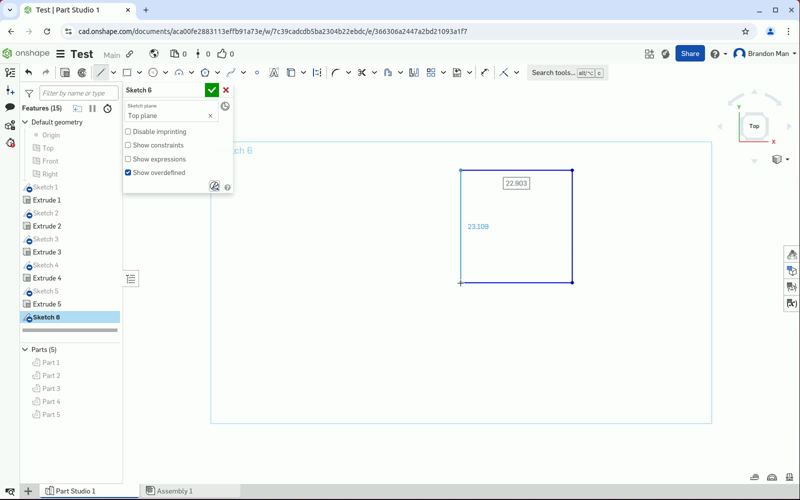
click(460, 282)
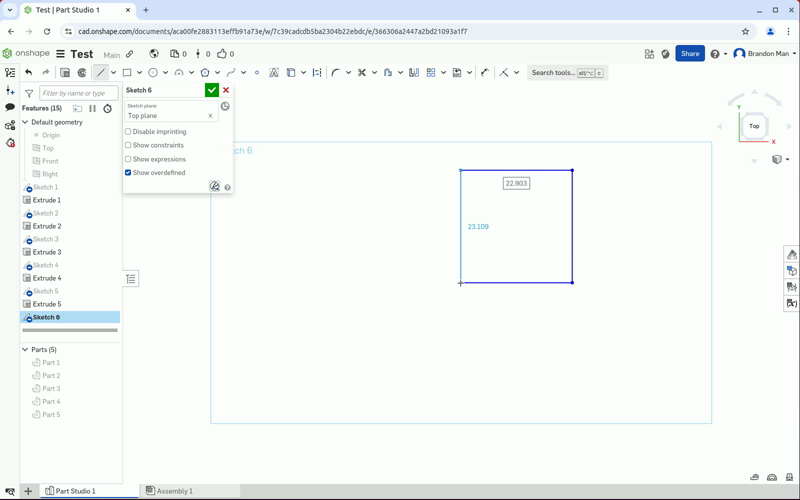
key(esc)
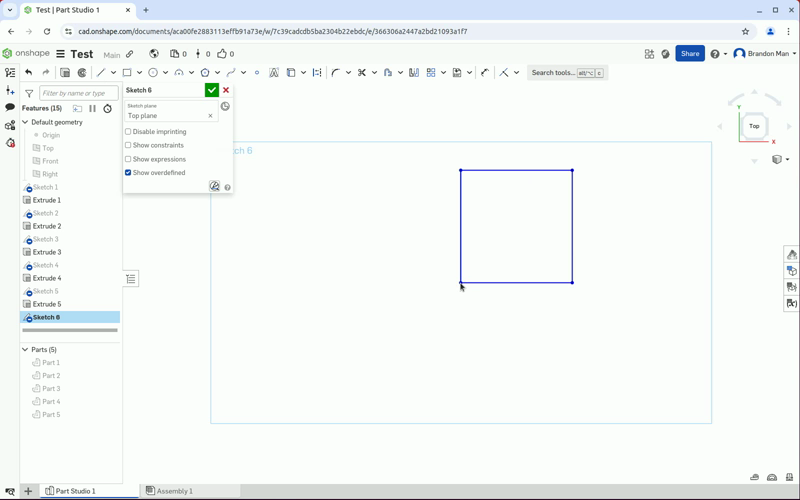
mouse_move(507, 188)
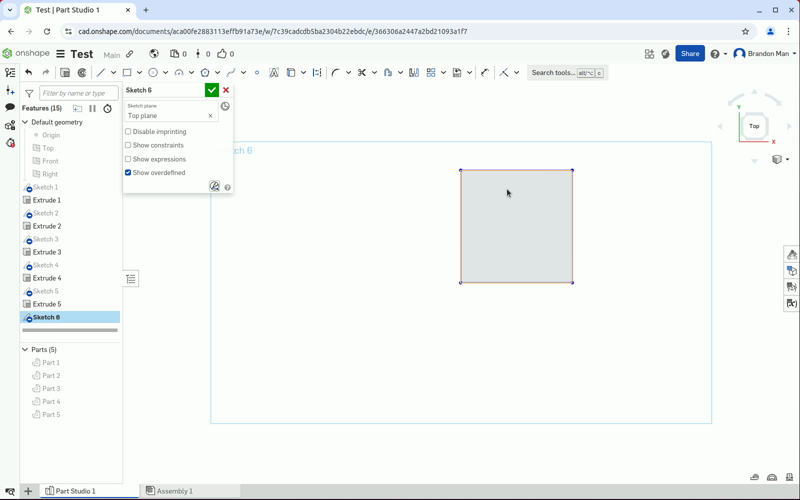
click(507, 188)
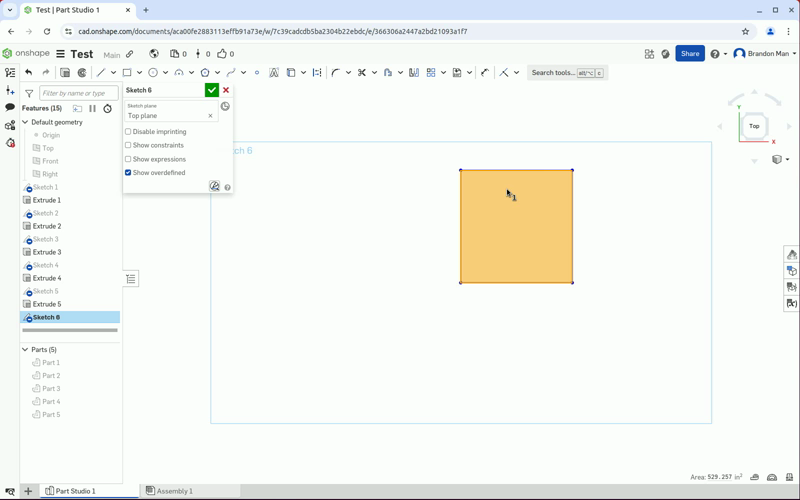
mouse_move(73, 352)
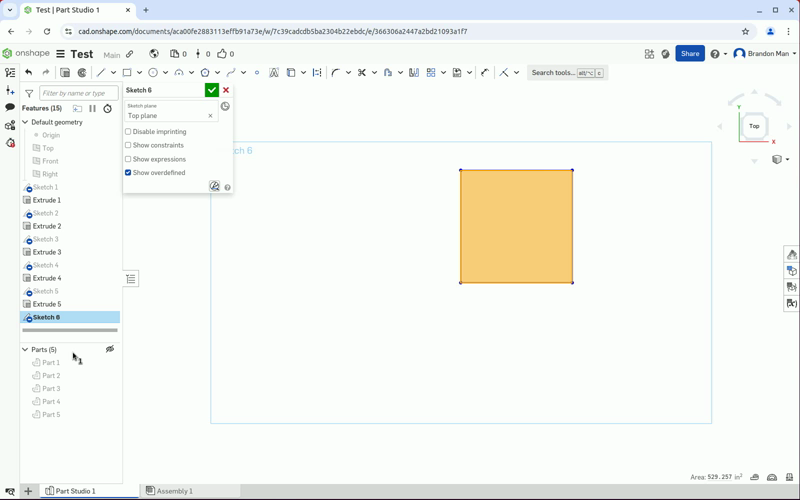
key(shift+y)
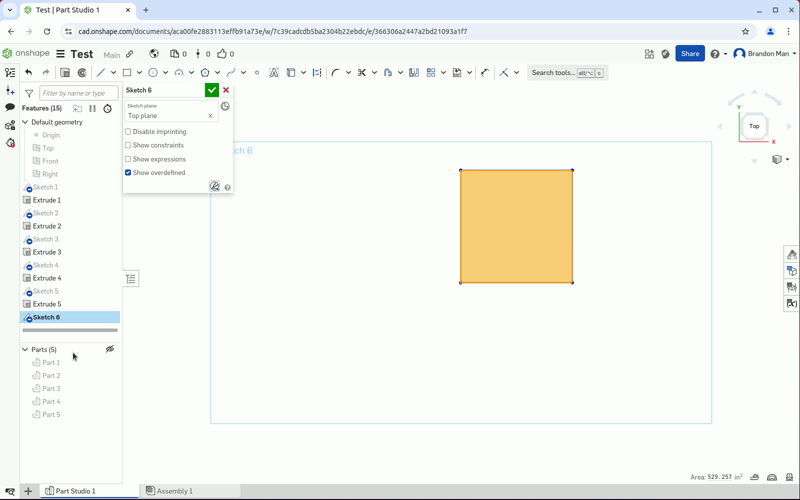
key(shift+e)
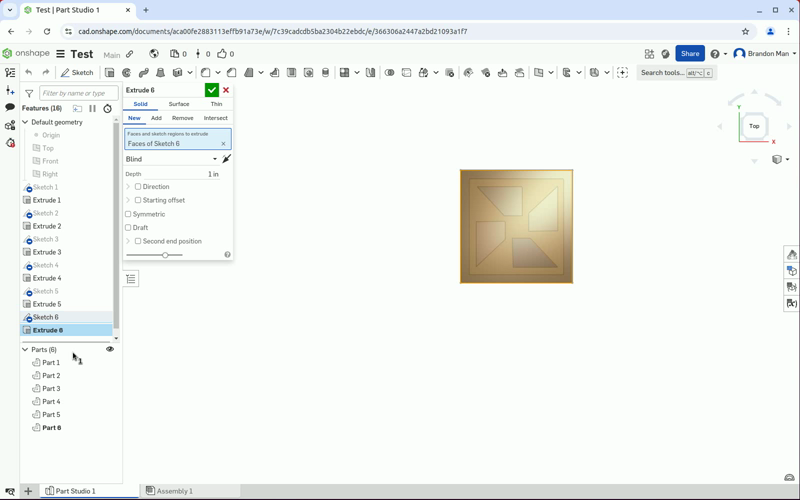
mouse_move(143, 106)
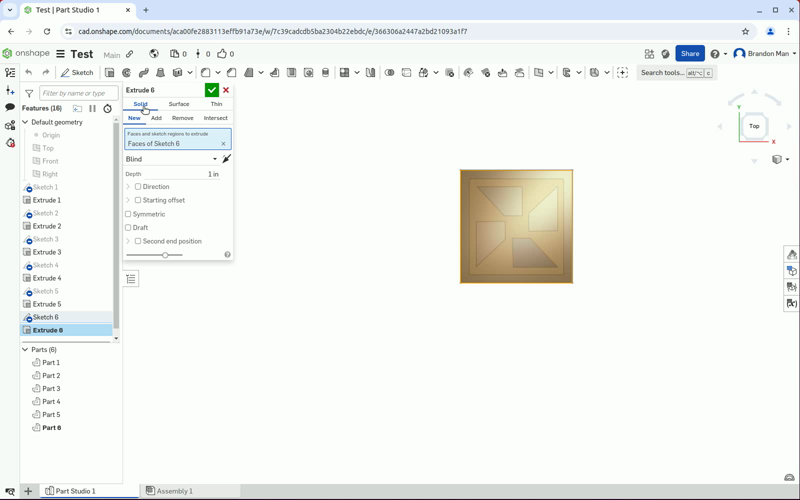
click(143, 106)
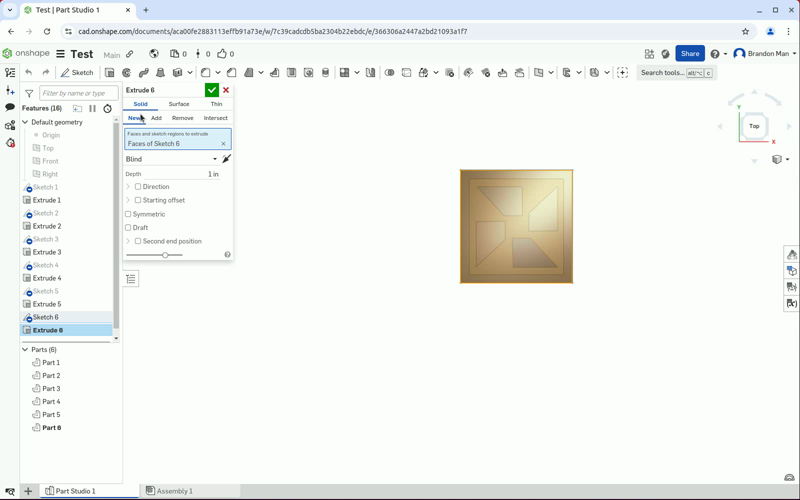
mouse_move(137, 120)
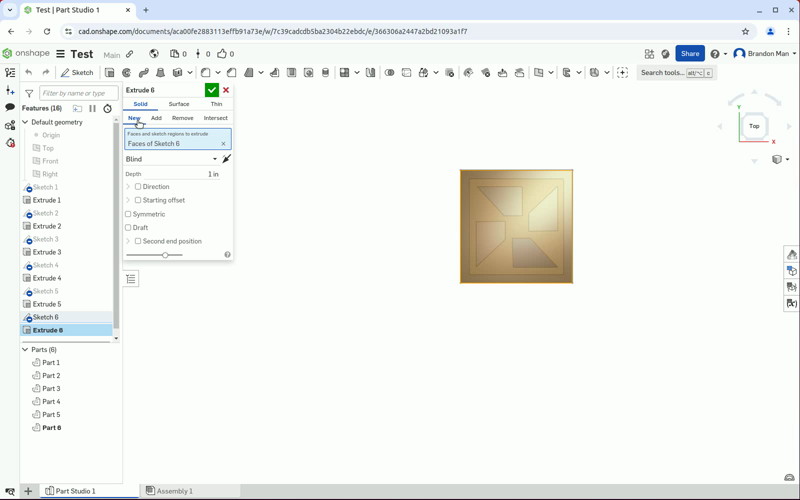
click(137, 120)
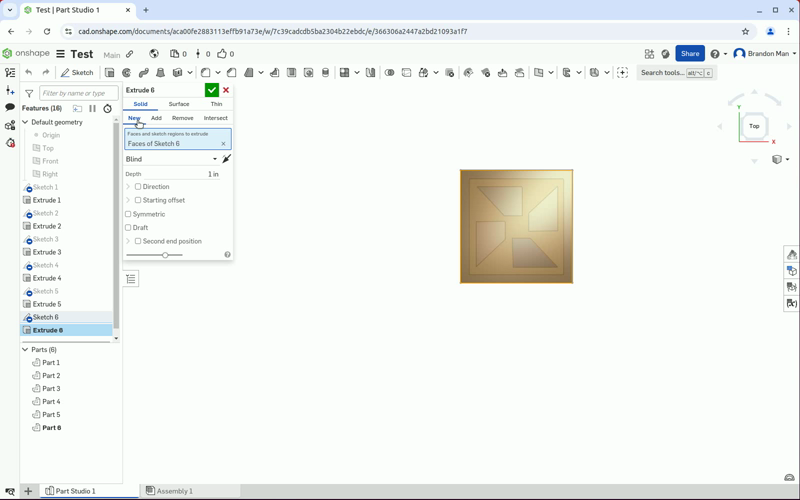
key(tab, 4)
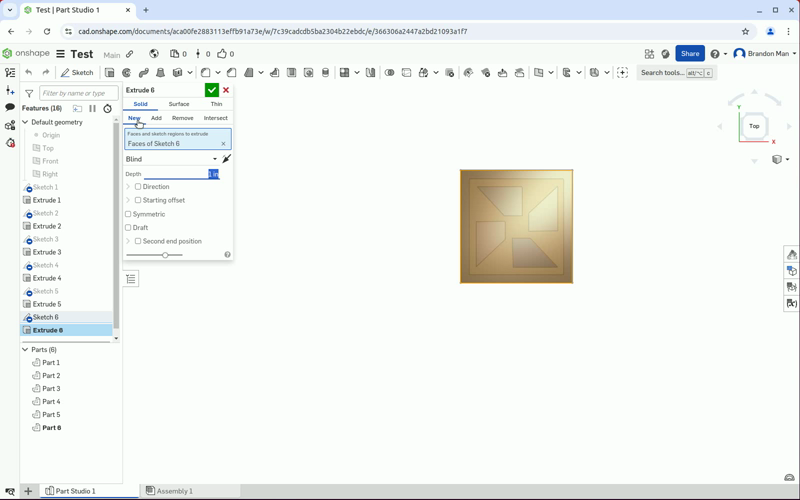
text(0.481)
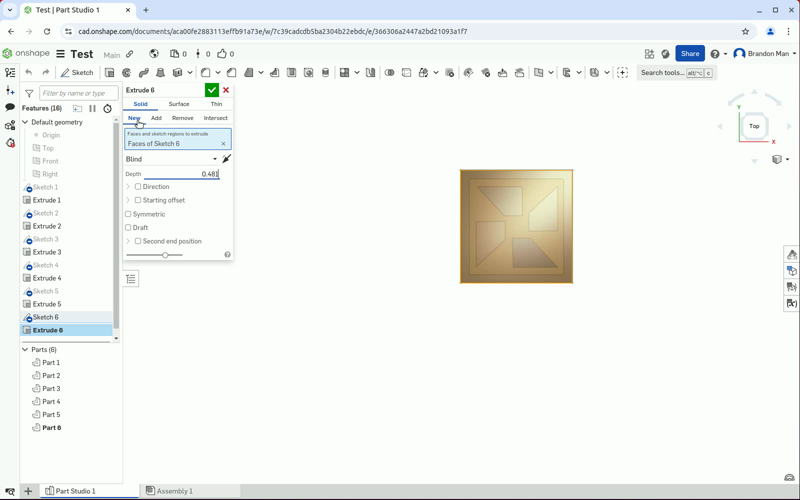
key(enter)
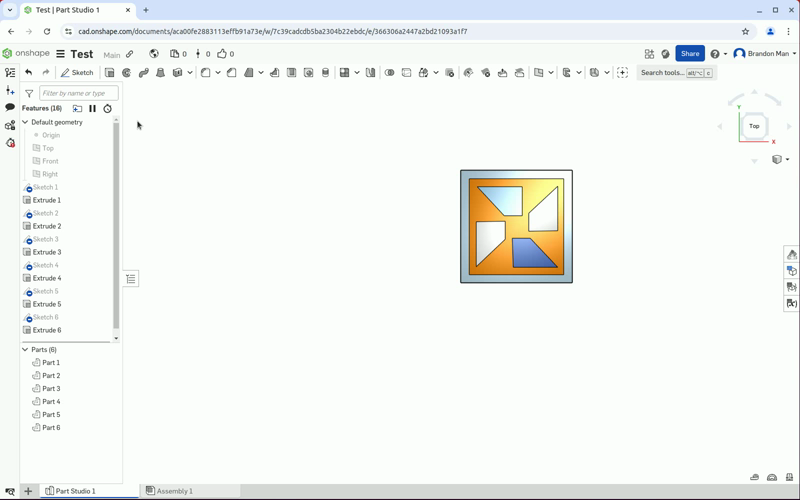
key(shift+h)
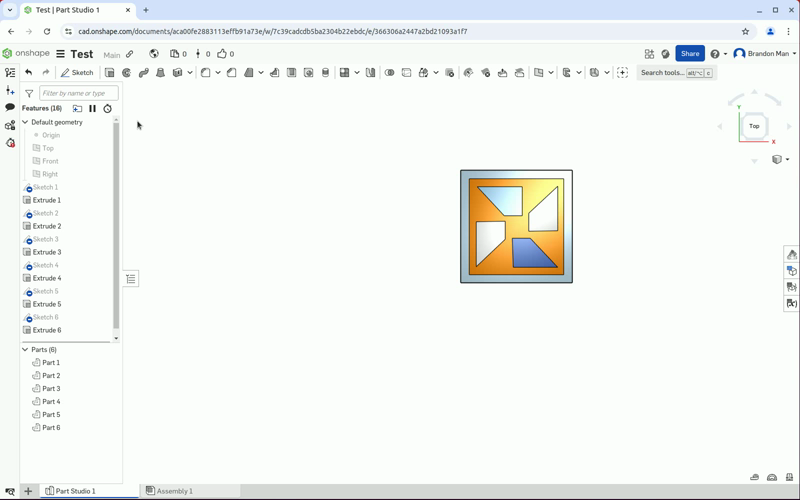
key(shift+h)
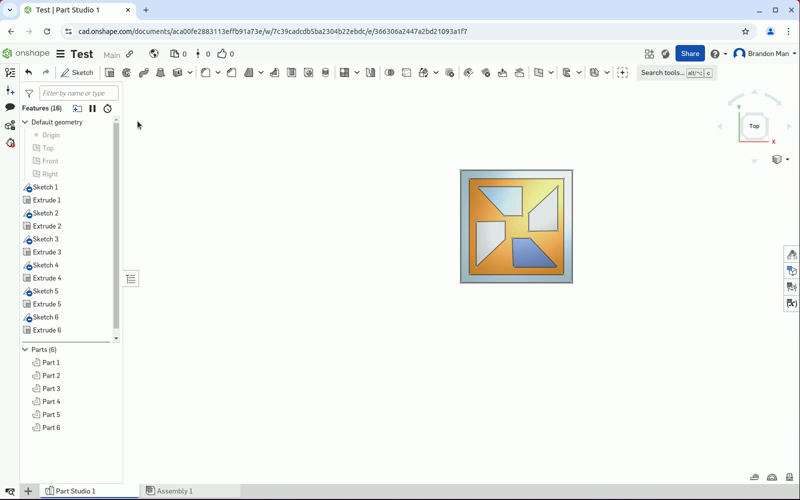
key(shift+7)
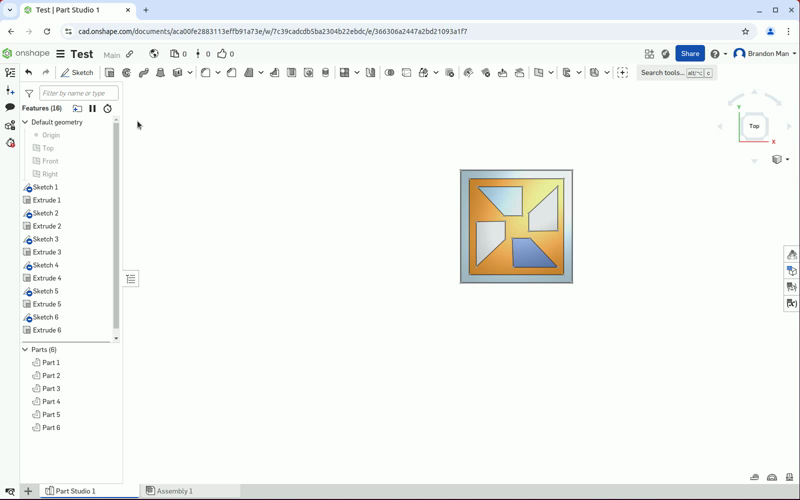
key(up, 3)
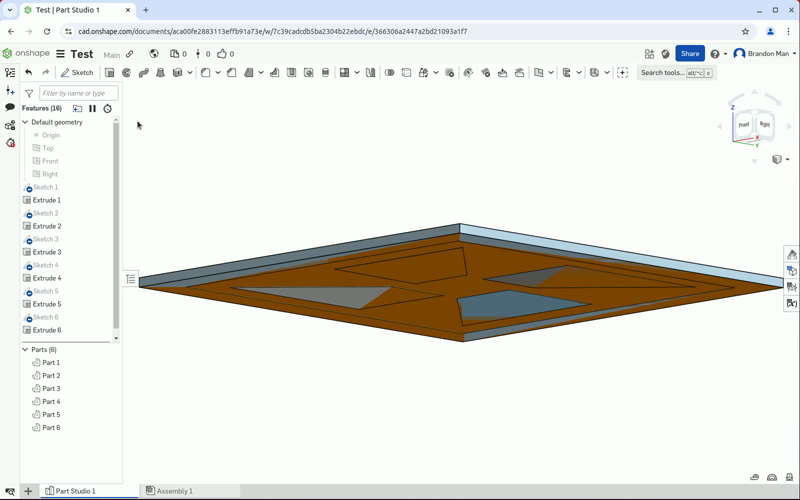
key(left, 3)
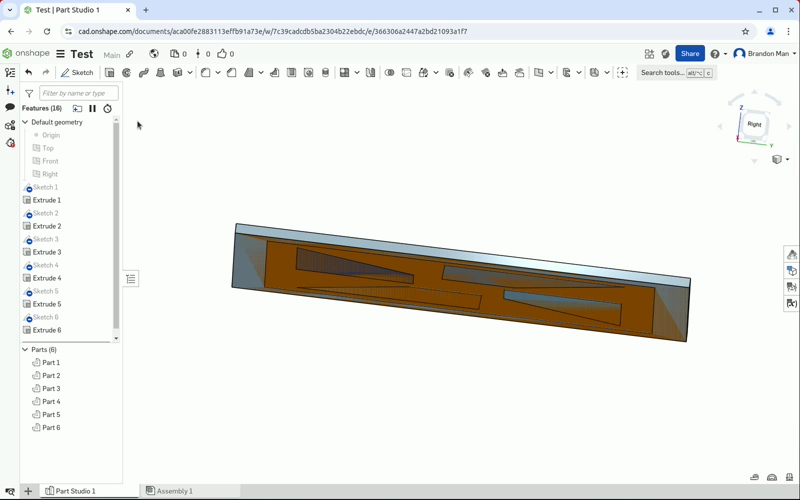
key(right, 3)
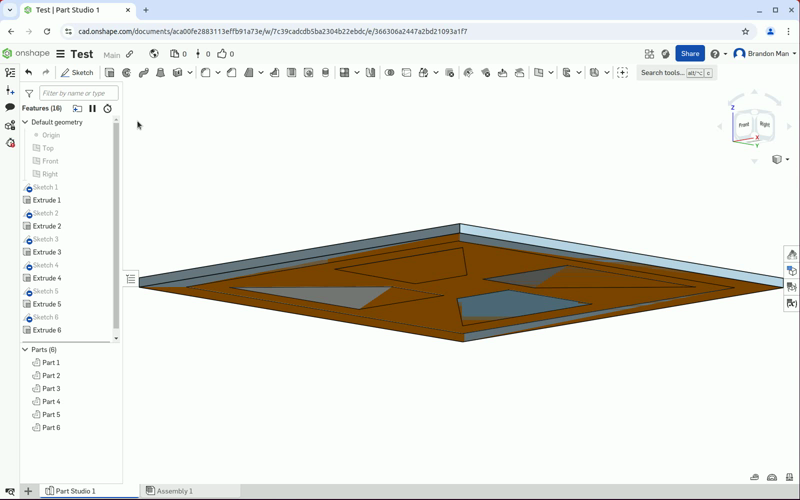
key(down, 3)
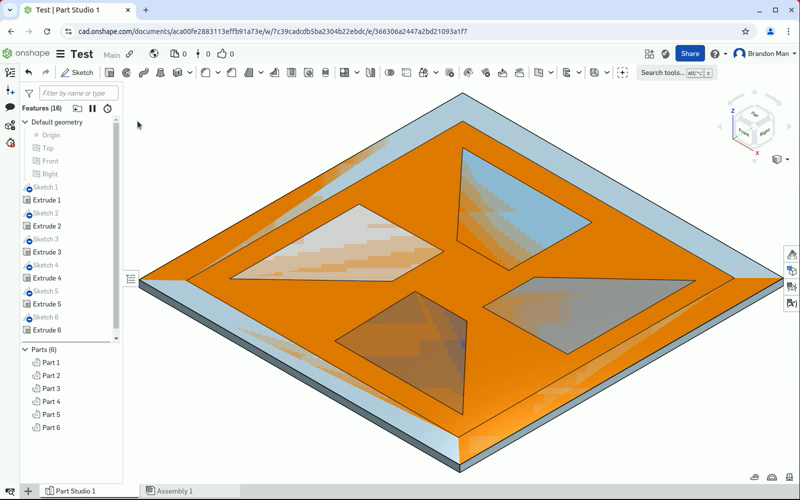
mouse_move(69, 189)
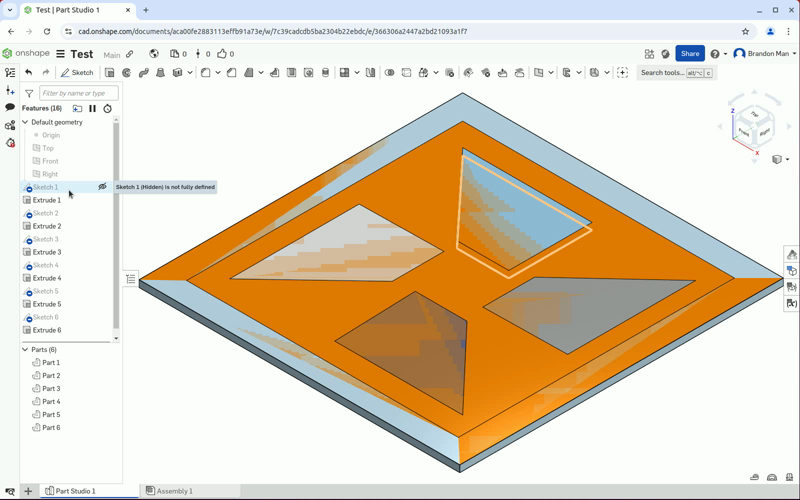
click(69, 189)